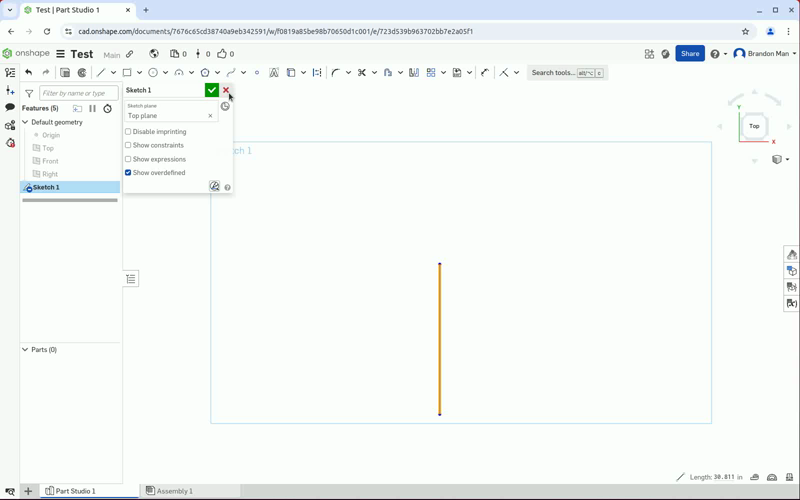
key(shift+h)
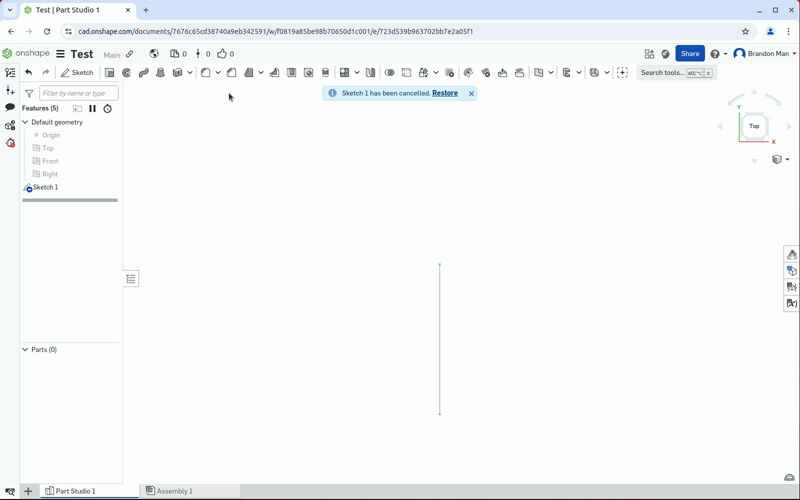
key(shift+s)
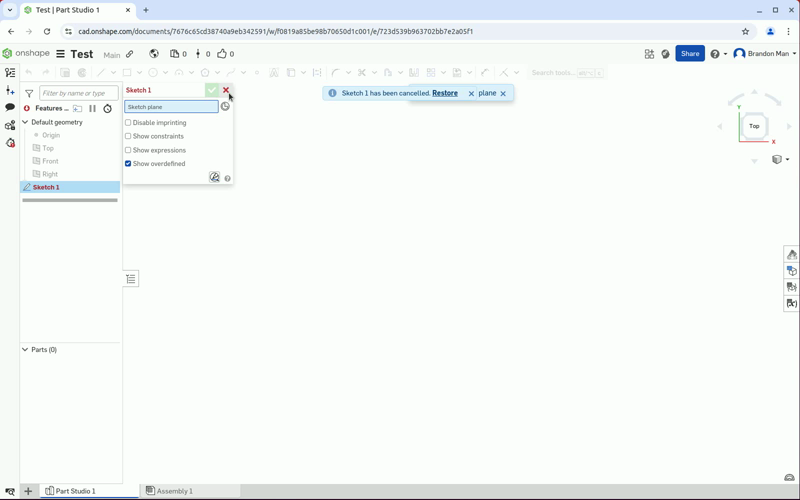
mouse_move(73, 150)
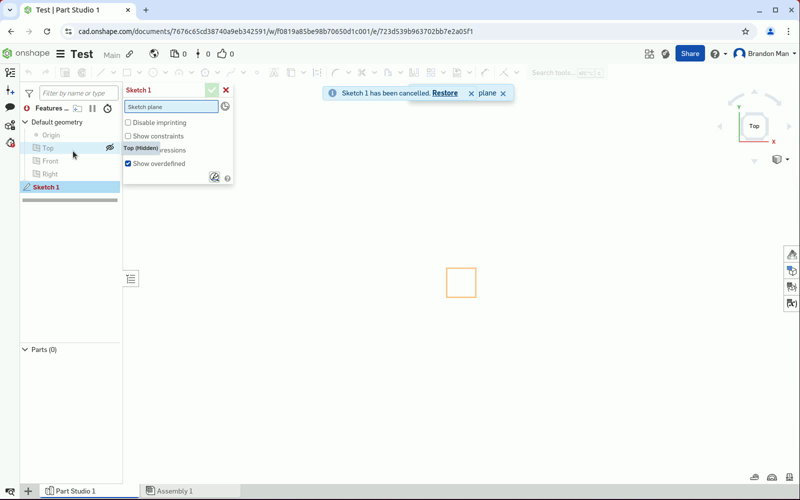
click(73, 150)
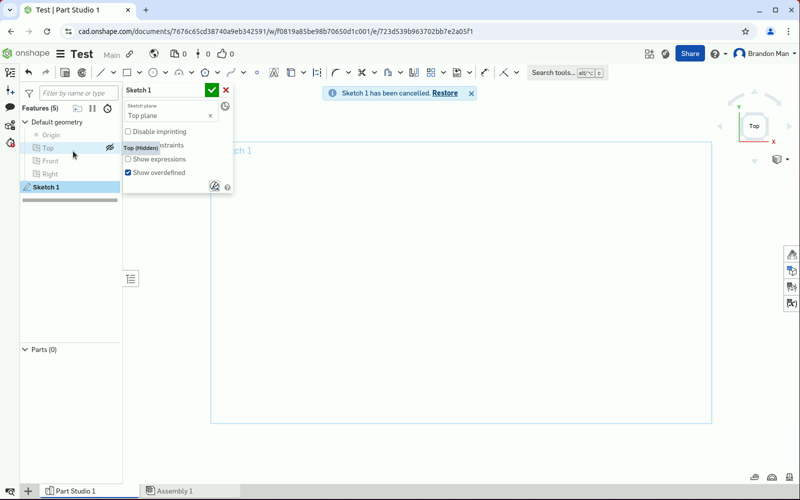
mouse_move(73, 352)
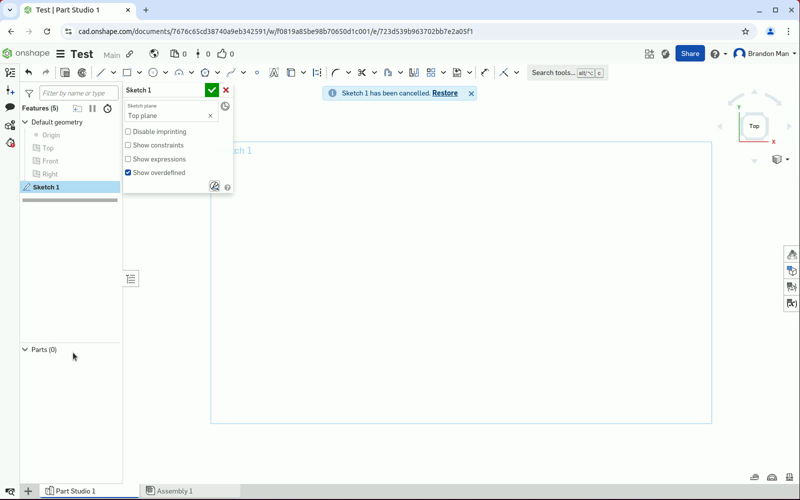
key(y)
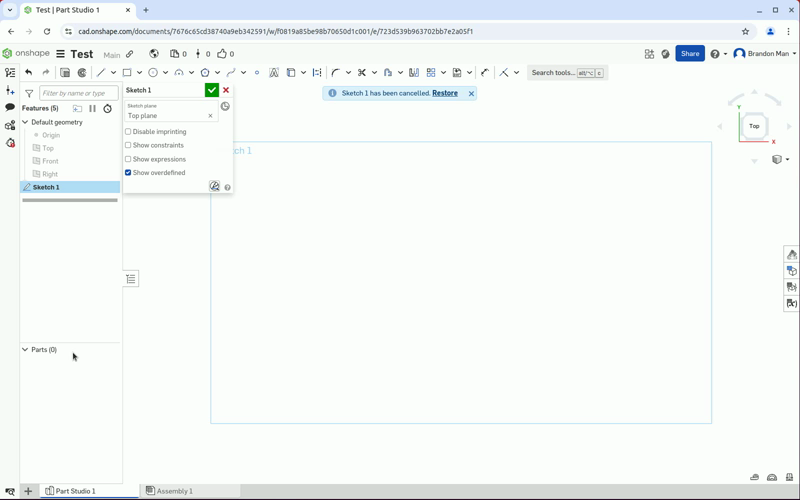
key(c)
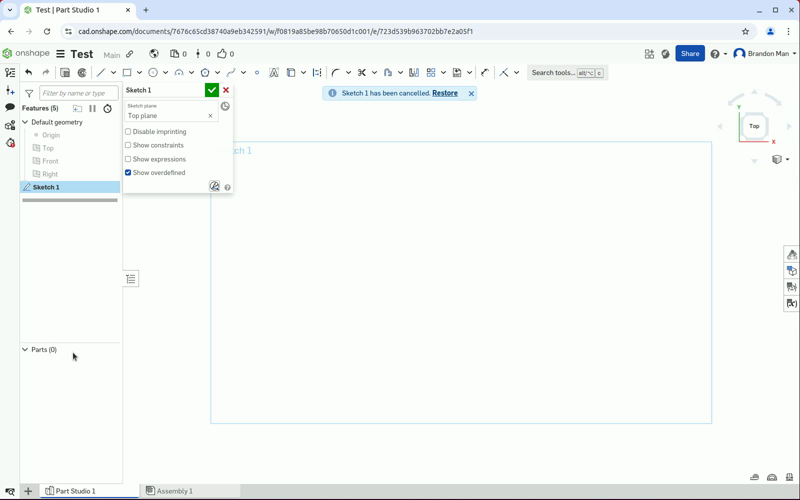
key_down(shift)
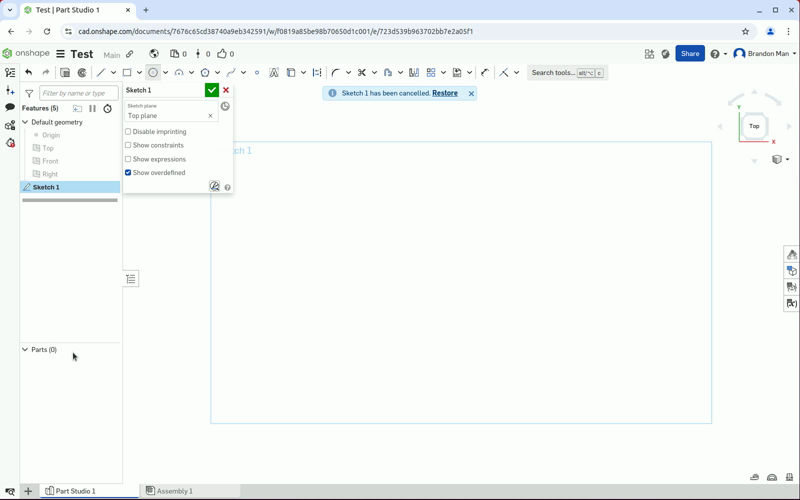
mouse_move(461, 282)
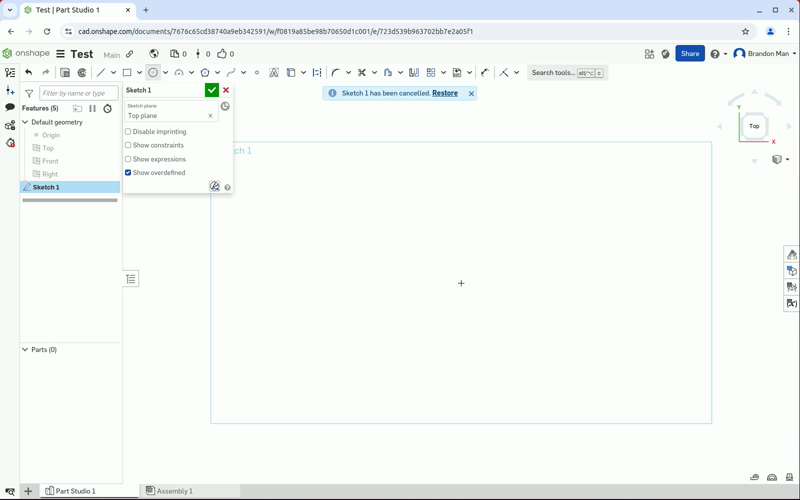
click(461, 282)
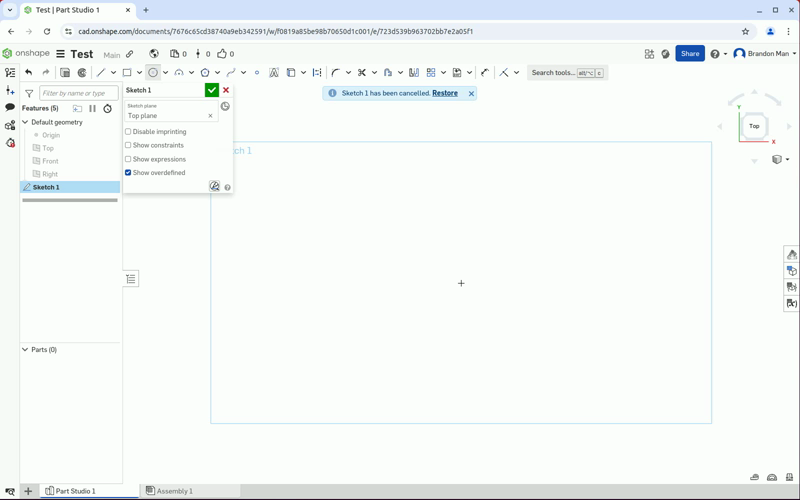
key_up(shift)
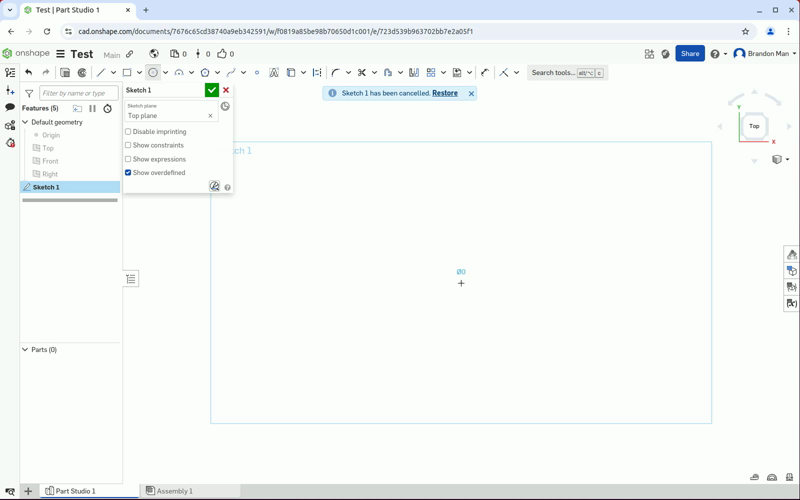
mouse_move(504, 282)
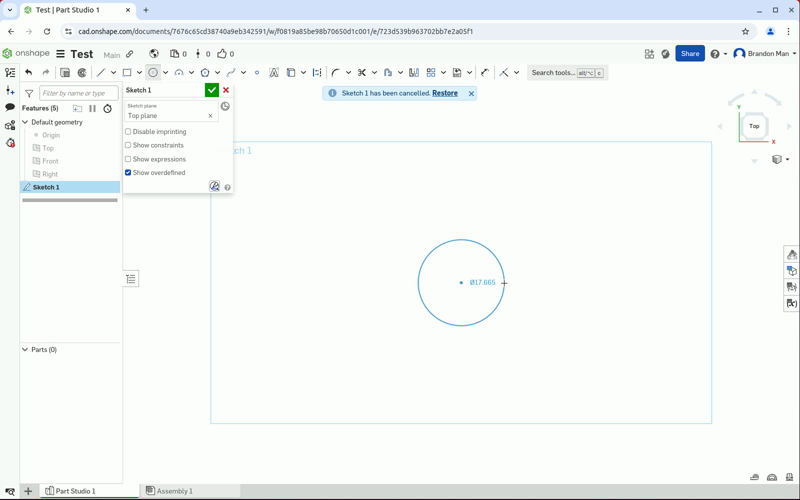
click(504, 282)
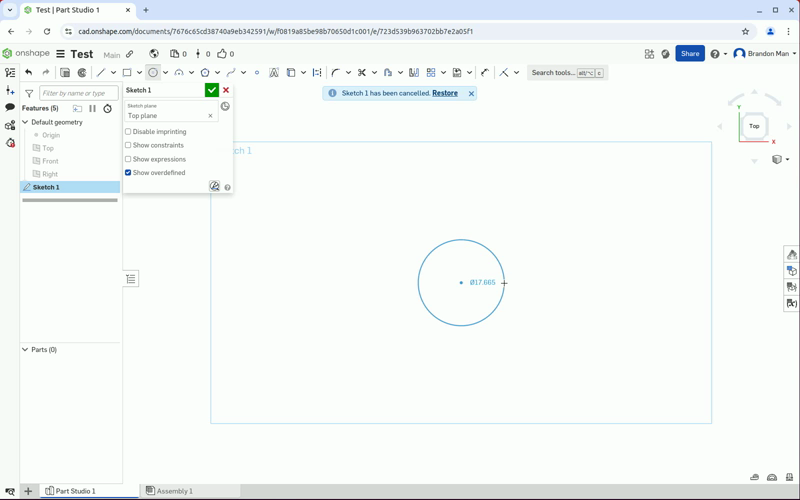
key(esc)
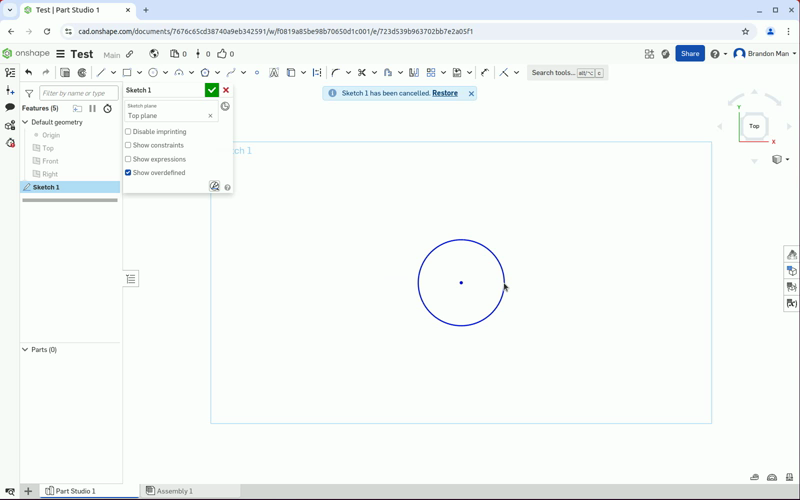
mouse_move(448, 277)
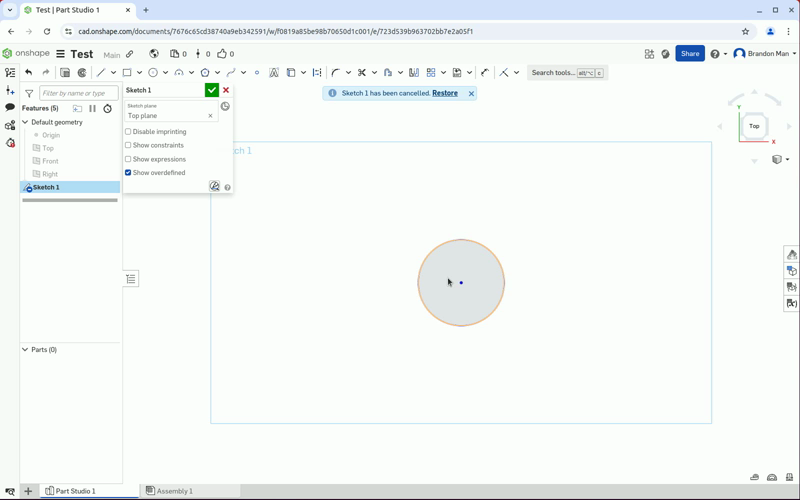
click(448, 277)
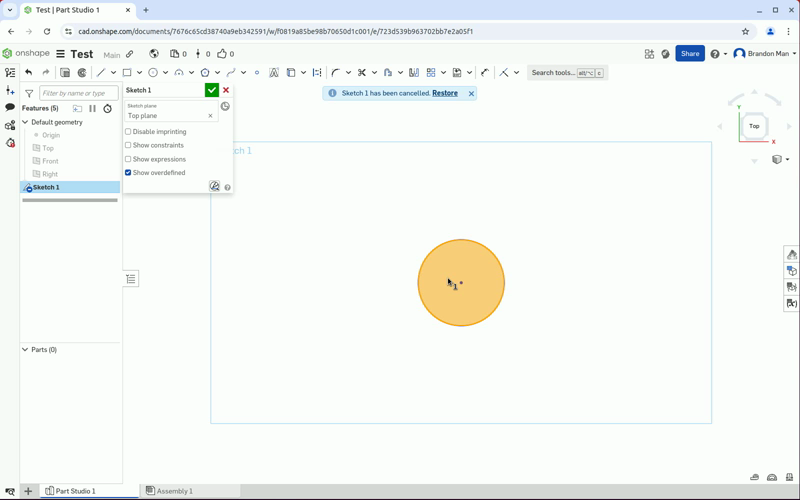
mouse_move(73, 352)
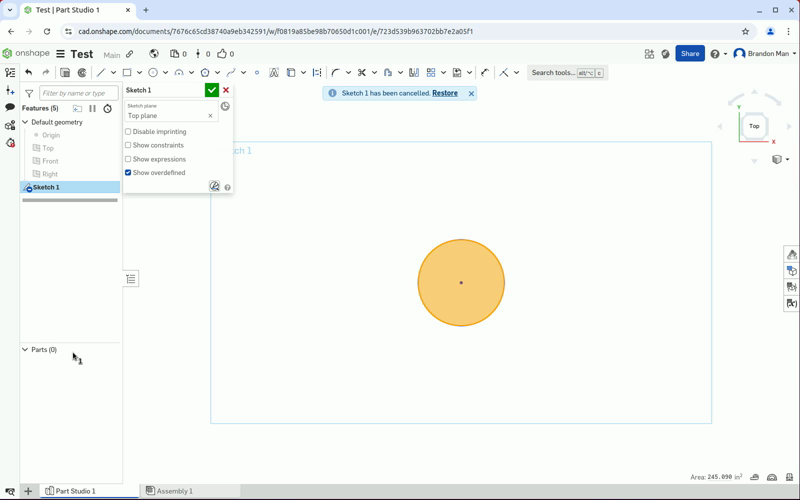
key(shift+y)
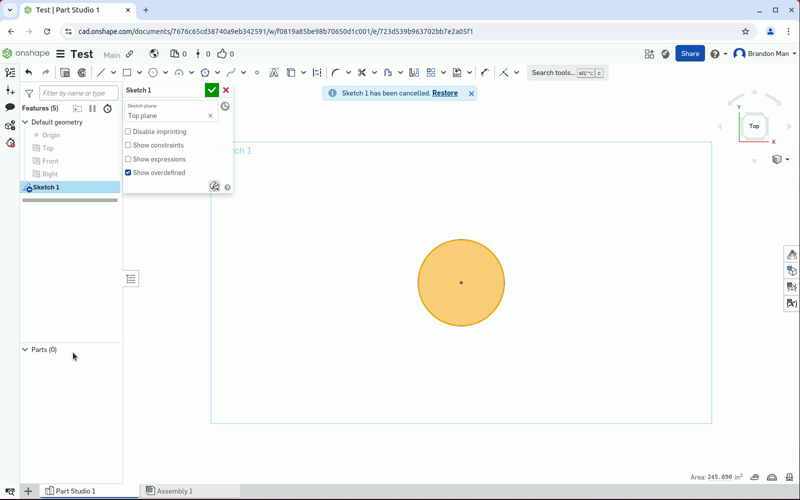
key(shift+e)
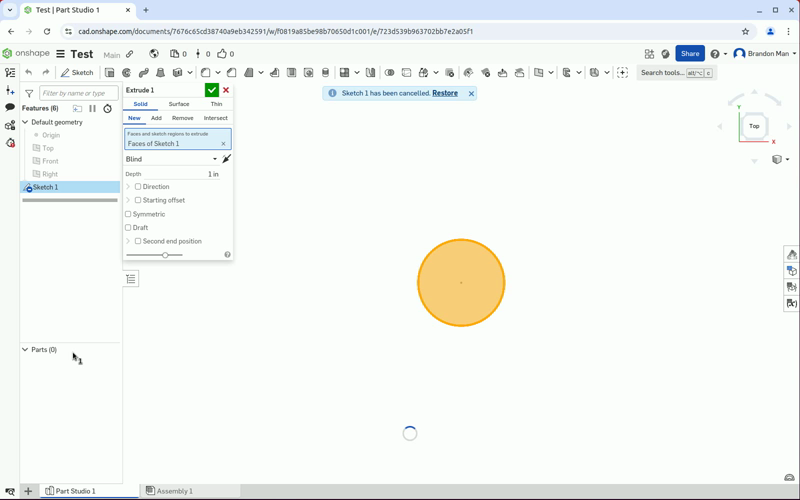
mouse_move(143, 106)
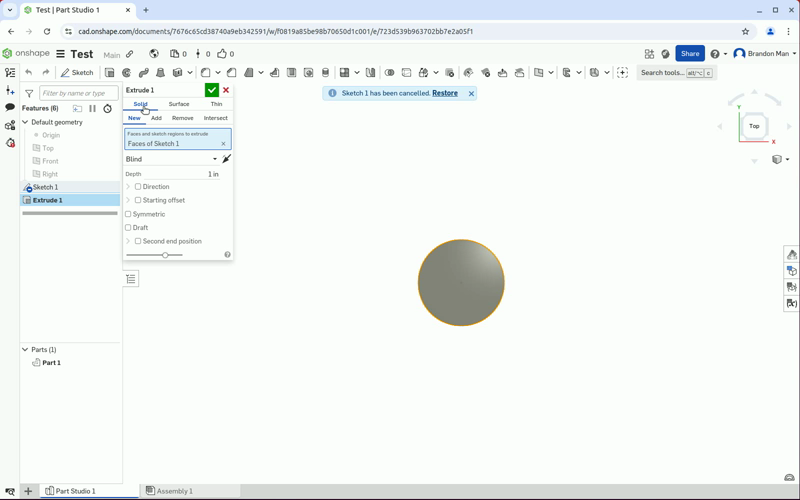
click(143, 106)
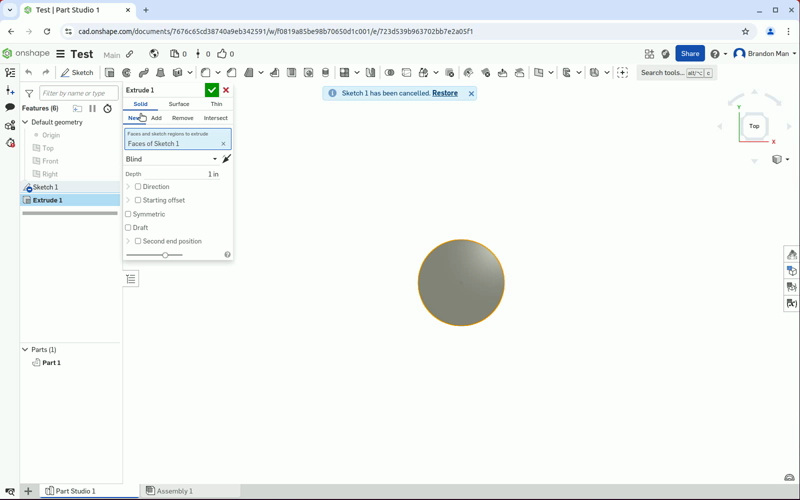
mouse_move(137, 120)
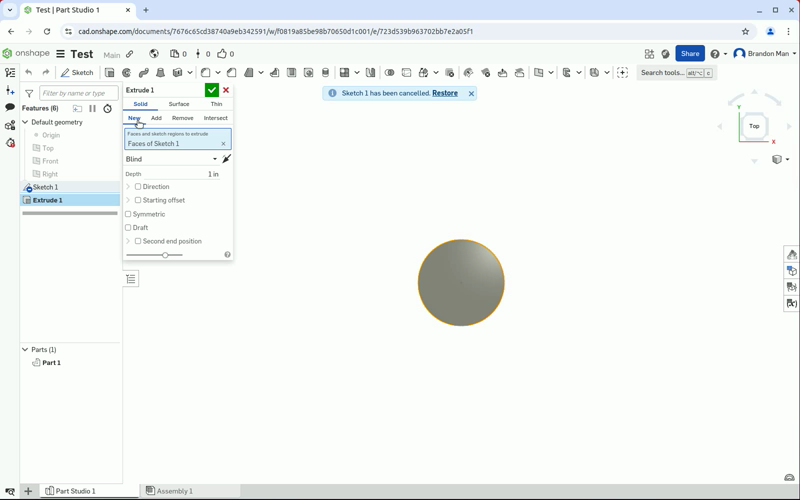
click(137, 120)
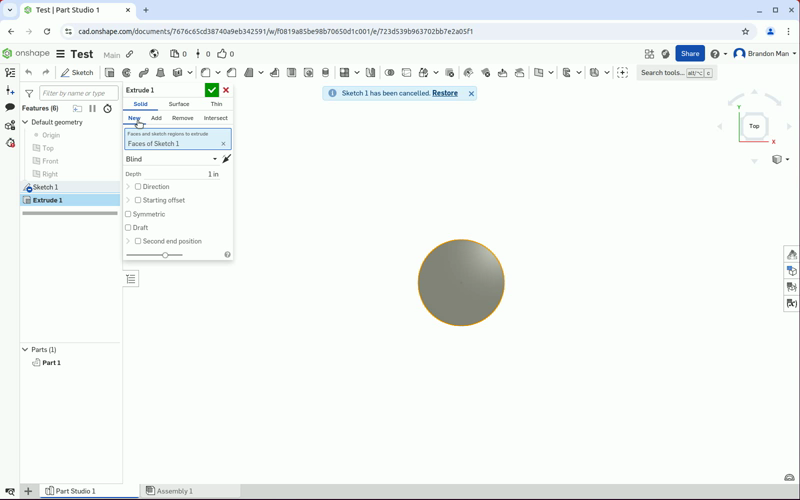
key(tab, 4)
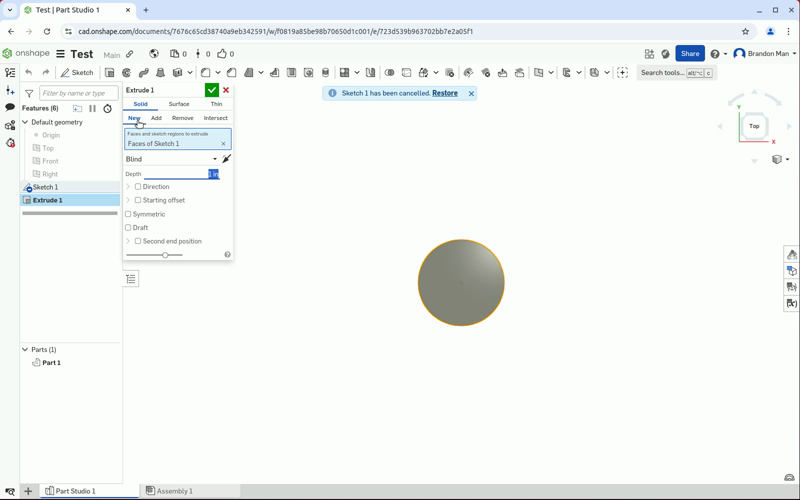
text(5.777)
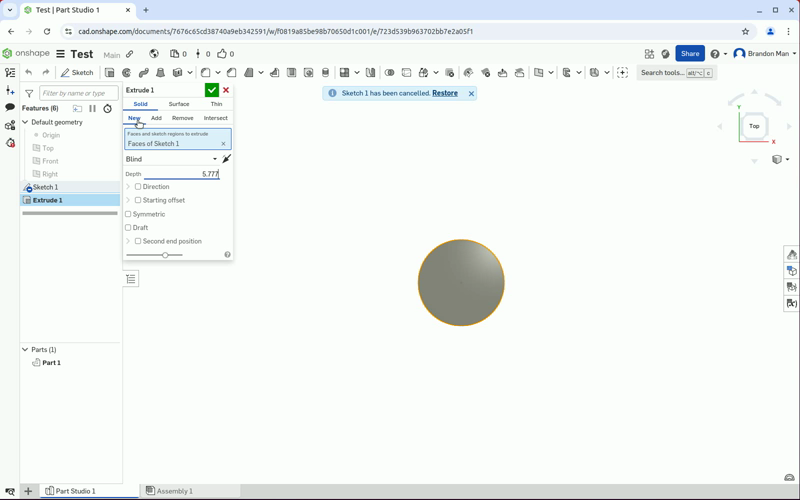
key(enter)
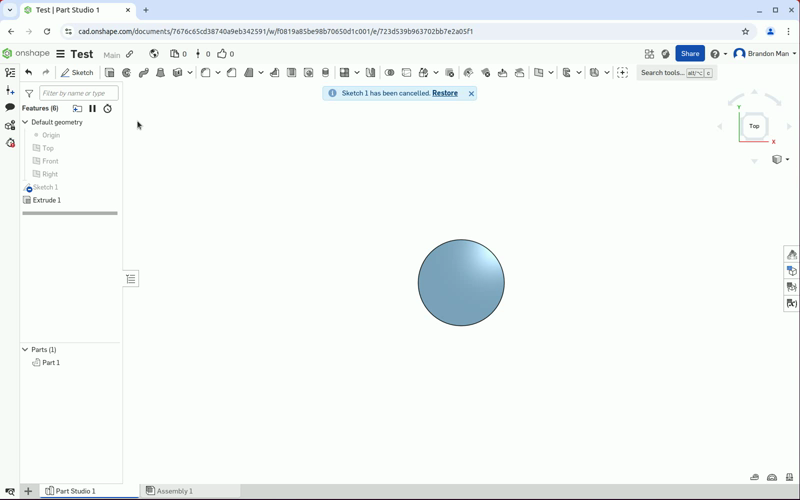
key(shift+h)
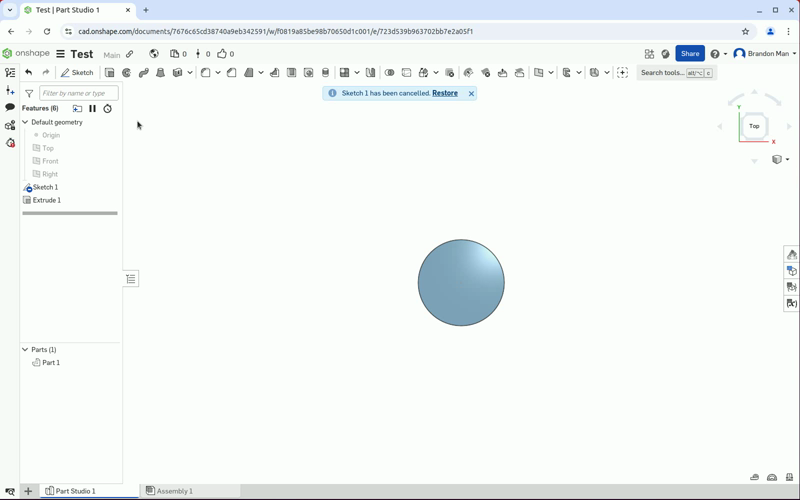
key(shift+h)
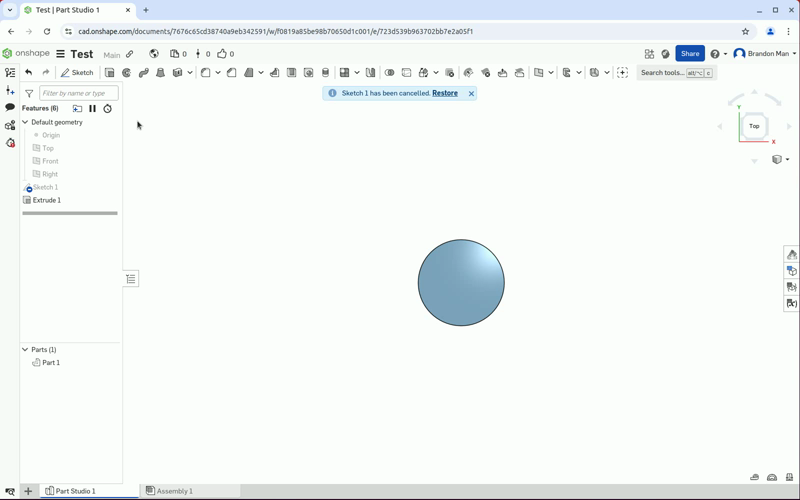
mouse_move(73, 189)
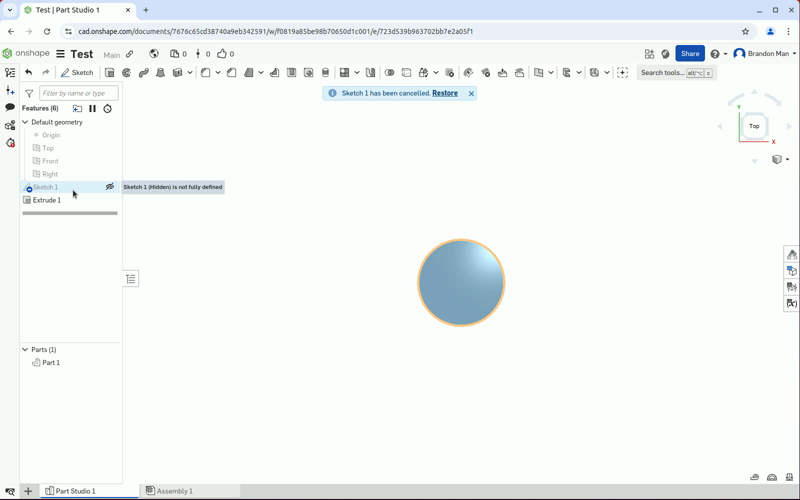
click(73, 189)
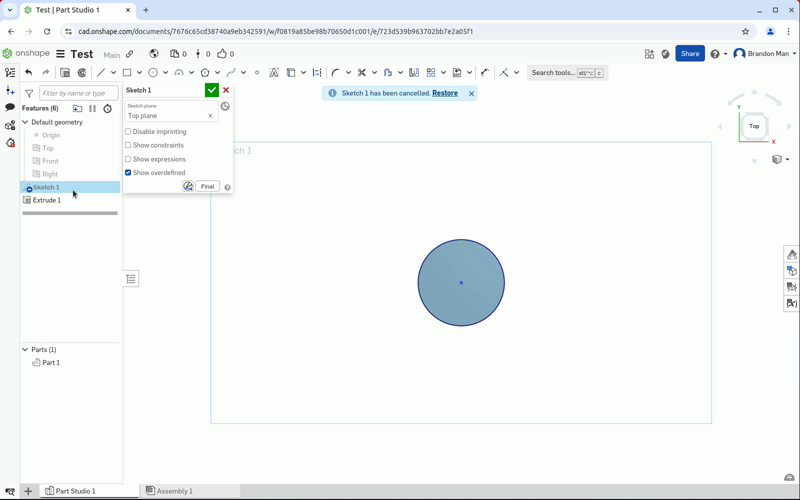
mouse_move(229, 92)
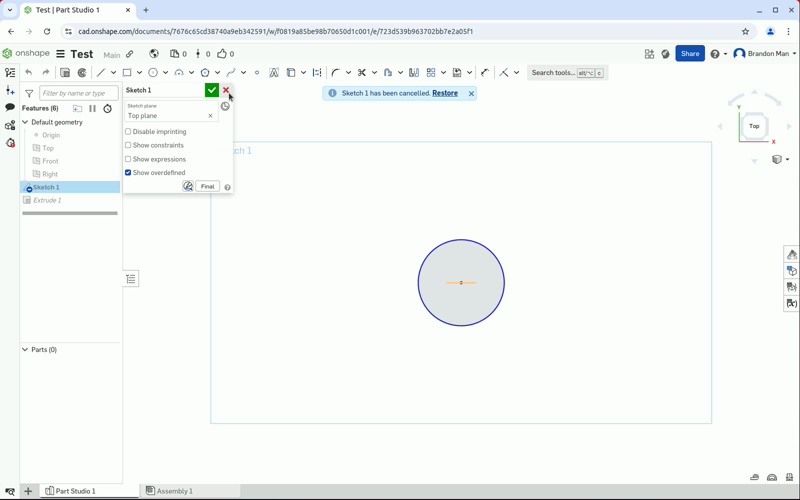
click(229, 92)
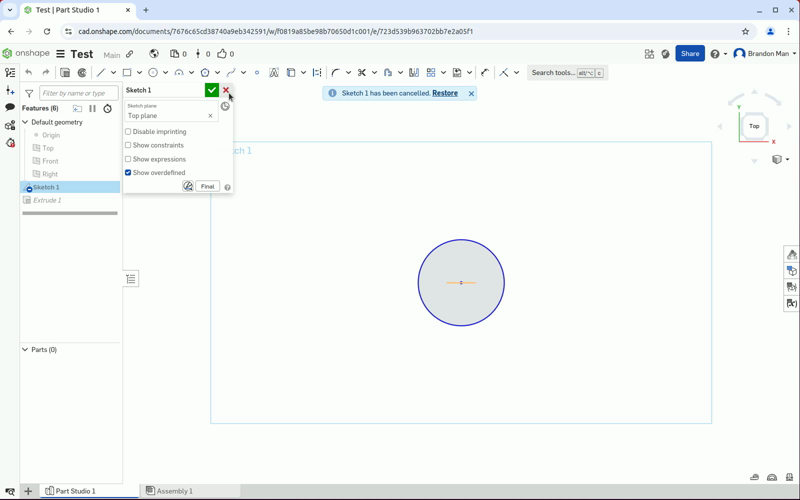
key(shift+s)
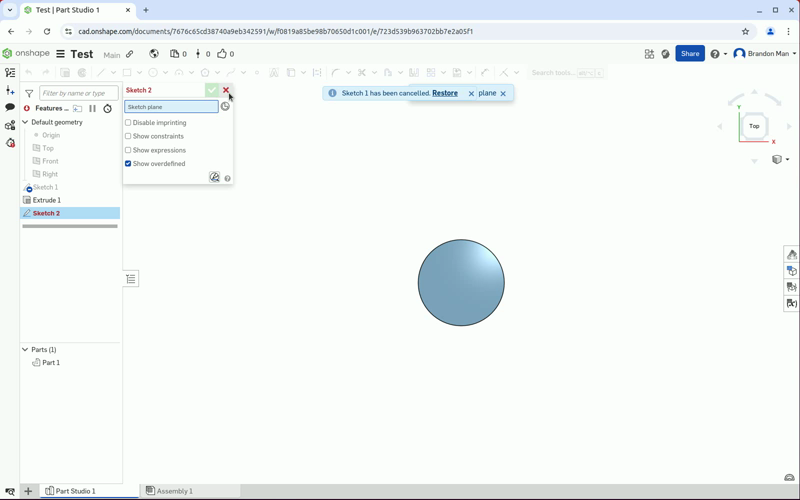
mouse_move(73, 150)
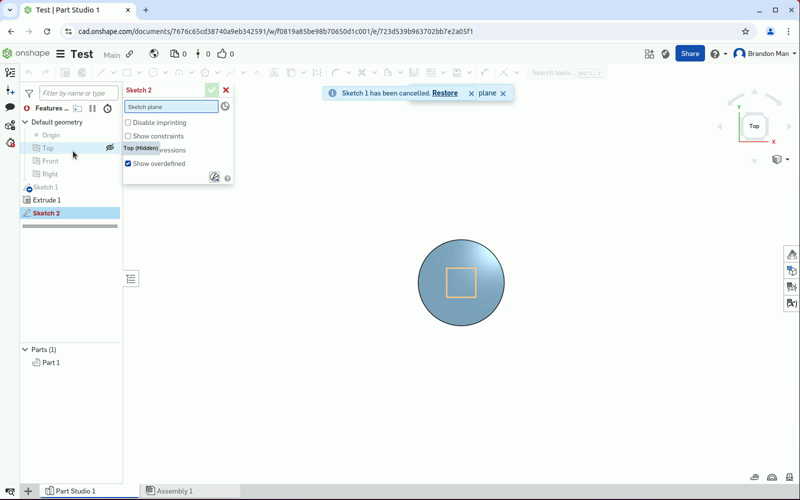
click(73, 150)
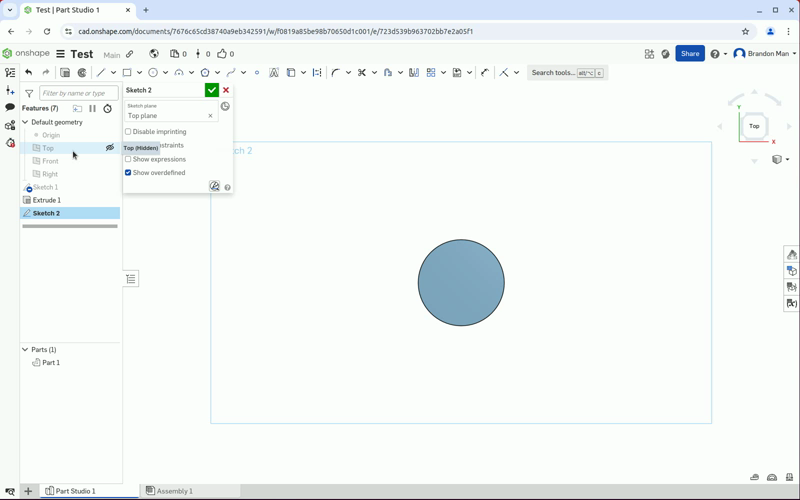
mouse_move(73, 352)
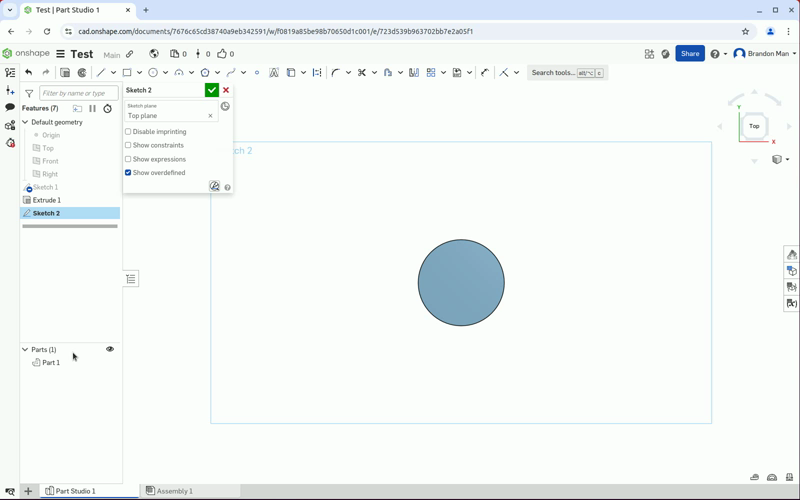
key(y)
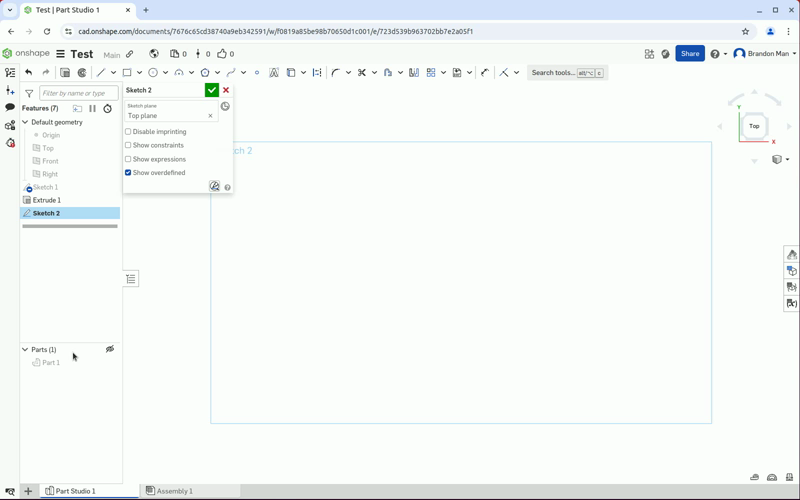
key(l)
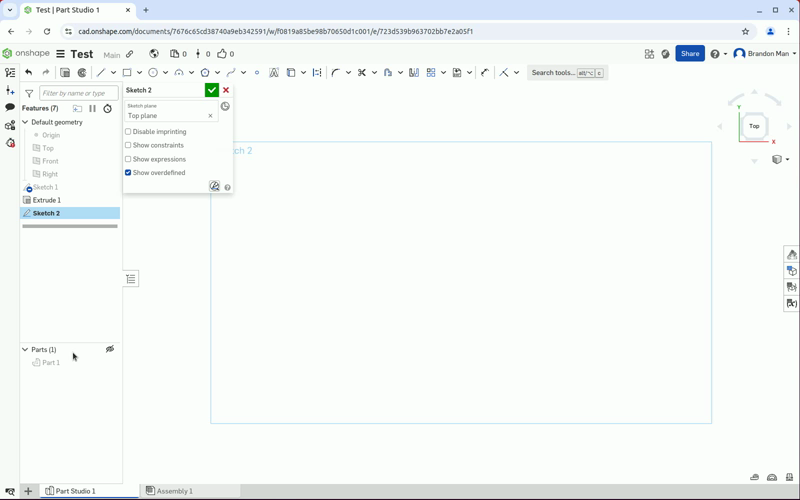
key_down(shift)
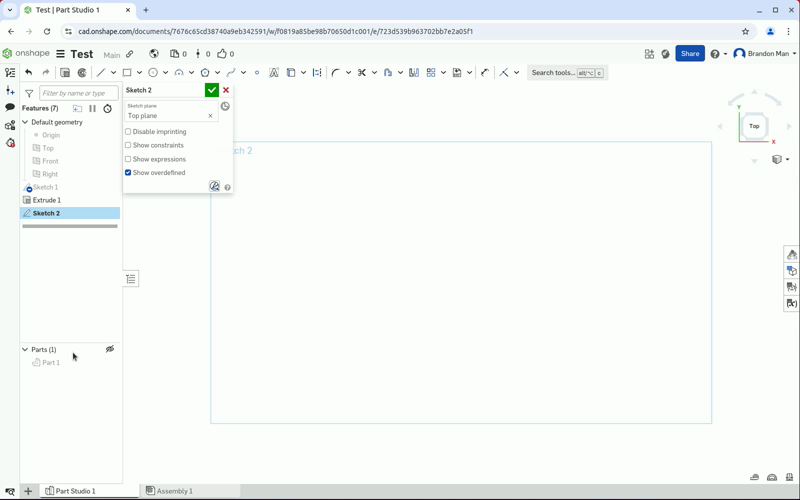
mouse_move(492, 311)
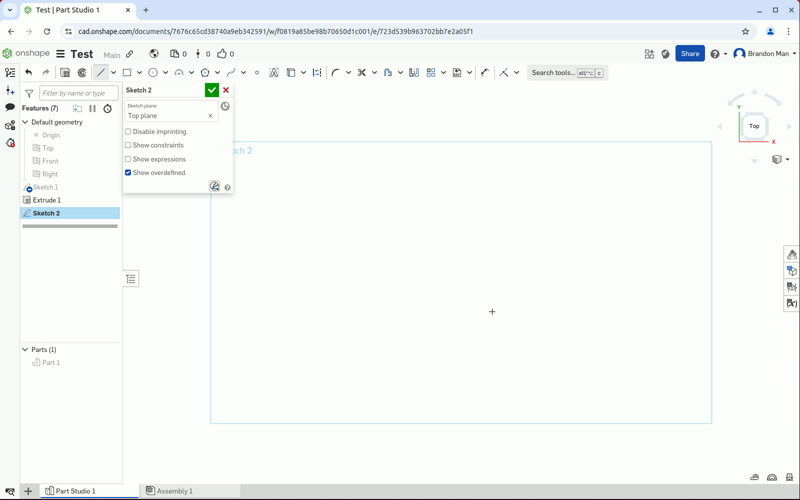
click(492, 311)
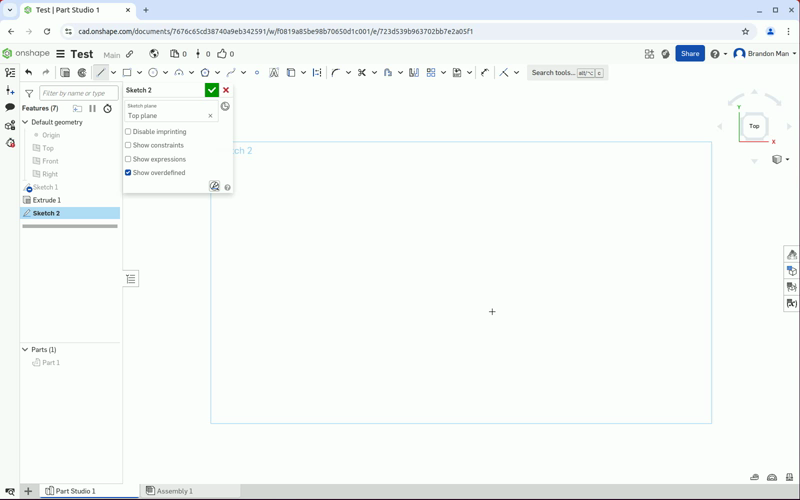
key_up(shift)
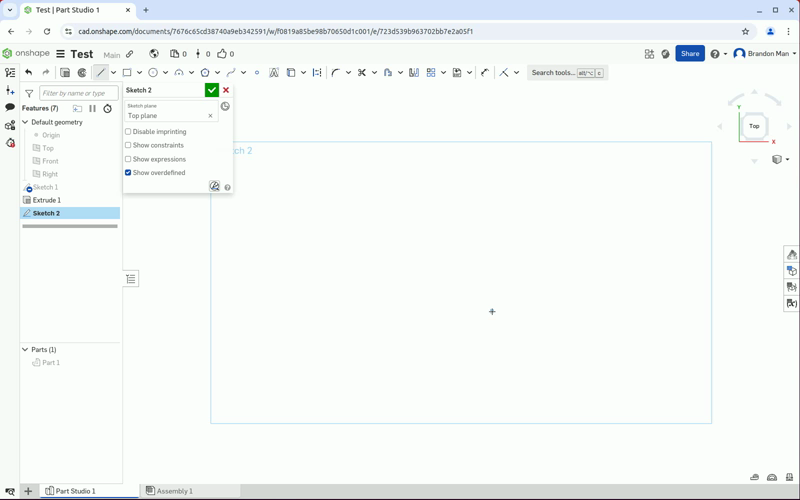
key_down(shift)
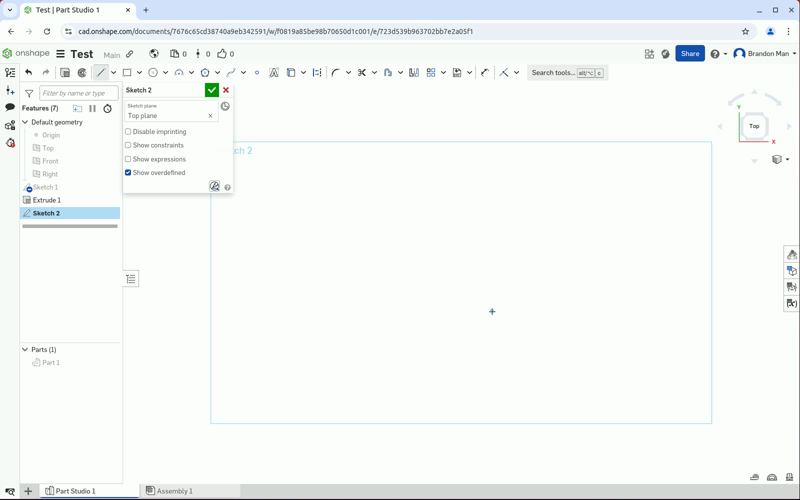
mouse_move(573, 311)
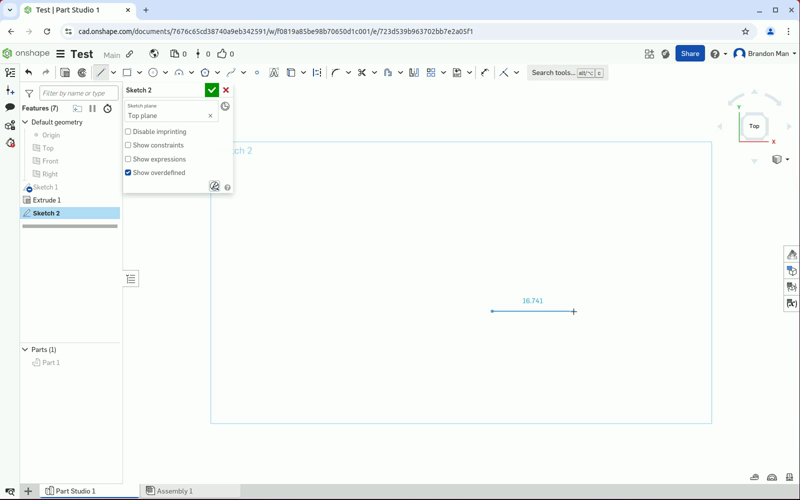
click(573, 311)
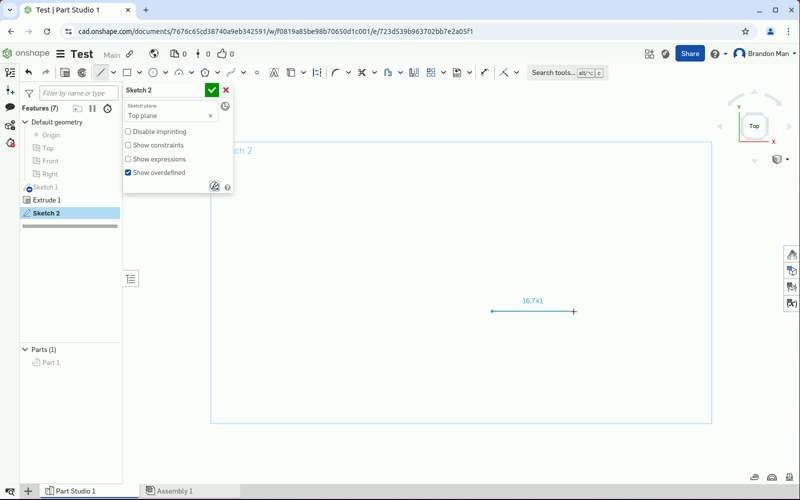
key_up(shift)
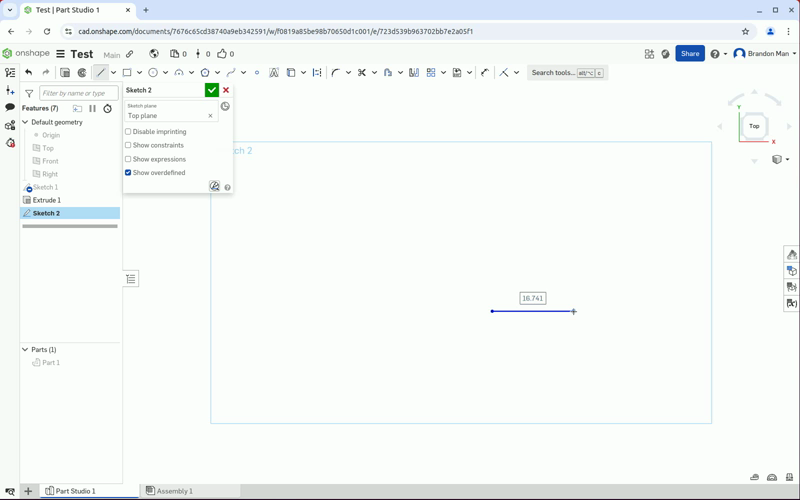
key_down(shift)
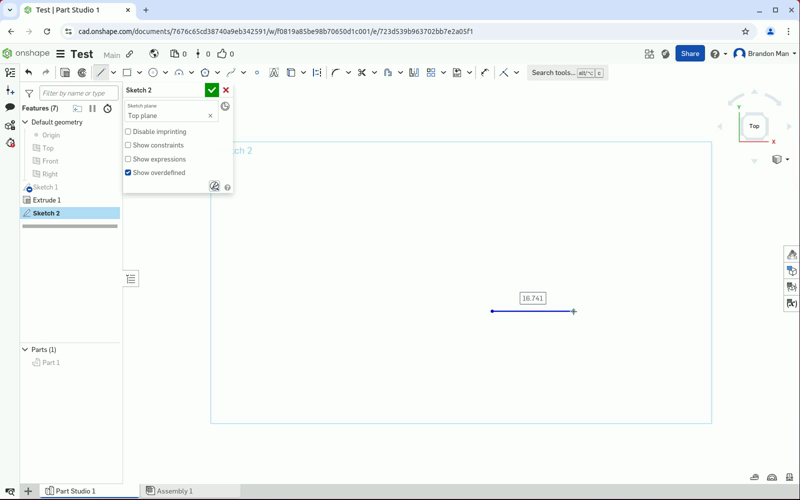
mouse_move(589, 311)
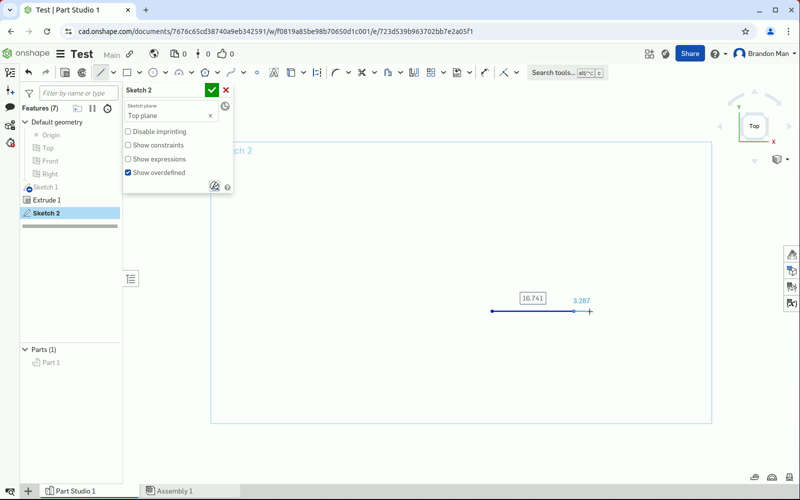
mouse_move(573, 254)
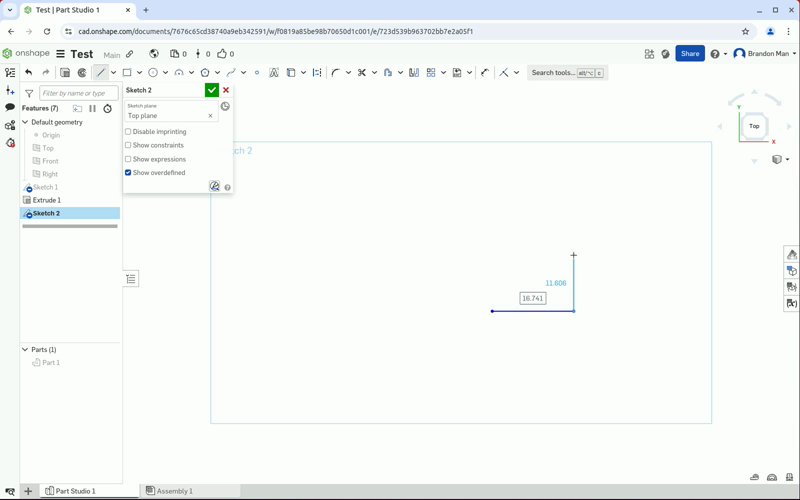
click(573, 254)
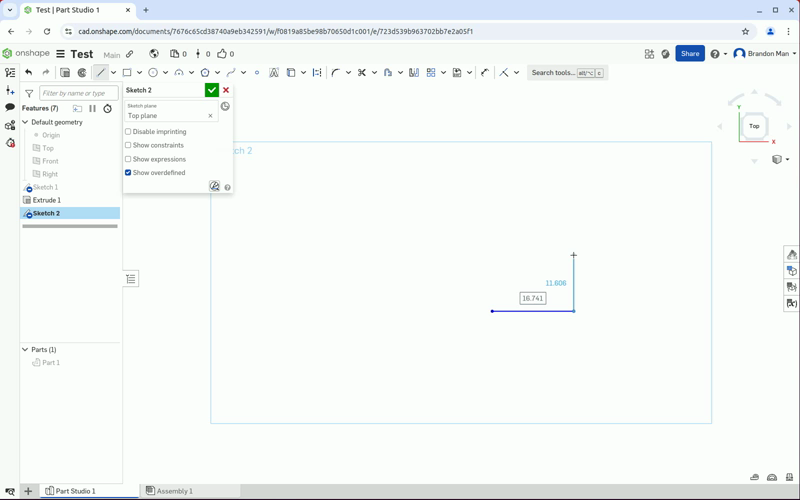
key_up(shift)
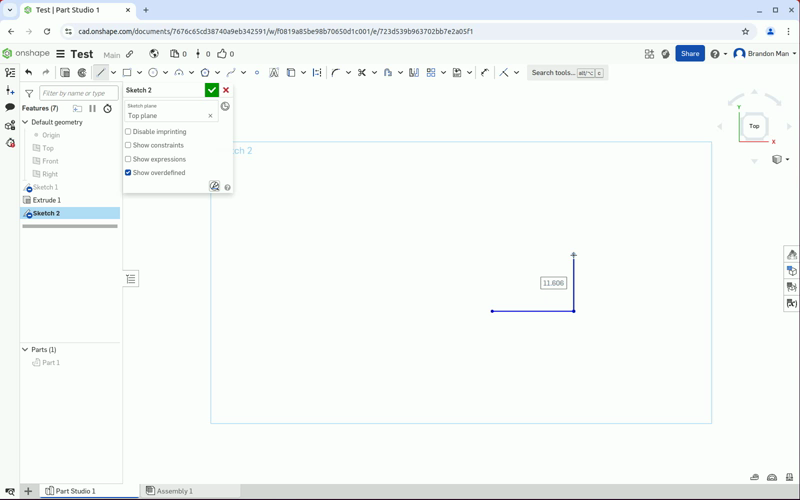
key_down(shift)
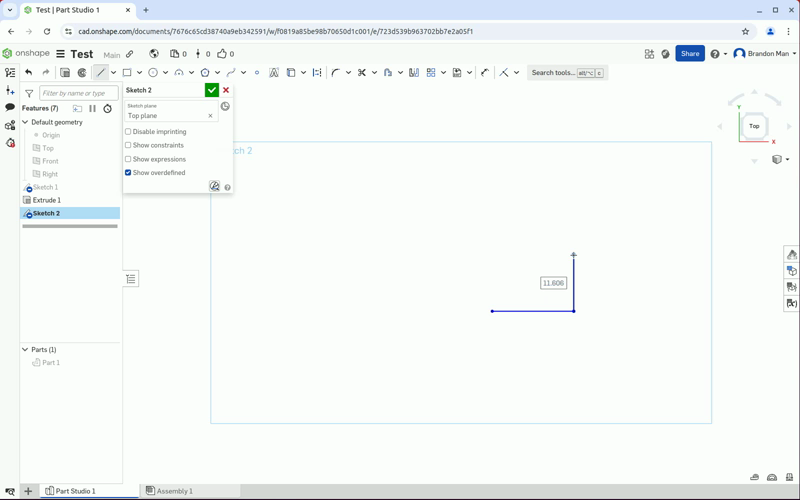
mouse_move(492, 254)
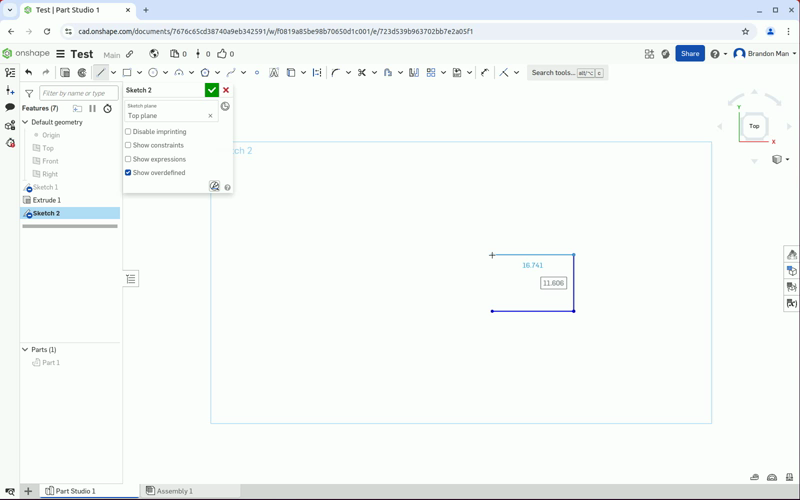
click(492, 254)
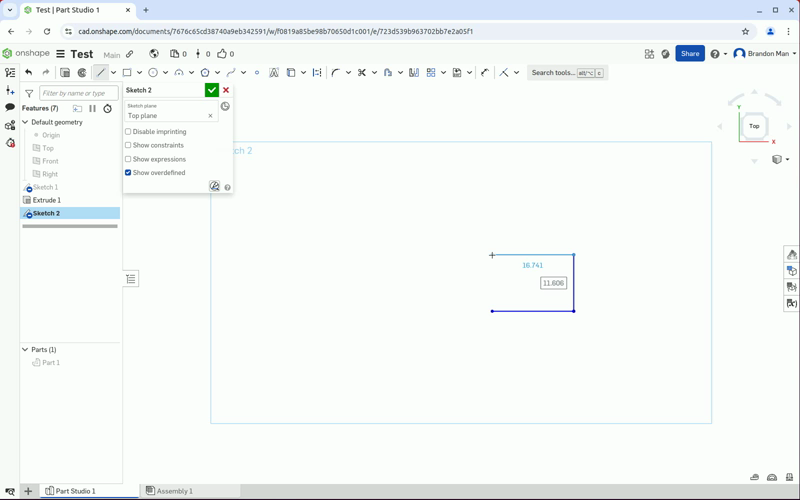
key_up(shift)
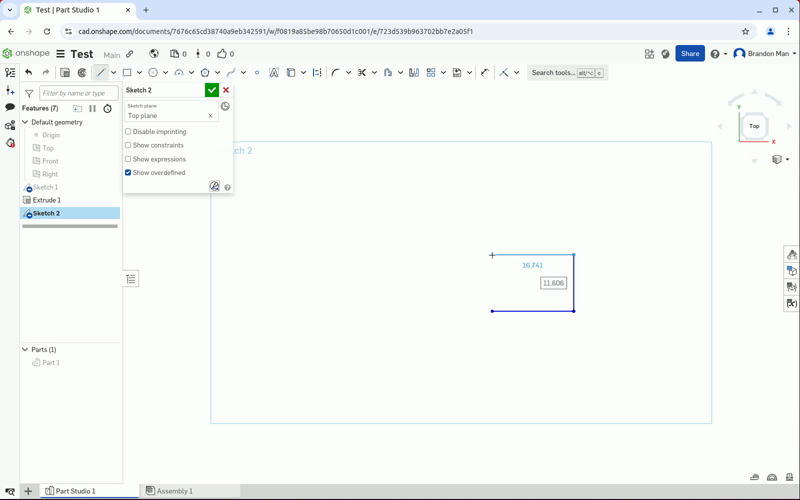
key(esc)
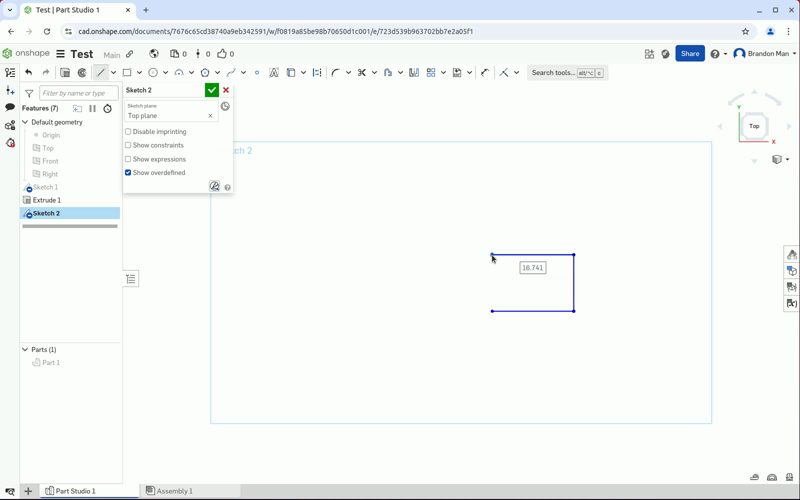
key(a)
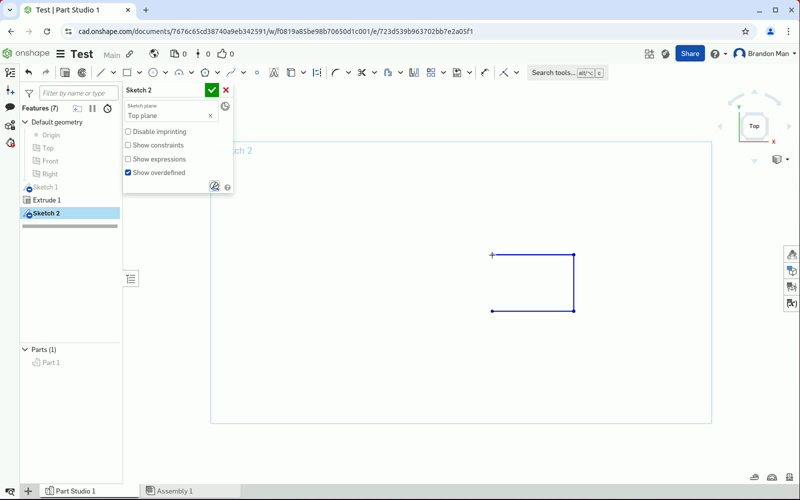
mouse_move(492, 254)
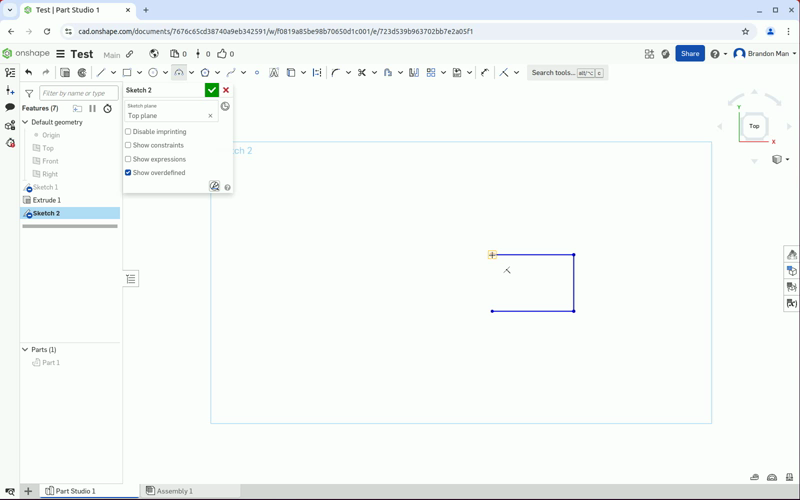
click(492, 254)
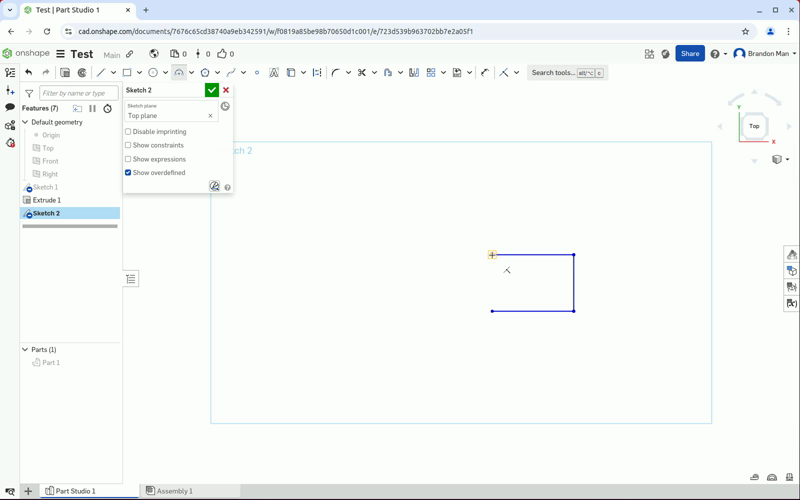
mouse_move(492, 311)
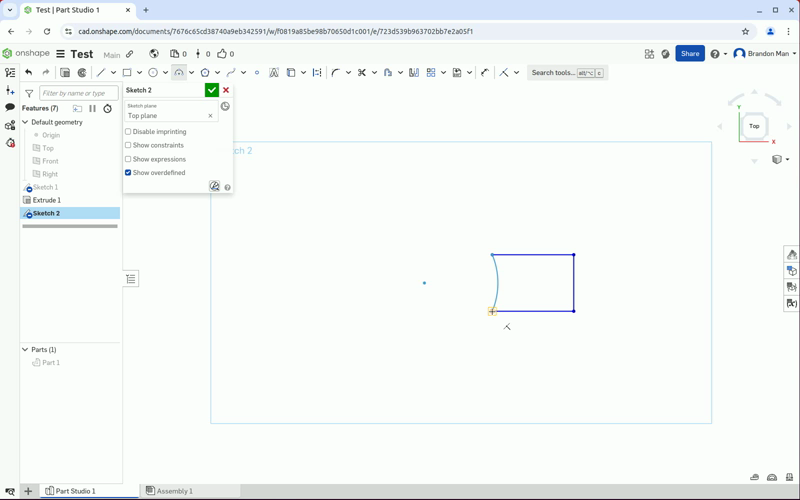
click(492, 311)
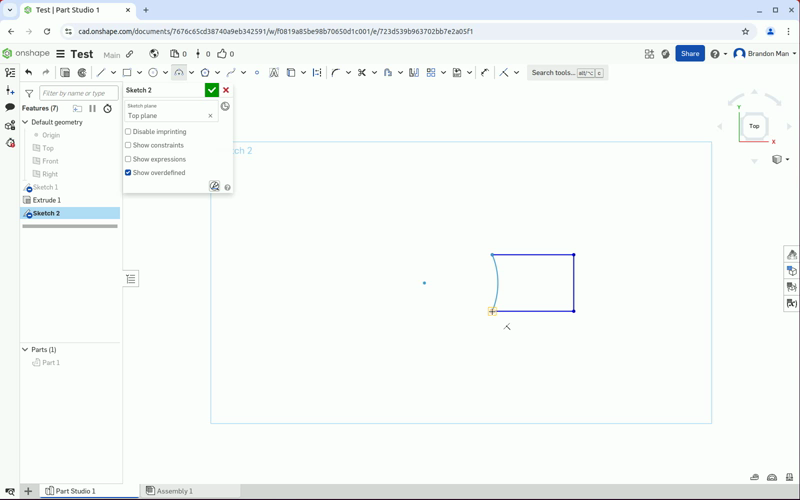
key_down(shift)
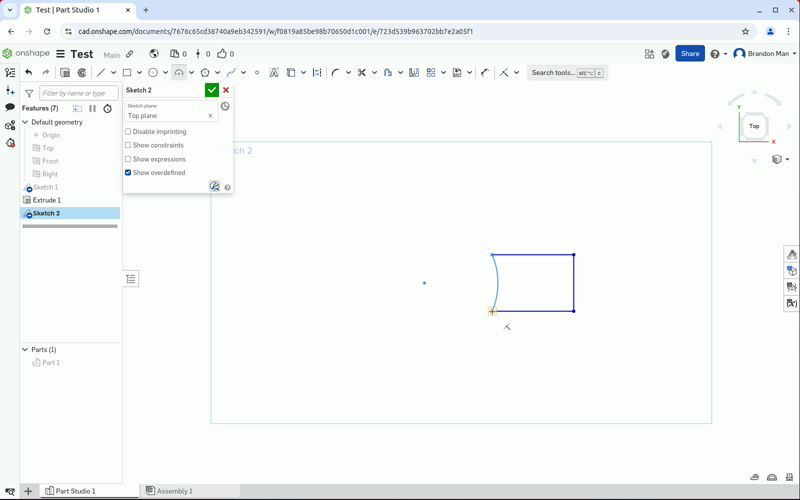
mouse_move(503, 282)
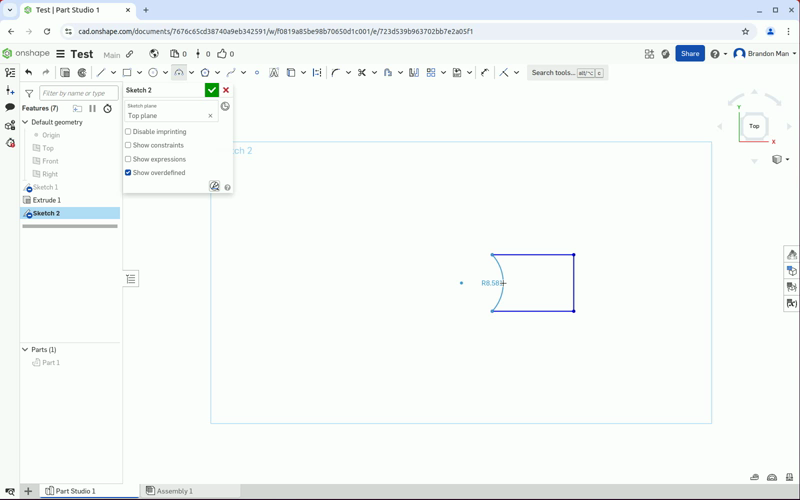
click(503, 282)
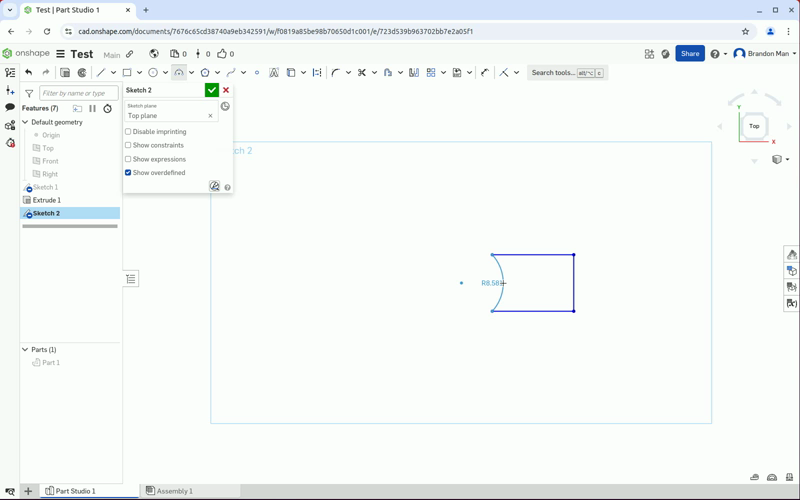
key_up(shift)
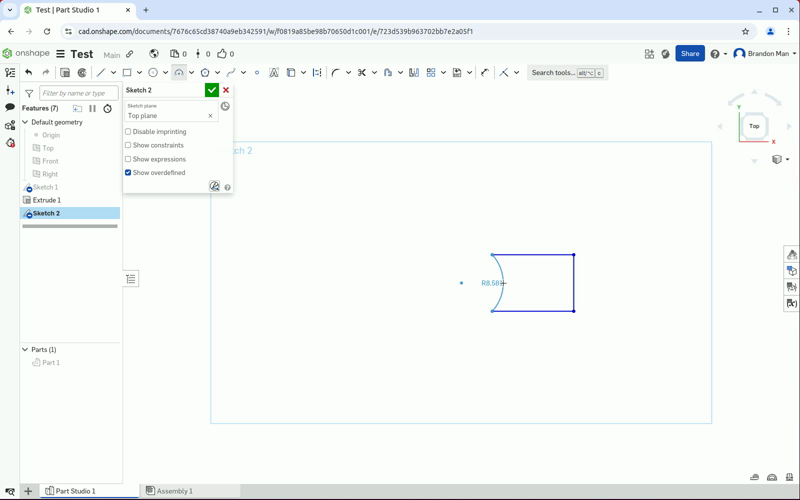
key(esc)
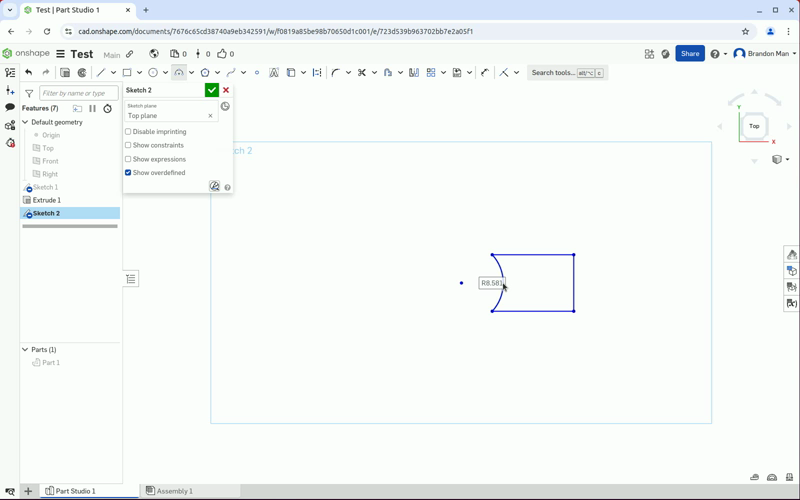
mouse_move(528, 270)
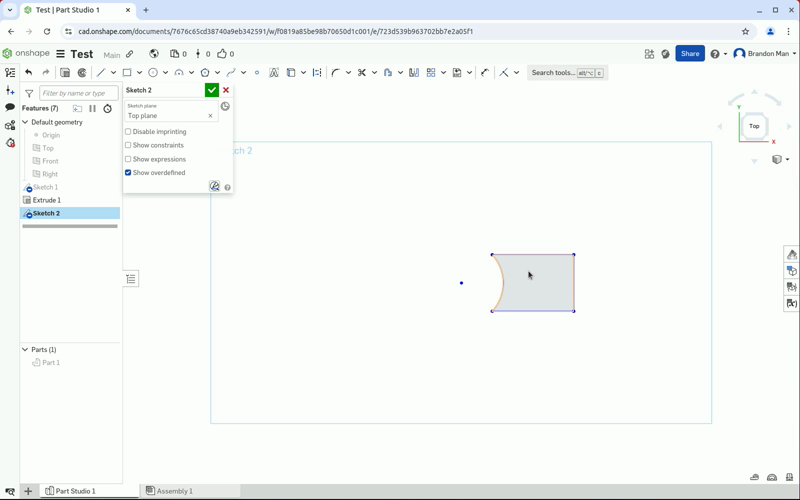
click(528, 270)
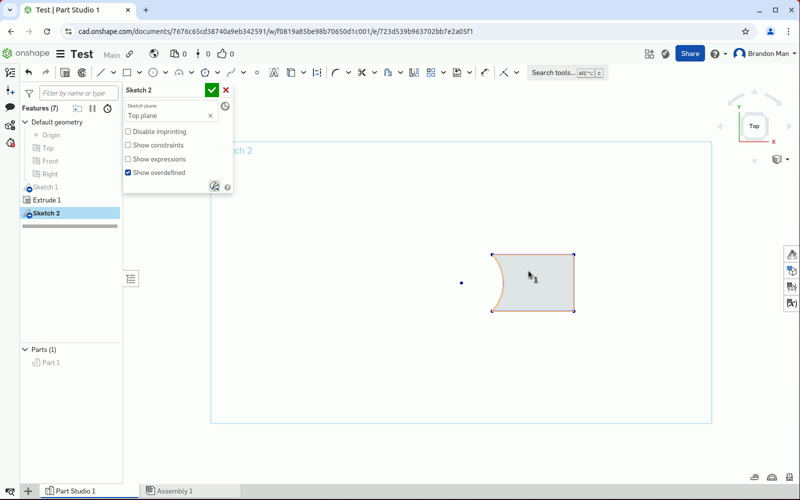
mouse_move(73, 352)
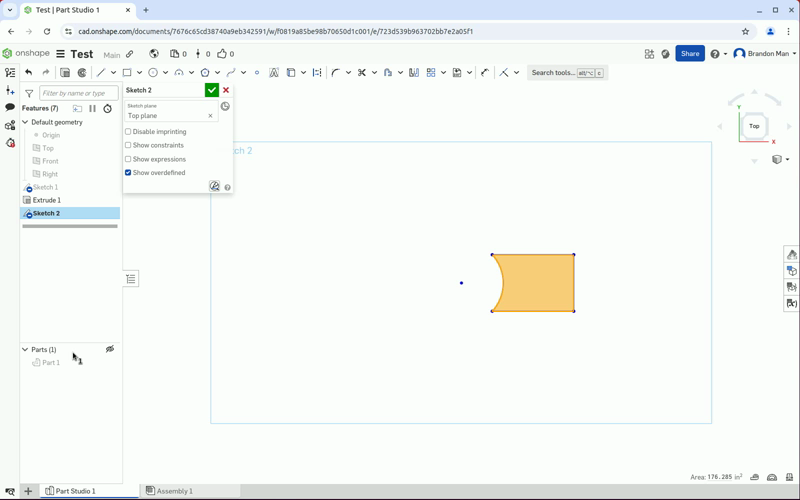
key(shift+y)
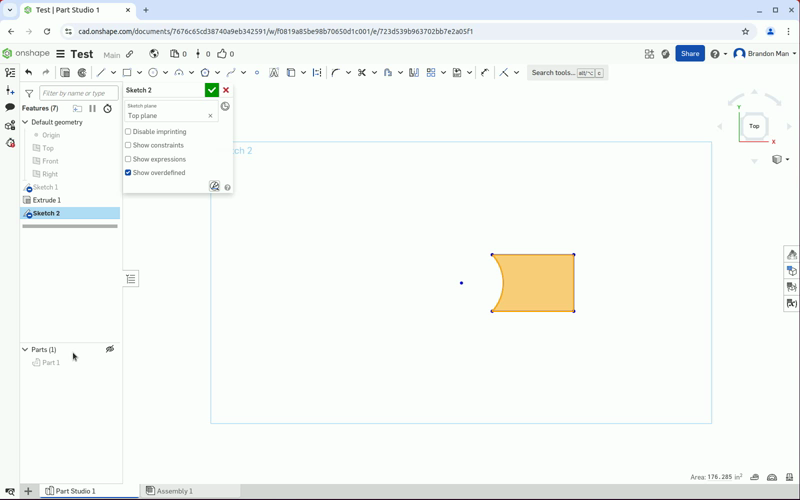
key(shift+e)
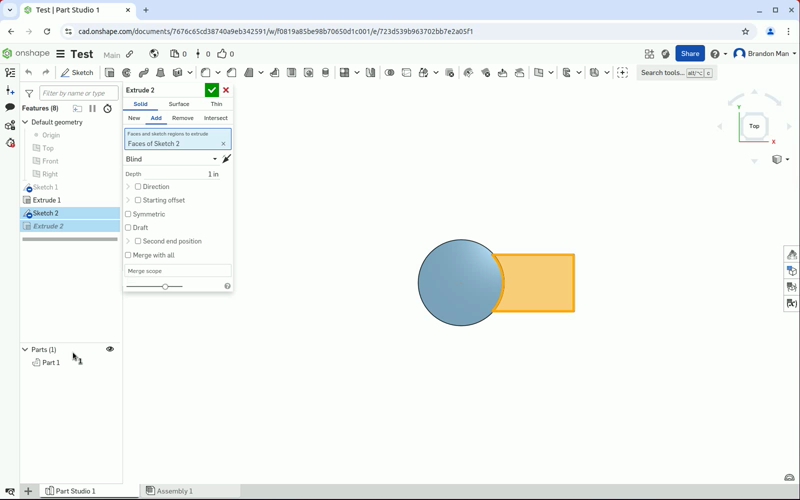
mouse_move(143, 106)
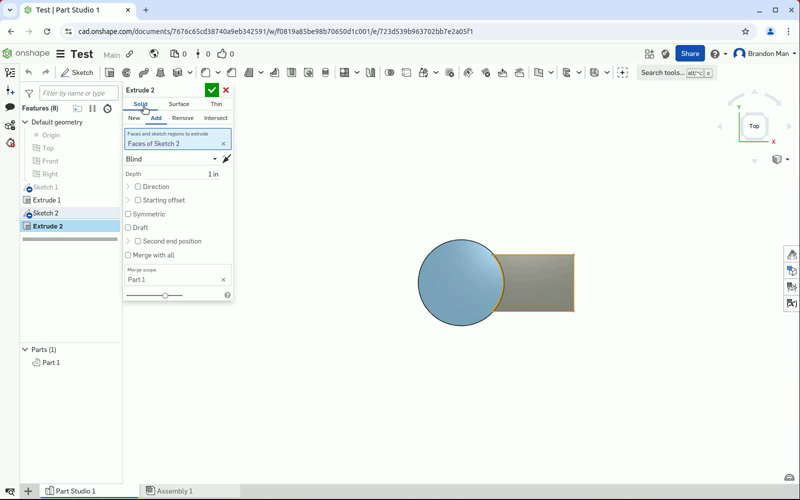
click(143, 106)
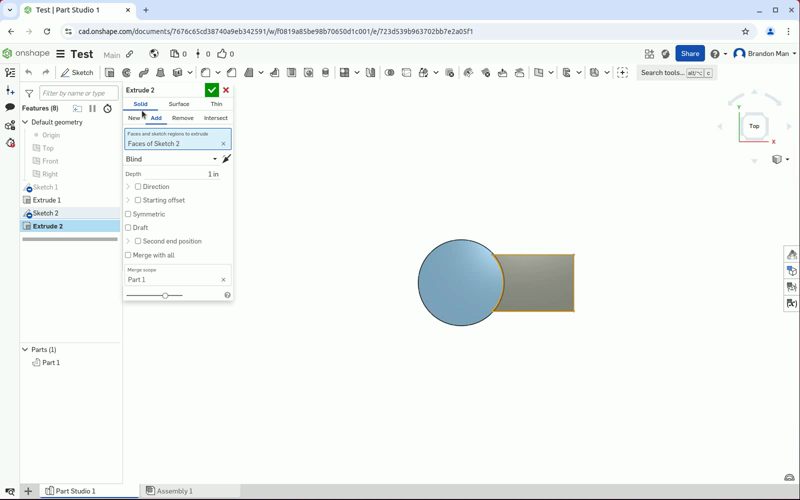
mouse_move(137, 120)
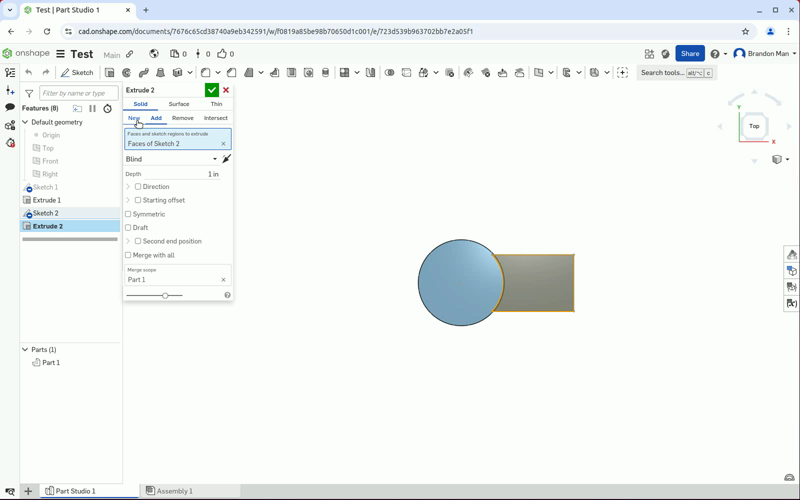
click(137, 120)
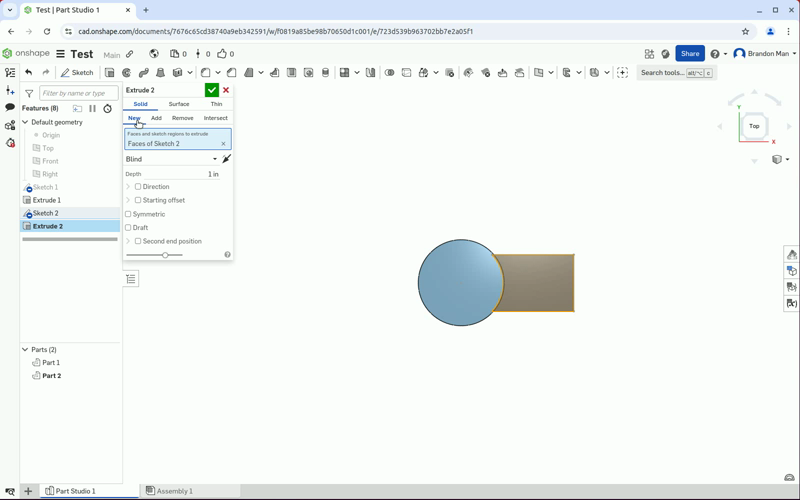
key(tab, 4)
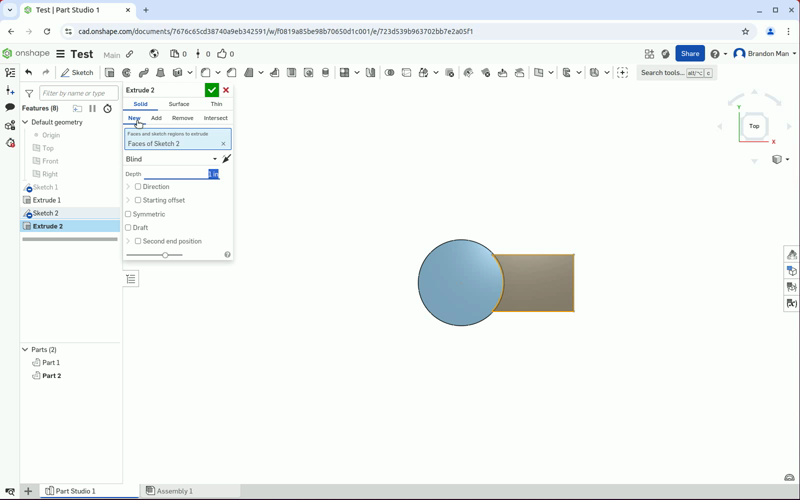
text(2.889)
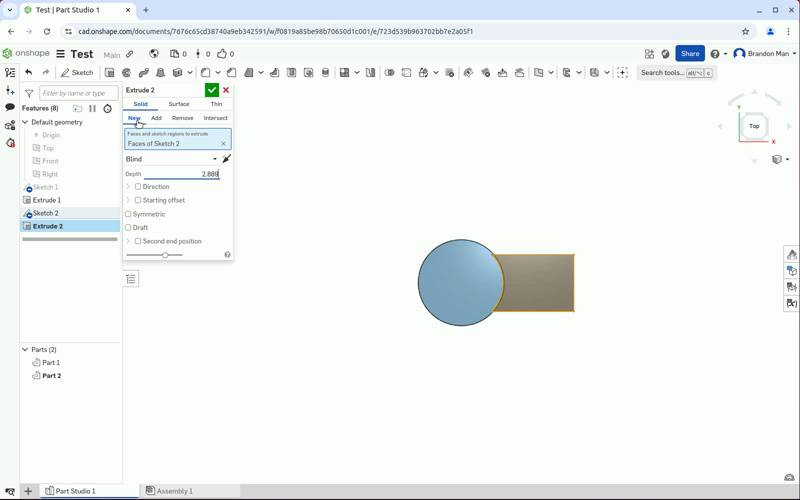
key(enter)
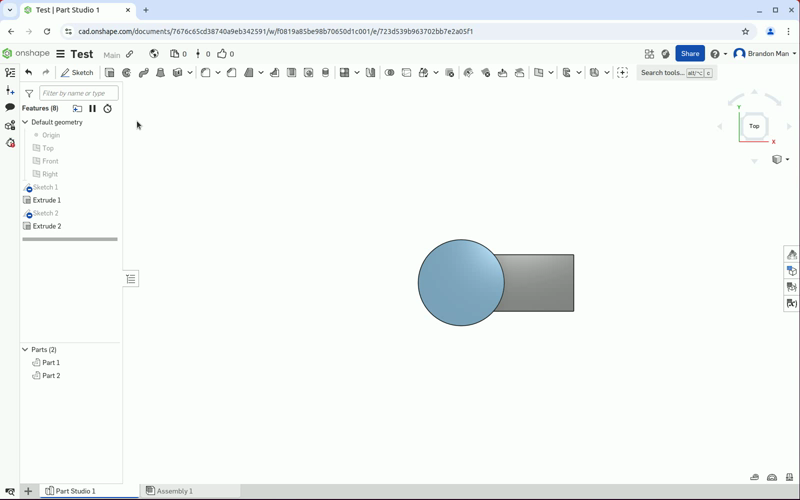
key(shift+h)
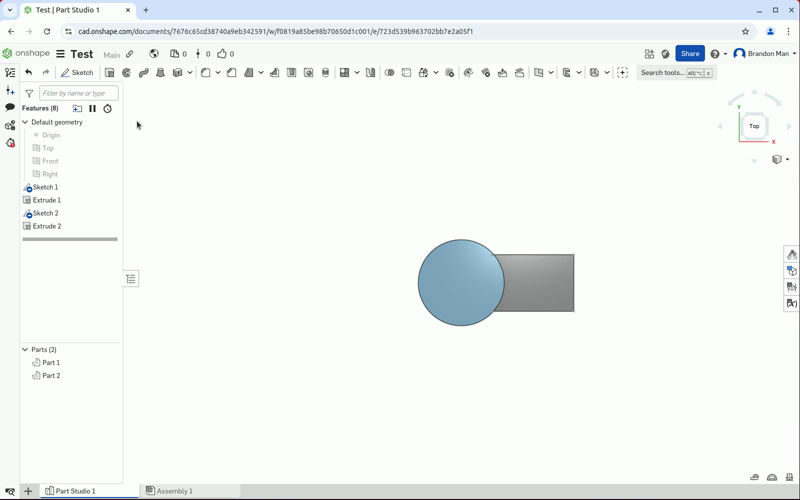
key(shift+h)
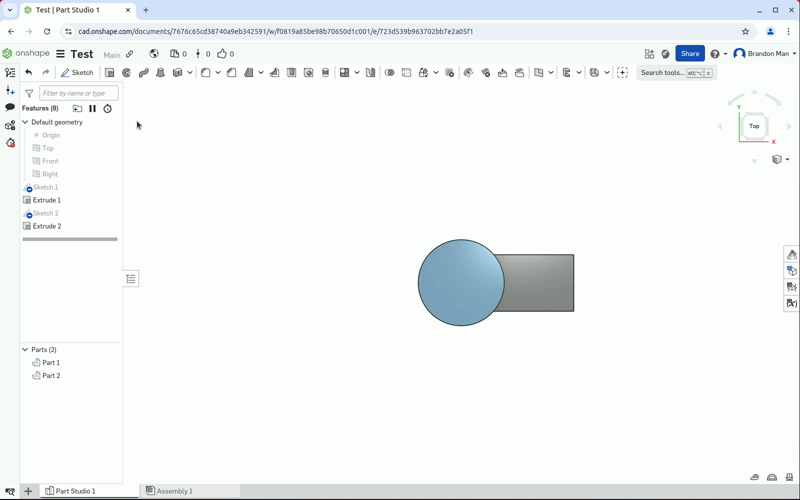
mouse_move(73, 189)
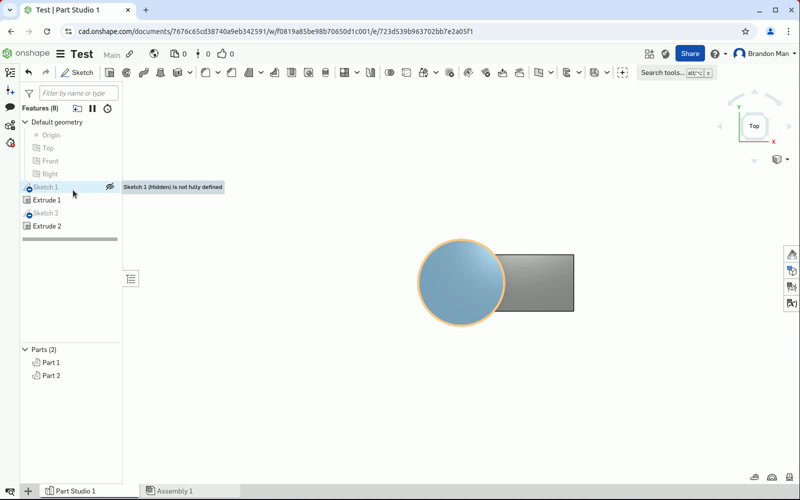
click(73, 189)
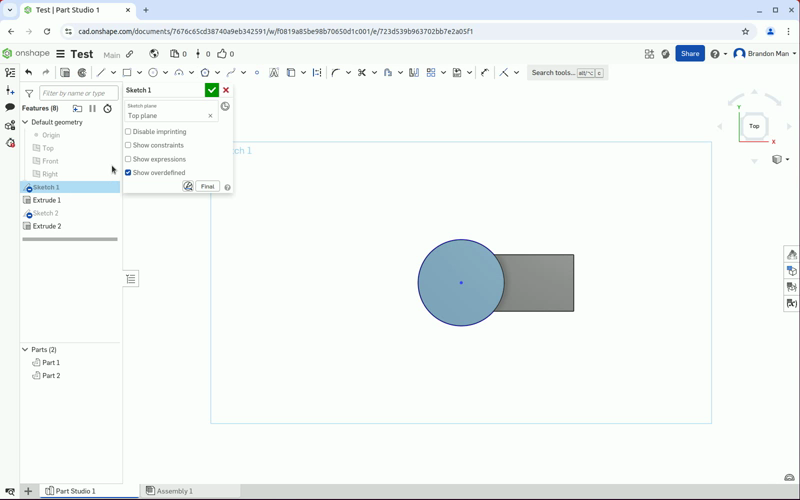
mouse_move(229, 92)
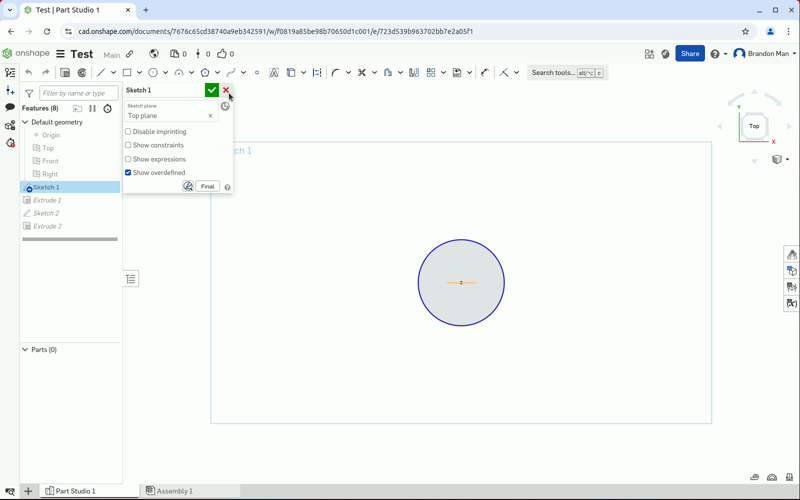
click(229, 92)
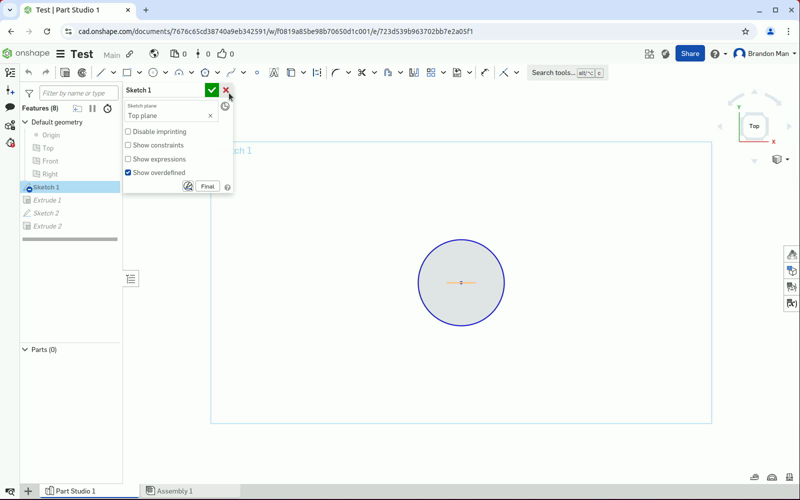
key(shift+s)
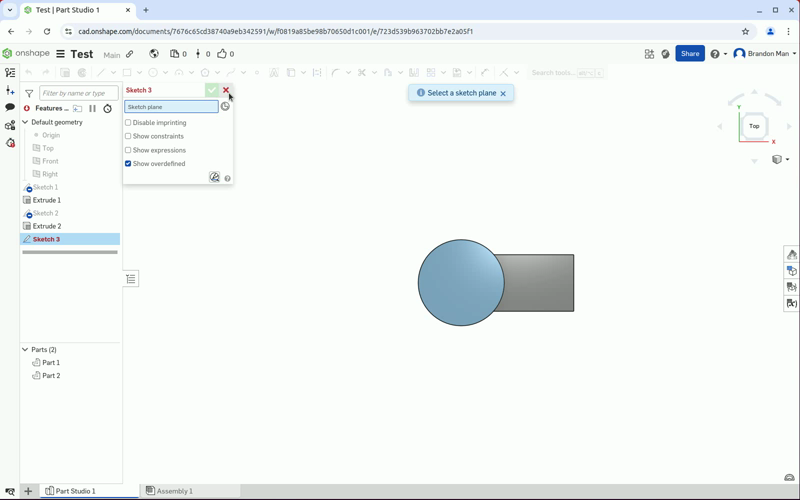
mouse_move(73, 150)
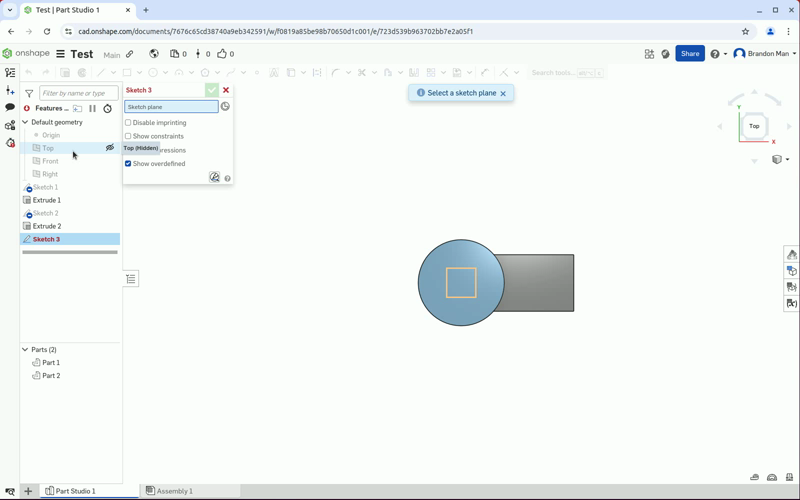
click(73, 150)
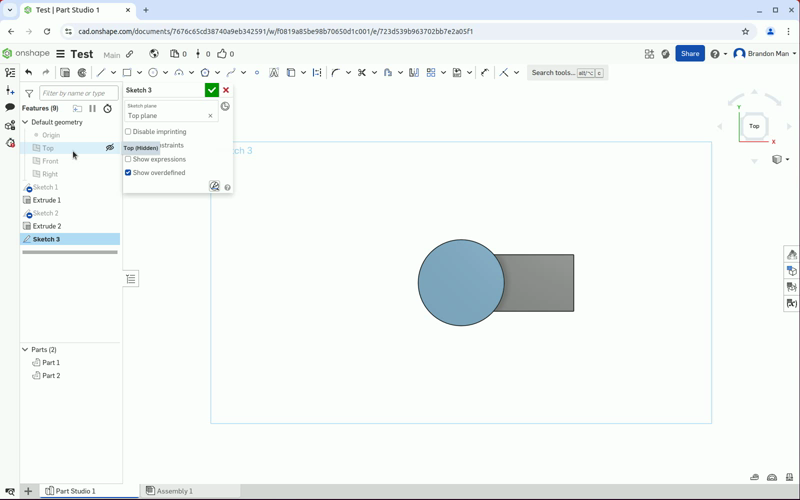
mouse_move(73, 352)
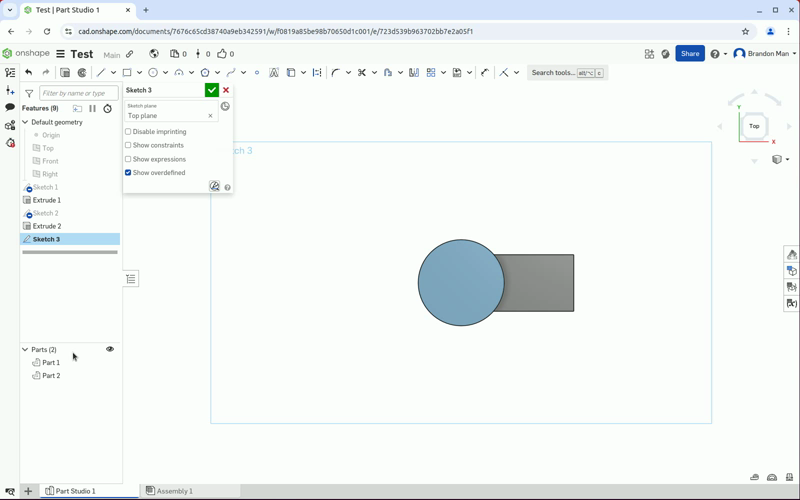
key(y)
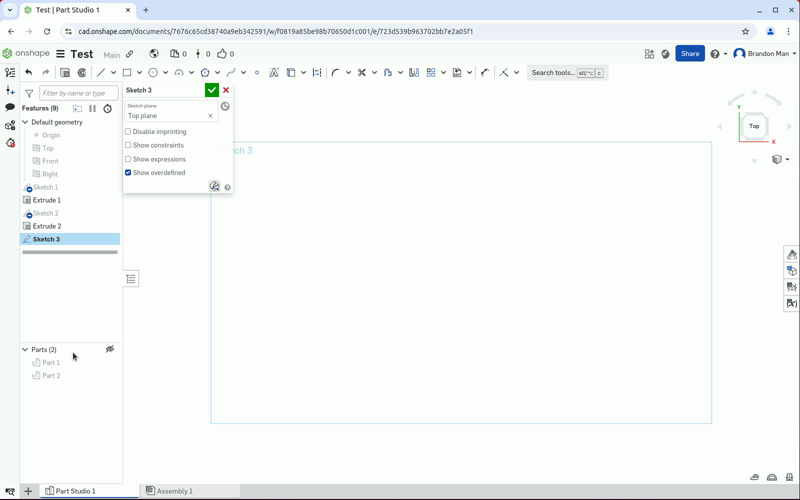
key(l)
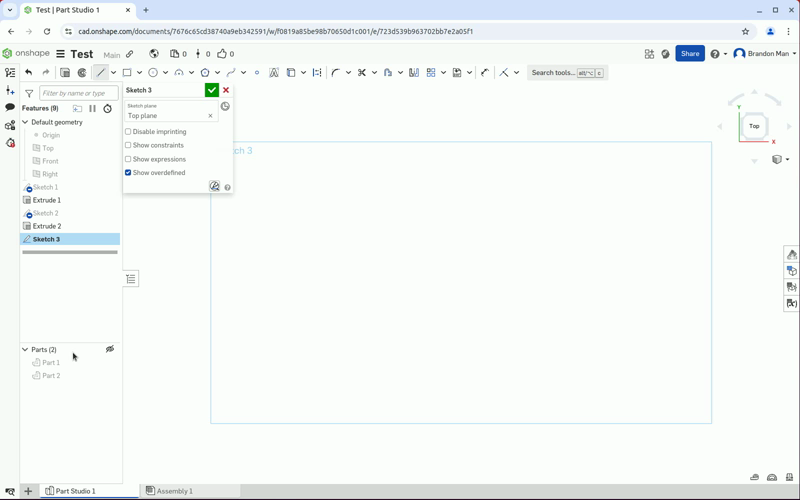
key_down(shift)
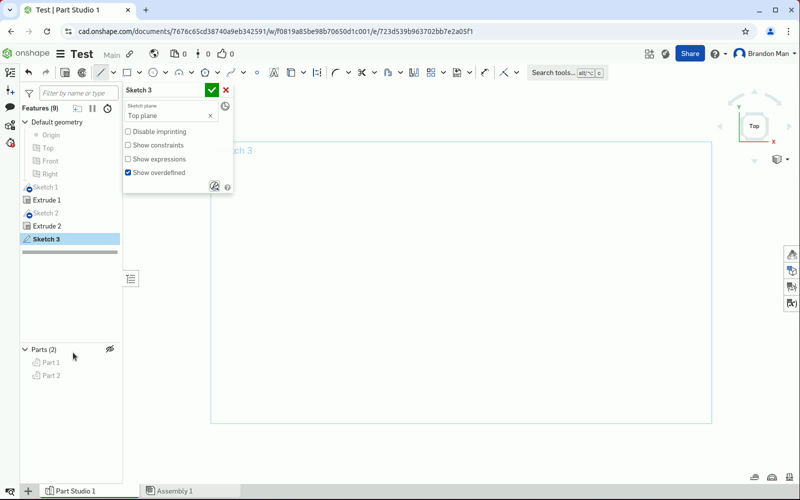
mouse_move(432, 395)
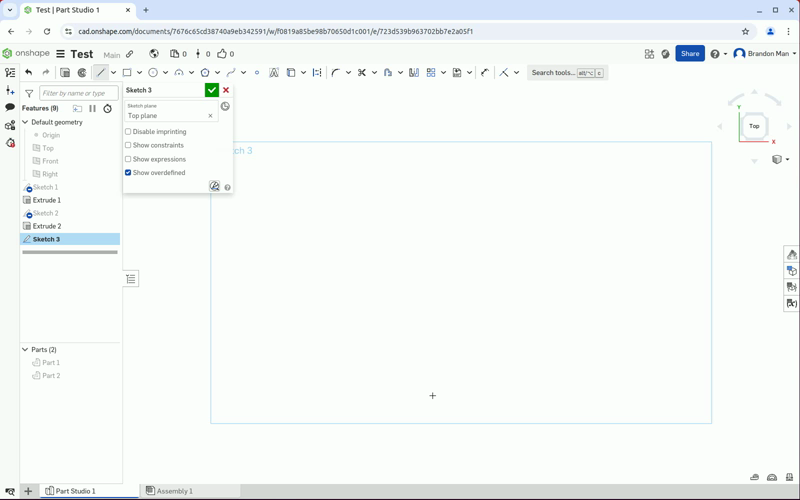
click(432, 395)
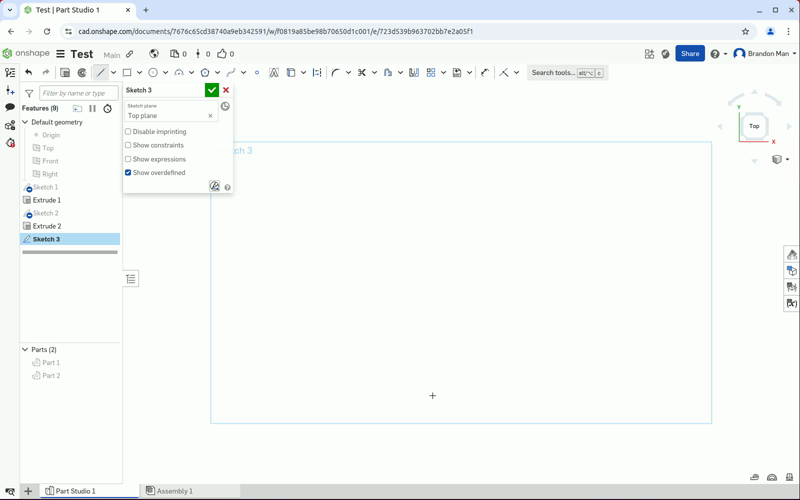
key_up(shift)
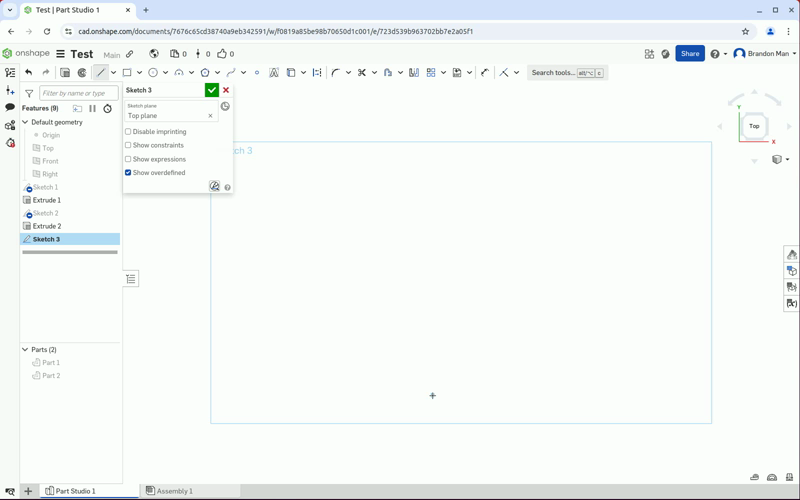
key_down(shift)
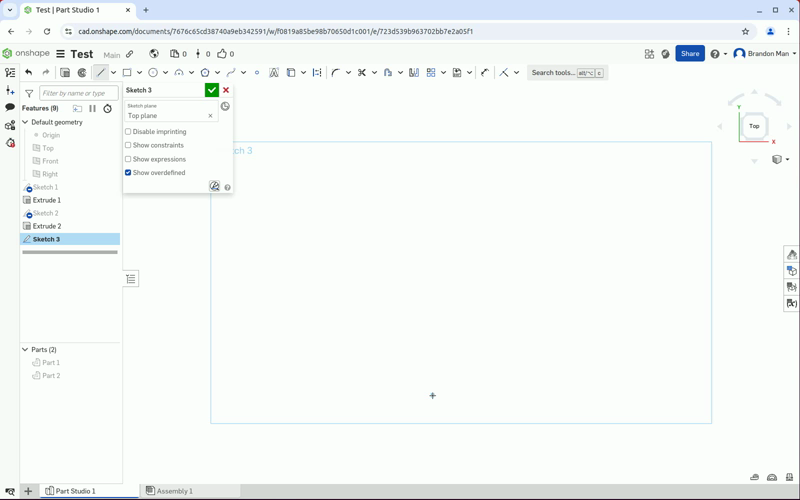
mouse_move(462, 395)
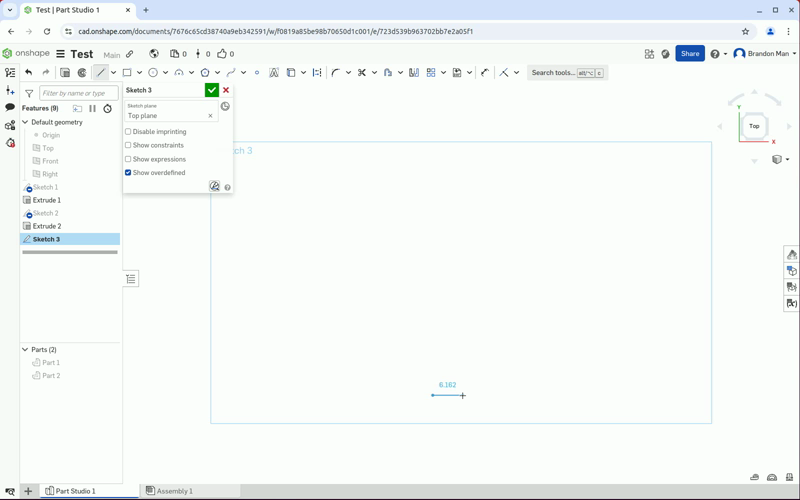
mouse_move(489, 395)
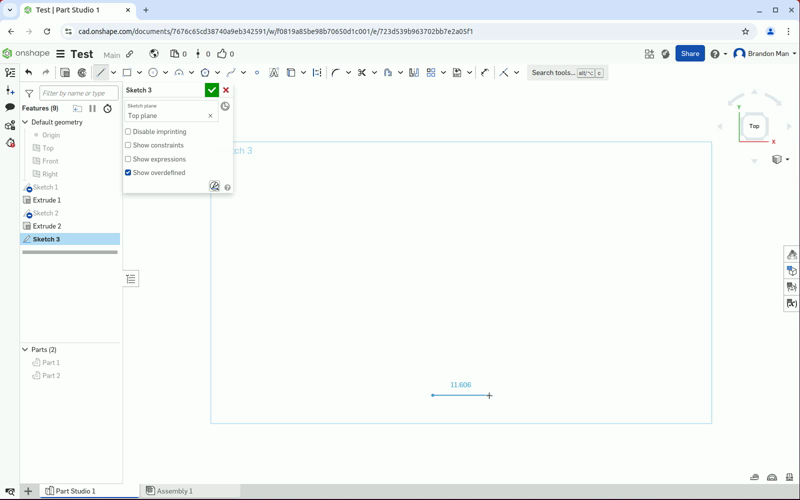
click(489, 395)
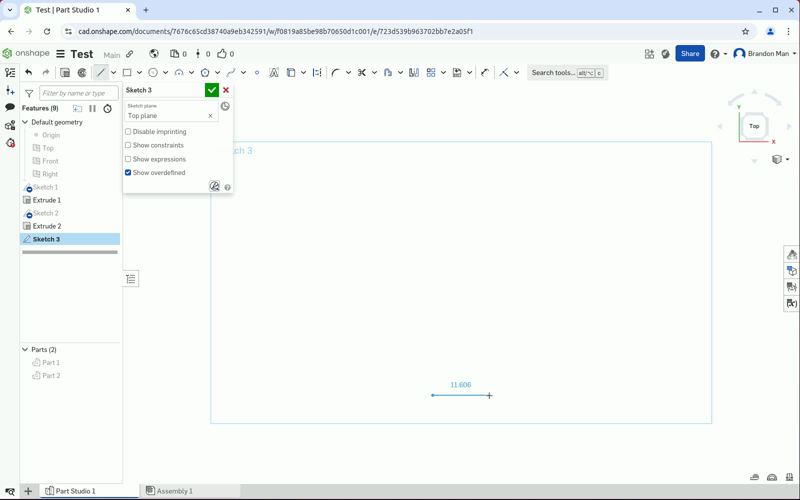
key_up(shift)
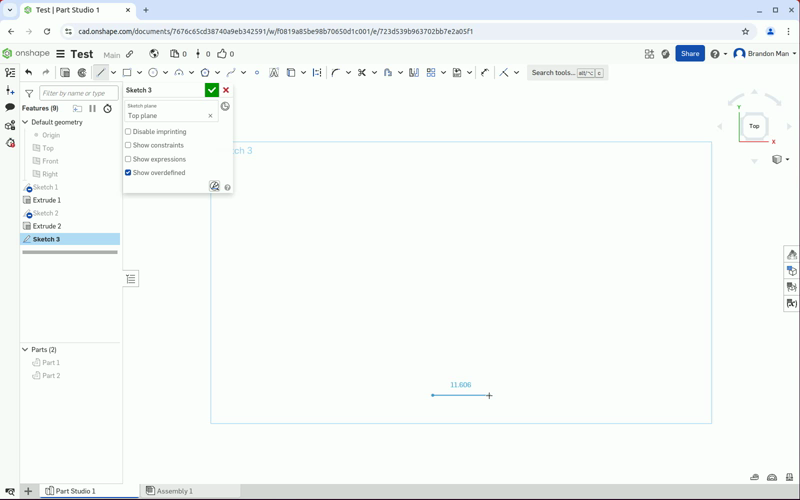
key_down(shift)
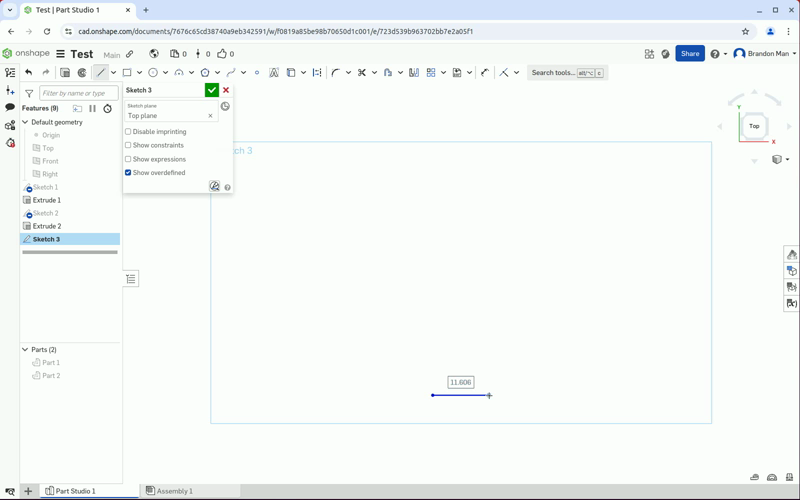
mouse_move(489, 314)
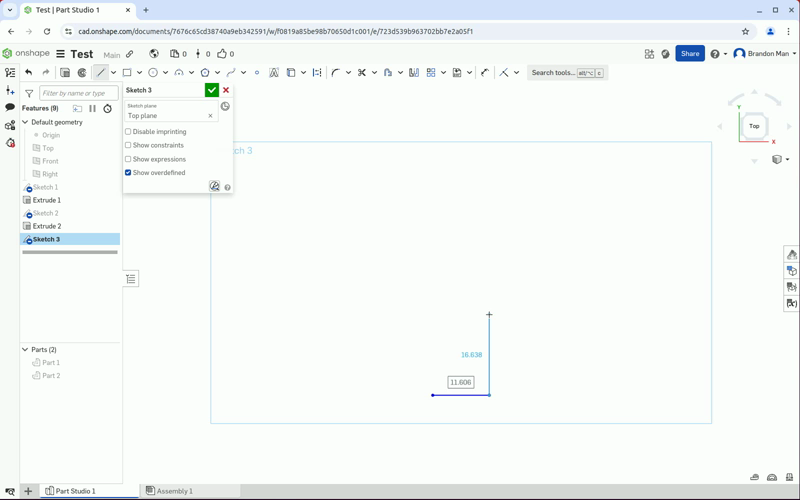
click(489, 314)
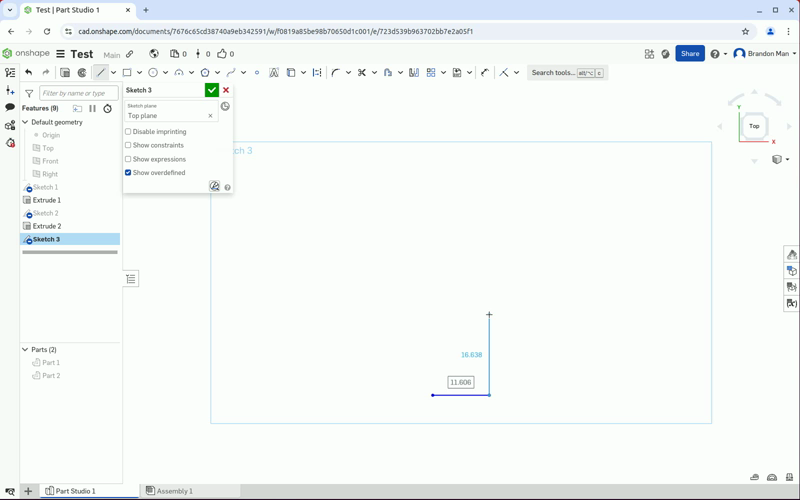
key_up(shift)
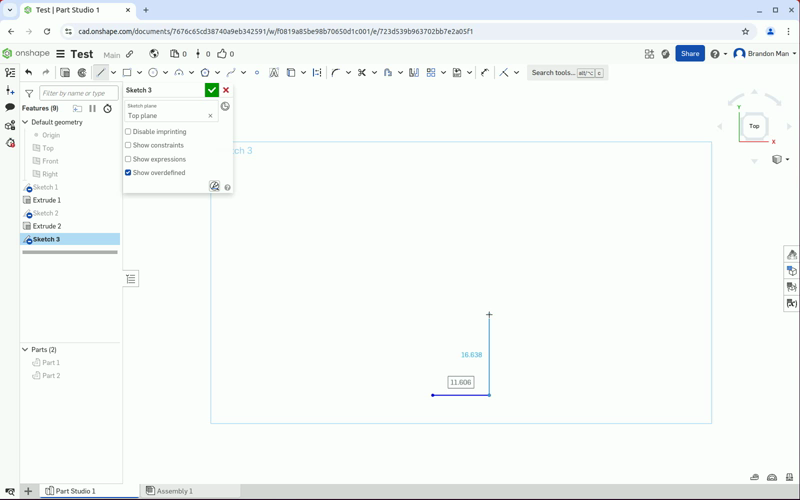
key(esc)
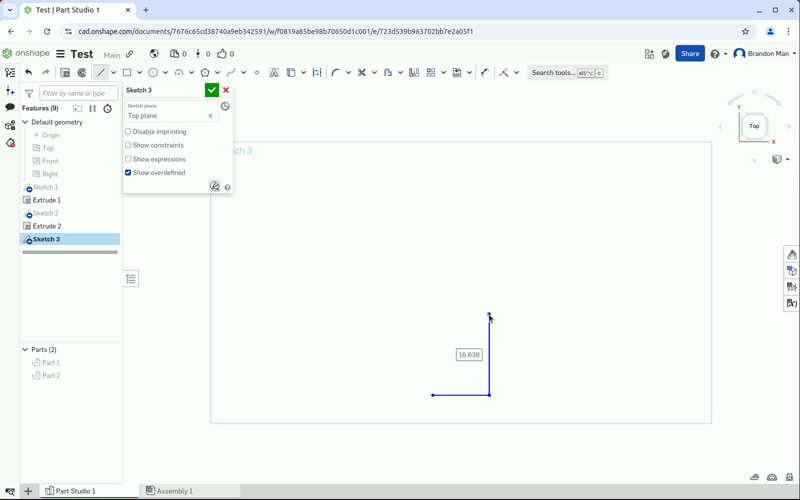
key(a)
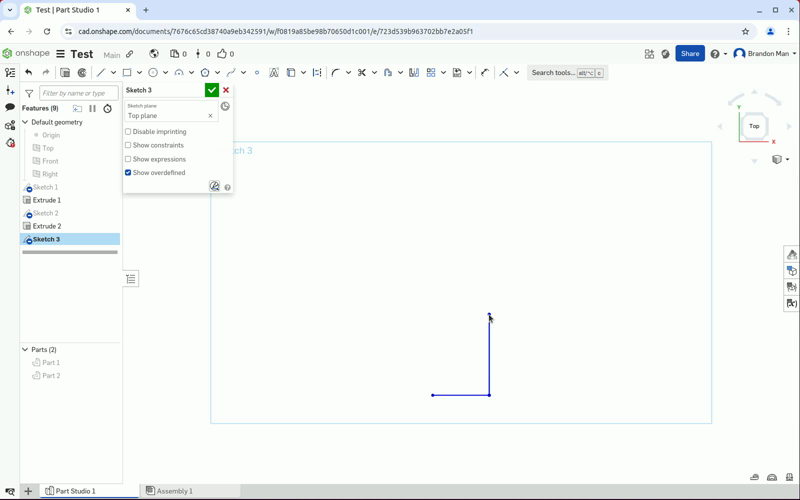
mouse_move(489, 314)
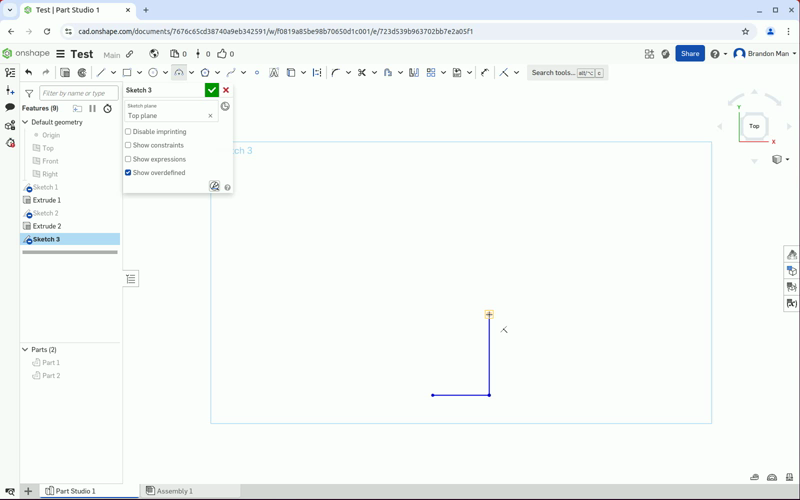
click(489, 314)
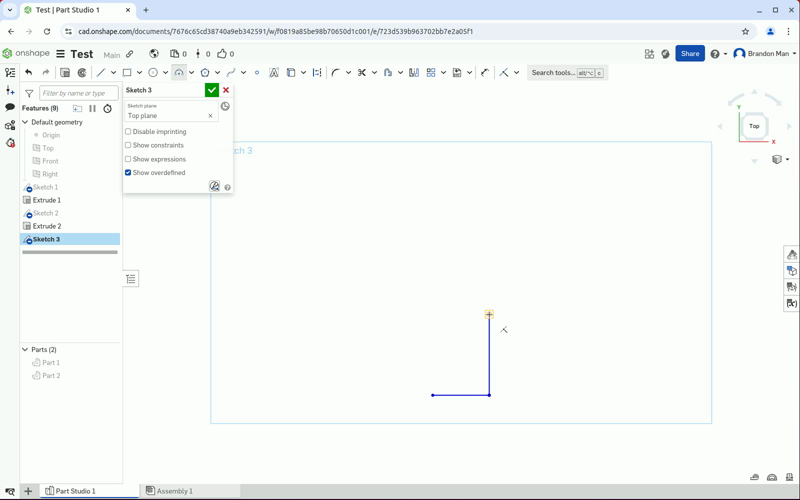
key_down(shift)
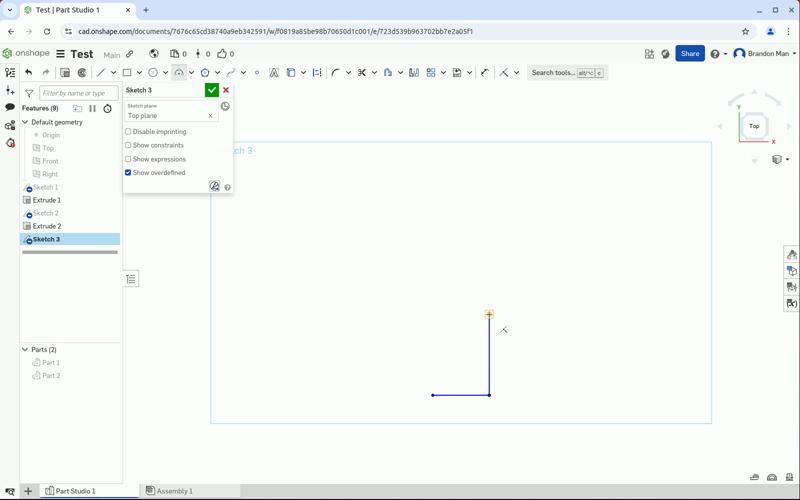
mouse_move(432, 314)
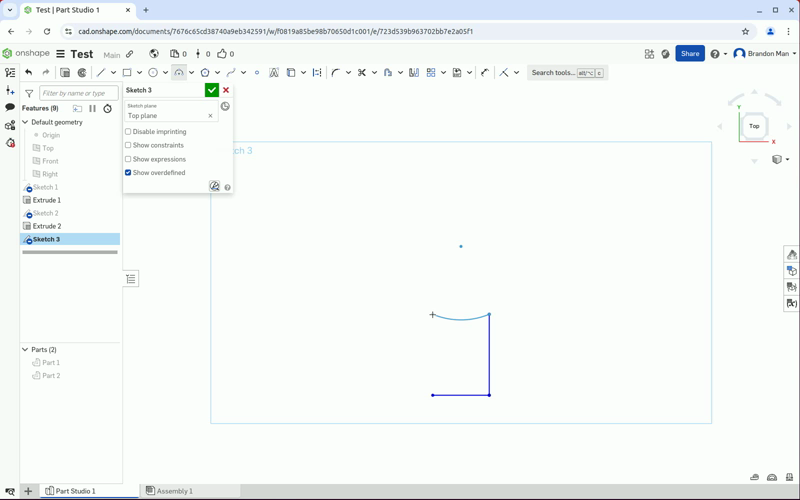
click(432, 314)
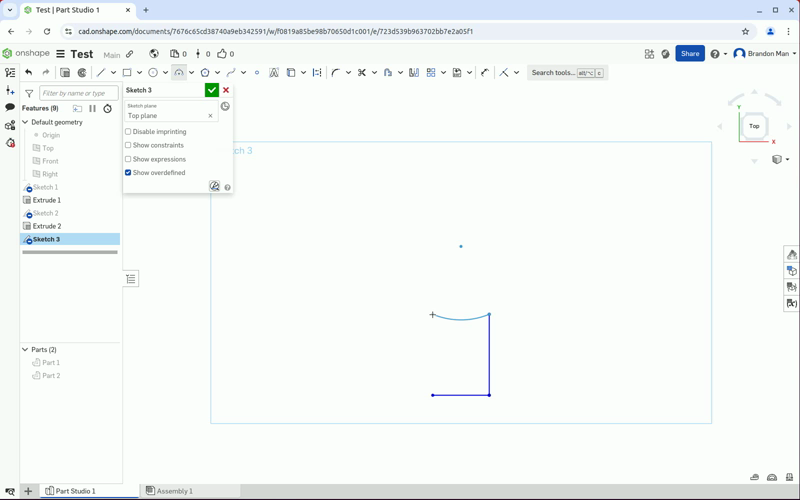
mouse_move(460, 324)
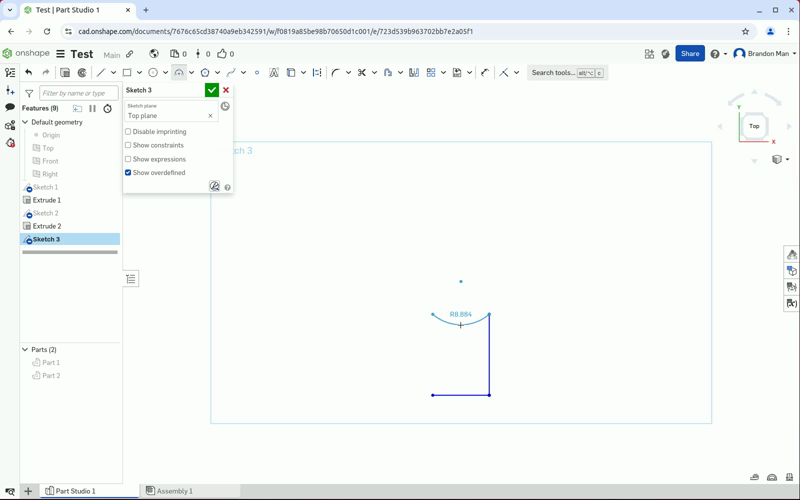
click(460, 324)
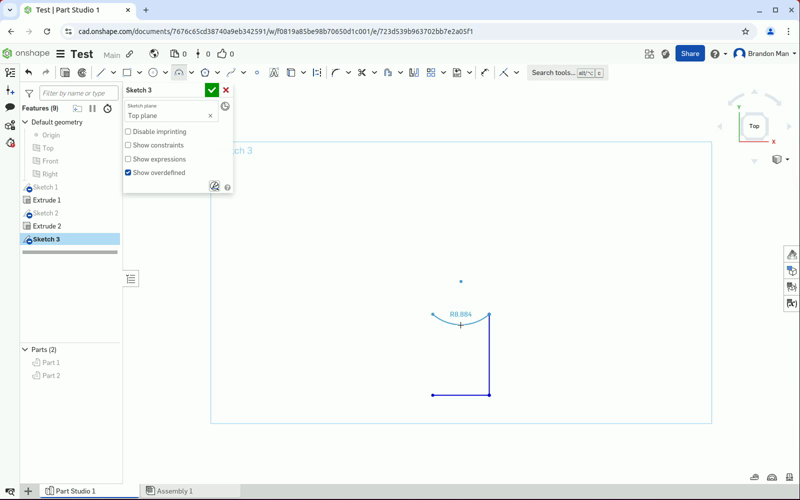
key_up(shift)
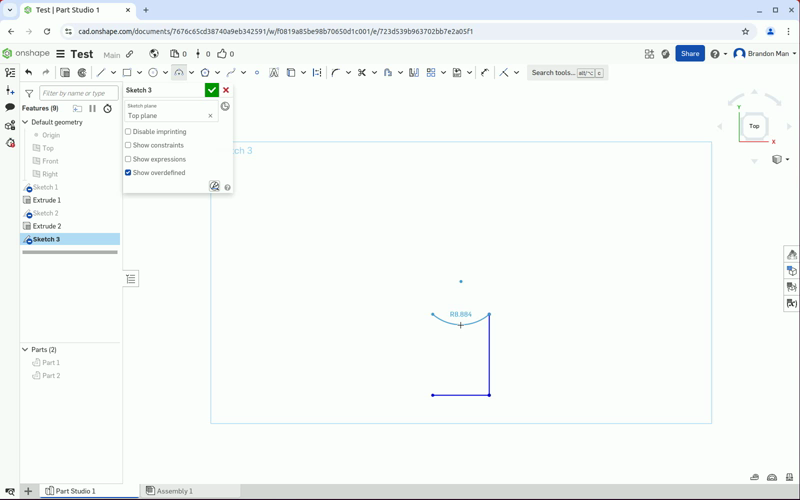
key(esc)
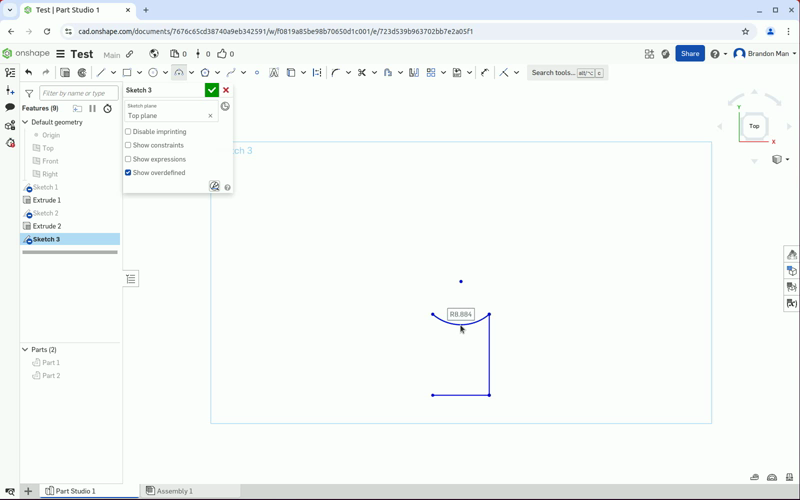
key(l)
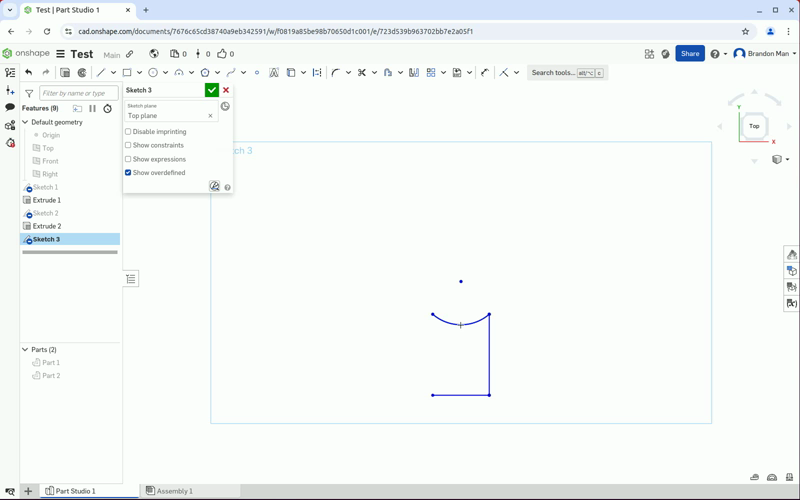
mouse_move(432, 314)
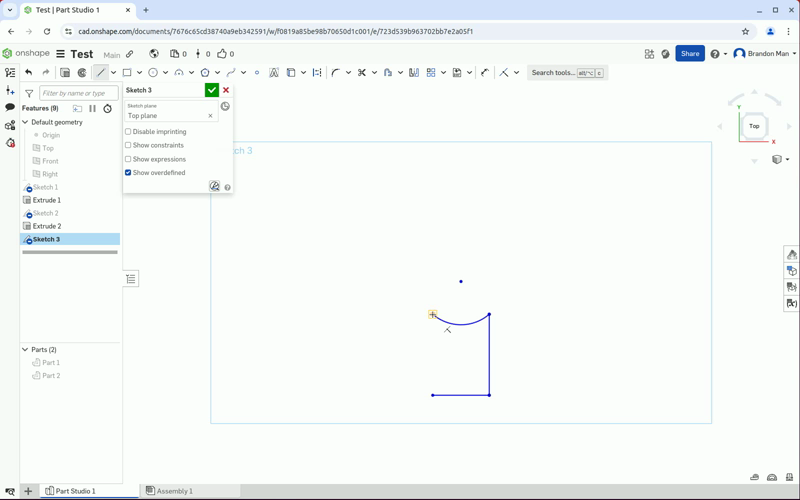
click(432, 314)
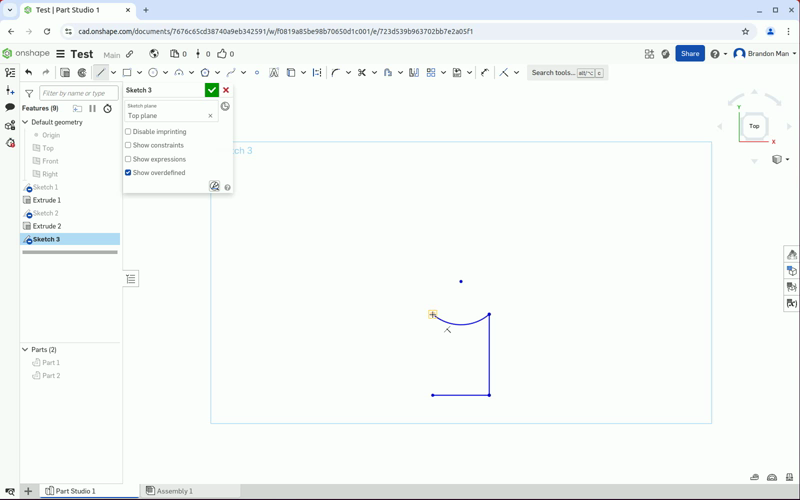
key_down(shift)
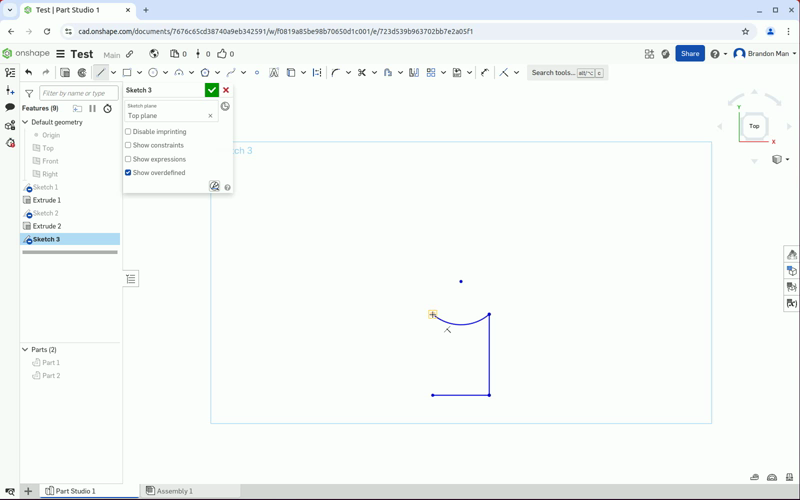
mouse_move(432, 395)
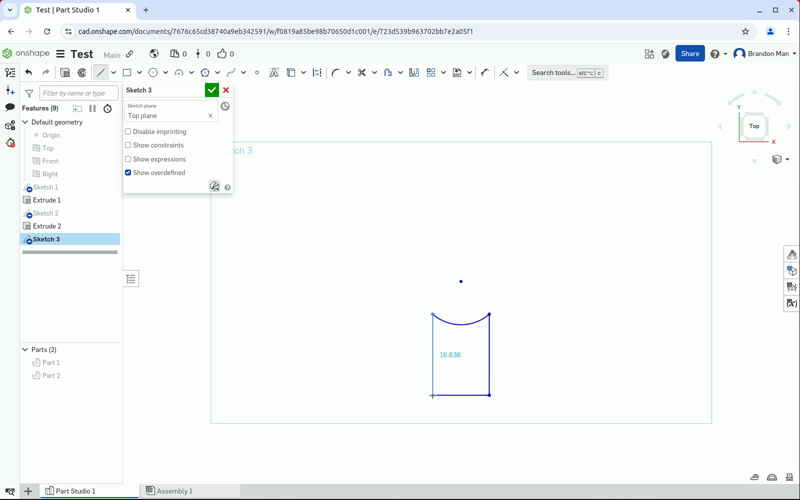
key_up(shift)
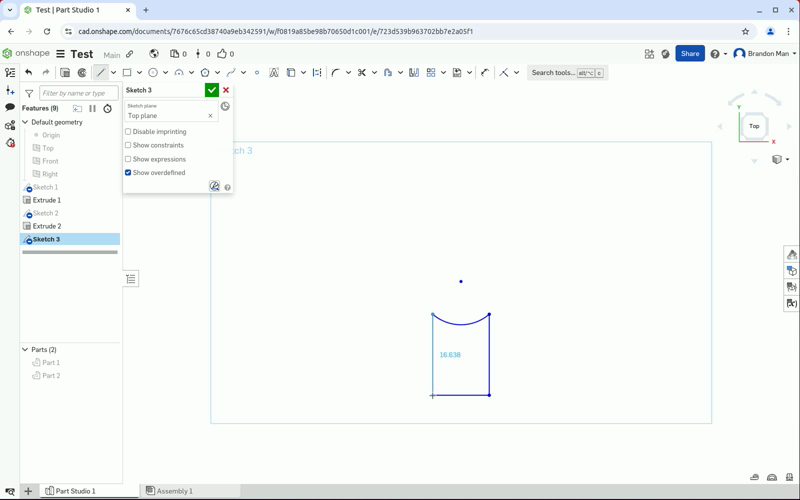
click(432, 395)
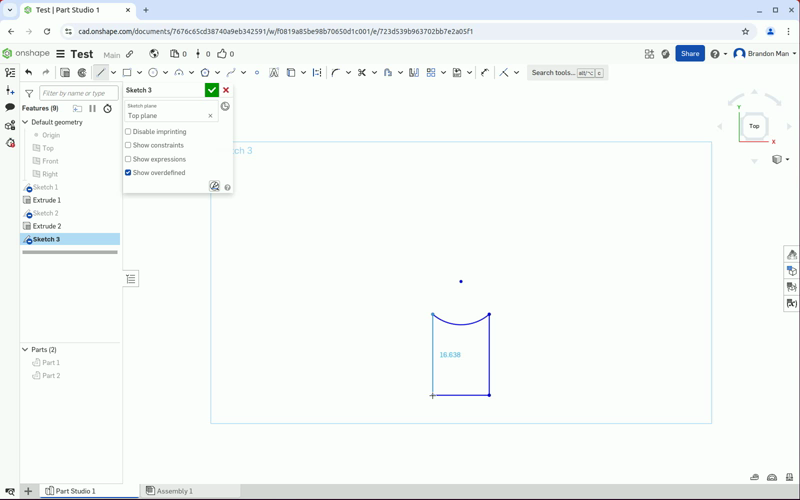
key(esc)
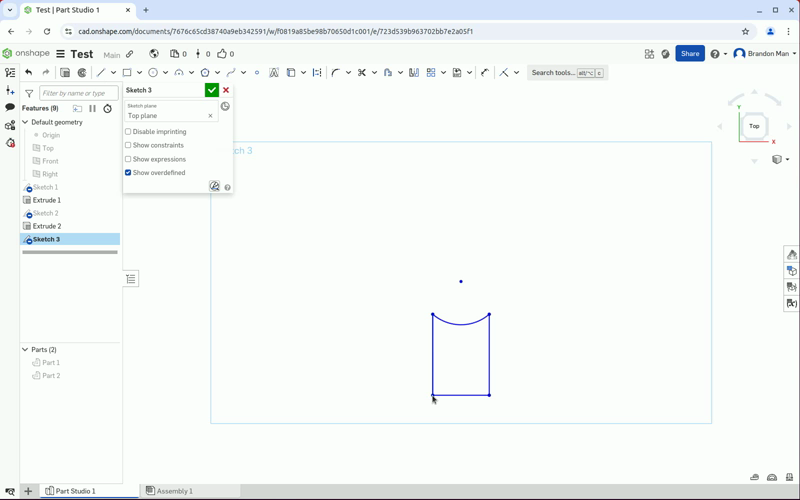
mouse_move(485, 353)
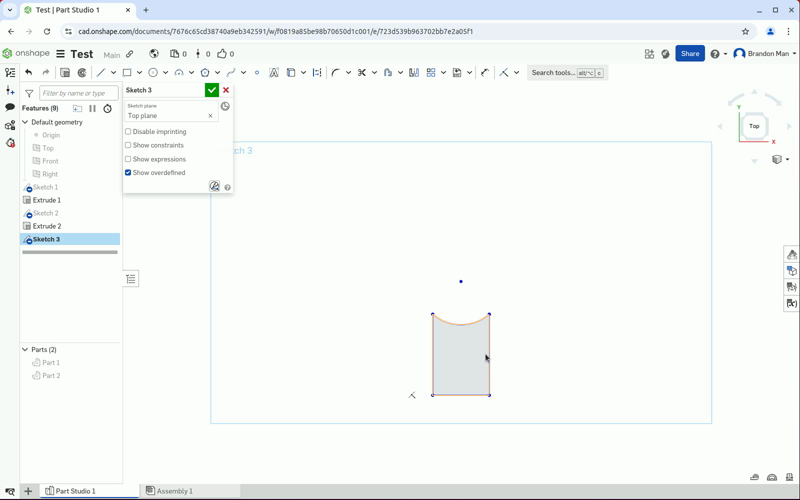
click(485, 353)
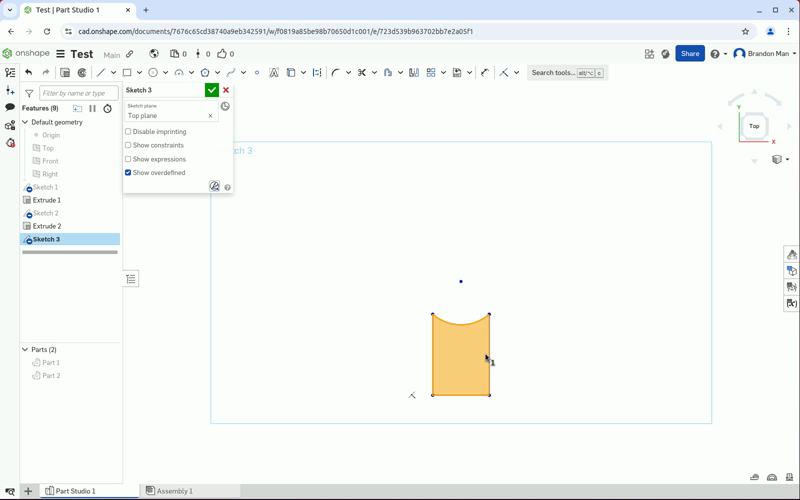
mouse_move(73, 352)
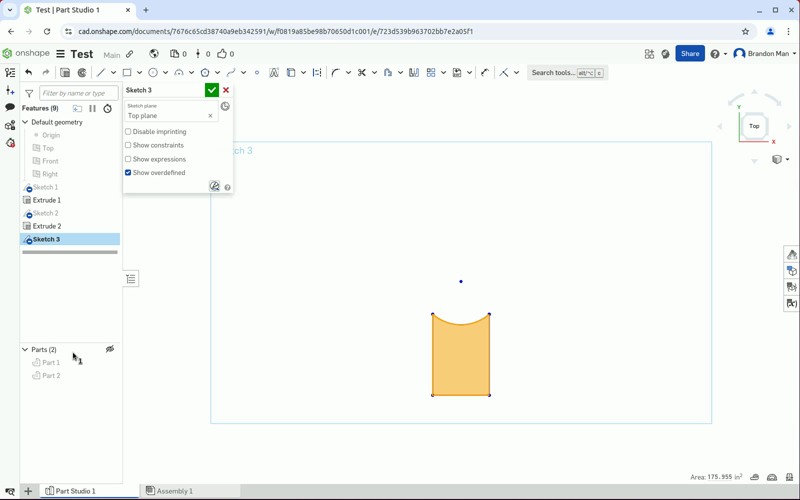
key(shift+y)
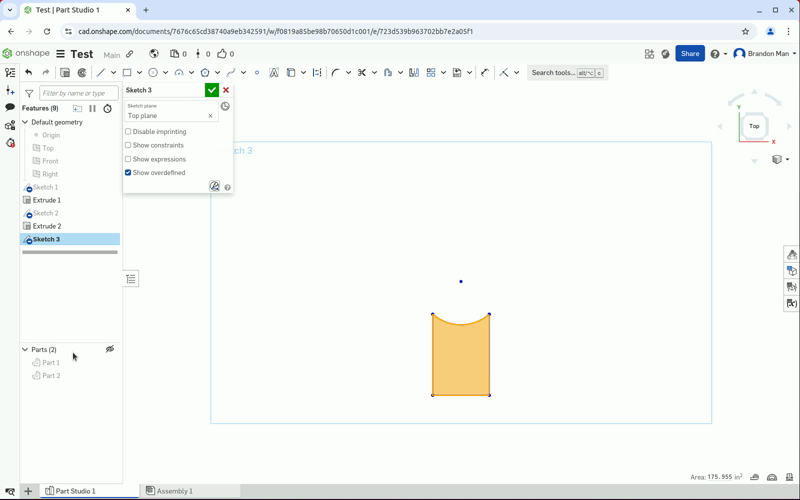
key(shift+e)
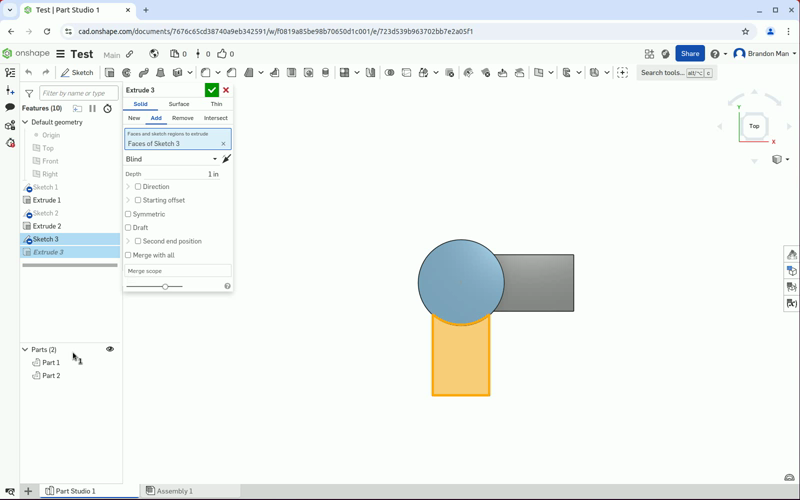
mouse_move(143, 106)
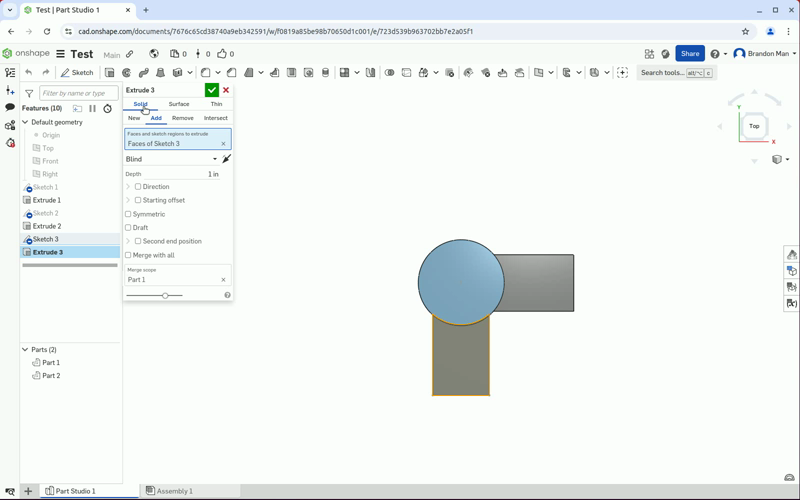
click(143, 106)
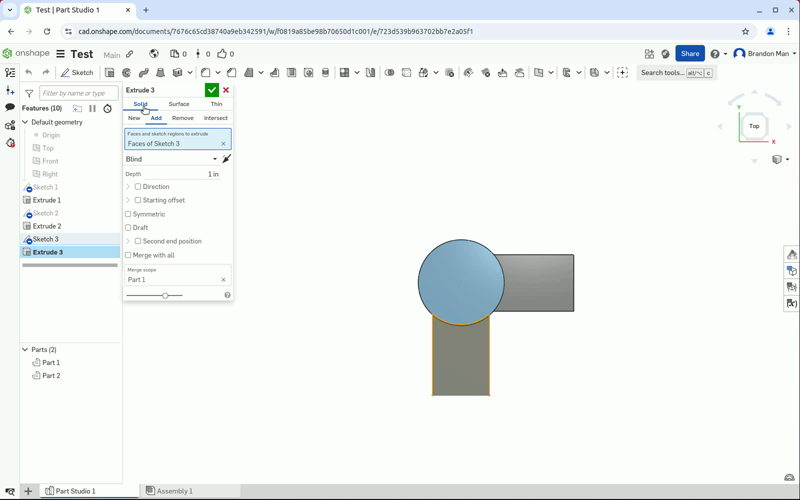
mouse_move(137, 120)
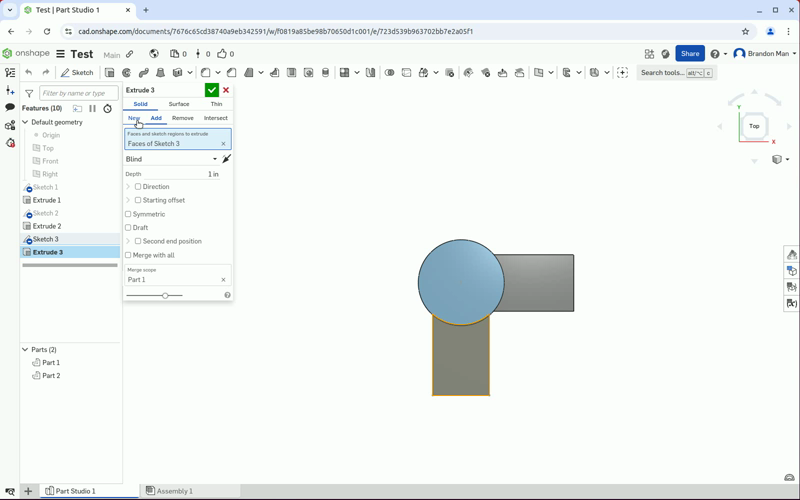
click(137, 120)
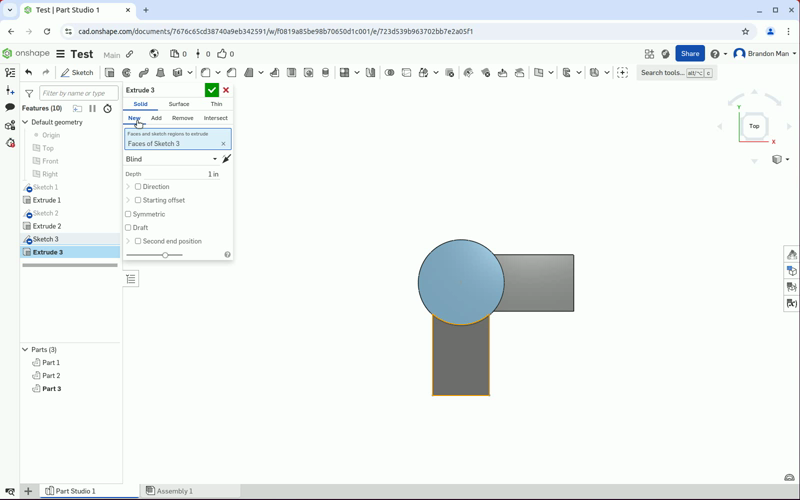
key(tab, 4)
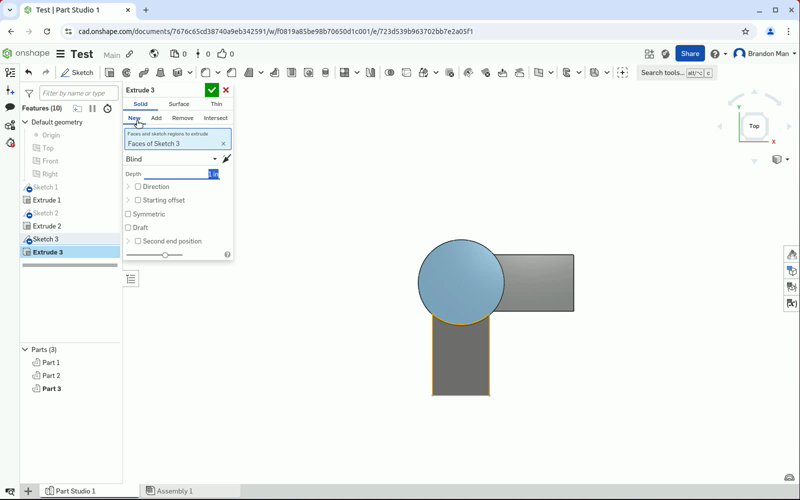
text(2.889)
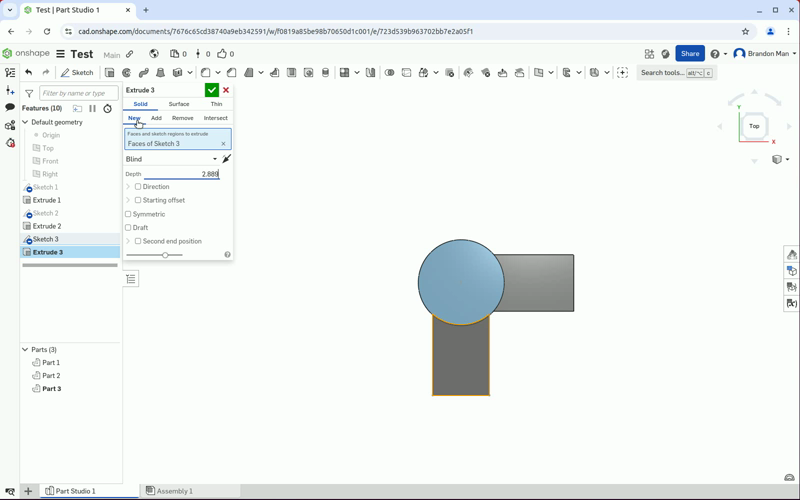
key(enter)
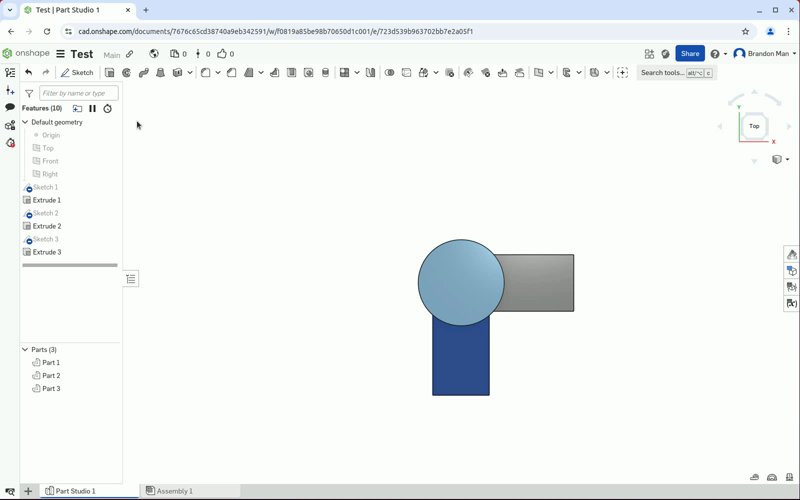
key(shift+h)
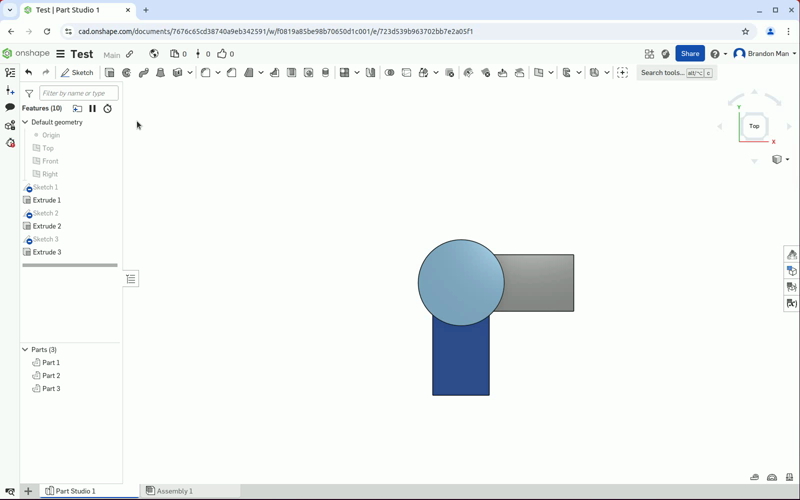
key(shift+h)
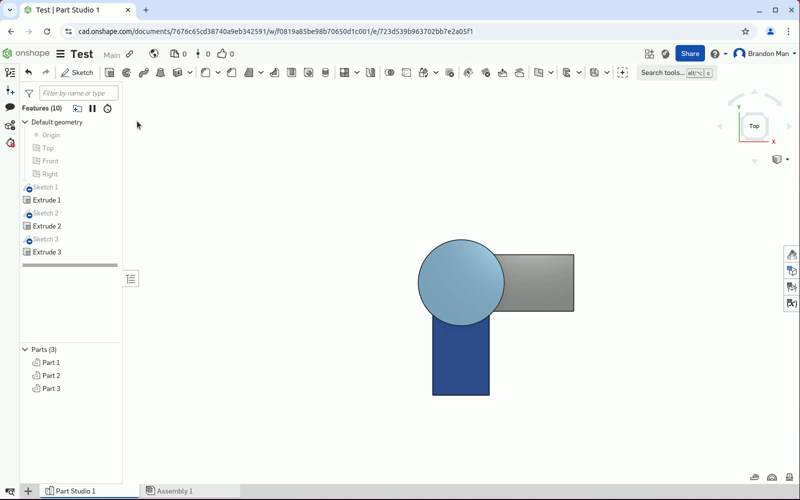
mouse_move(73, 189)
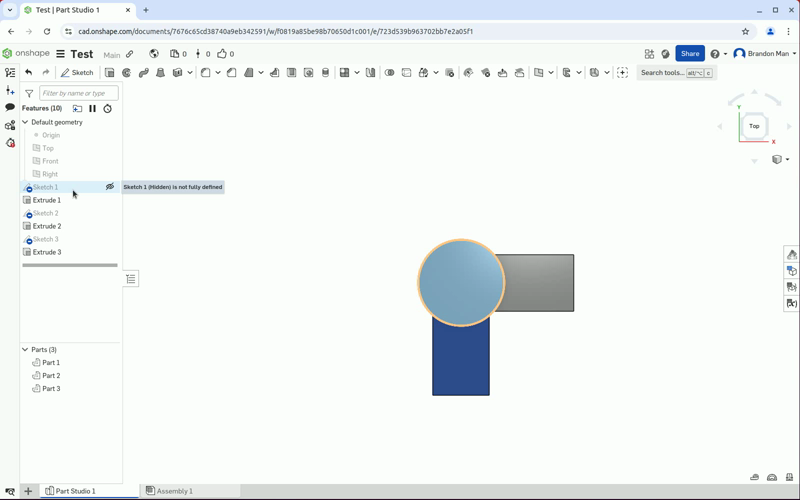
click(73, 189)
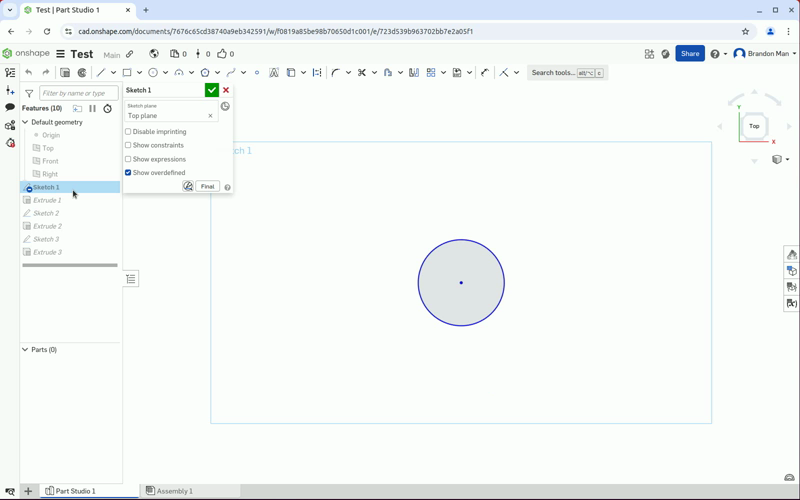
mouse_move(229, 92)
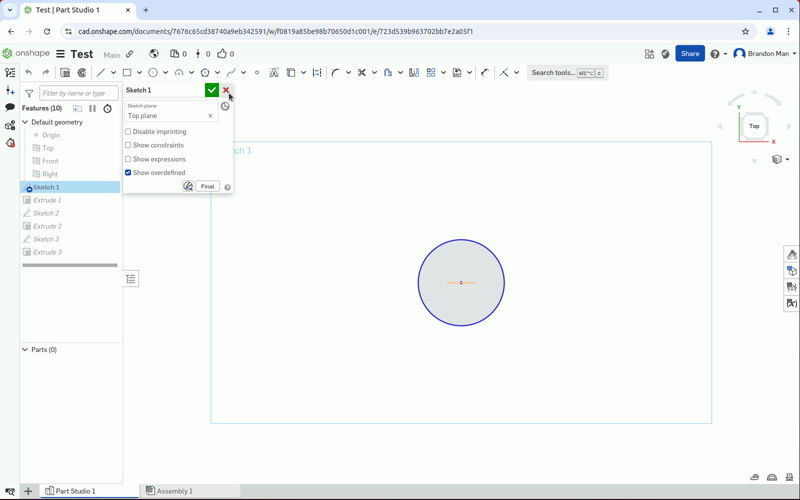
click(229, 92)
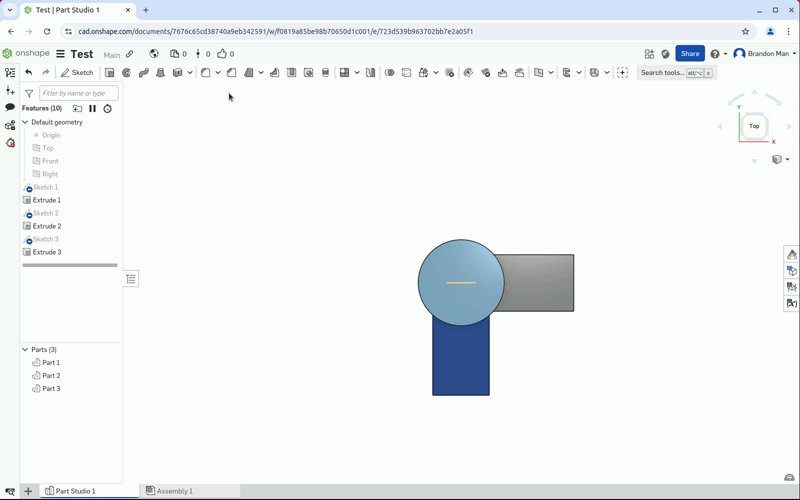
mouse_move(541, 75)
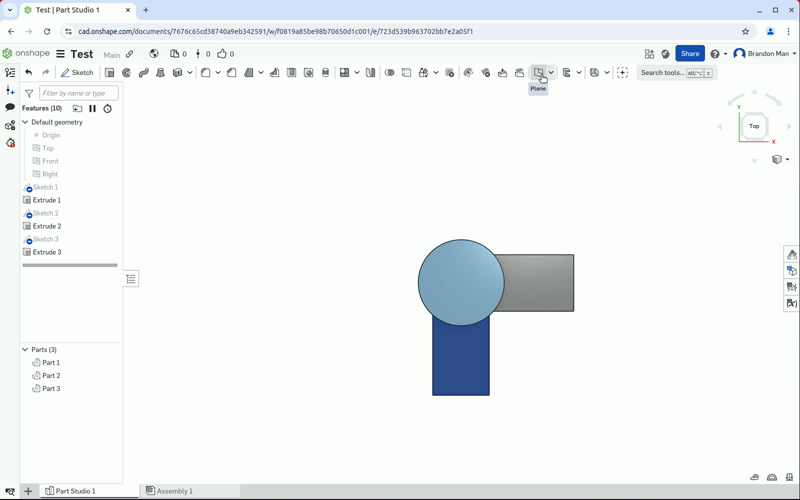
click(541, 75)
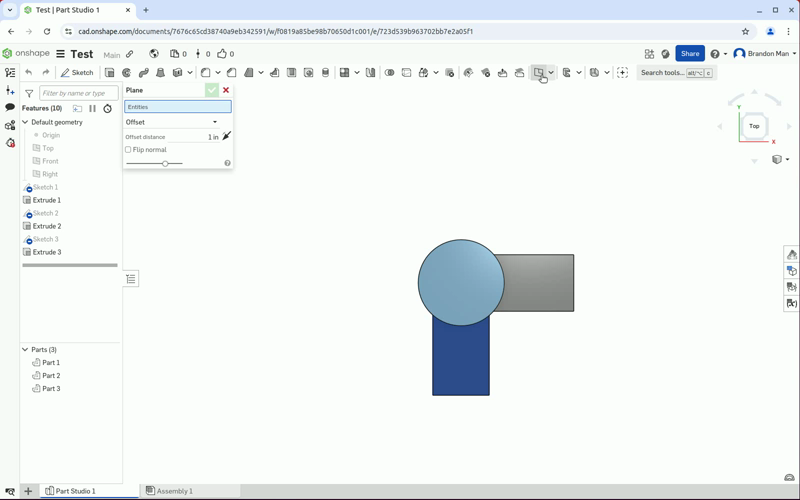
mouse_move(73, 150)
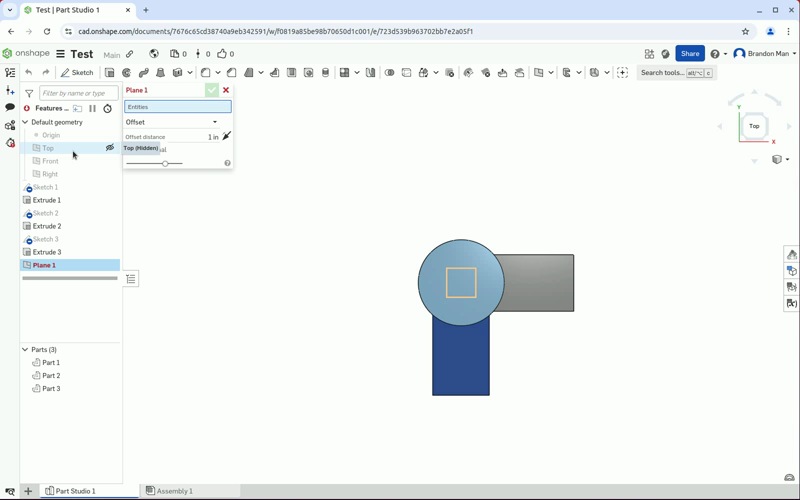
click(73, 150)
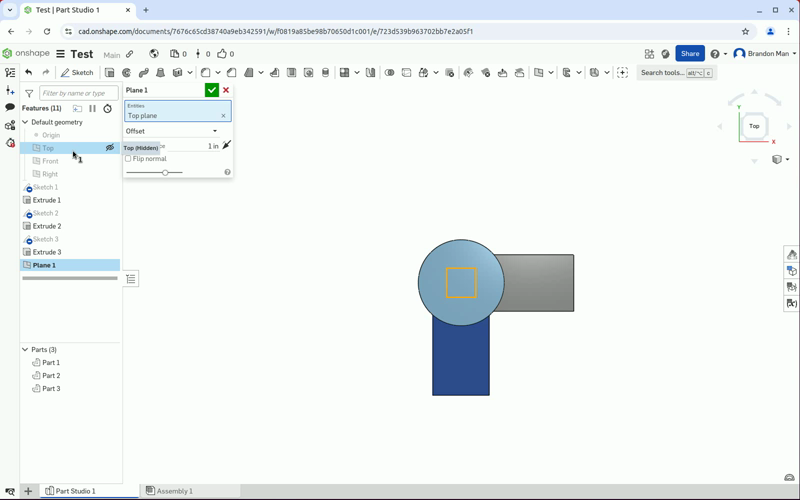
key(tab, 2)
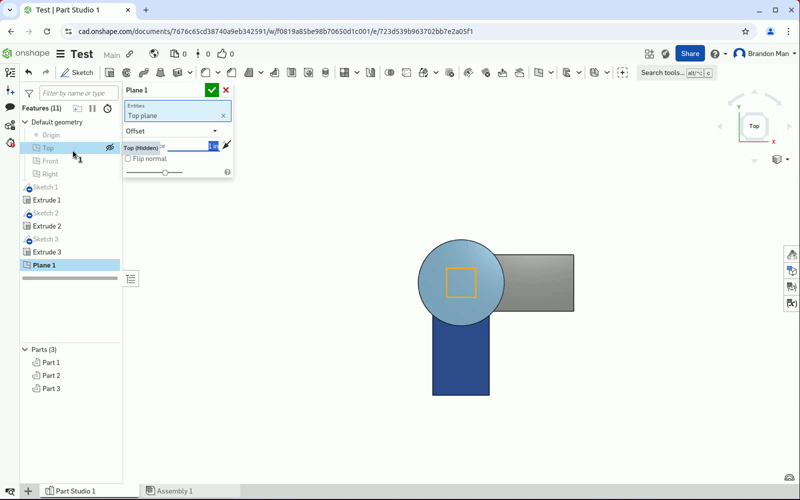
text(2.896)
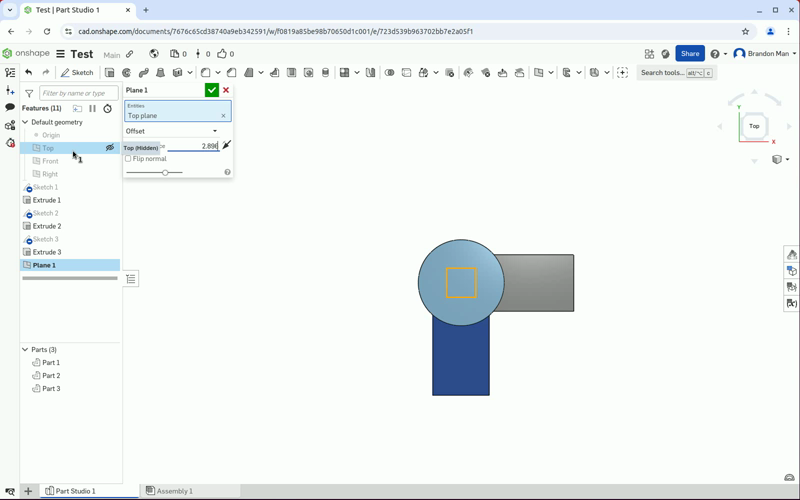
key(enter, 2)
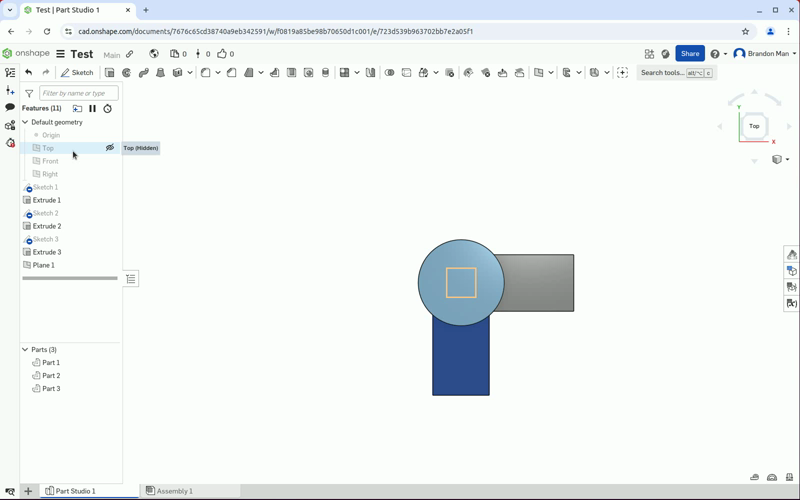
key(shift+s)
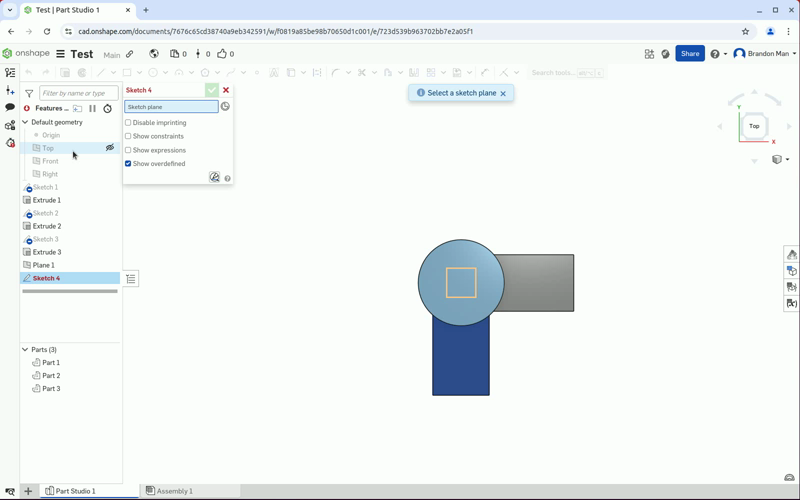
mouse_move(73, 267)
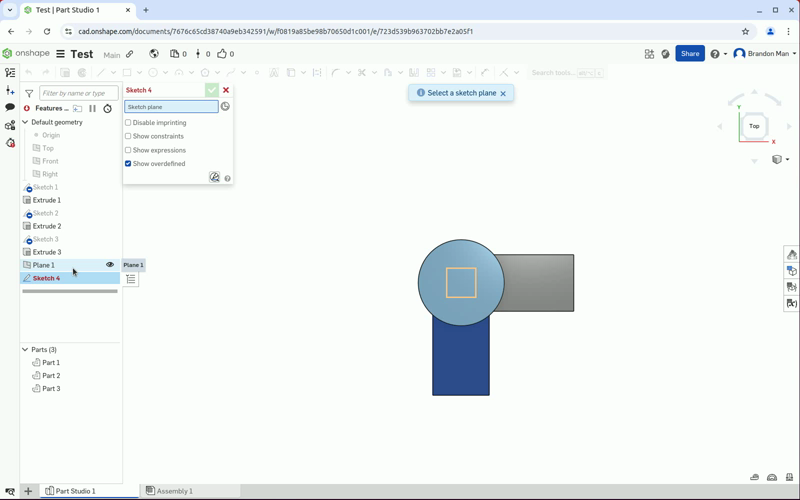
click(73, 267)
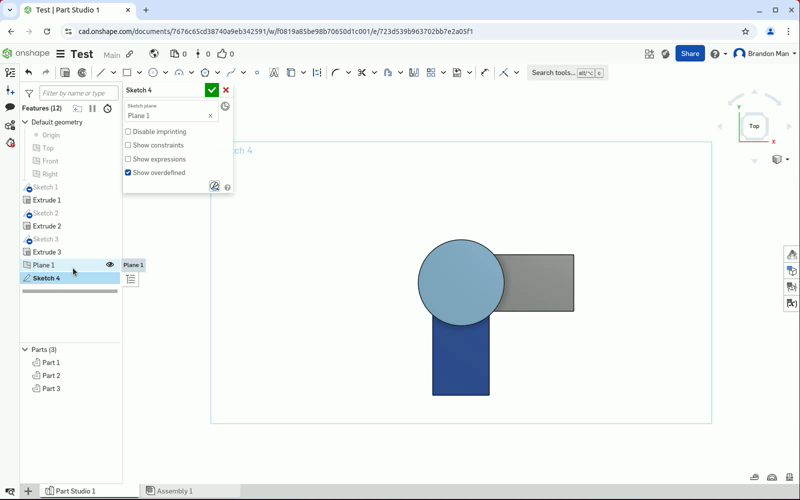
mouse_move(73, 352)
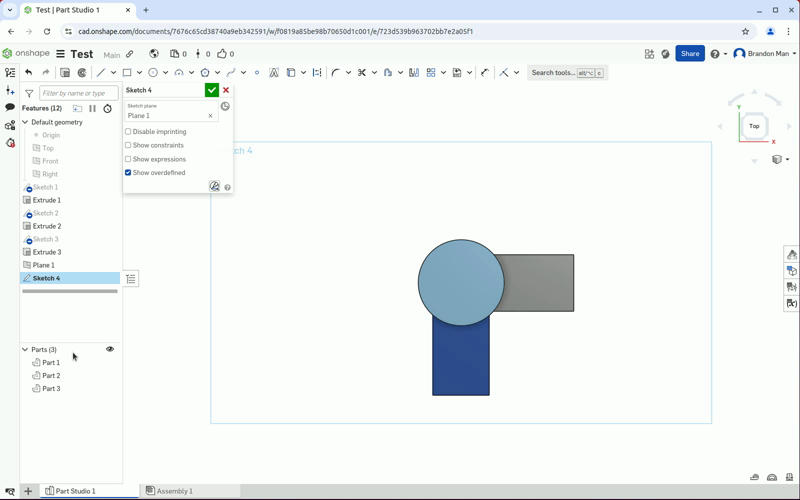
key(y)
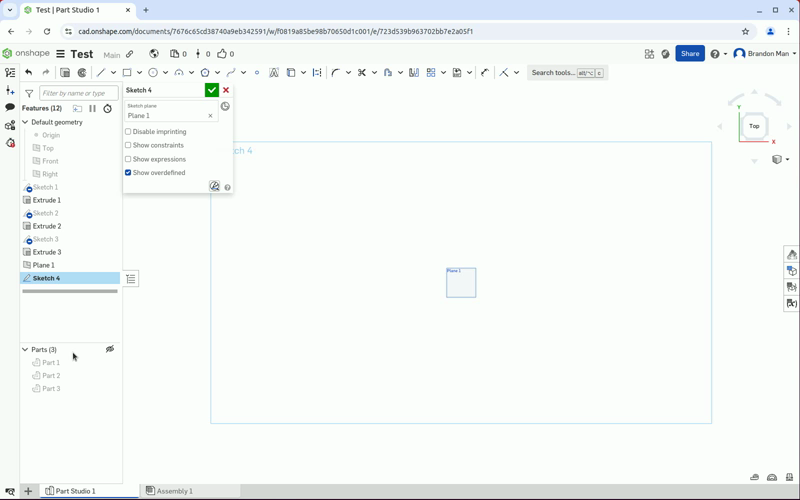
key(l)
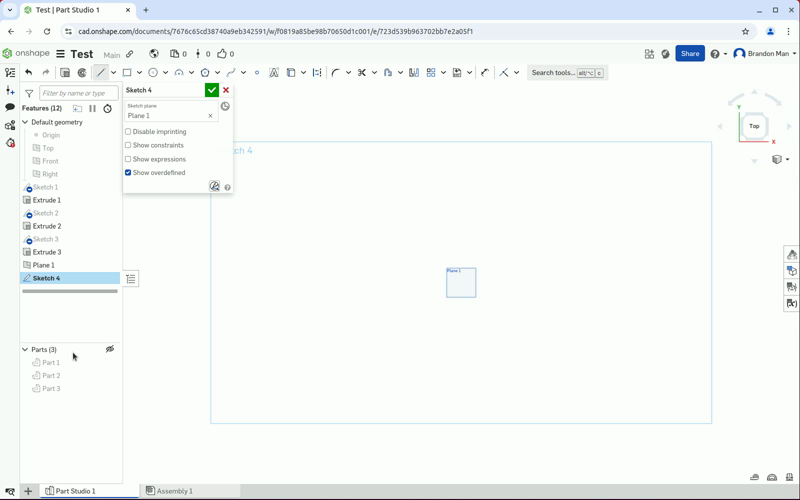
key_down(shift)
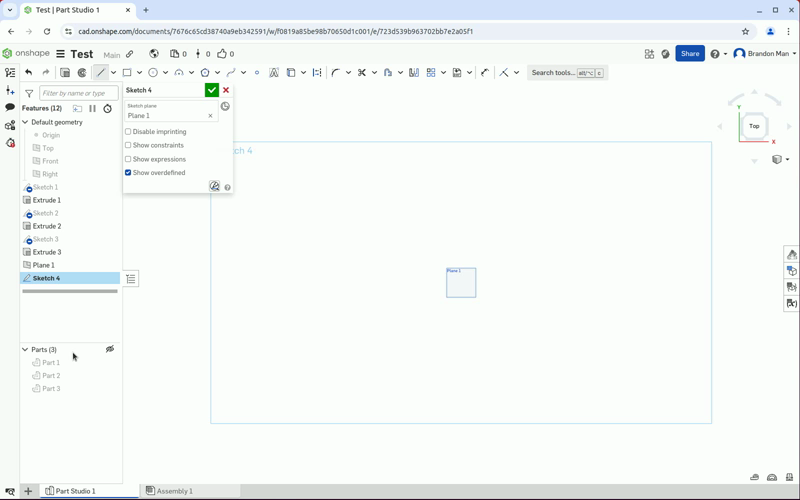
mouse_move(450, 395)
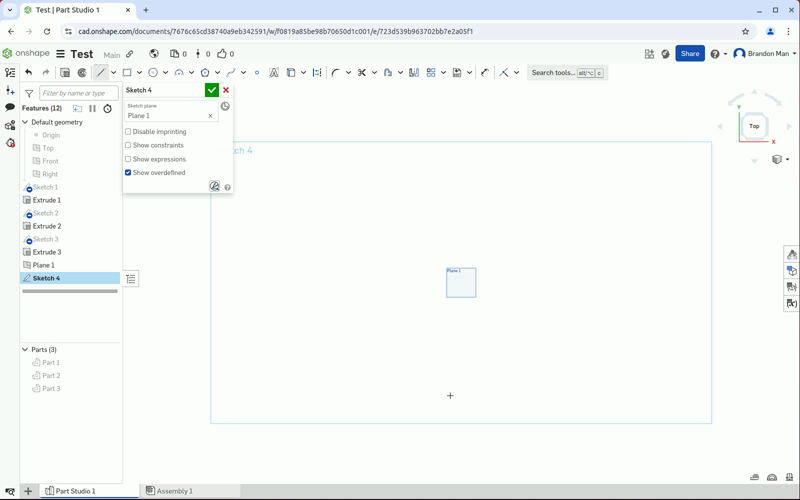
click(450, 395)
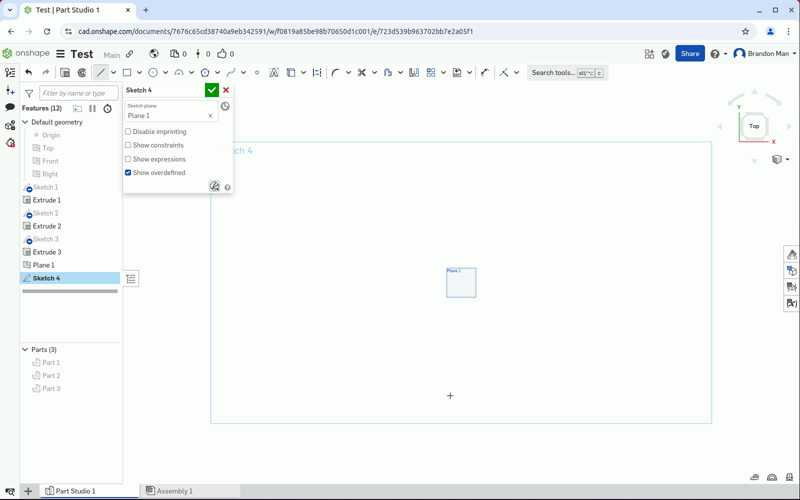
key_up(shift)
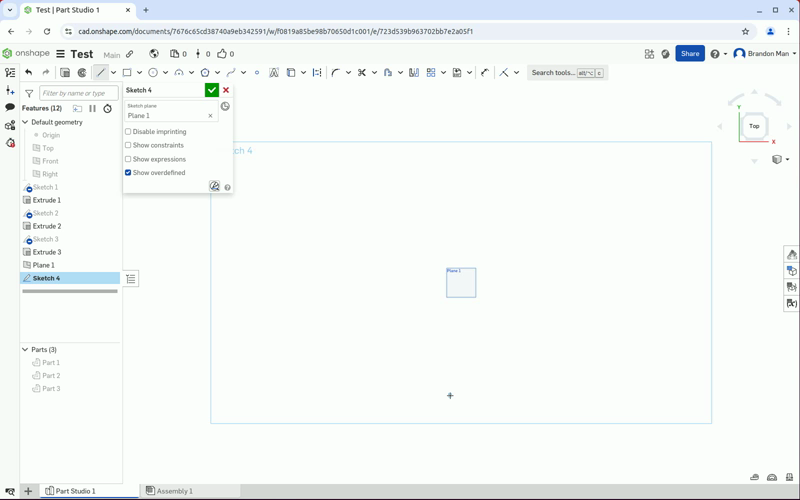
key_down(shift)
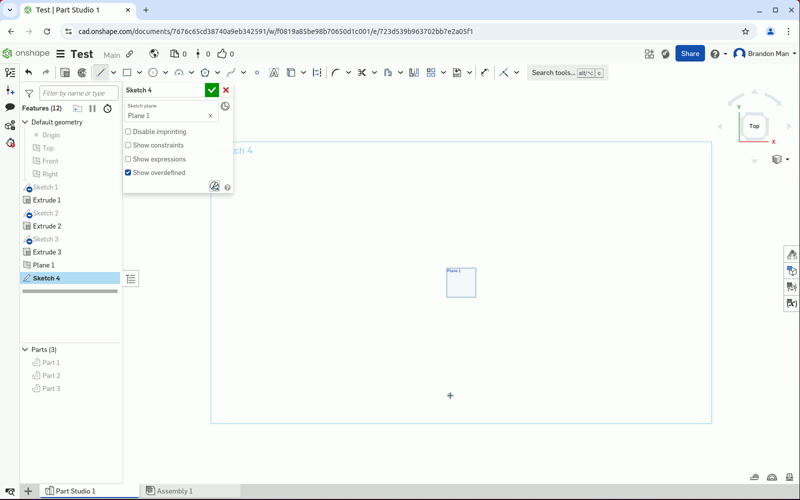
mouse_move(480, 395)
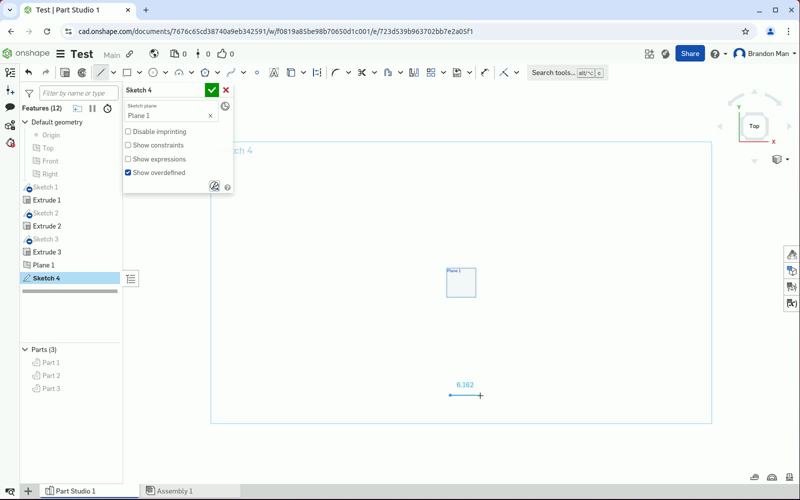
mouse_move(471, 395)
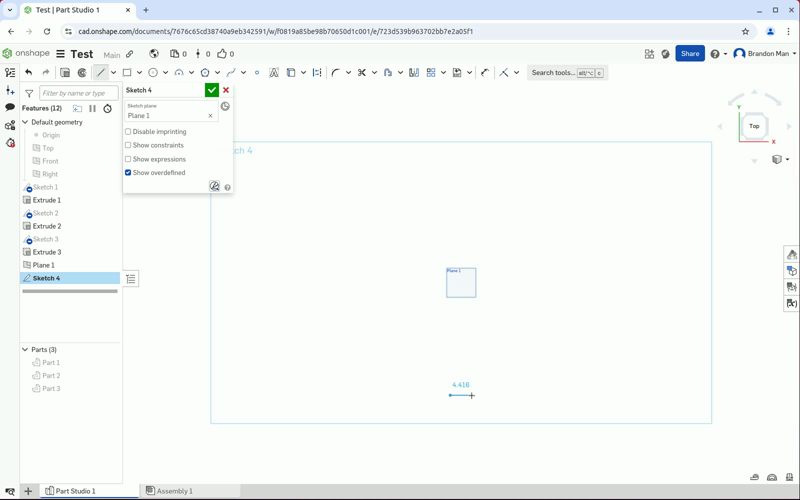
click(471, 395)
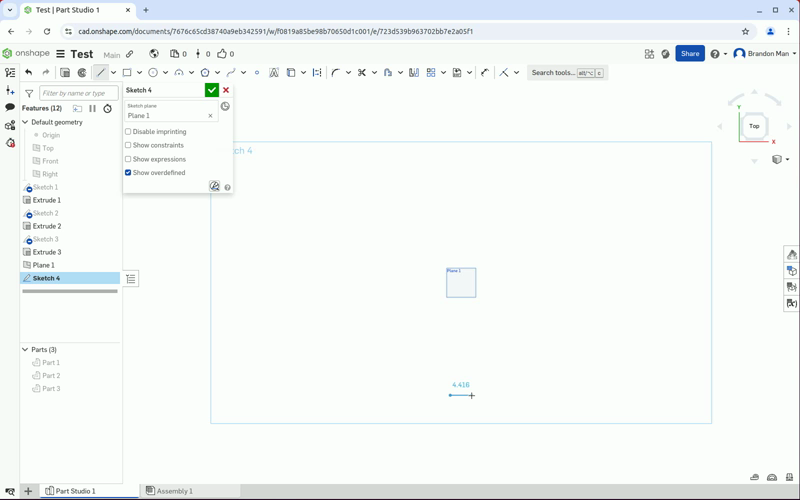
key_up(shift)
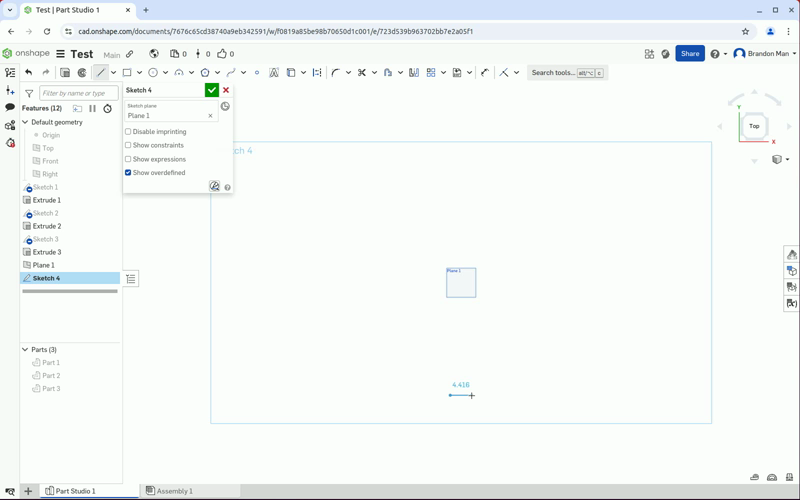
key_down(shift)
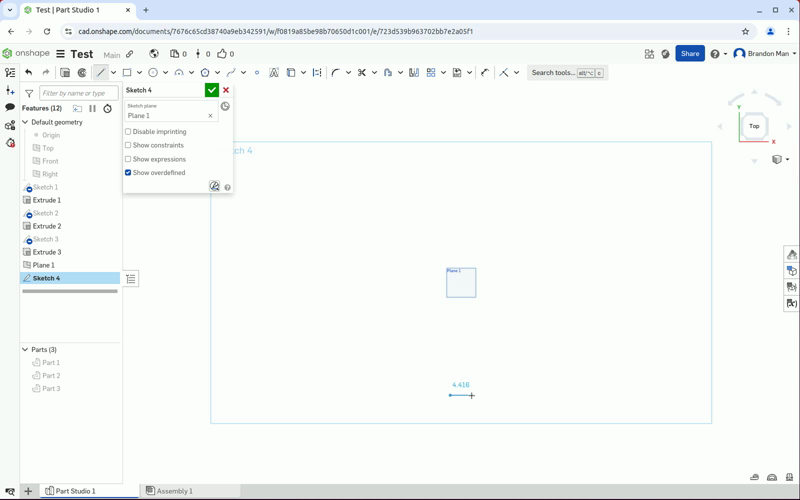
mouse_move(501, 395)
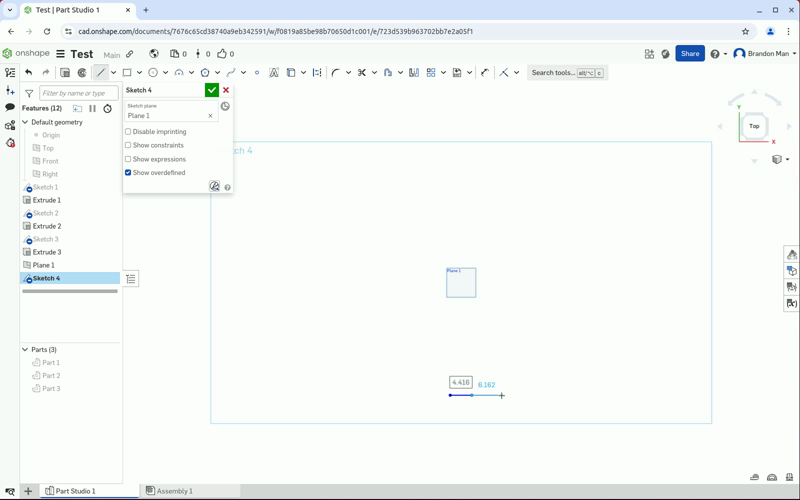
mouse_move(471, 352)
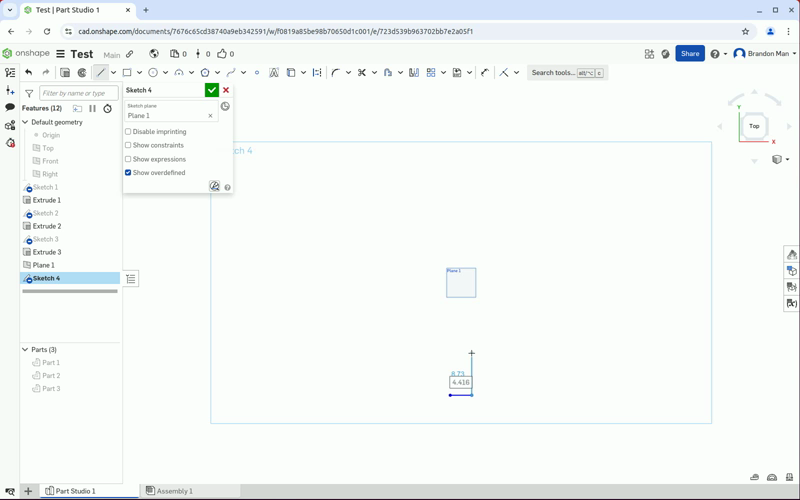
click(471, 352)
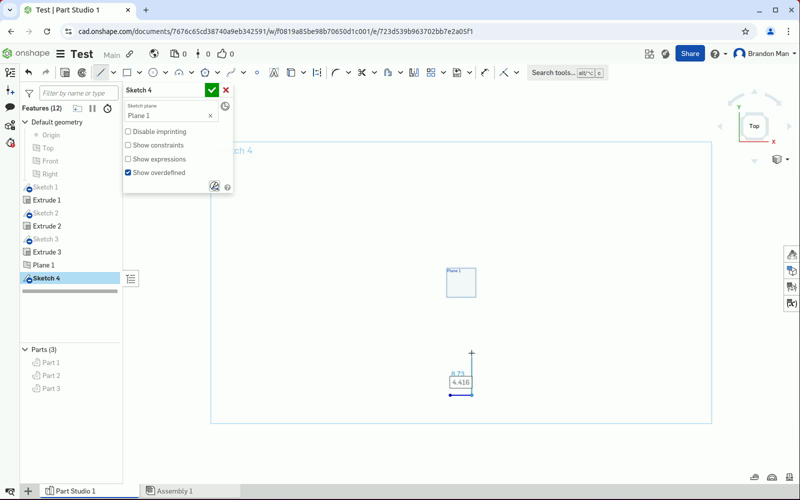
key_up(shift)
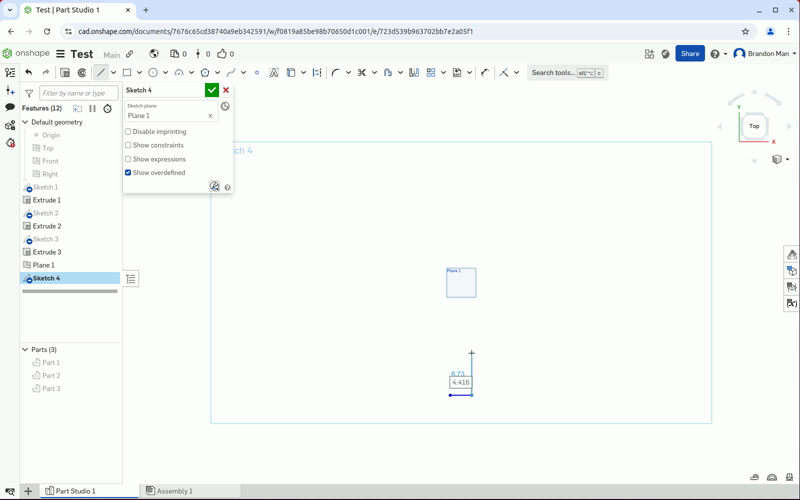
key(esc)
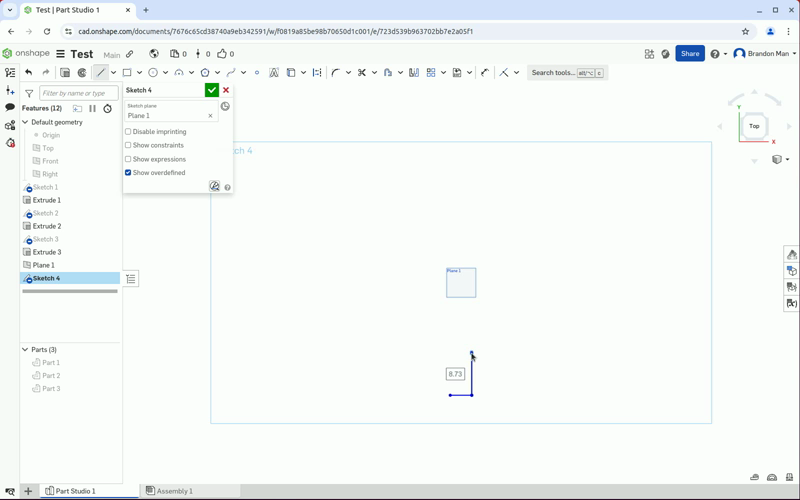
key(a)
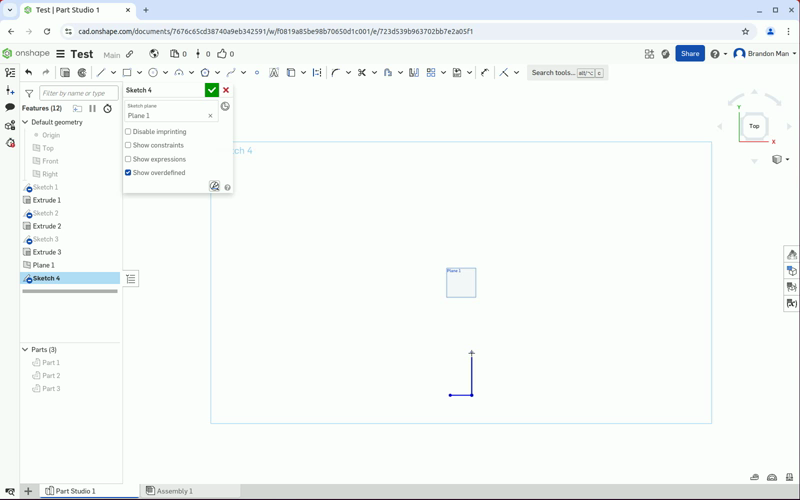
mouse_move(471, 352)
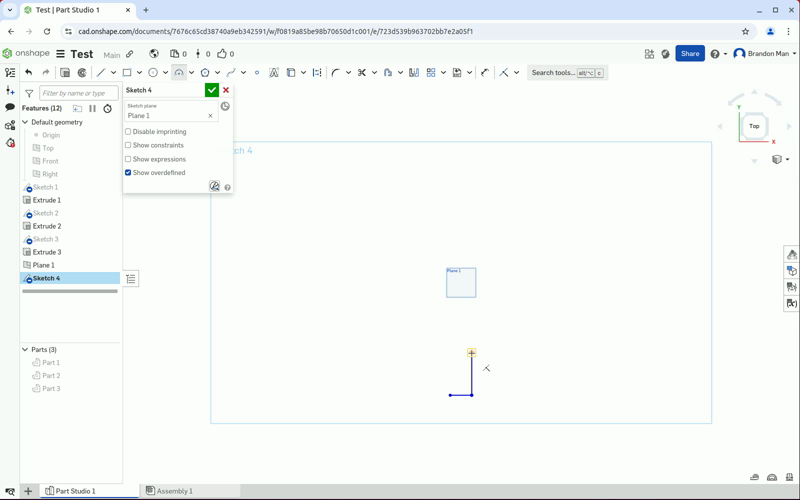
click(471, 352)
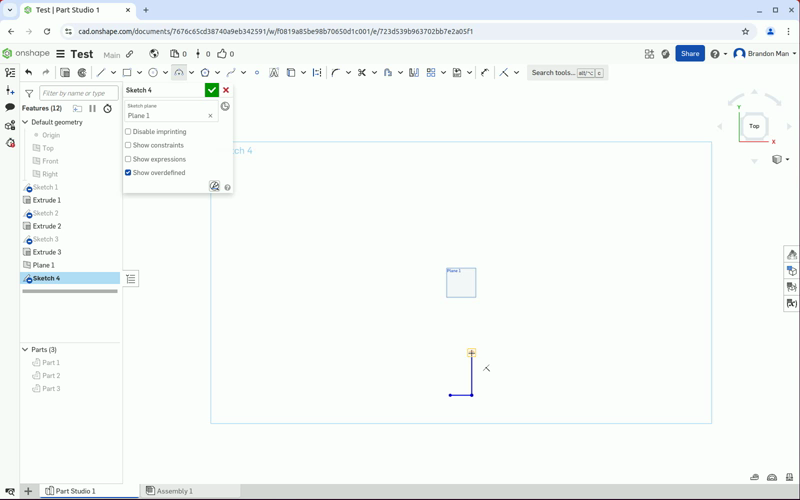
key_down(shift)
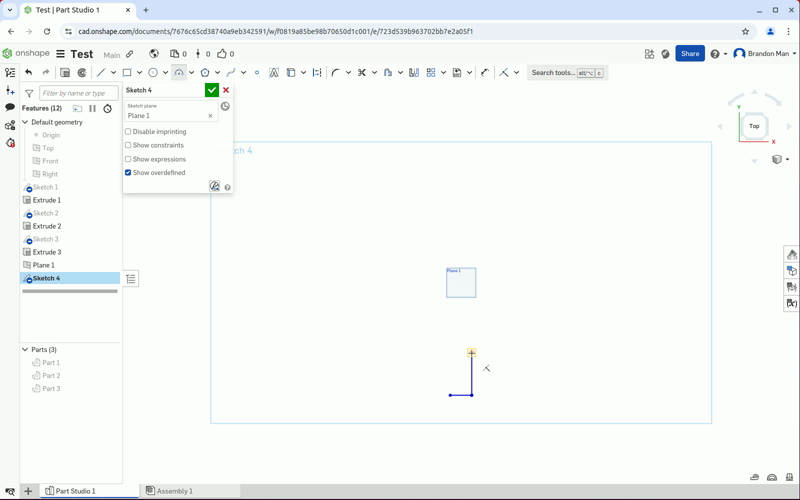
mouse_move(450, 352)
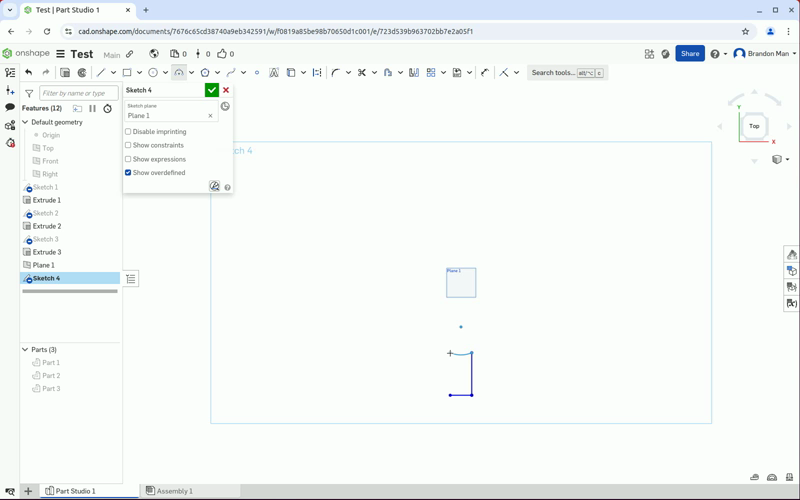
click(450, 352)
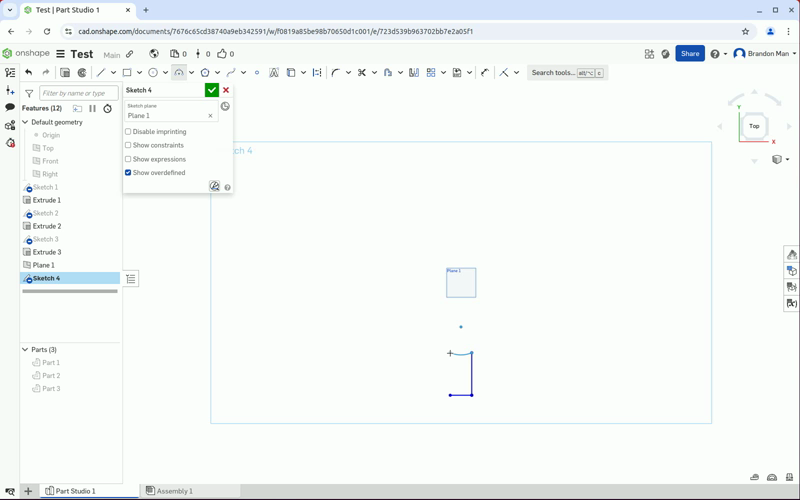
mouse_move(461, 342)
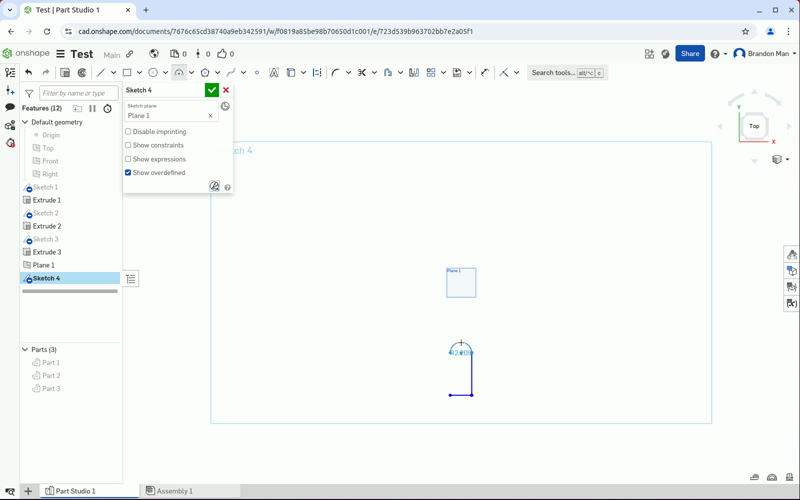
click(461, 342)
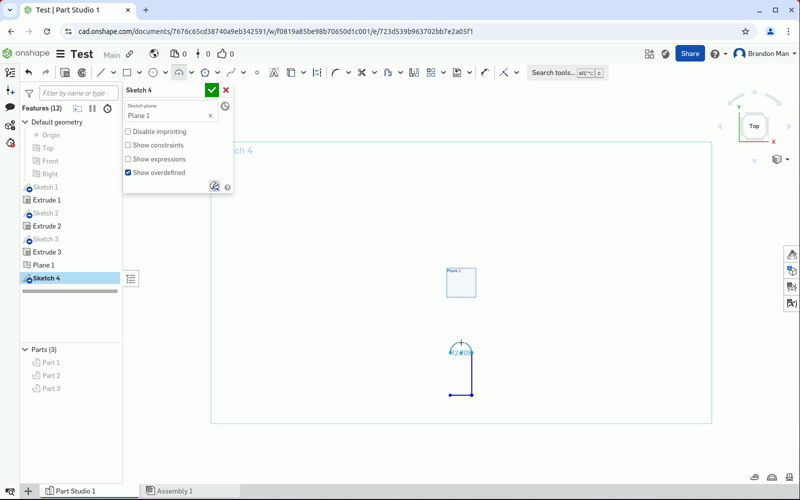
key_up(shift)
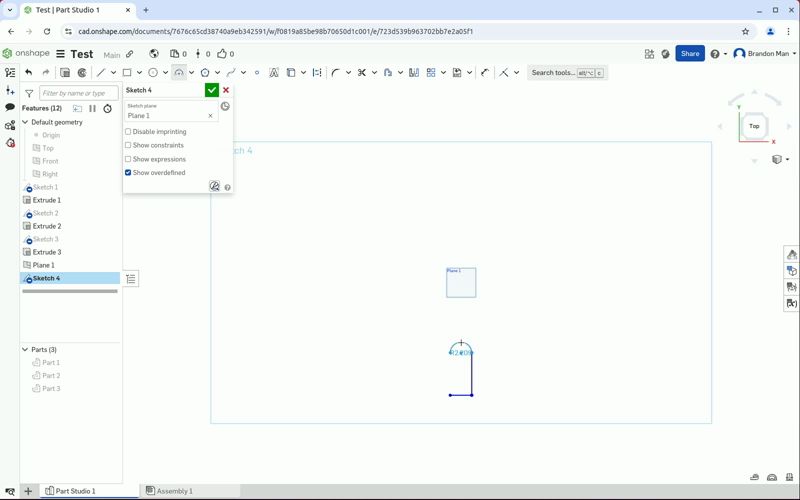
key(esc)
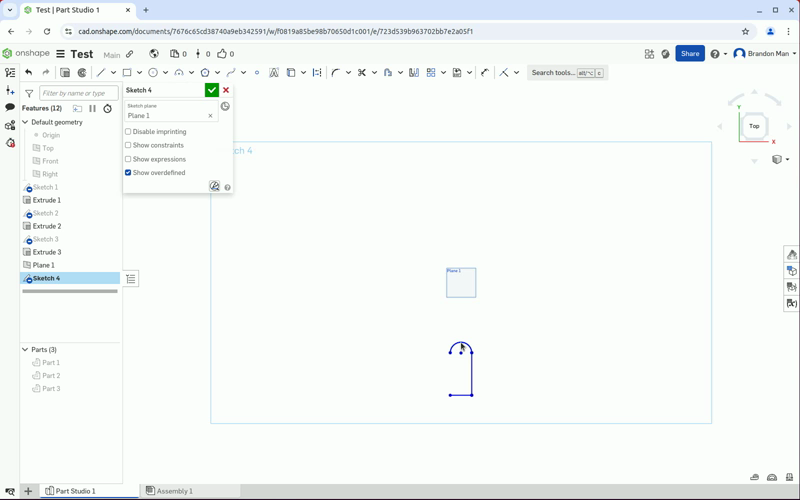
key(l)
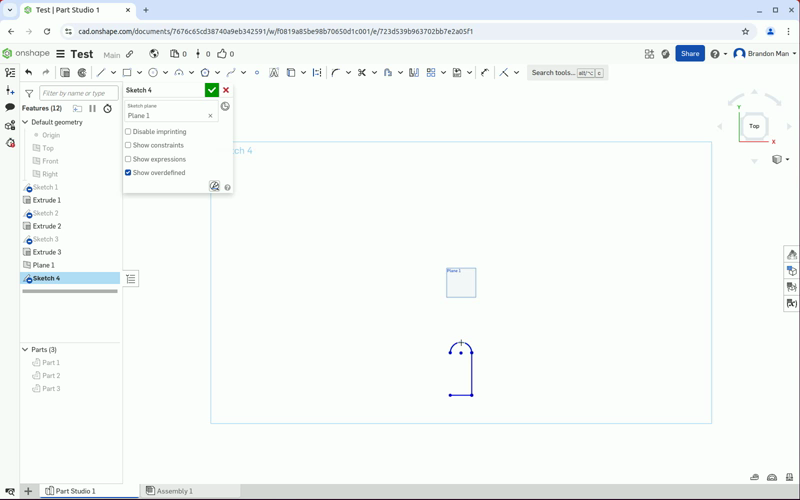
mouse_move(450, 352)
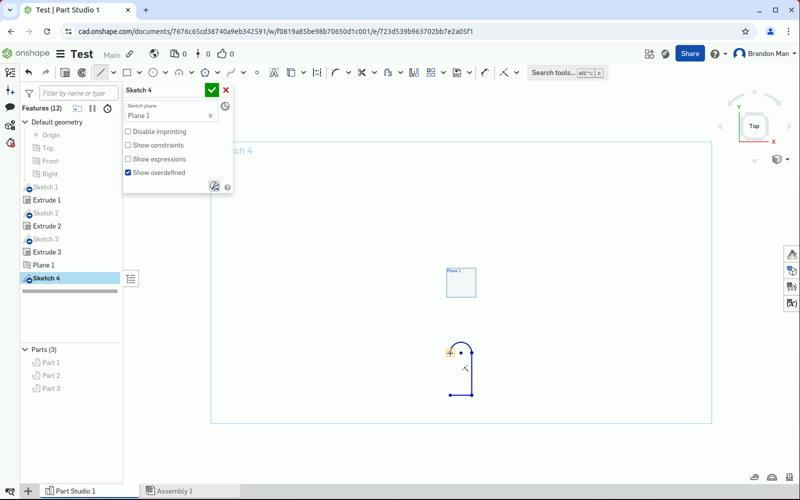
click(450, 352)
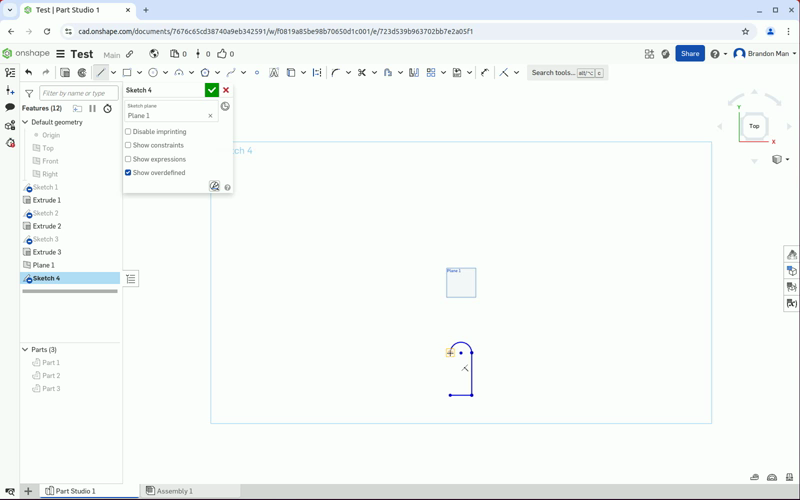
mouse_move(480, 352)
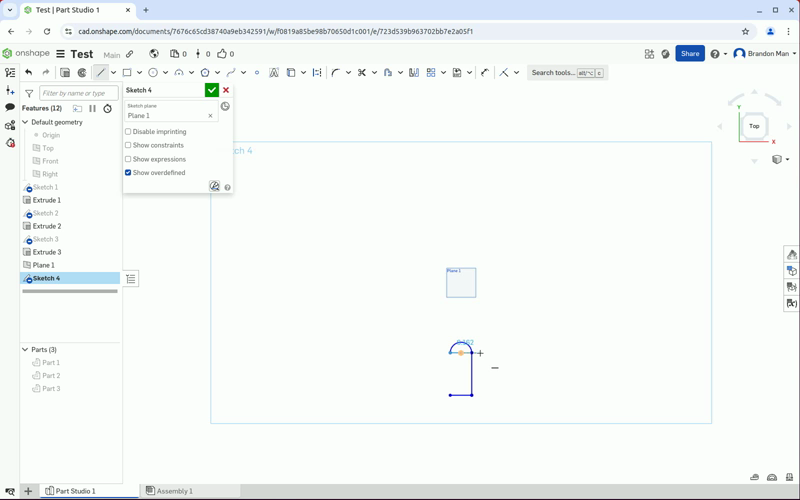
key_down(shift)
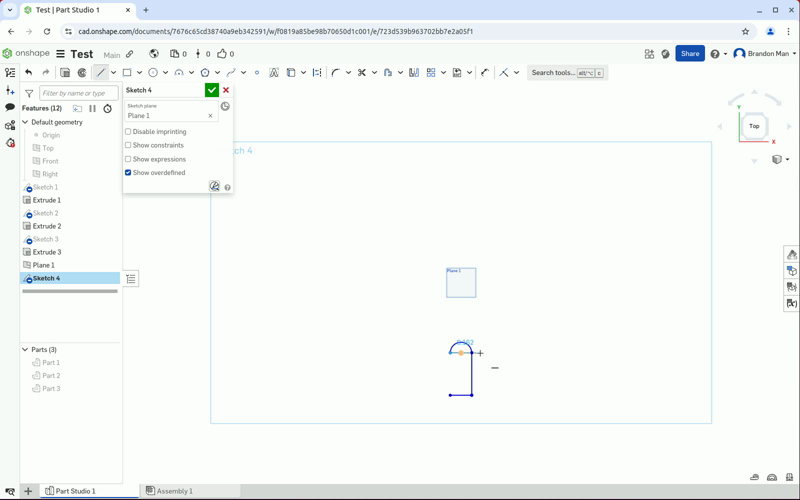
mouse_move(450, 395)
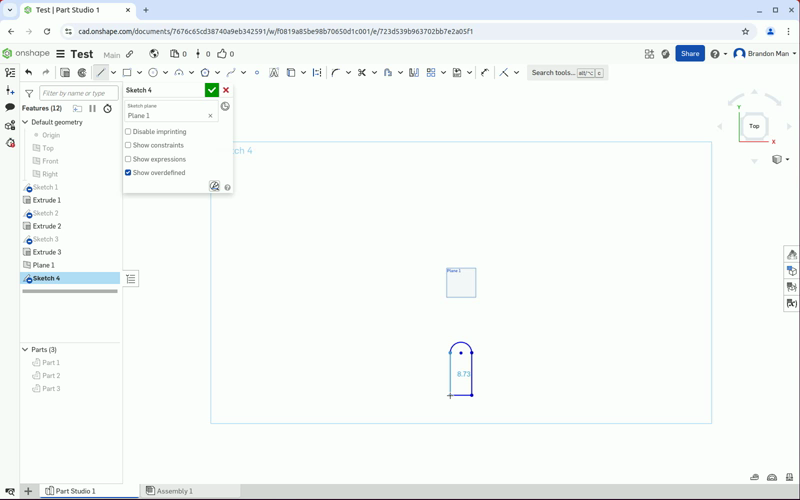
key_up(shift)
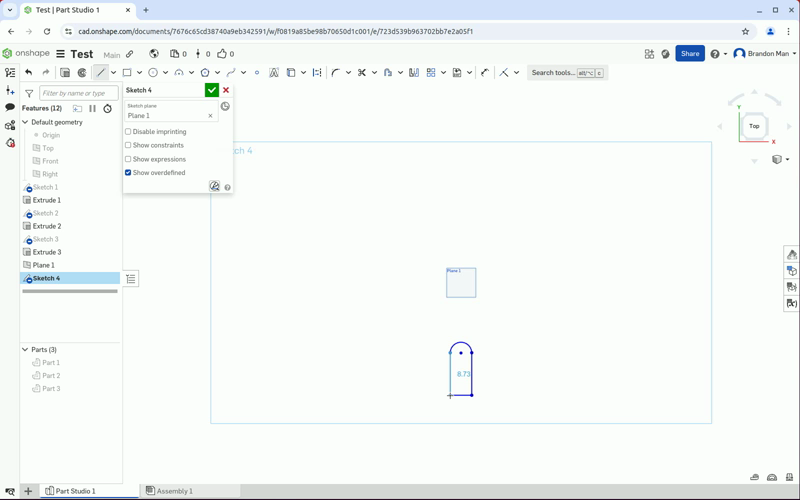
click(450, 395)
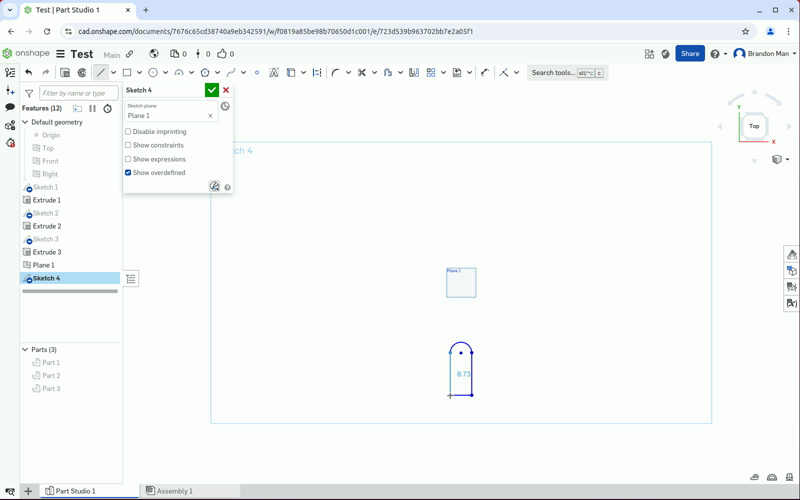
key(esc)
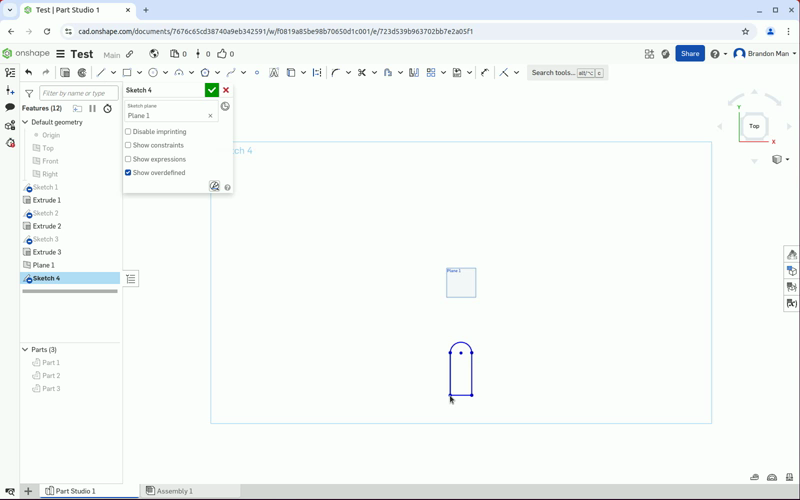
mouse_move(466, 392)
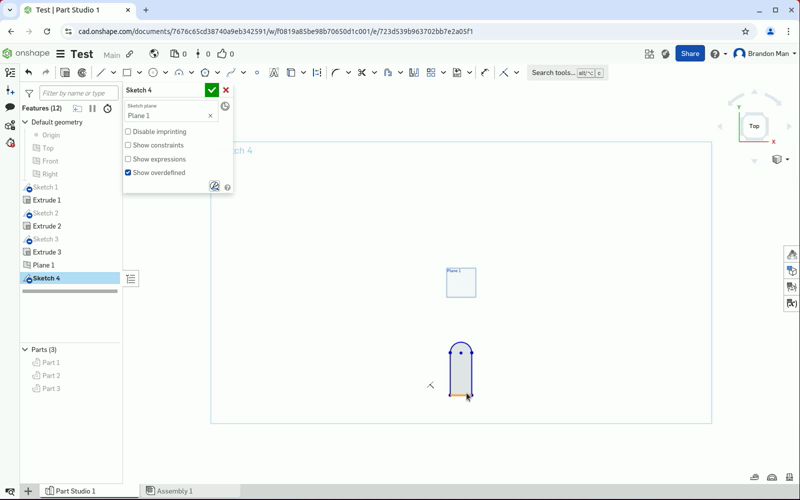
scroll(6)
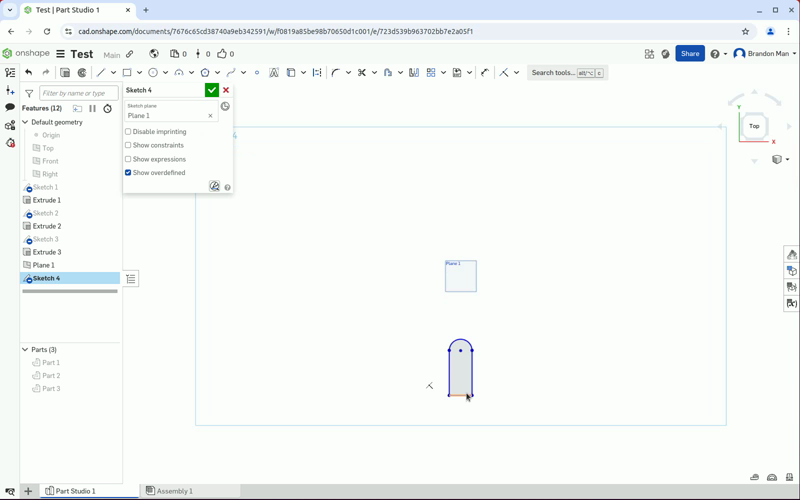
scroll(6)
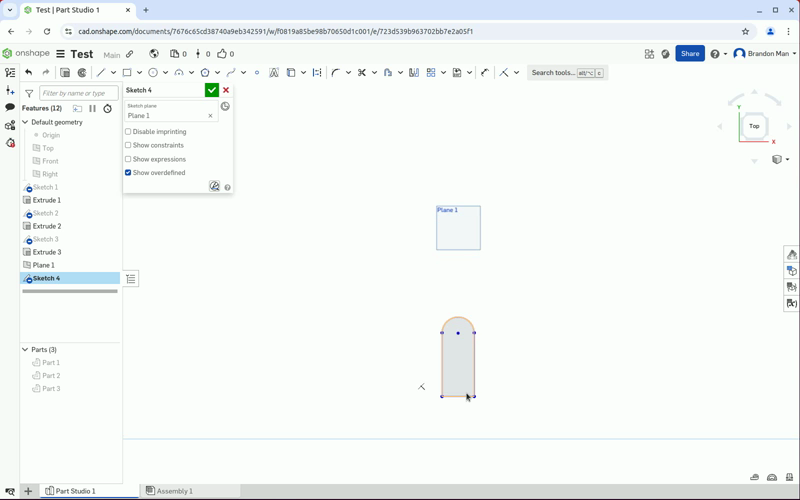
scroll(6)
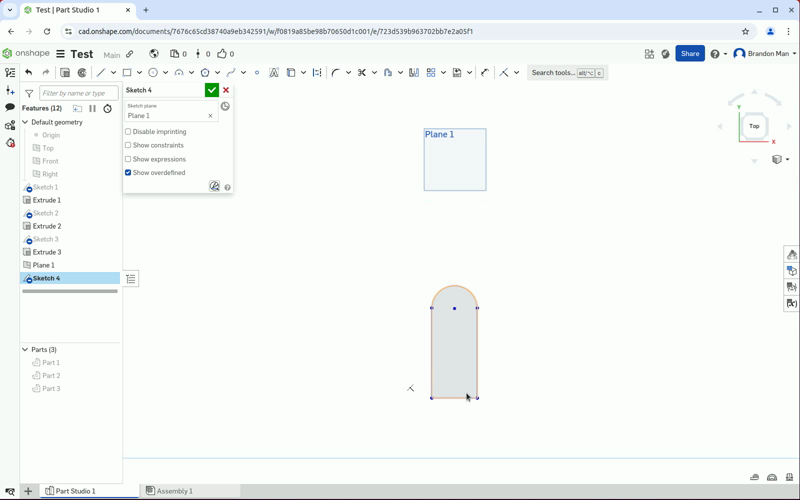
scroll(6)
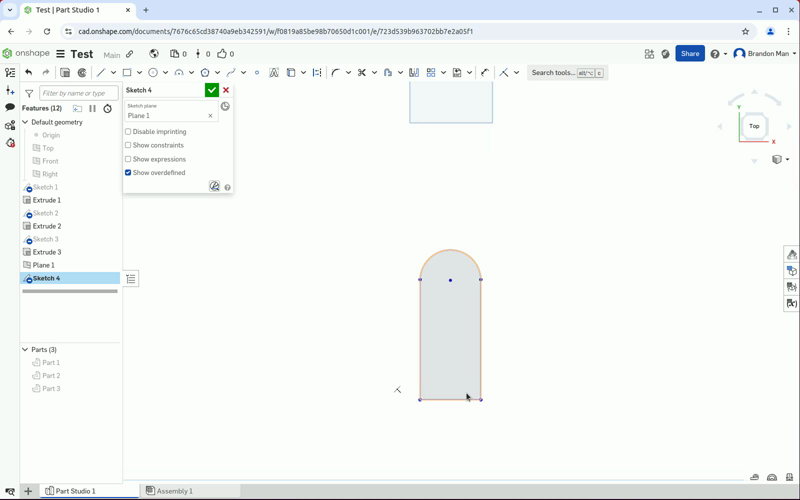
scroll(6)
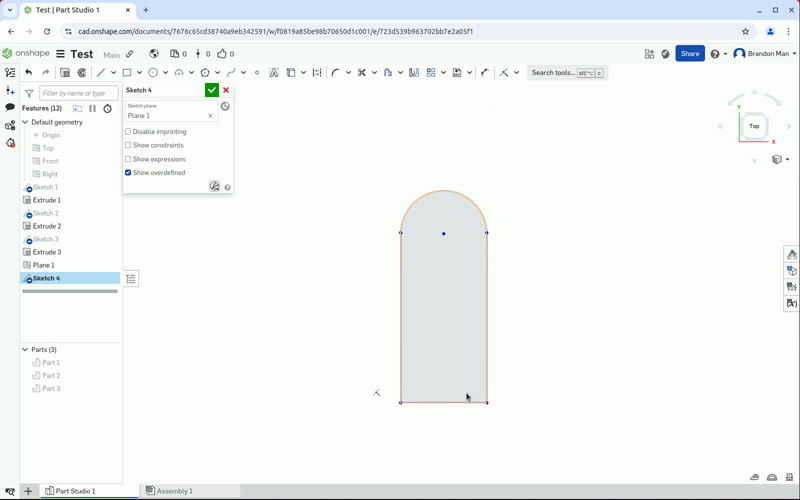
scroll(6)
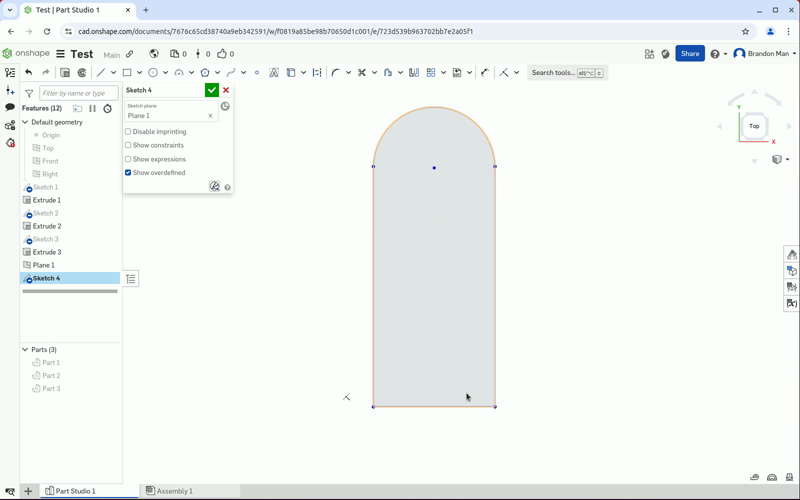
scroll(6)
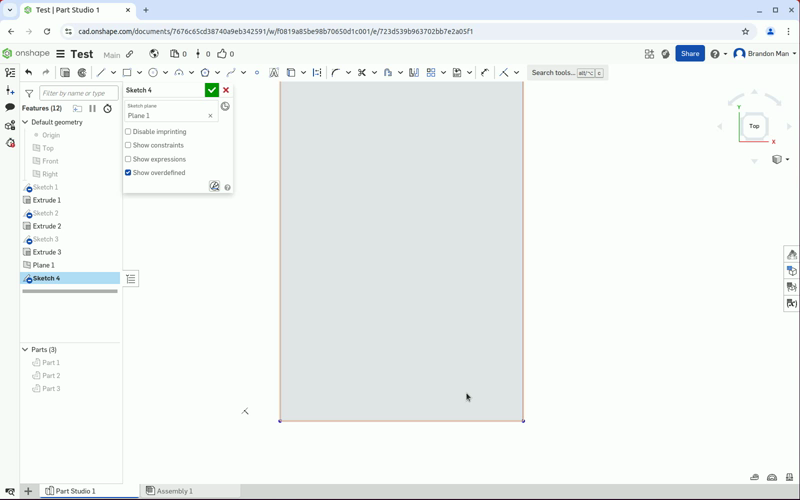
click(466, 392)
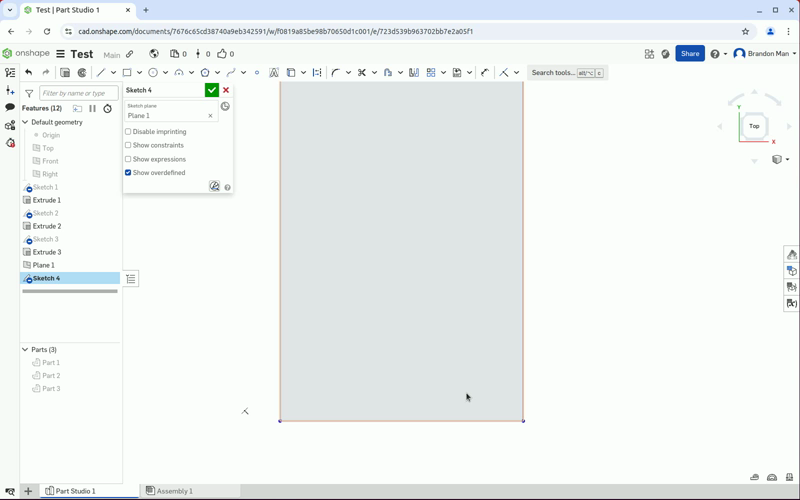
scroll(-6)
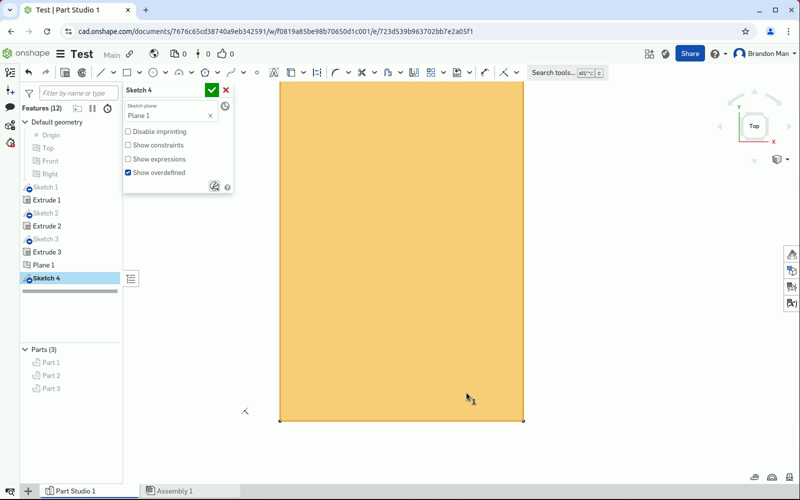
scroll(-6)
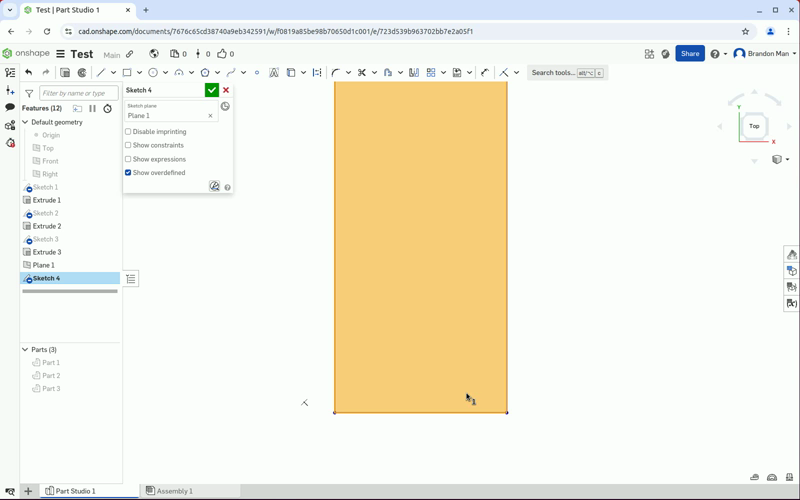
scroll(-6)
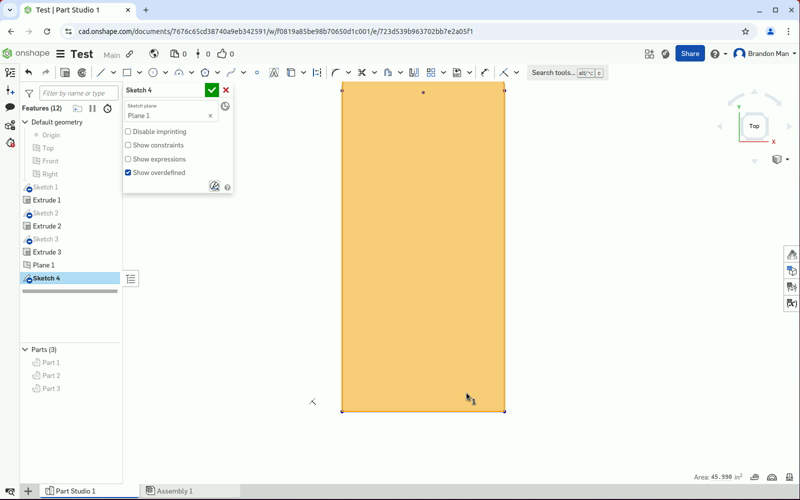
scroll(-6)
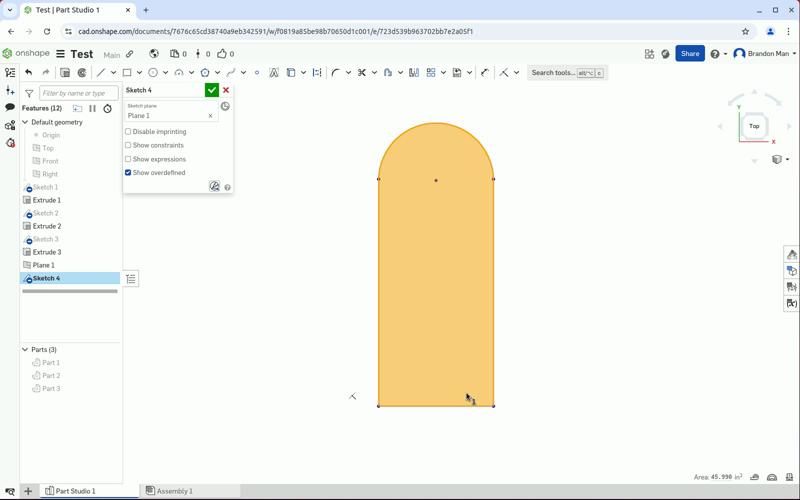
scroll(-6)
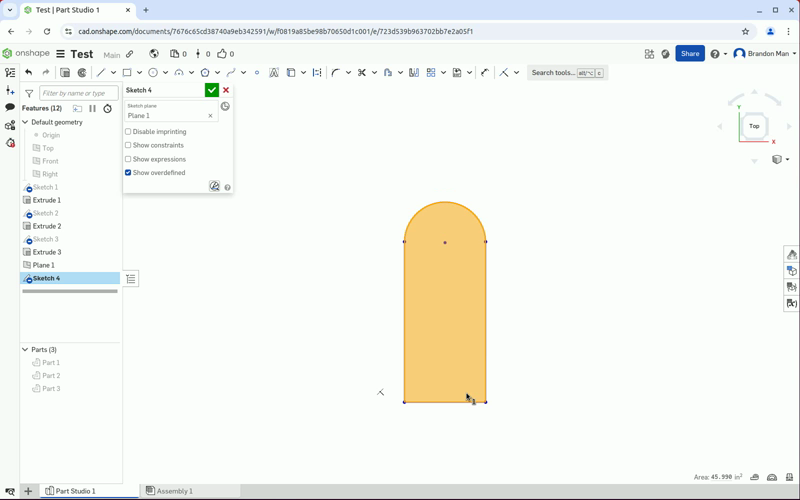
scroll(-6)
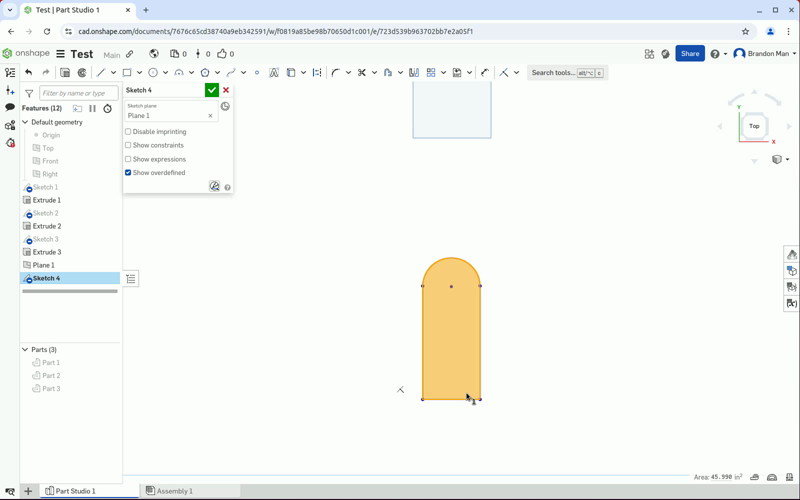
scroll(-6)
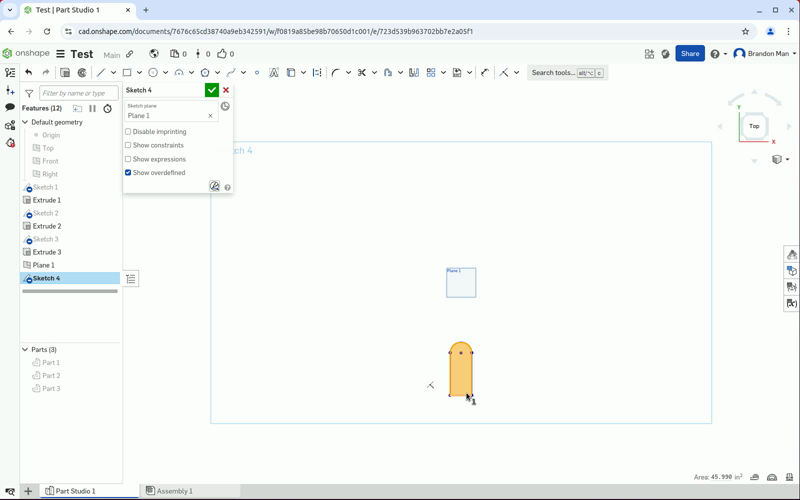
mouse_move(73, 352)
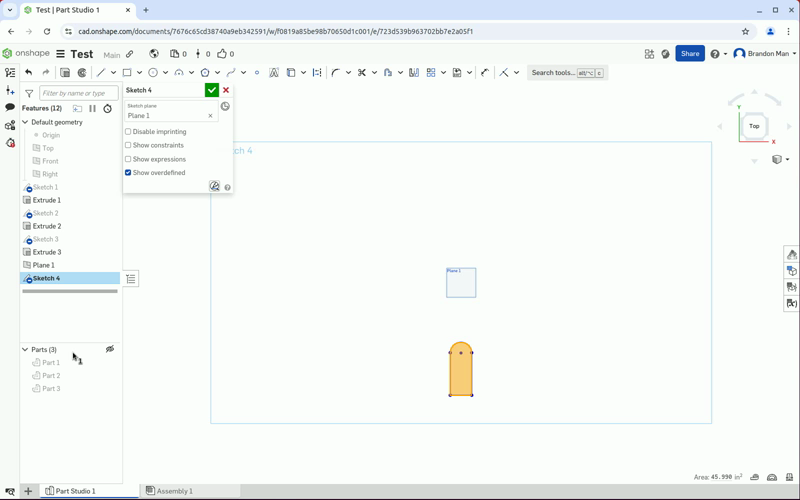
key(shift+y)
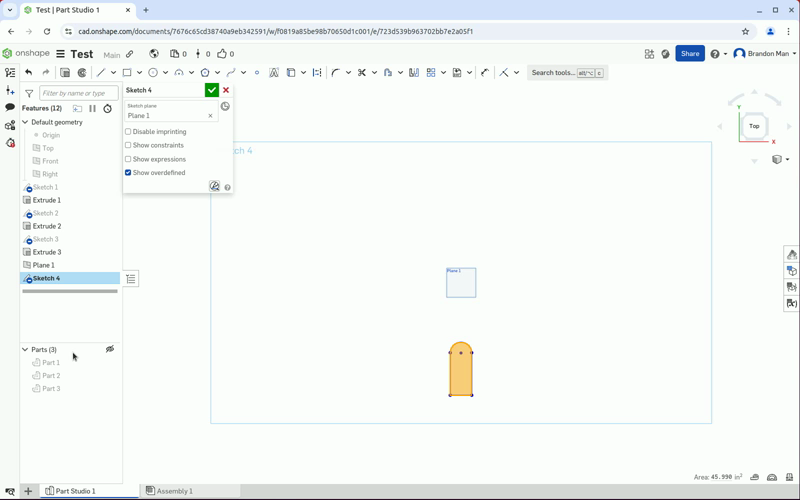
key(shift+e)
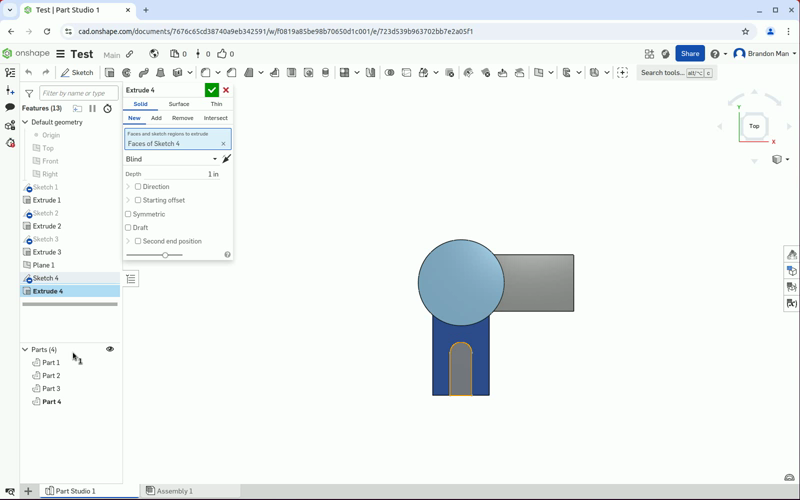
mouse_move(143, 106)
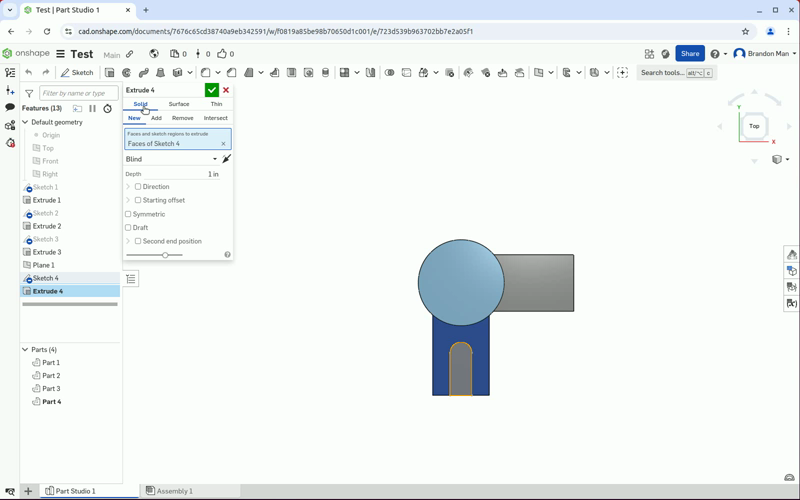
click(143, 106)
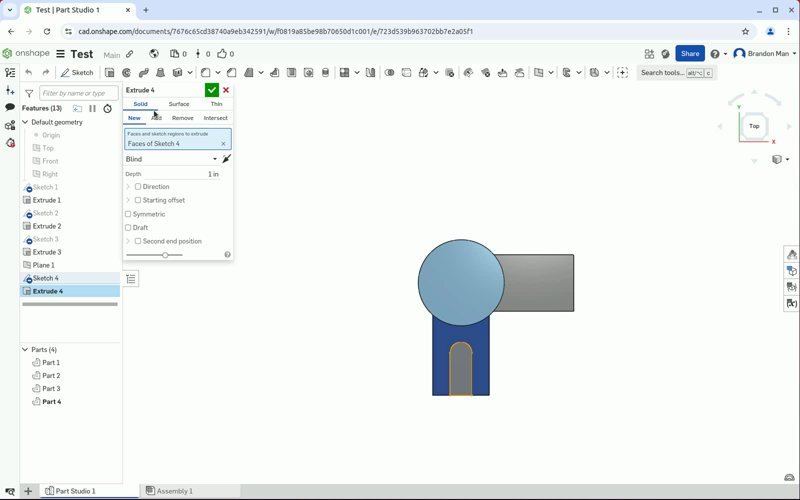
mouse_move(186, 120)
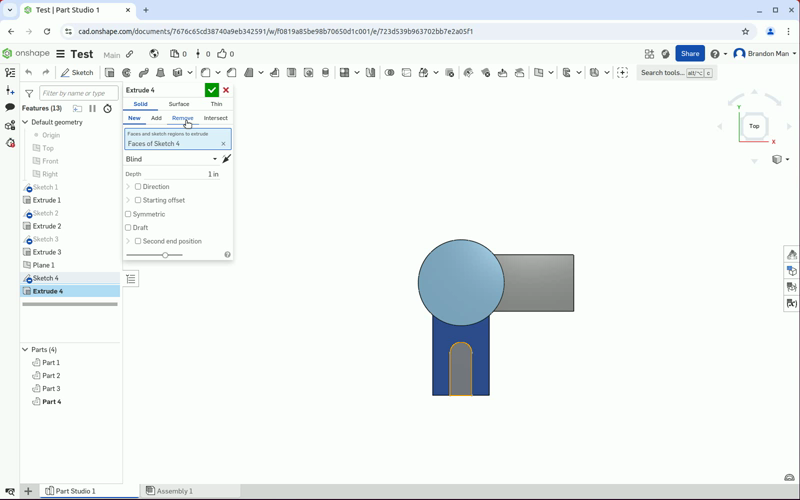
click(186, 120)
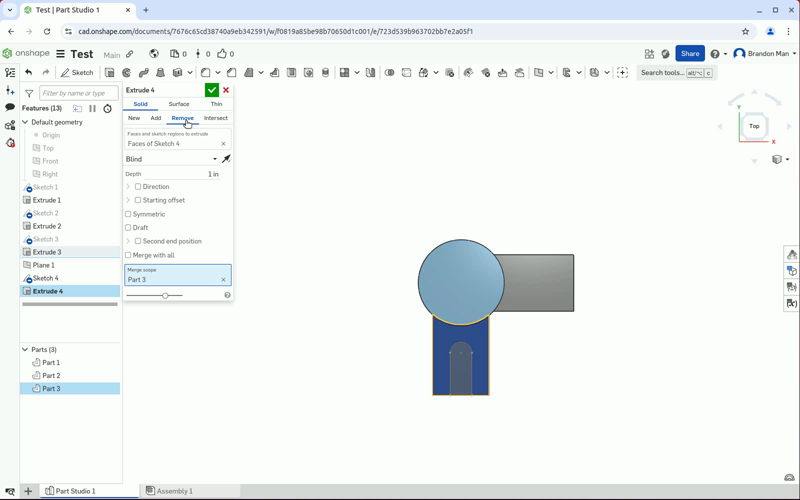
key(tab, 4)
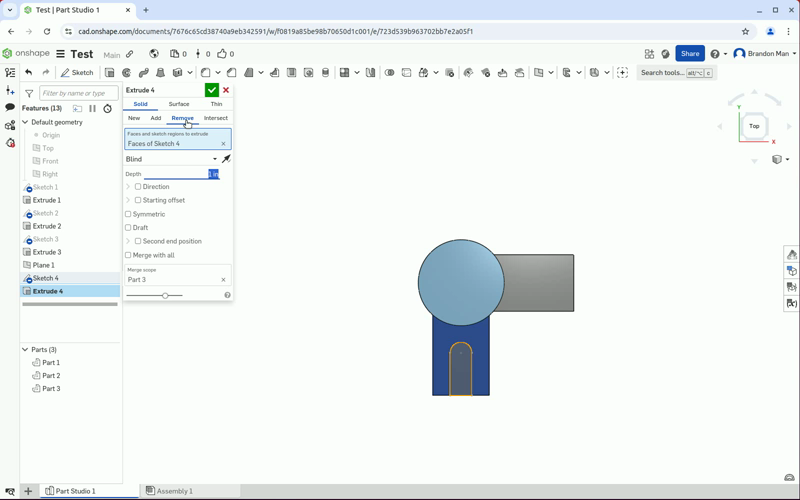
text(7.221)
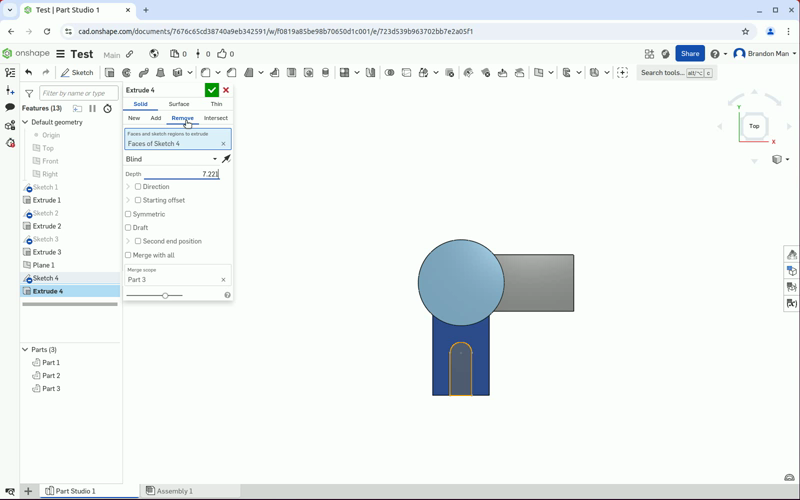
key(tab, 6)
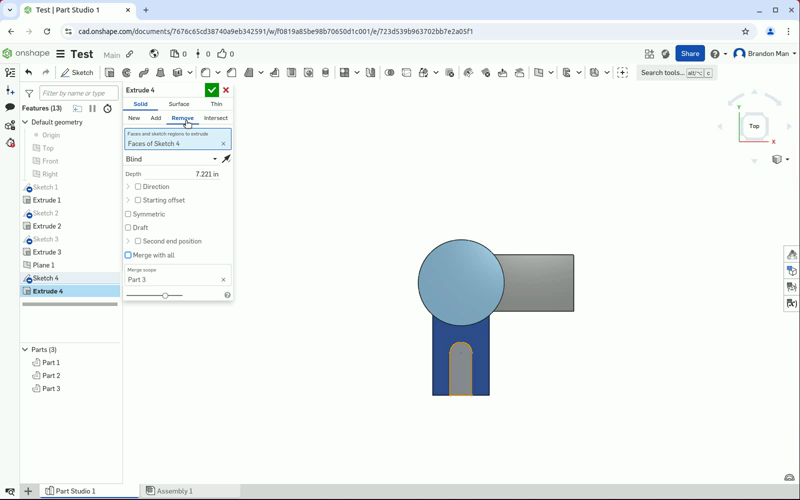
key(space)
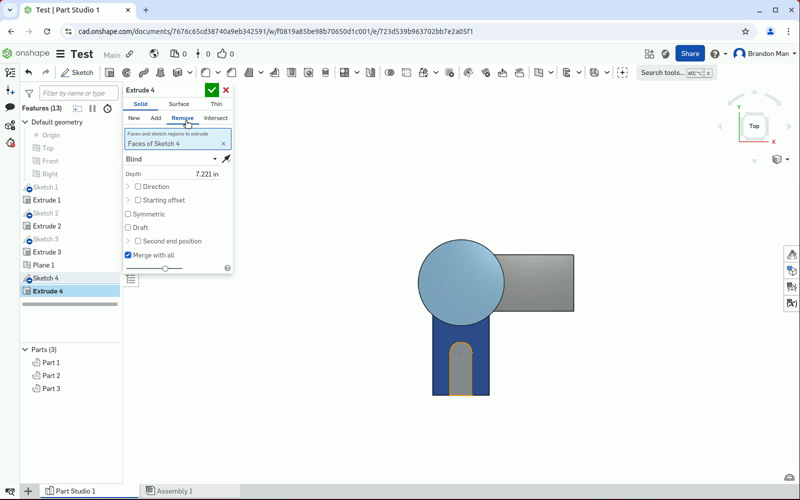
key(enter)
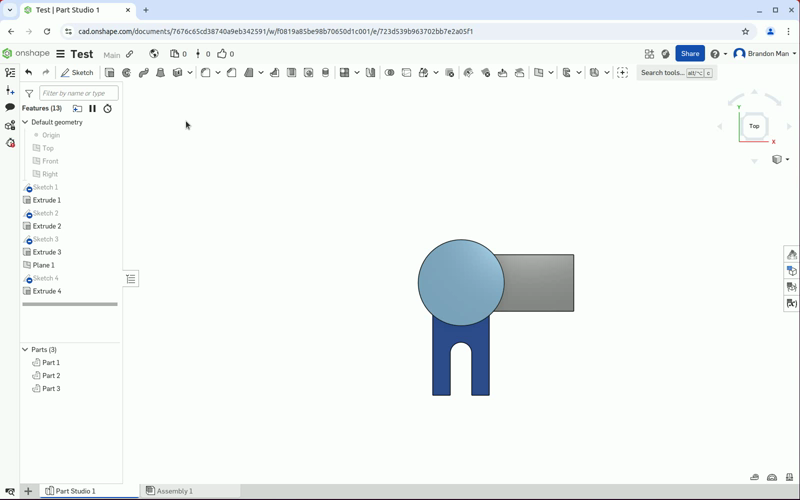
key(shift+h)
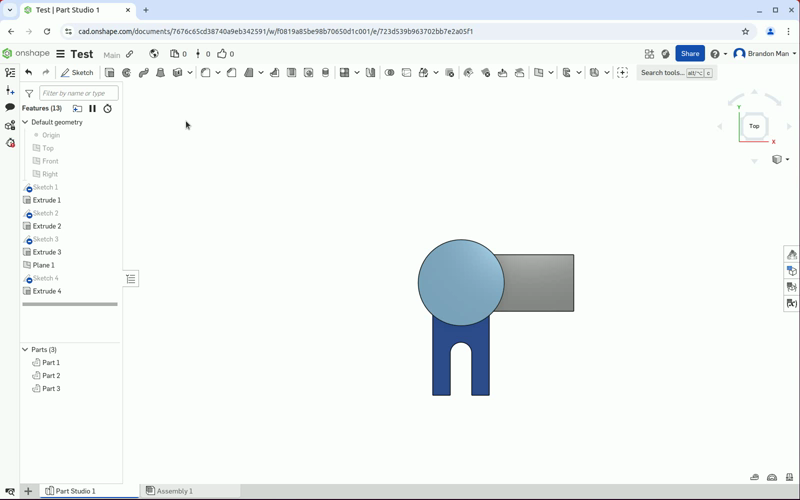
key(shift+h)
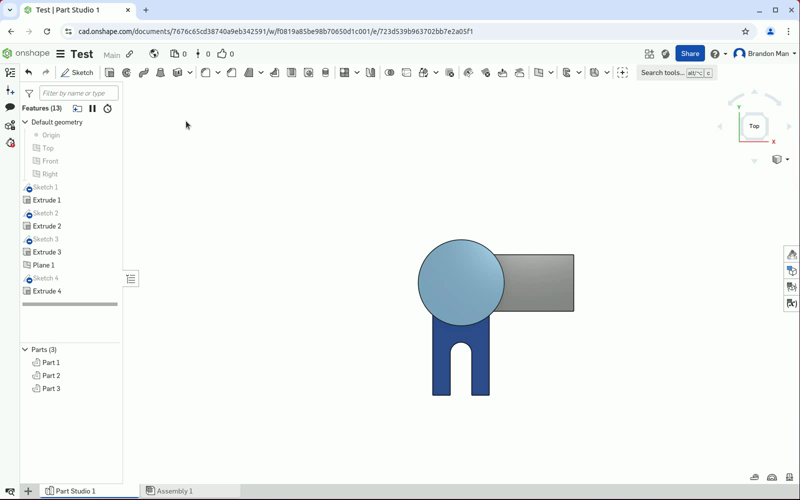
mouse_move(73, 189)
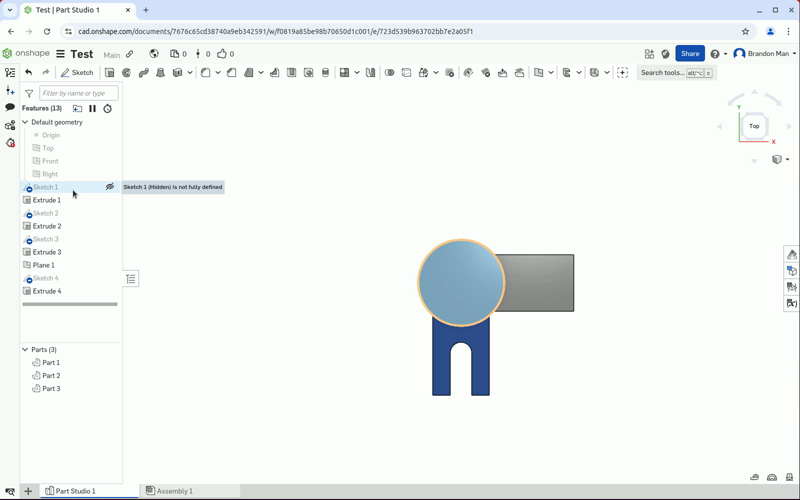
click(73, 189)
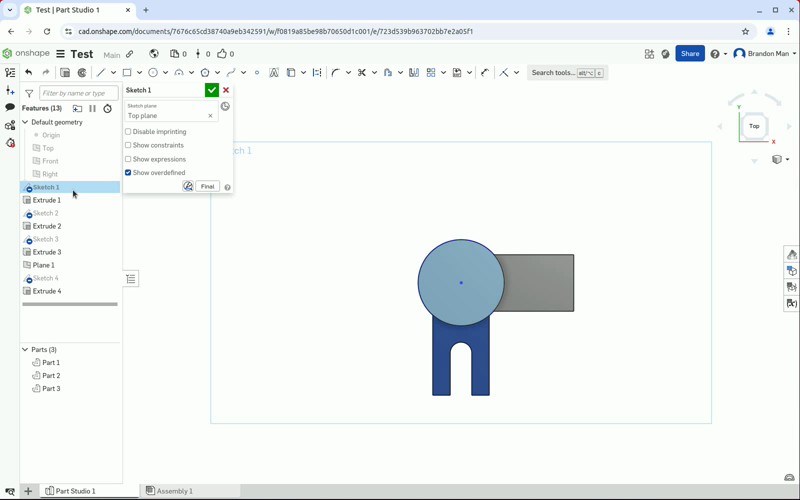
mouse_move(229, 92)
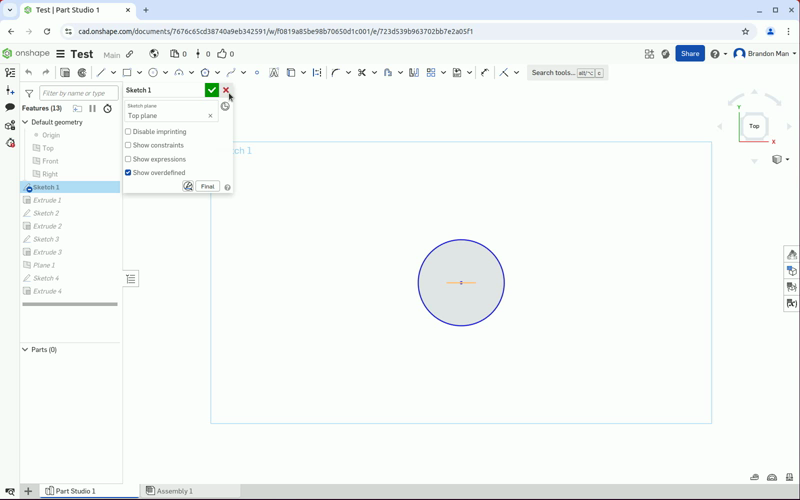
click(229, 92)
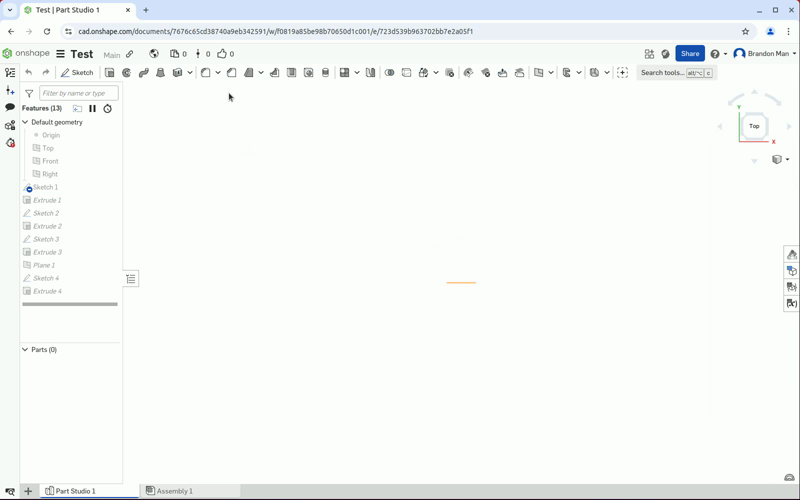
key(shift+s)
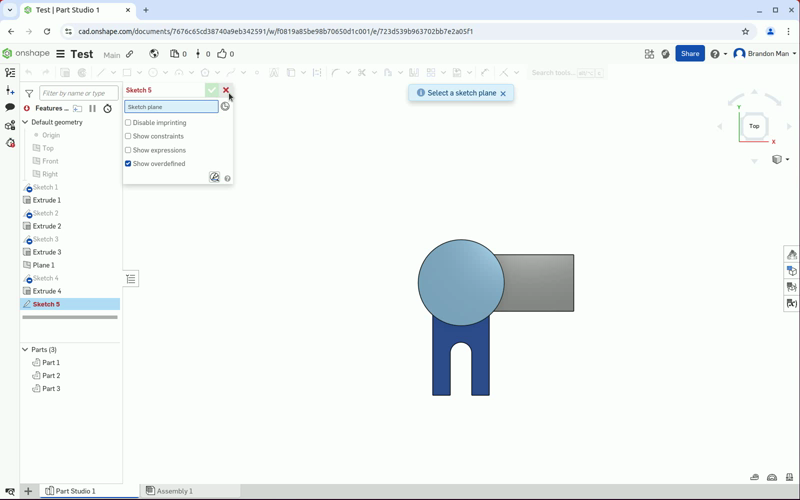
mouse_move(73, 267)
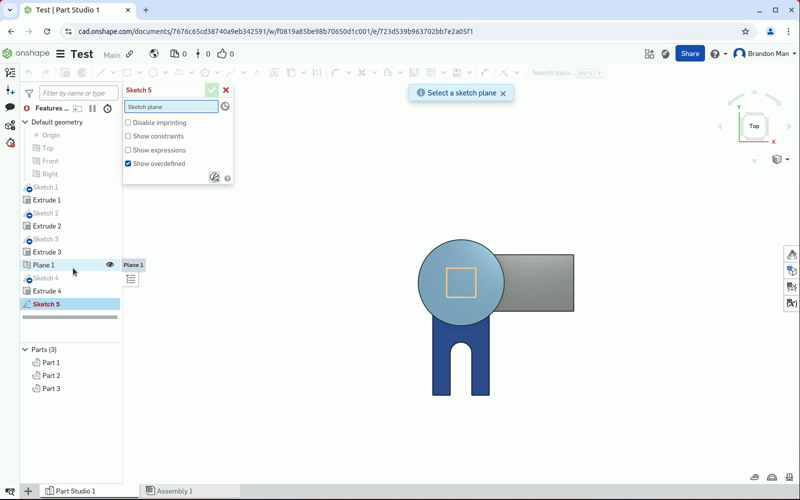
click(73, 267)
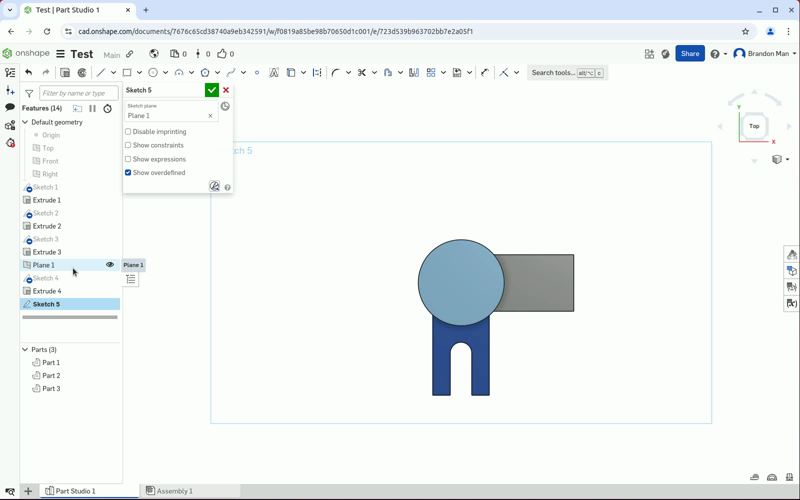
mouse_move(73, 352)
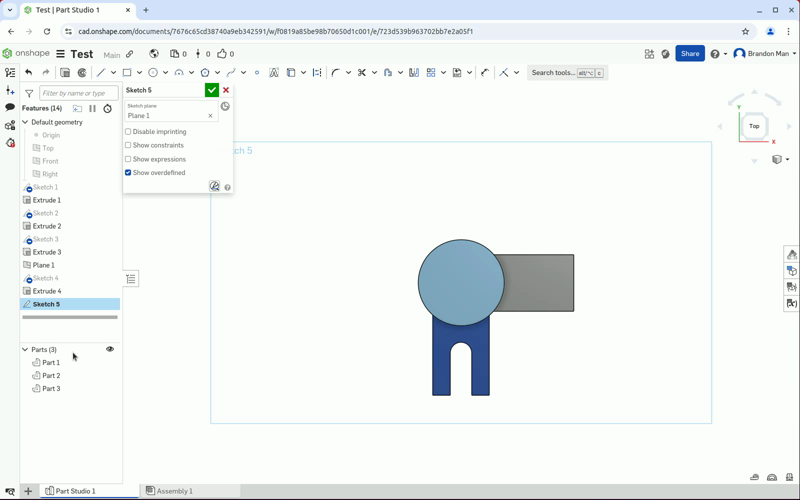
key(y)
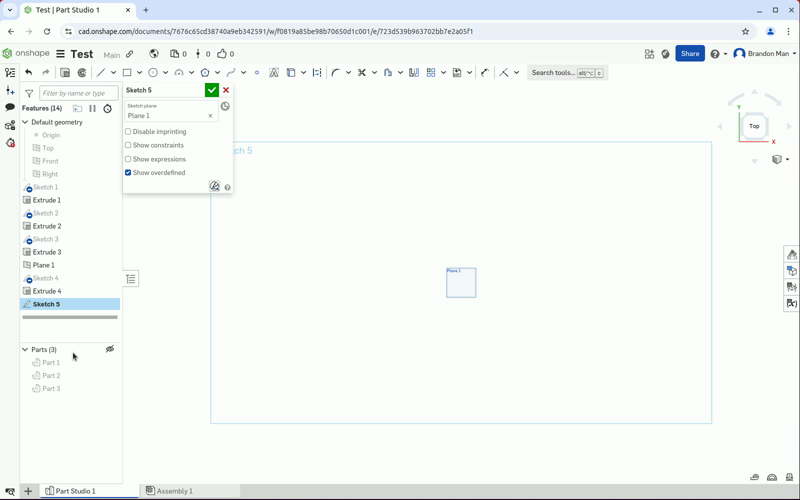
key(l)
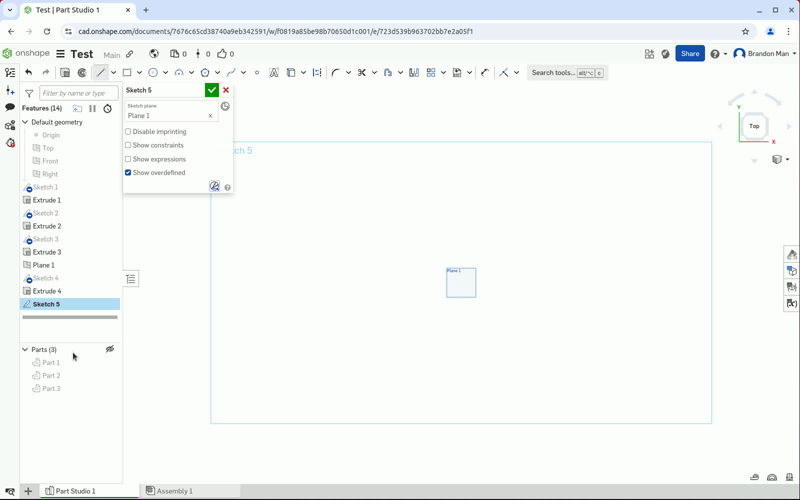
key_down(shift)
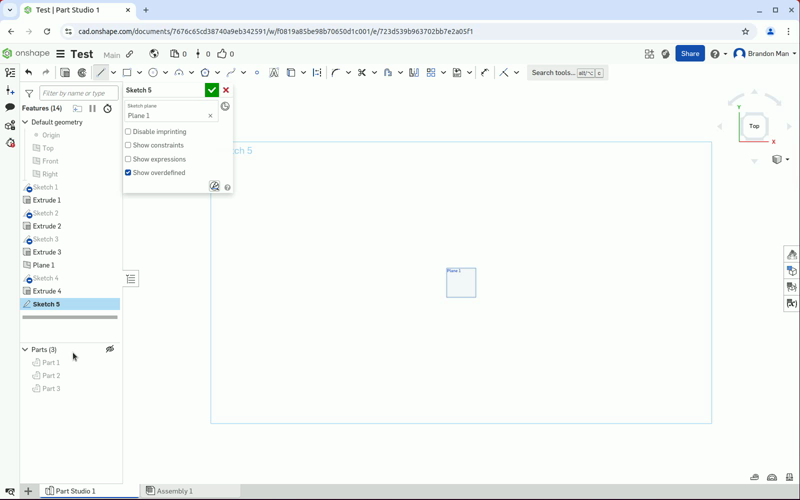
mouse_move(531, 293)
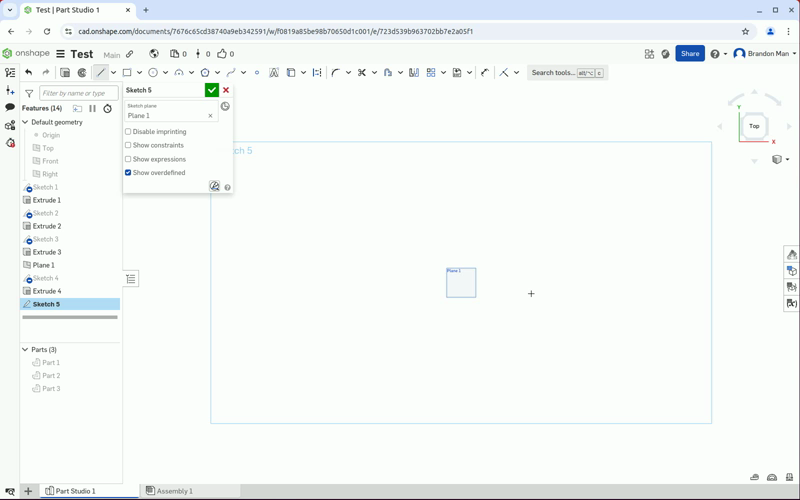
click(531, 293)
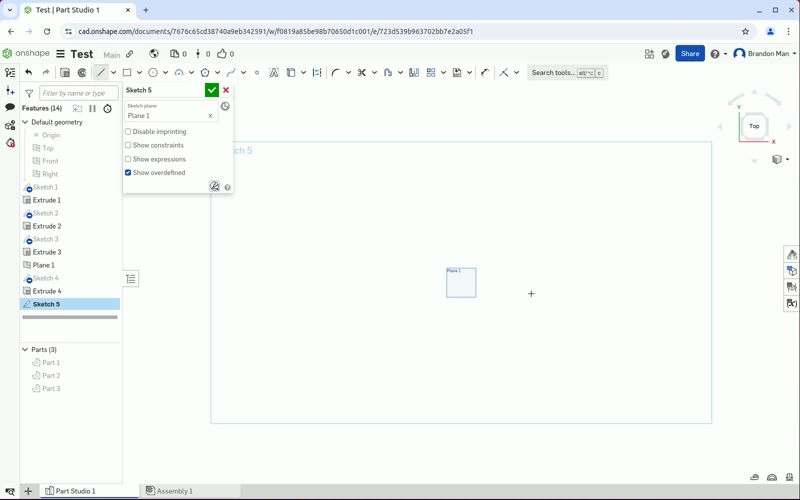
key_up(shift)
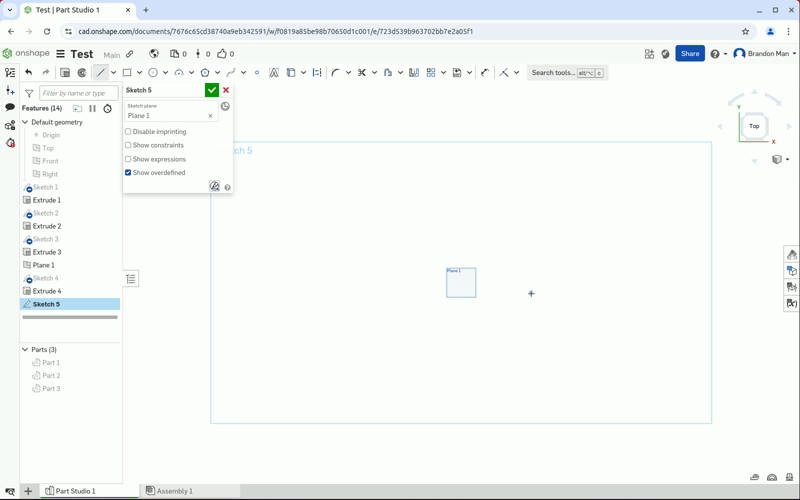
key_down(shift)
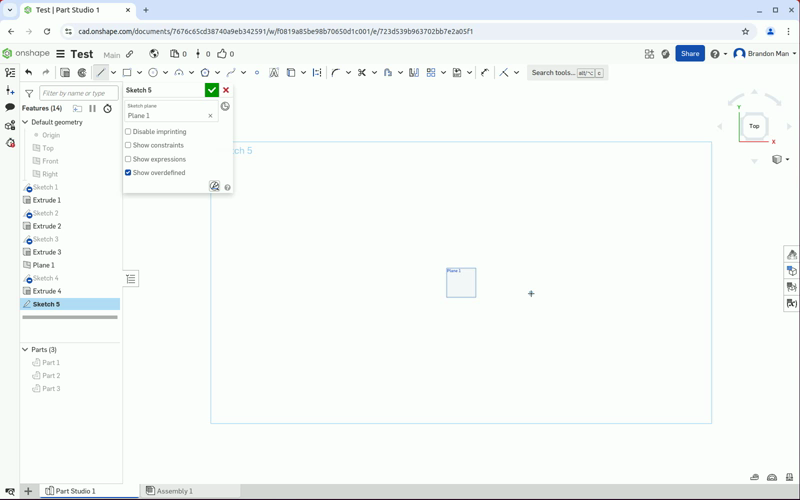
mouse_move(561, 293)
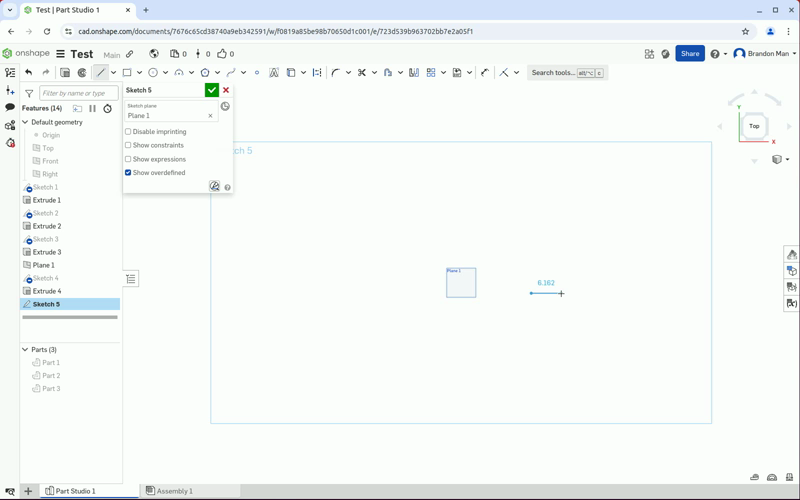
mouse_move(574, 293)
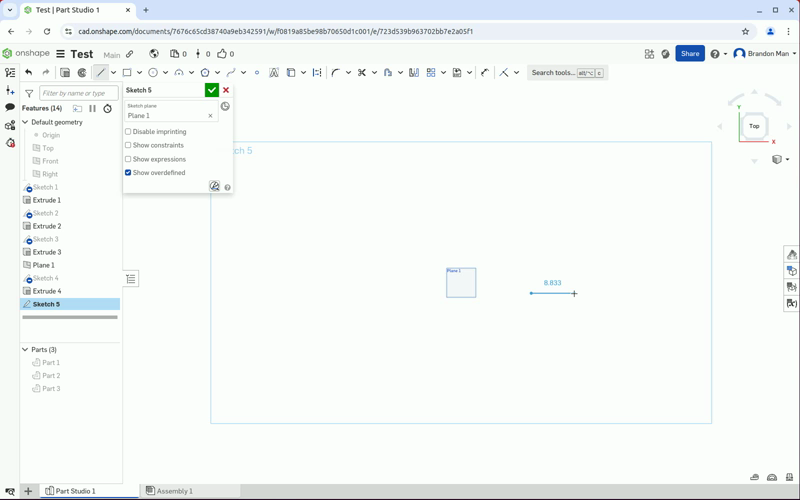
click(574, 293)
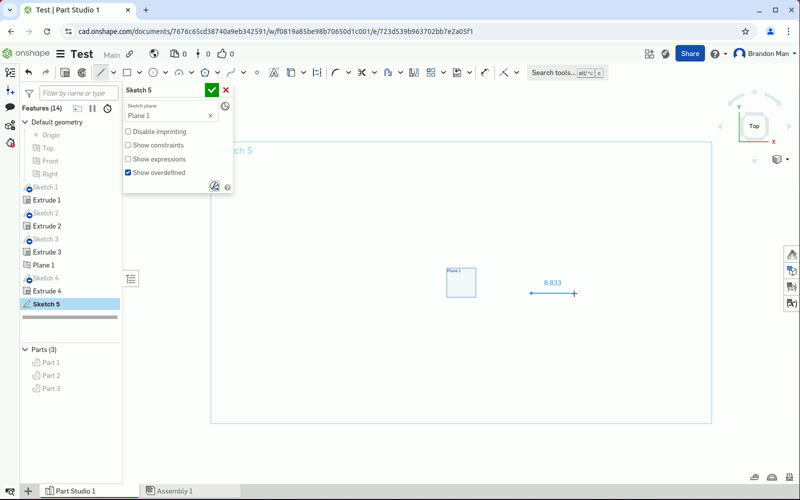
key_up(shift)
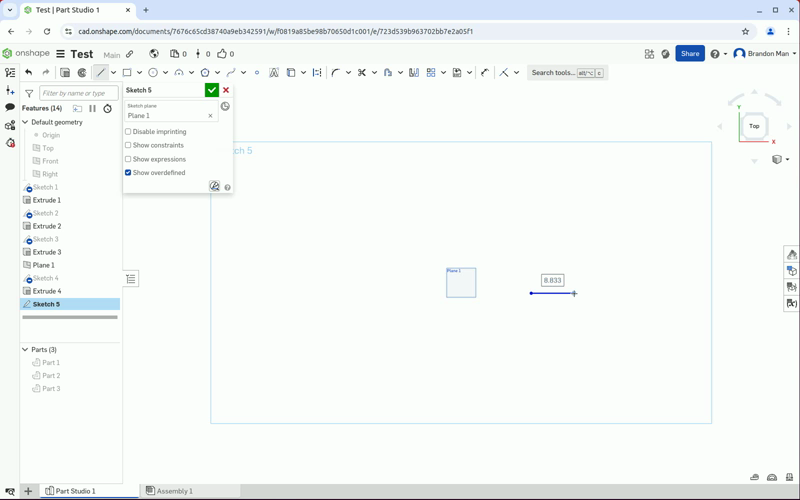
key_down(shift)
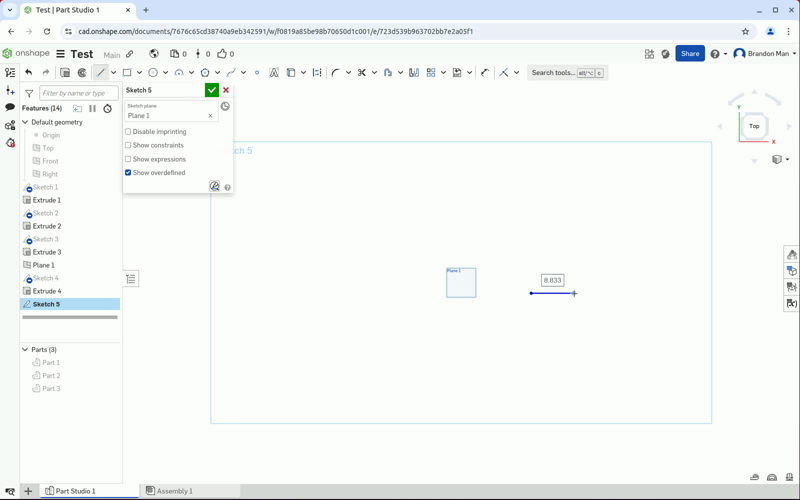
mouse_move(589, 293)
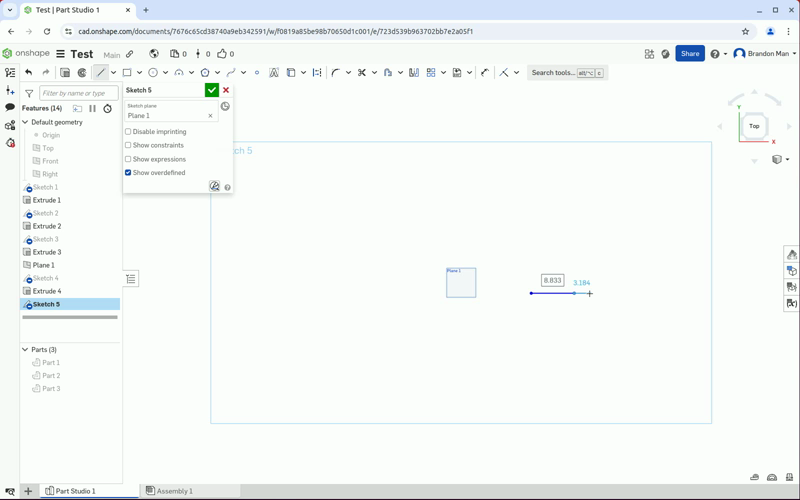
mouse_move(574, 271)
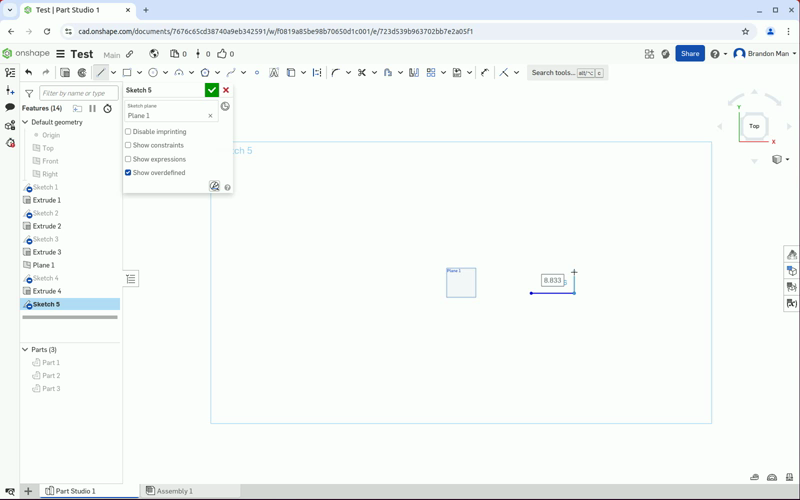
click(574, 271)
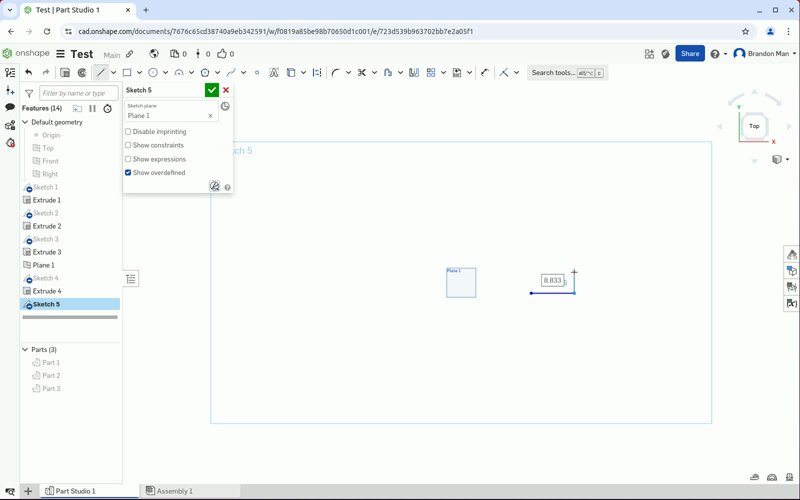
key_up(shift)
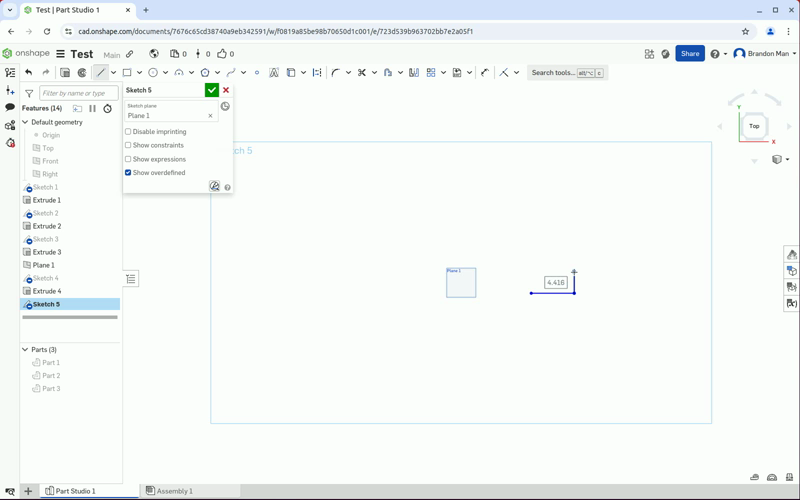
key_down(shift)
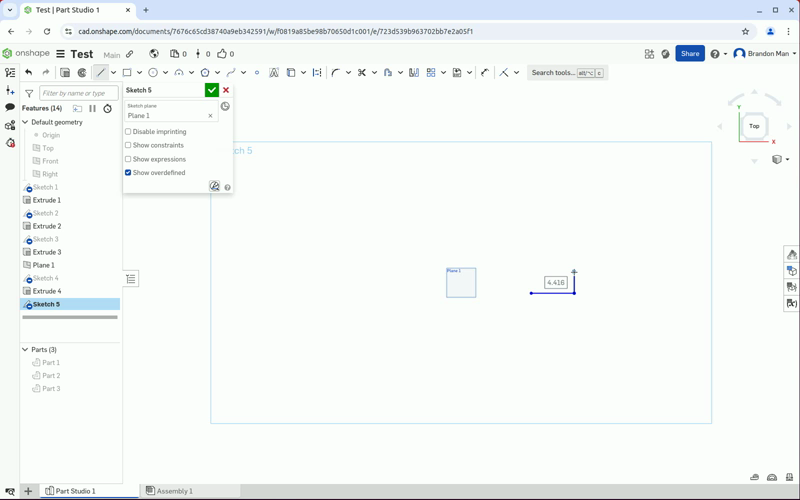
mouse_move(589, 271)
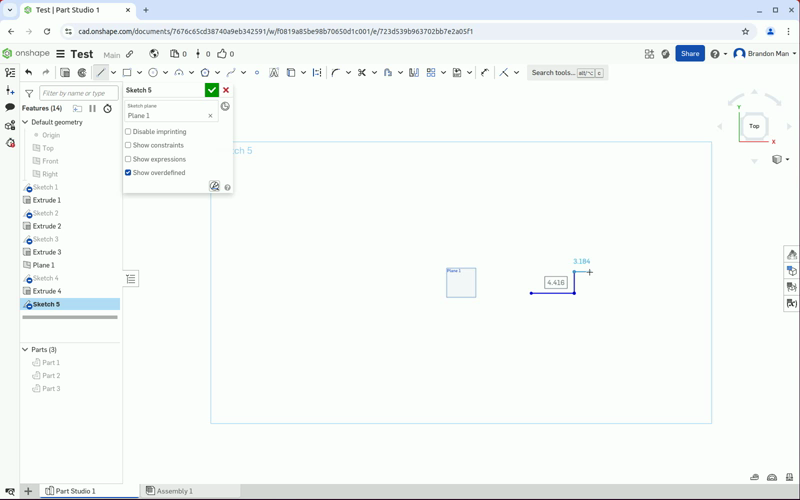
mouse_move(531, 271)
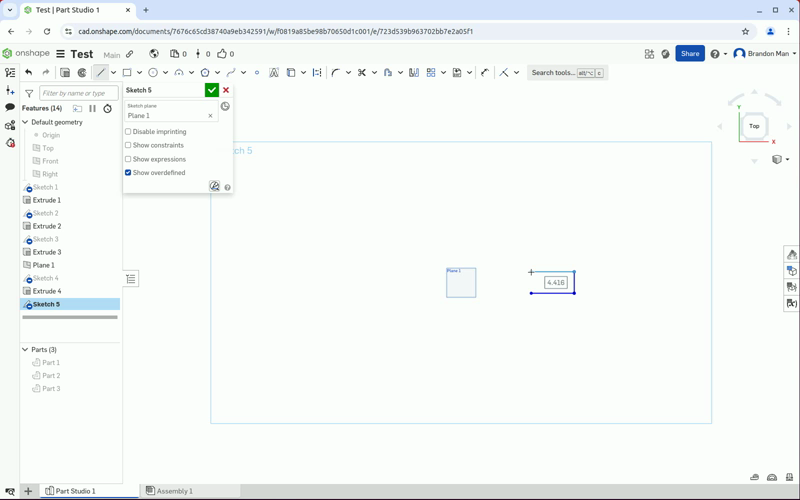
click(531, 271)
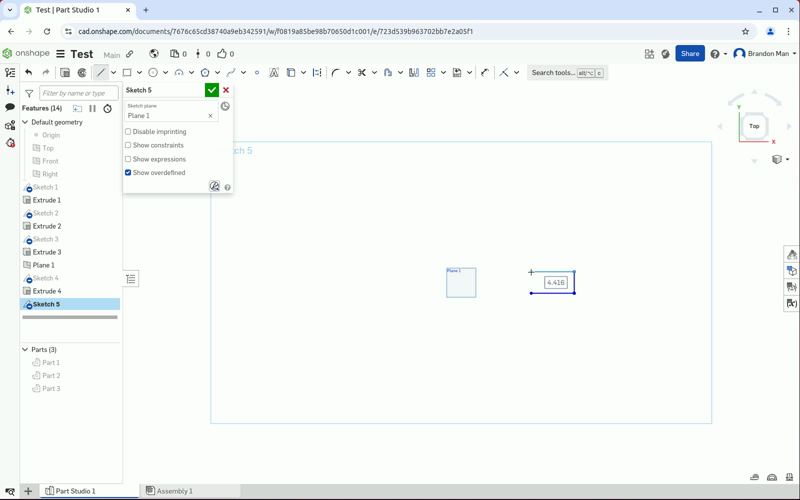
key_up(shift)
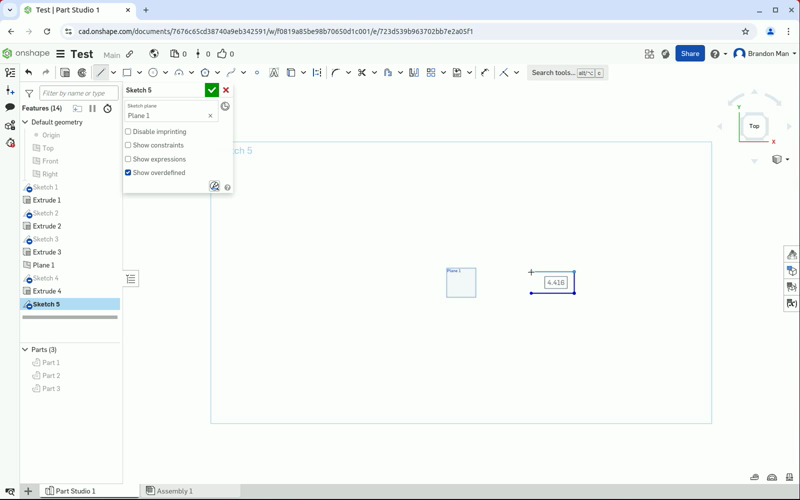
key(esc)
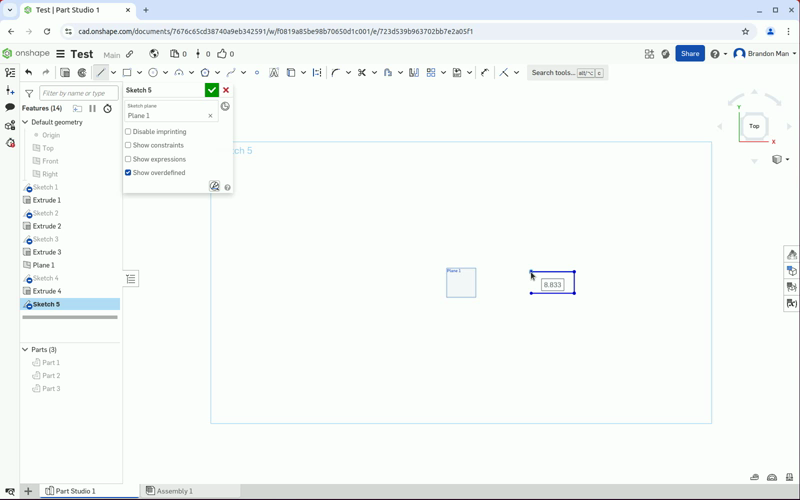
key(a)
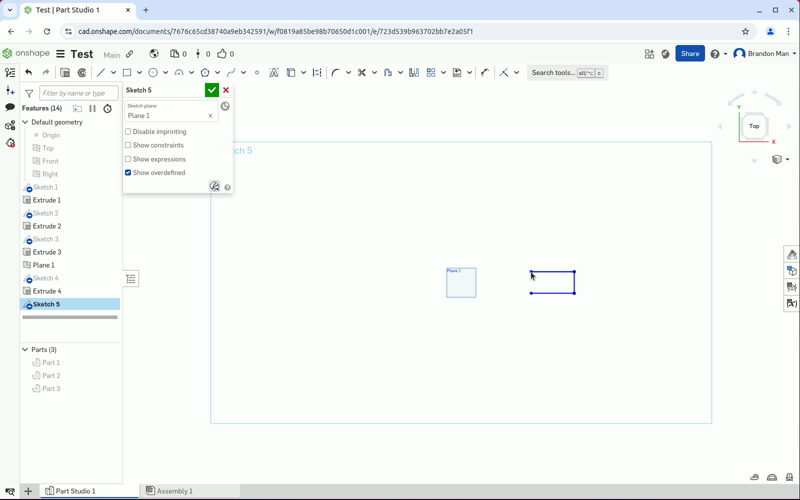
mouse_move(531, 271)
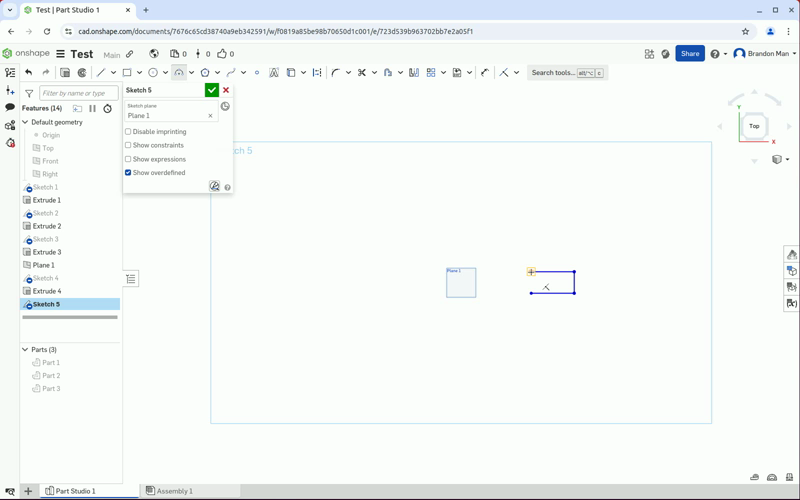
click(531, 271)
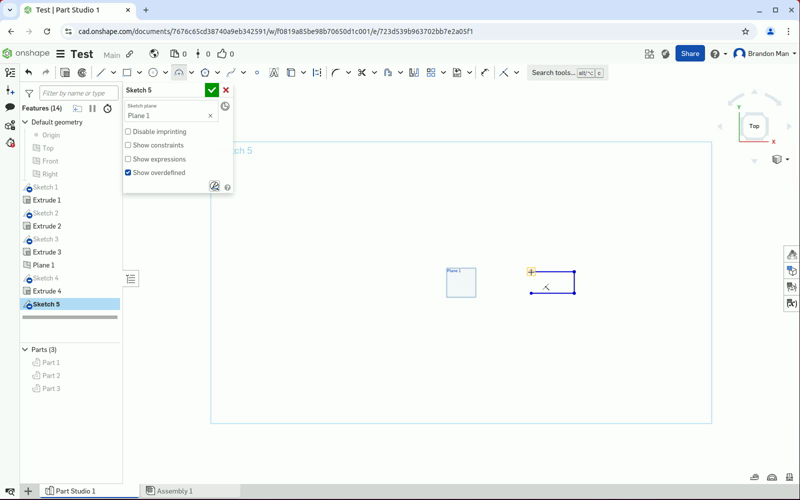
mouse_move(531, 293)
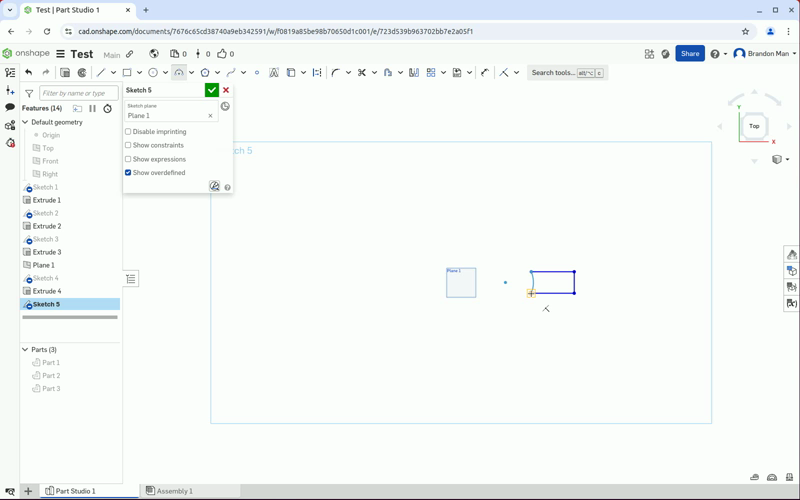
click(531, 293)
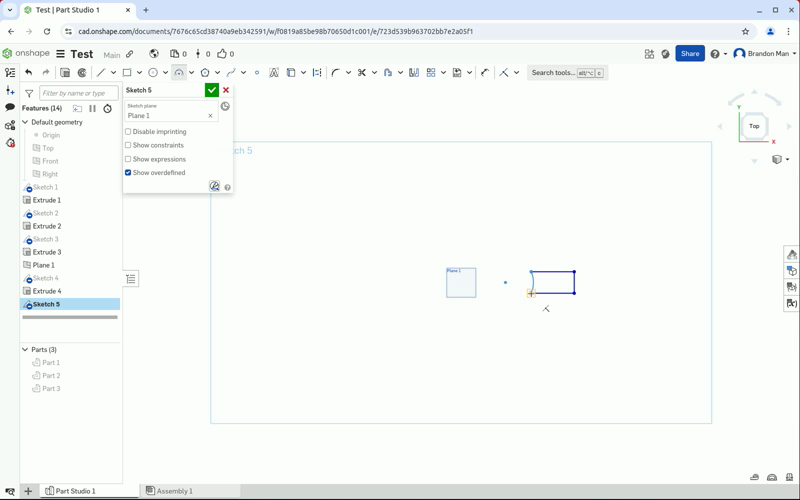
key_down(shift)
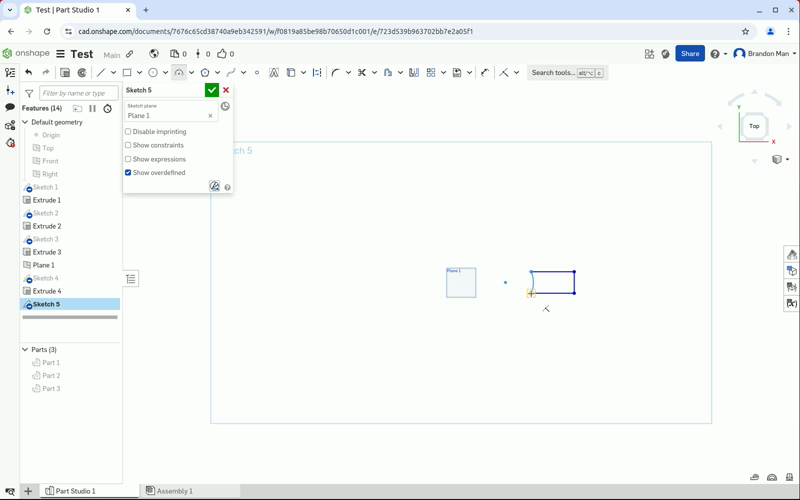
mouse_move(520, 282)
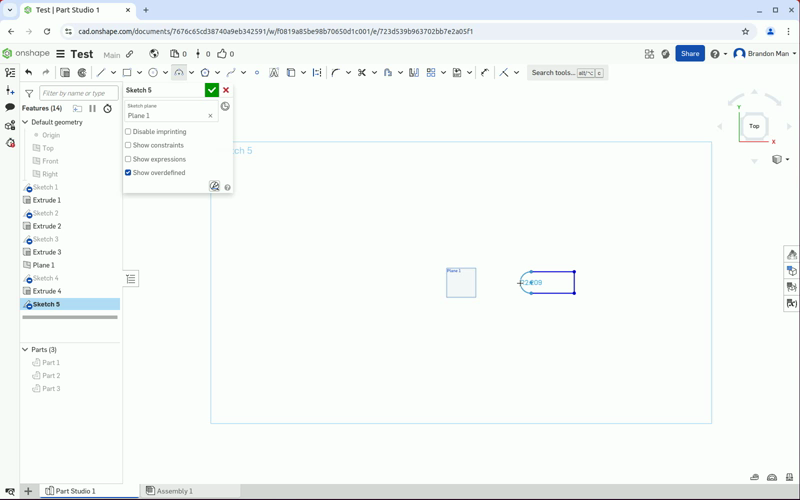
click(520, 282)
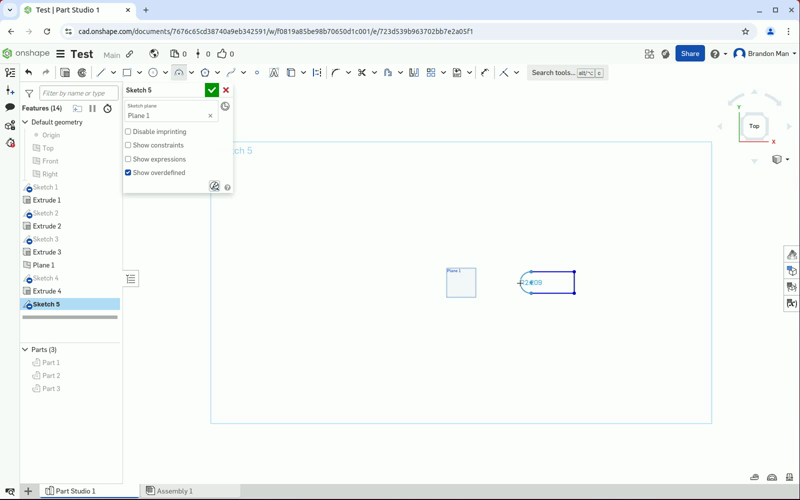
key_up(shift)
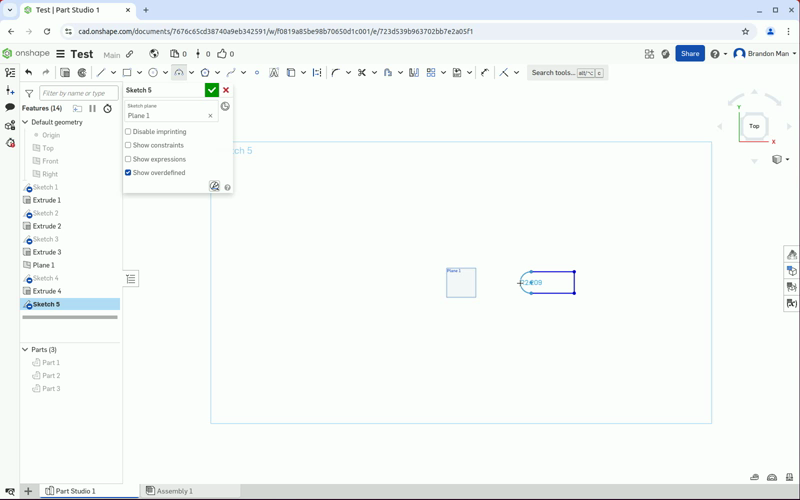
key(esc)
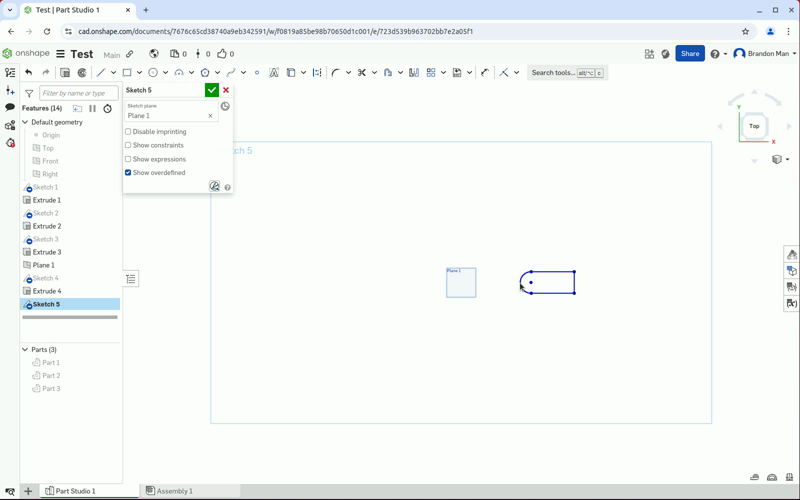
mouse_move(545, 278)
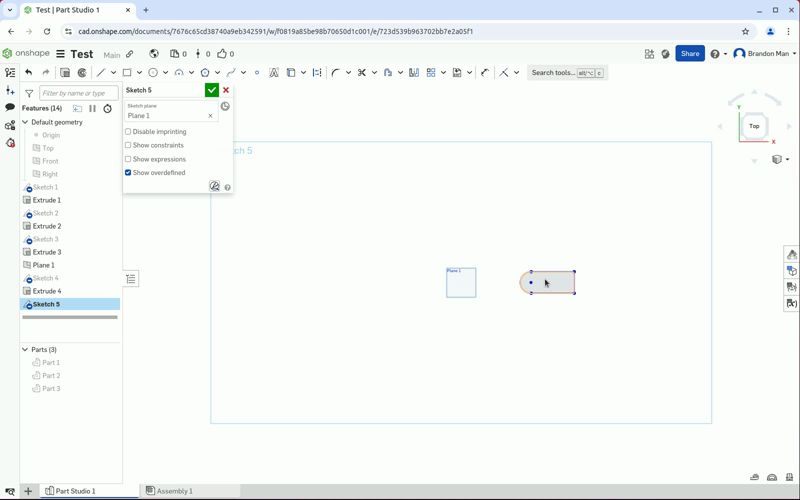
scroll(6)
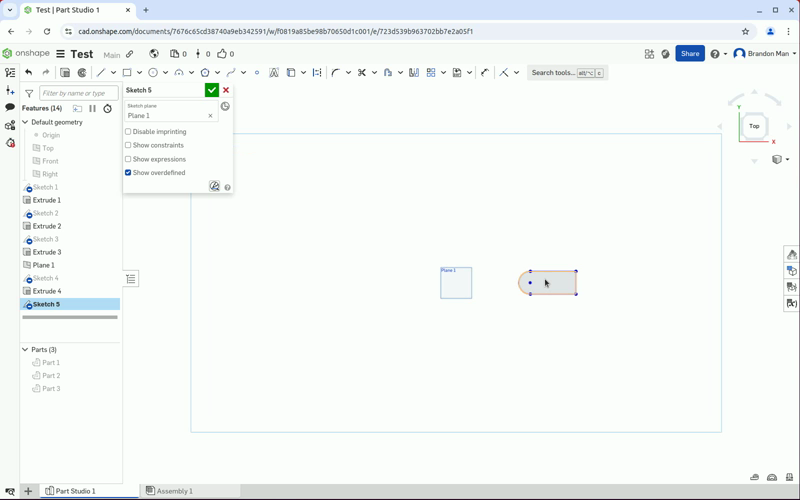
scroll(6)
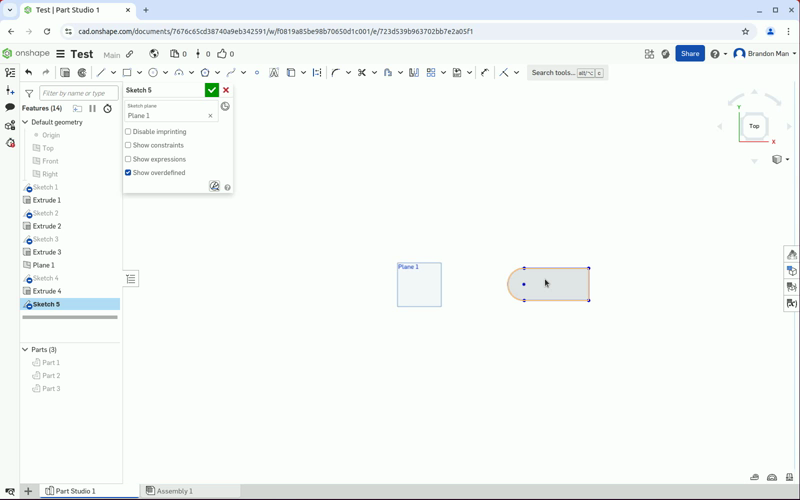
scroll(6)
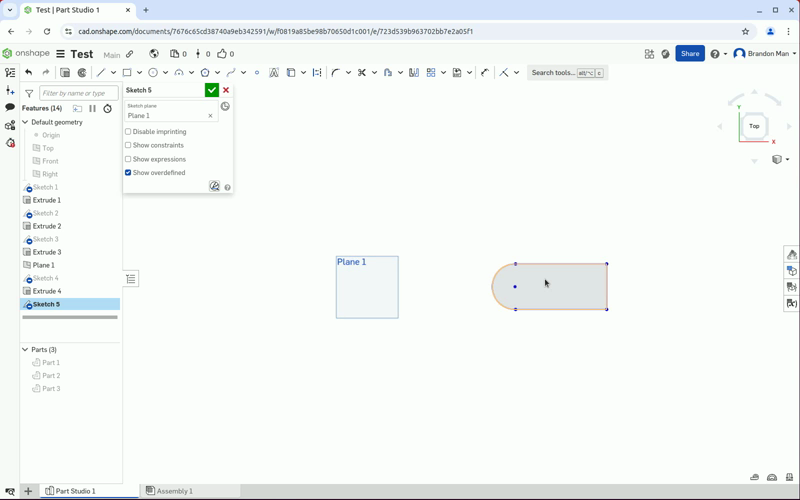
scroll(6)
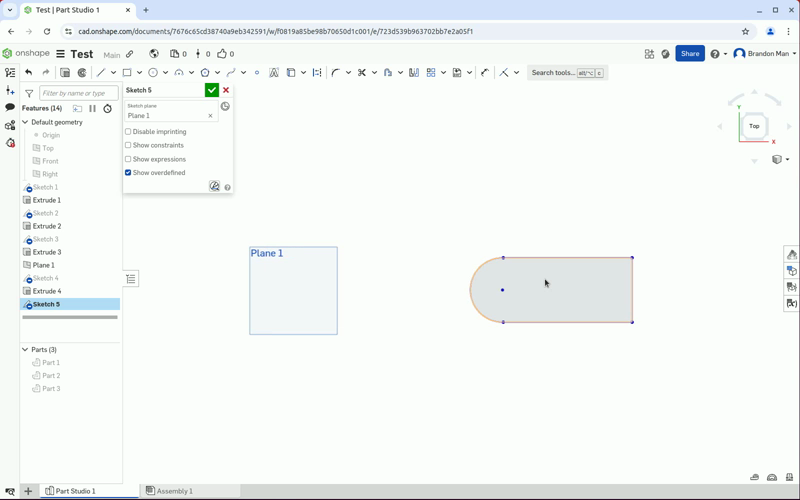
scroll(6)
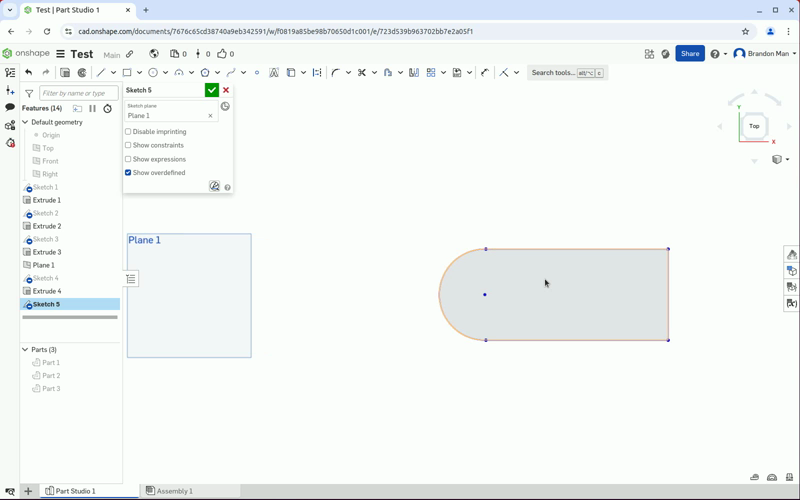
scroll(6)
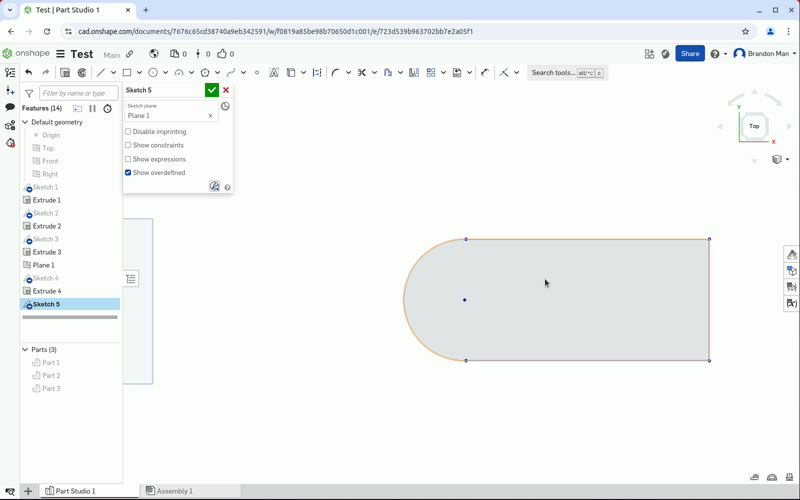
scroll(6)
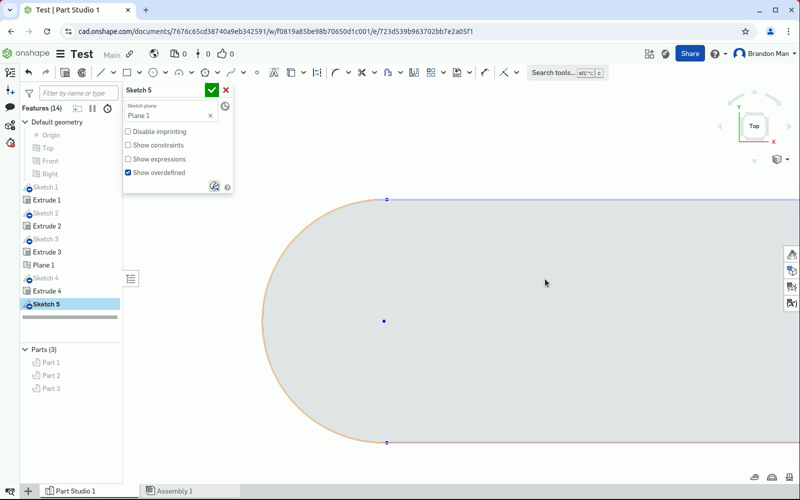
click(545, 278)
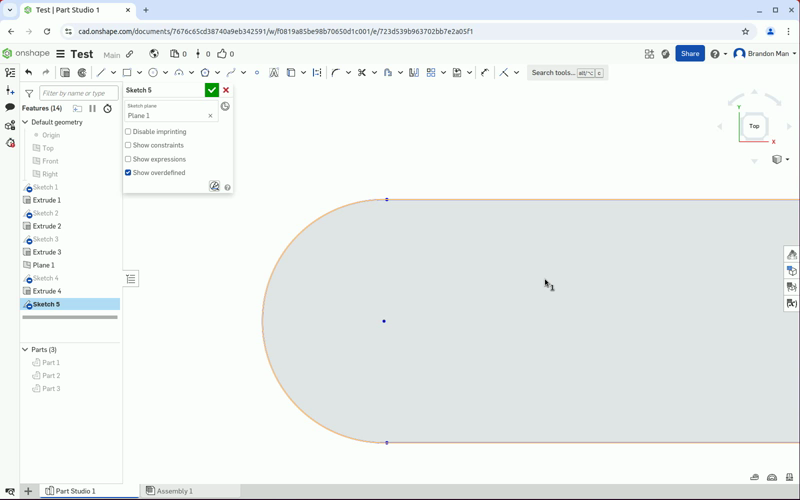
scroll(-6)
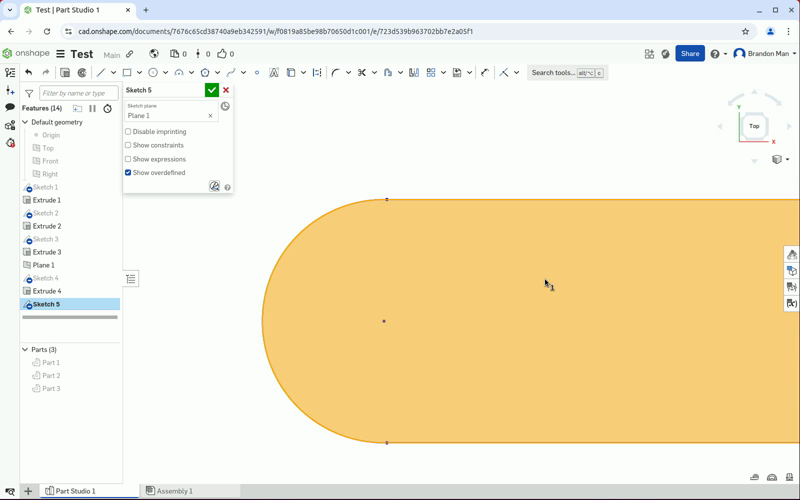
scroll(-6)
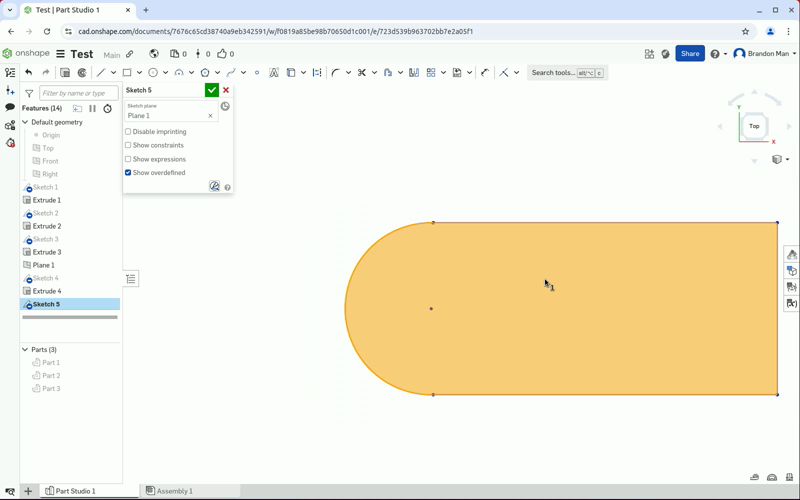
scroll(-6)
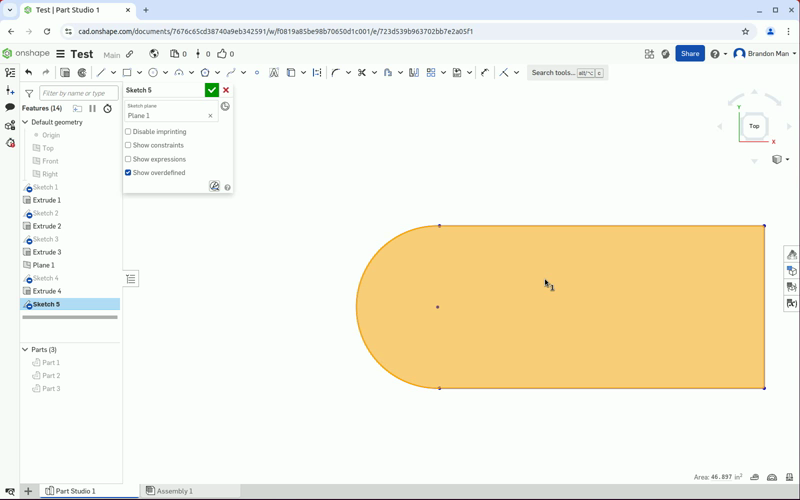
scroll(-6)
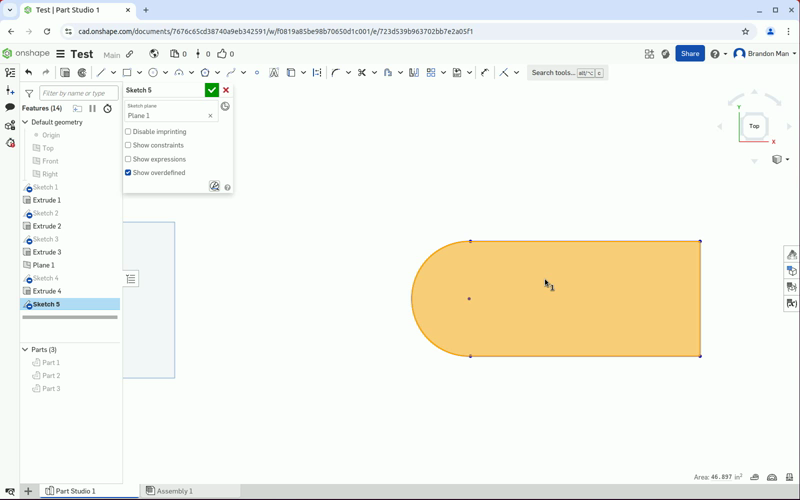
scroll(-6)
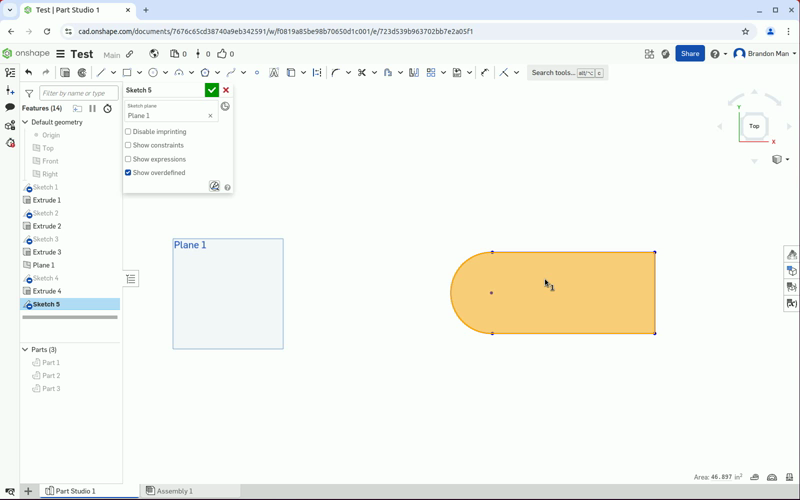
scroll(-6)
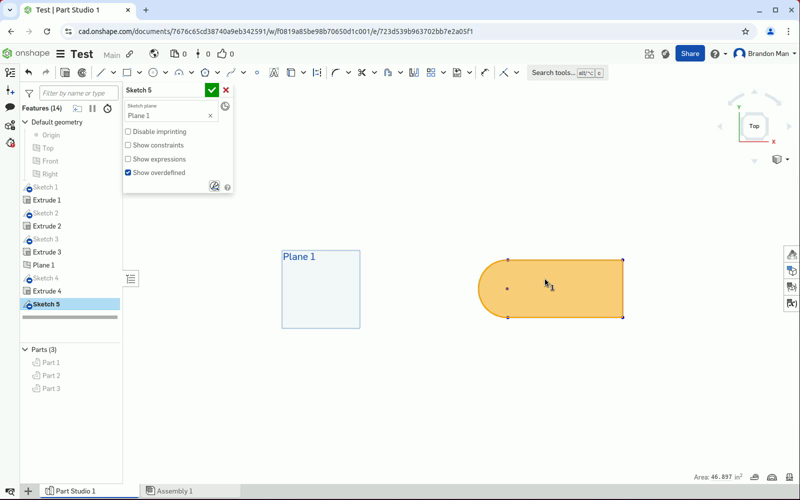
scroll(-6)
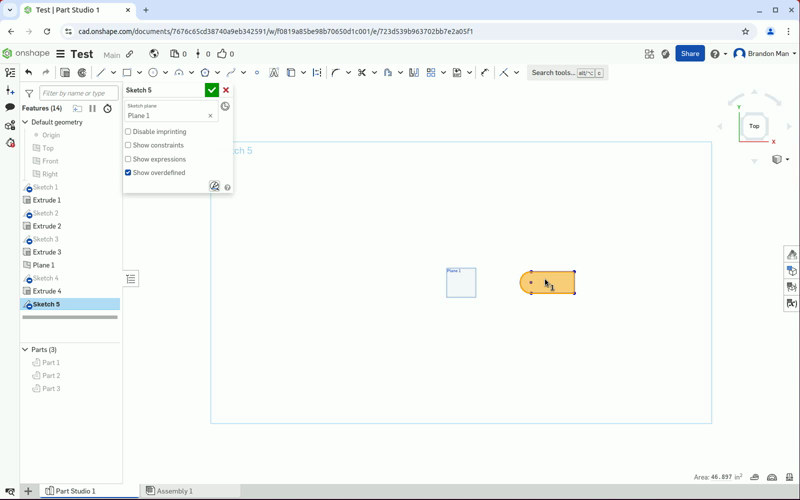
mouse_move(73, 352)
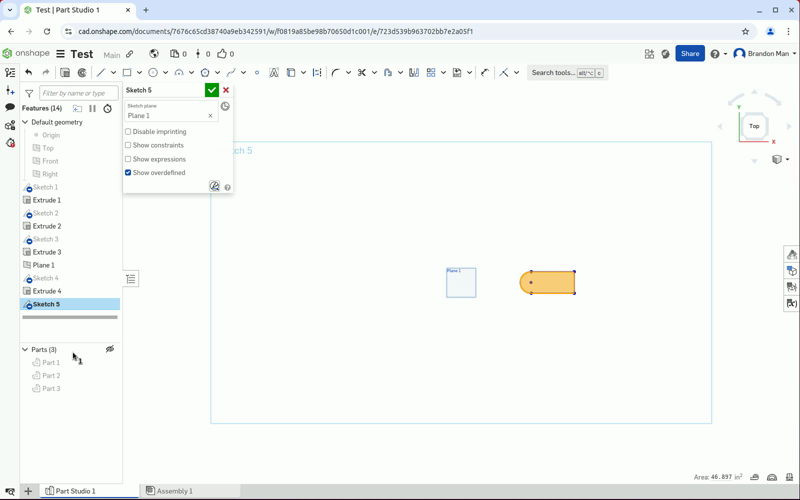
key(shift+y)
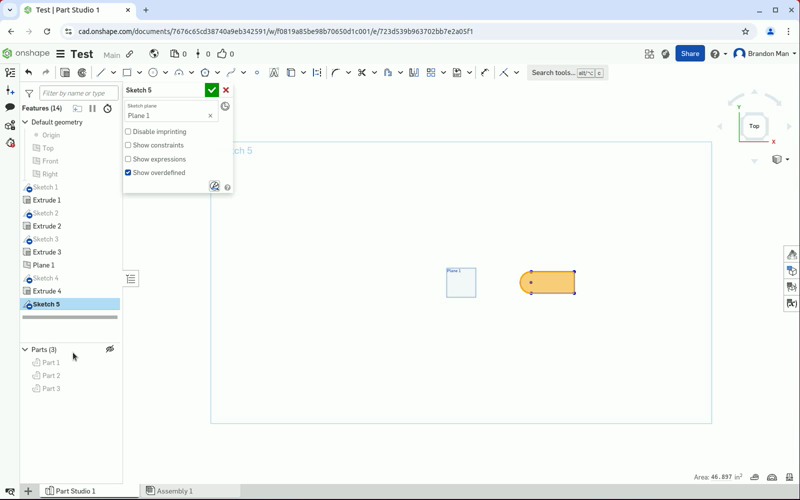
key(shift+e)
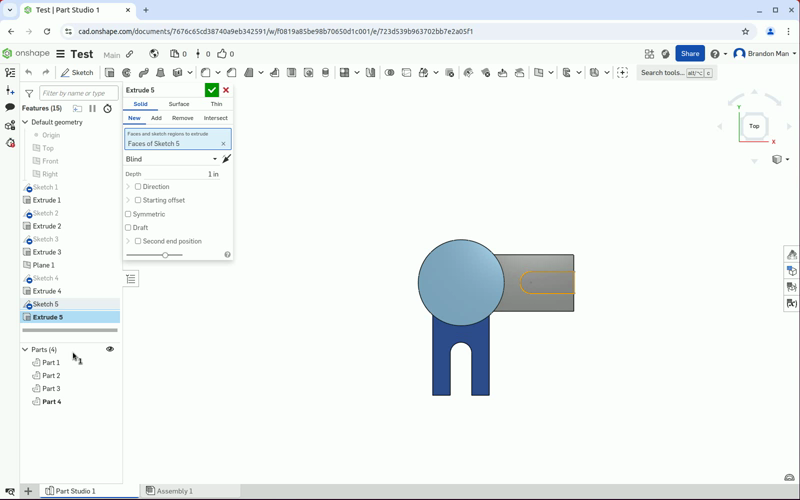
mouse_move(143, 106)
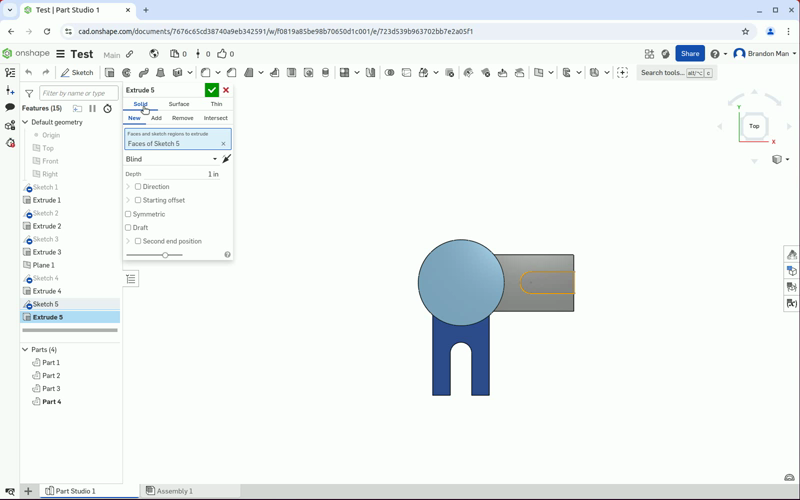
click(143, 106)
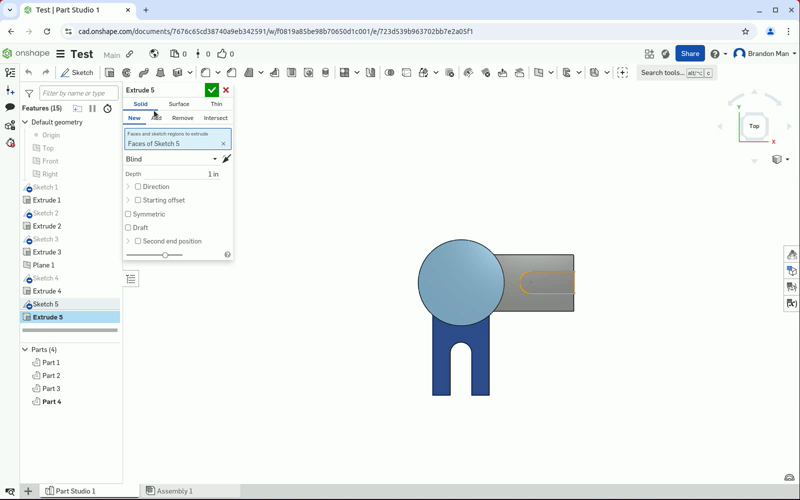
mouse_move(186, 120)
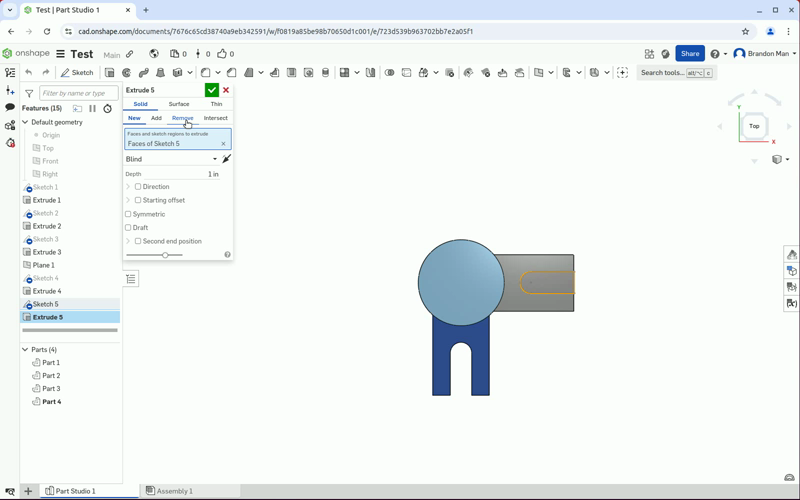
click(186, 120)
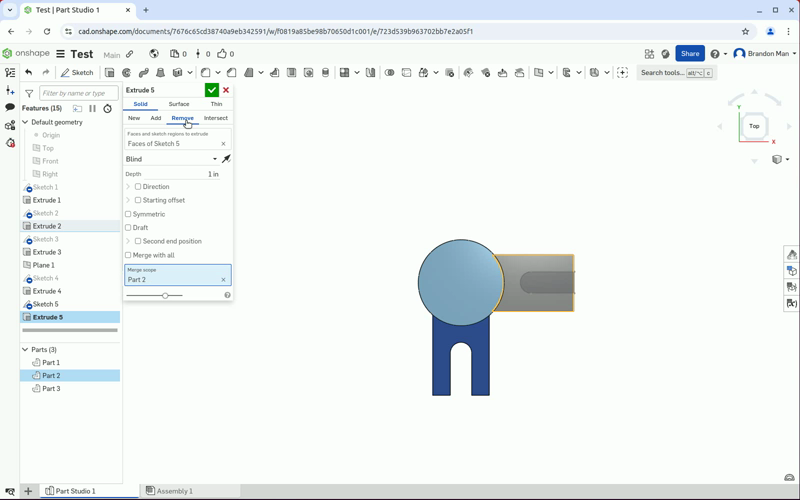
key(tab, 4)
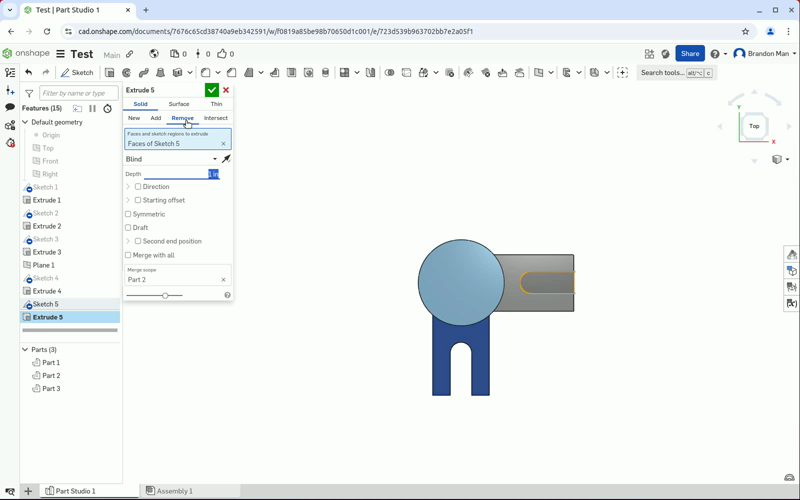
text(2.889)
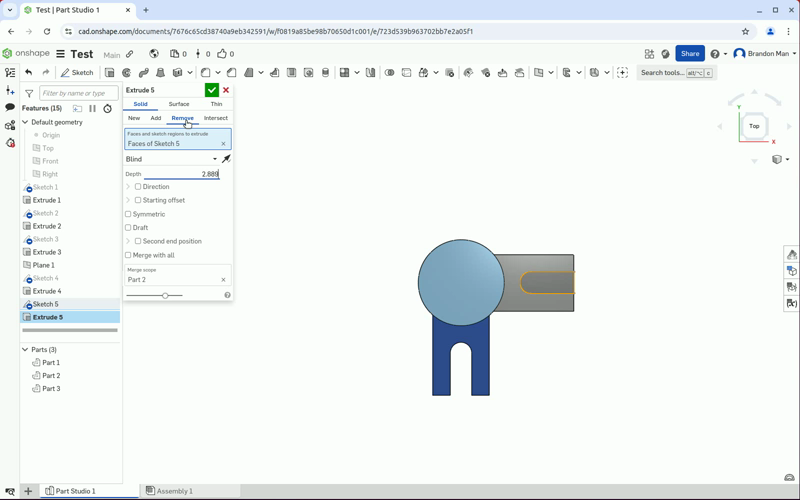
key(tab, 6)
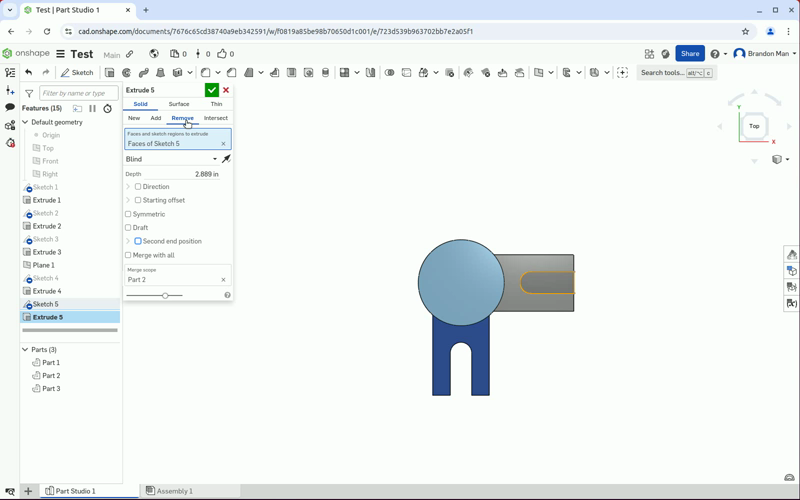
key(space)
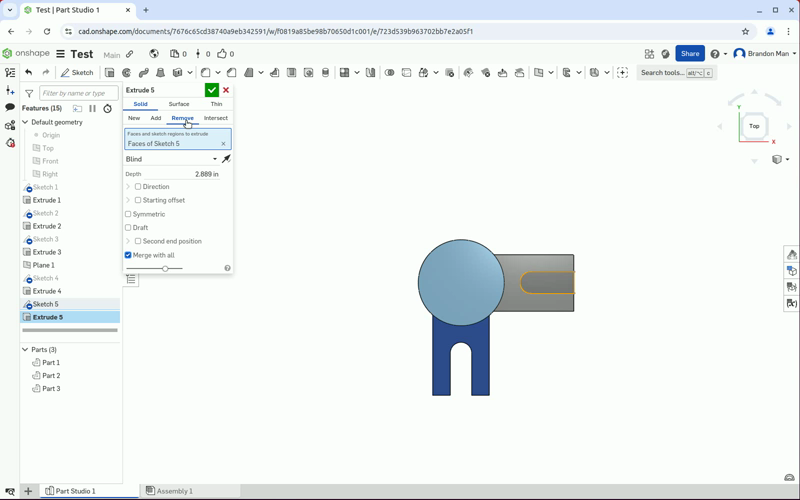
key(enter)
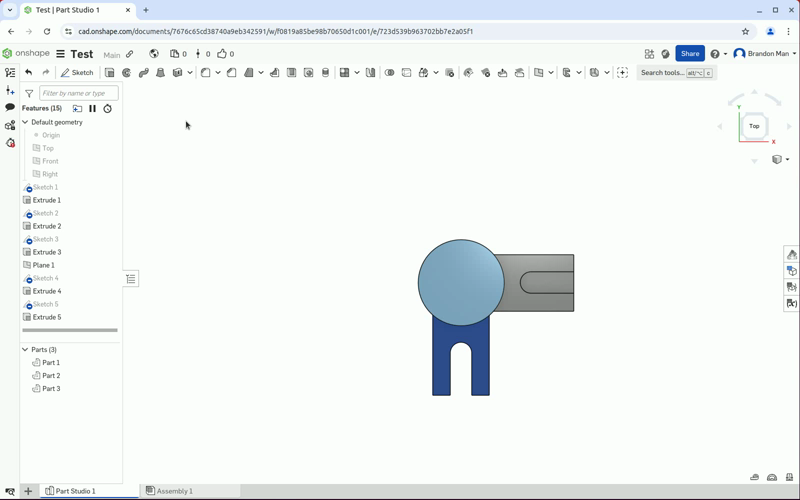
key(shift+h)
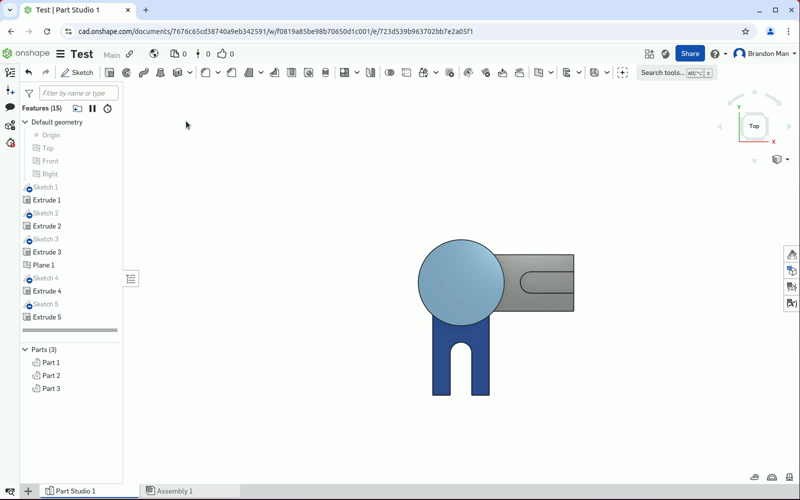
key(shift+h)
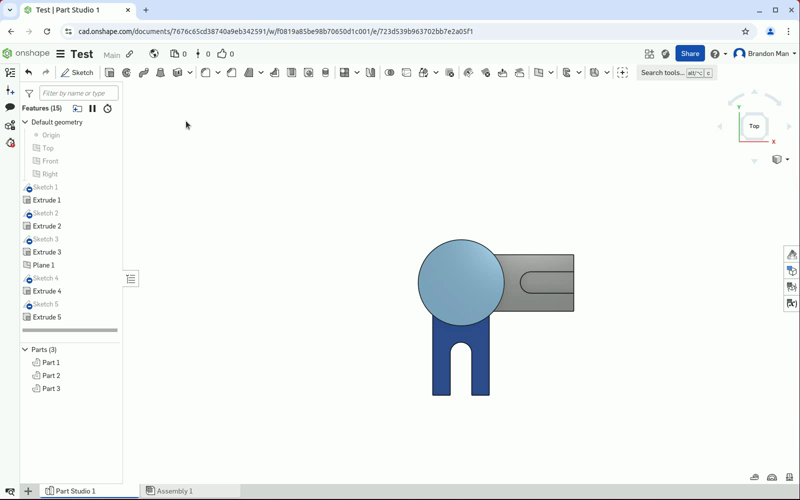
mouse_move(73, 189)
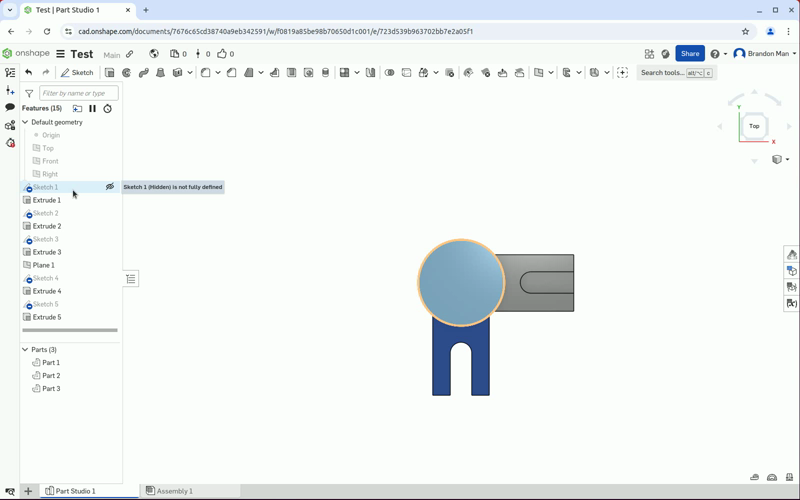
click(73, 189)
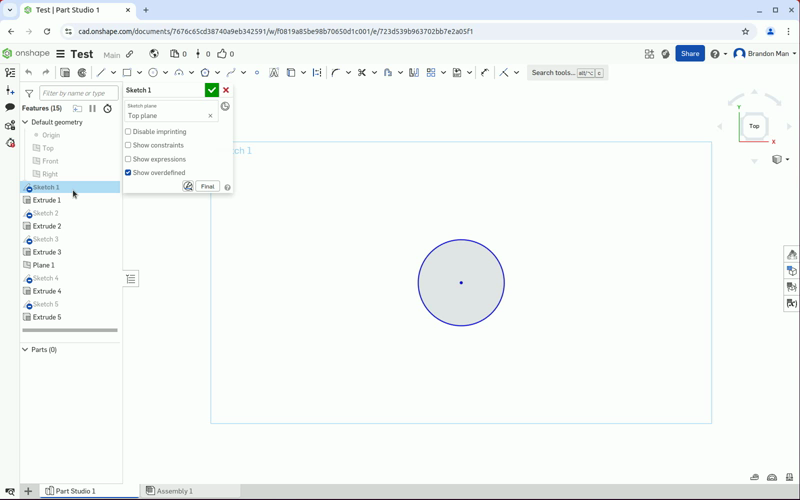
mouse_move(229, 92)
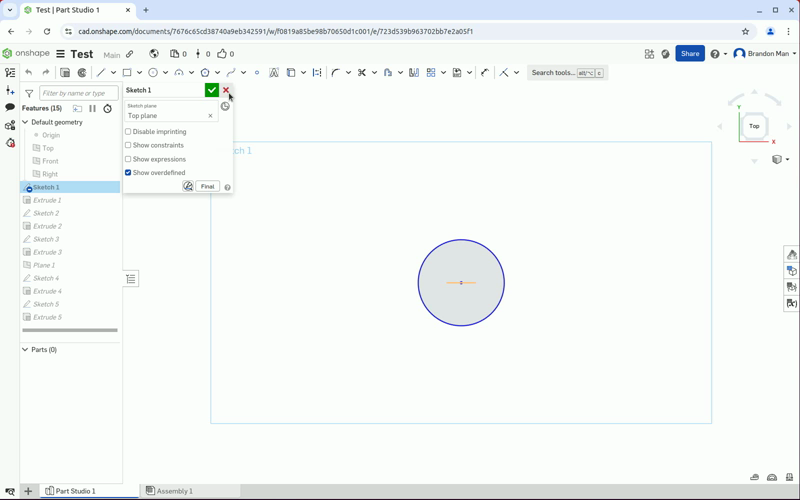
click(229, 92)
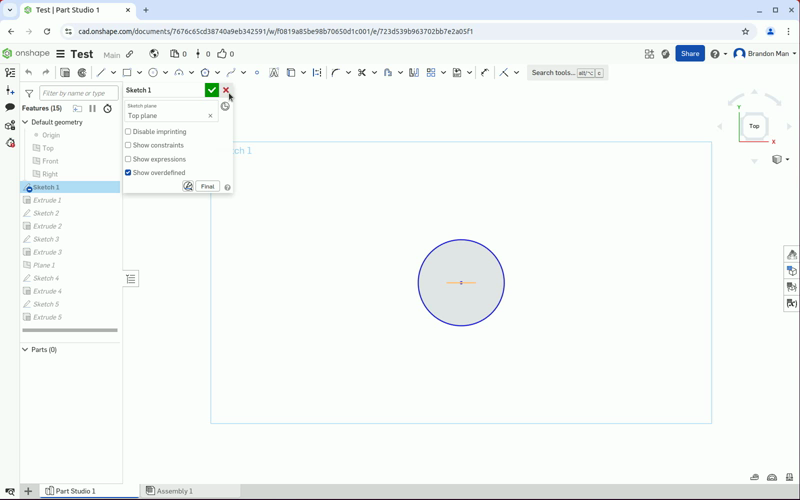
key(shift+s)
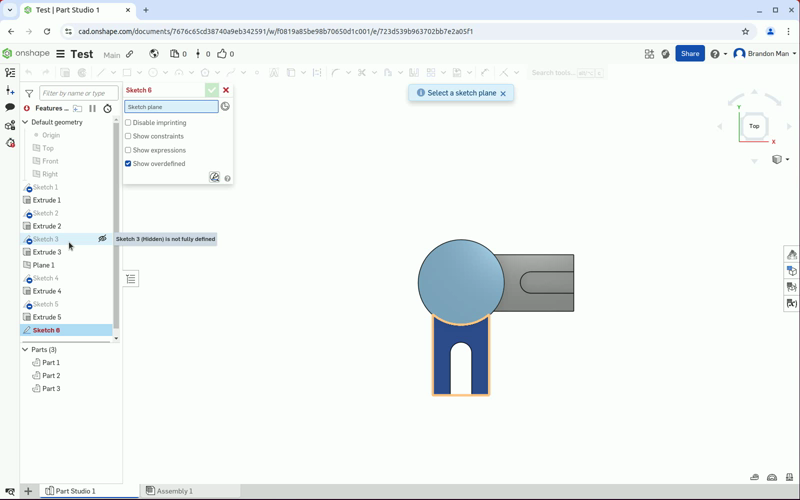
scroll(3)
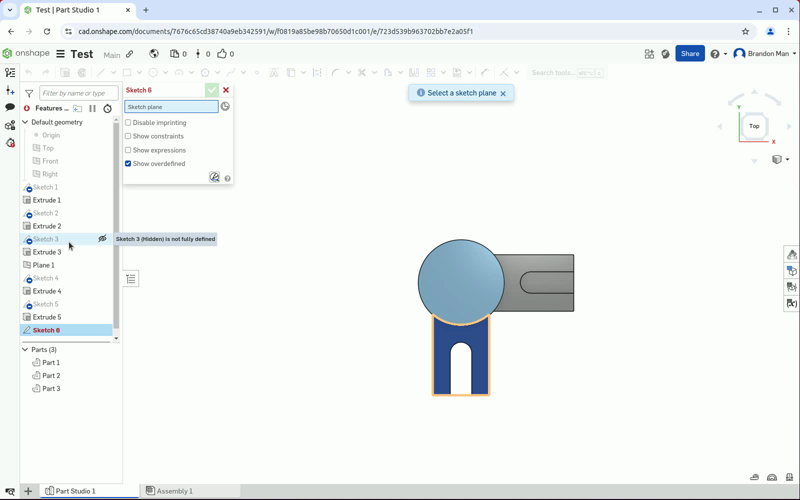
mouse_move(69, 150)
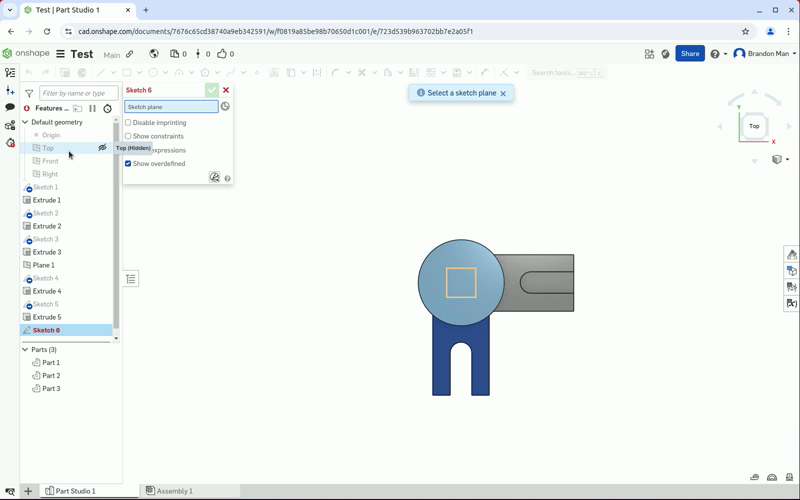
click(69, 150)
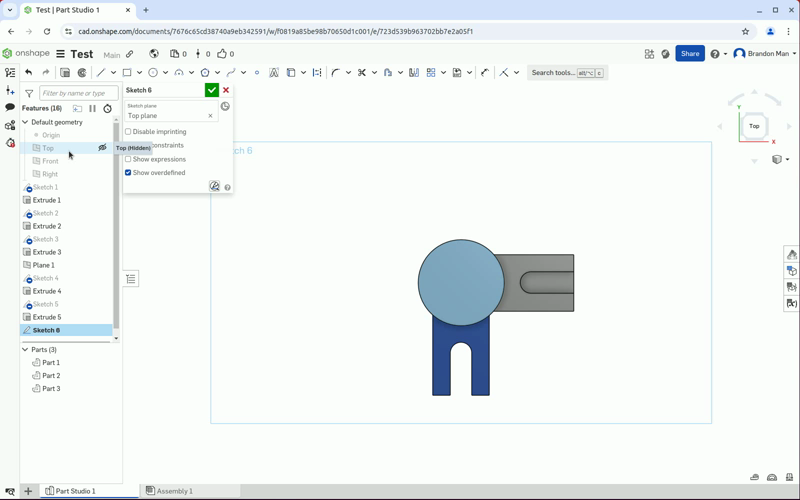
mouse_move(73, 352)
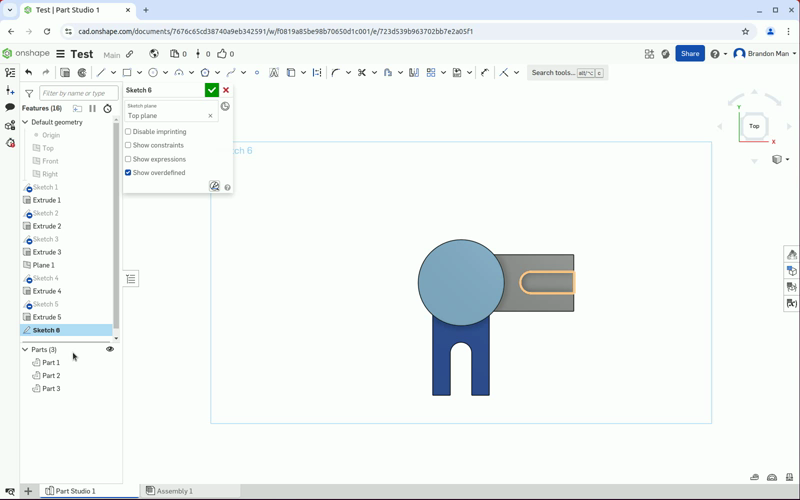
key(y)
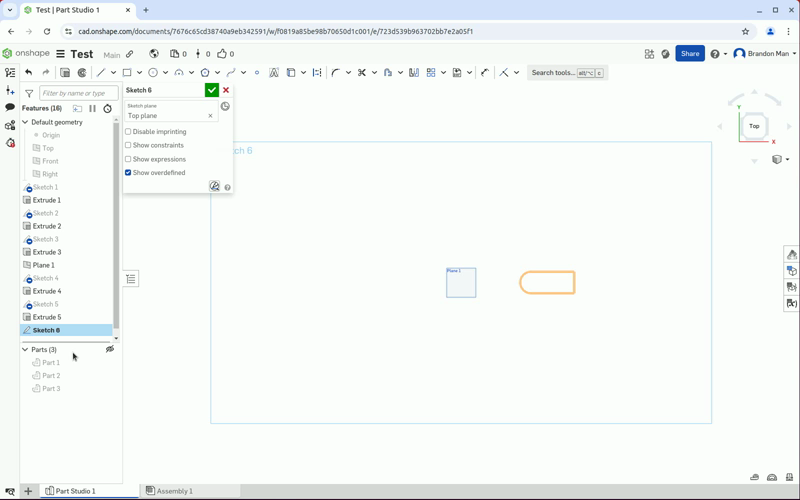
key(l)
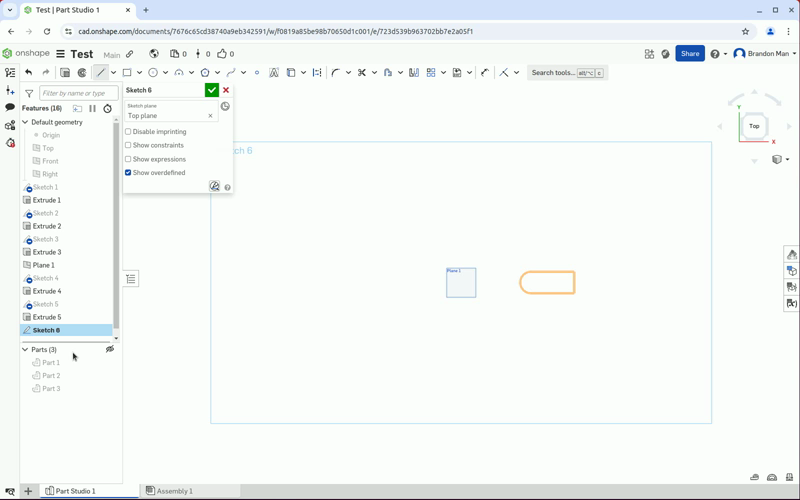
key_down(shift)
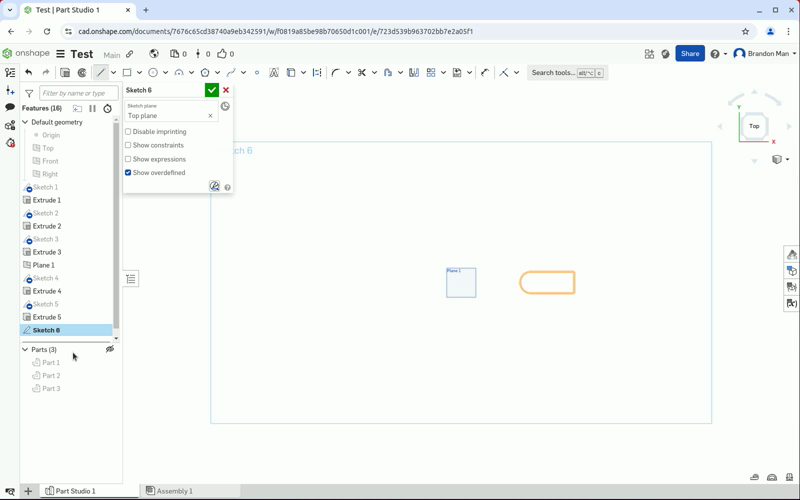
mouse_move(432, 395)
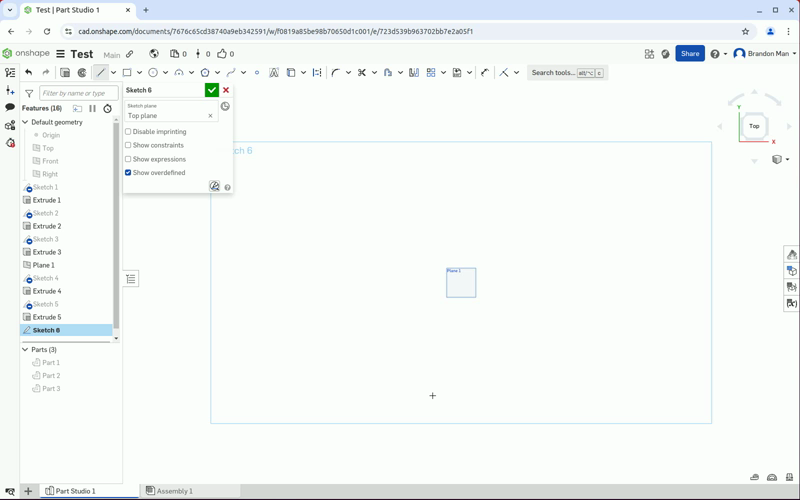
click(432, 395)
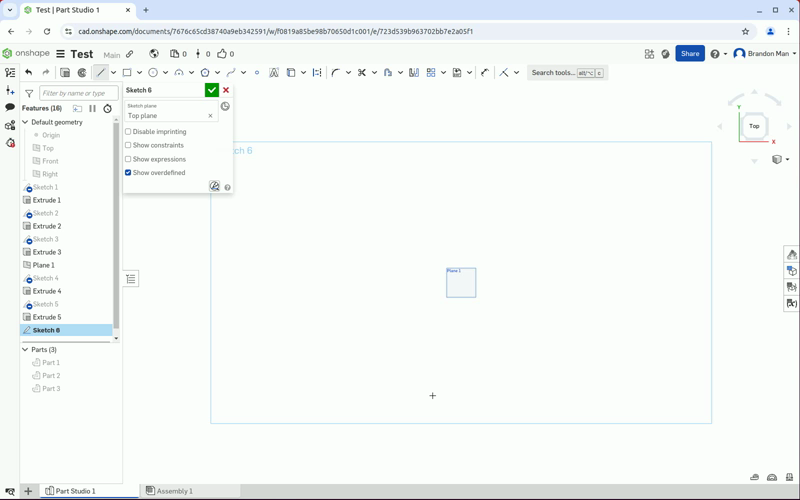
key_up(shift)
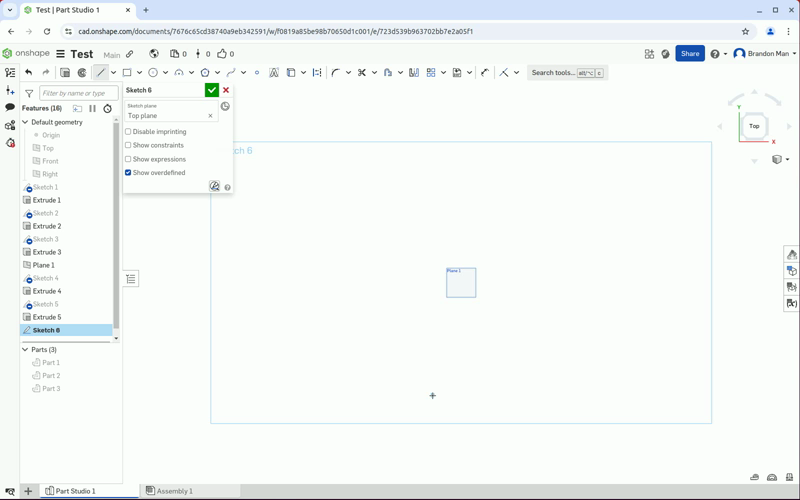
key_down(shift)
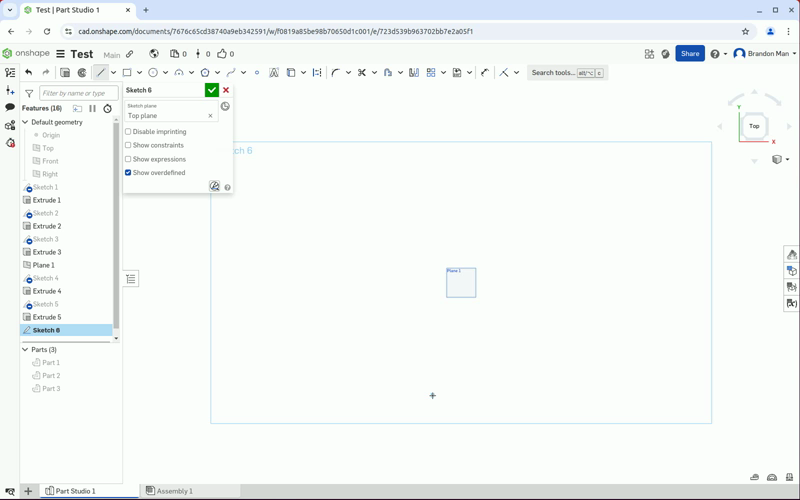
mouse_move(462, 395)
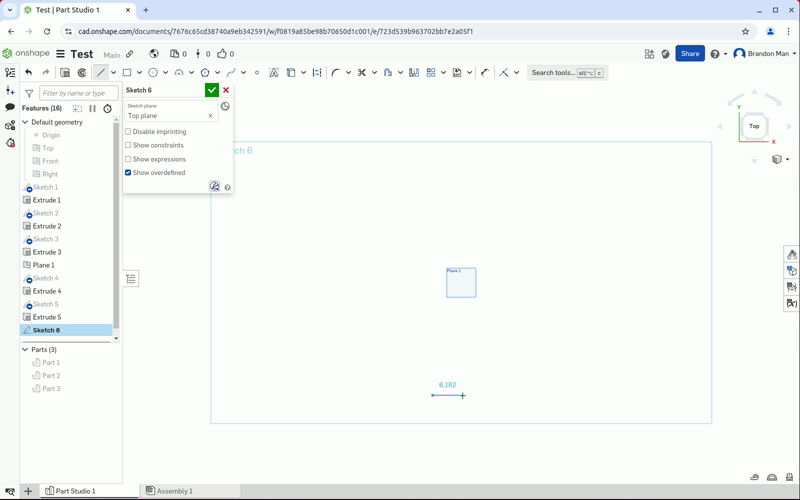
mouse_move(489, 395)
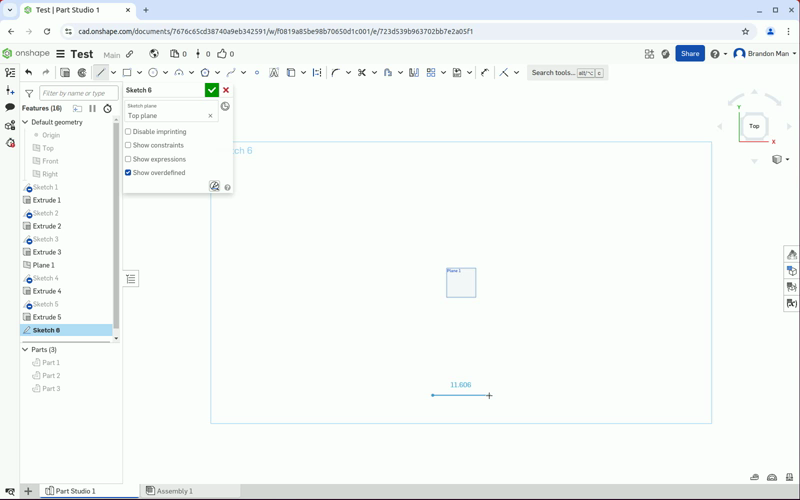
click(489, 395)
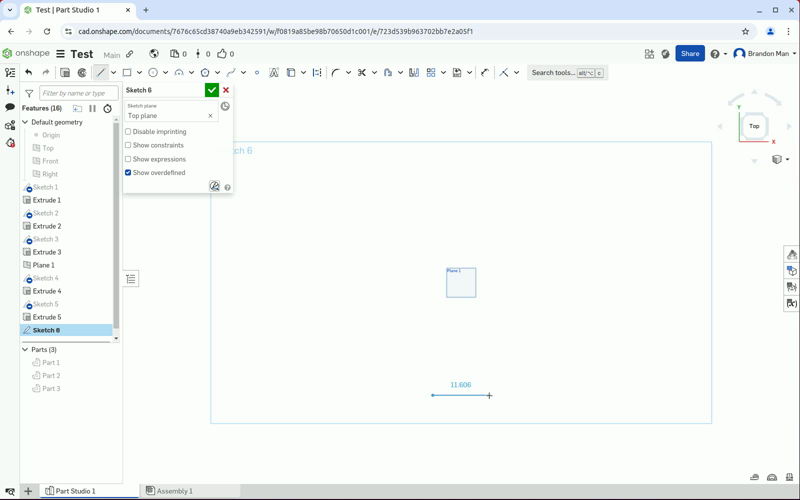
key_up(shift)
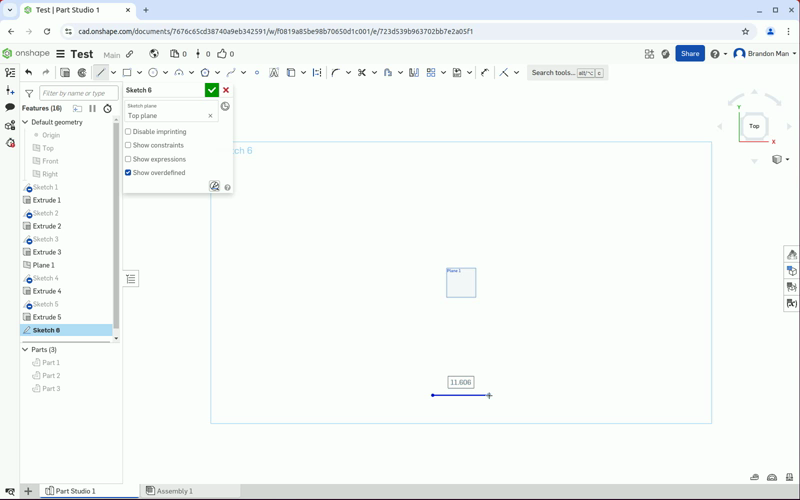
key_down(shift)
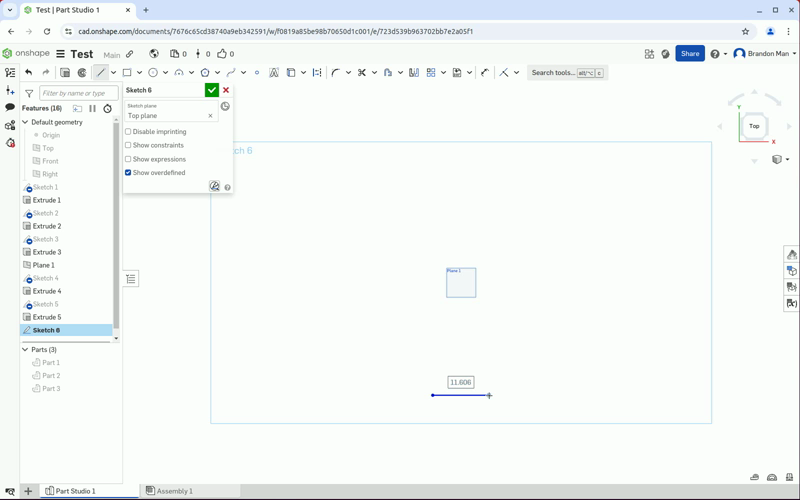
mouse_move(489, 331)
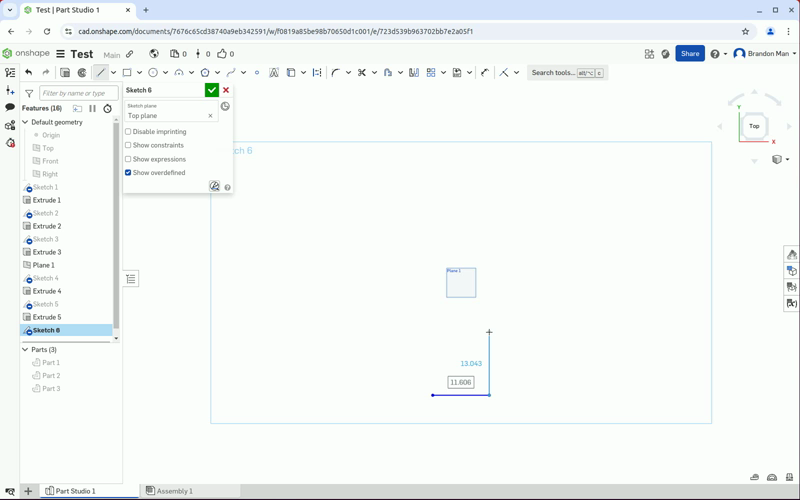
click(489, 331)
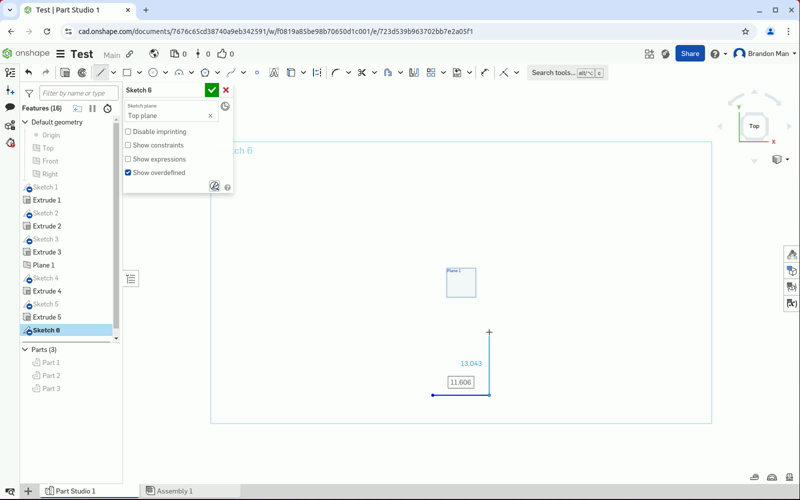
key_up(shift)
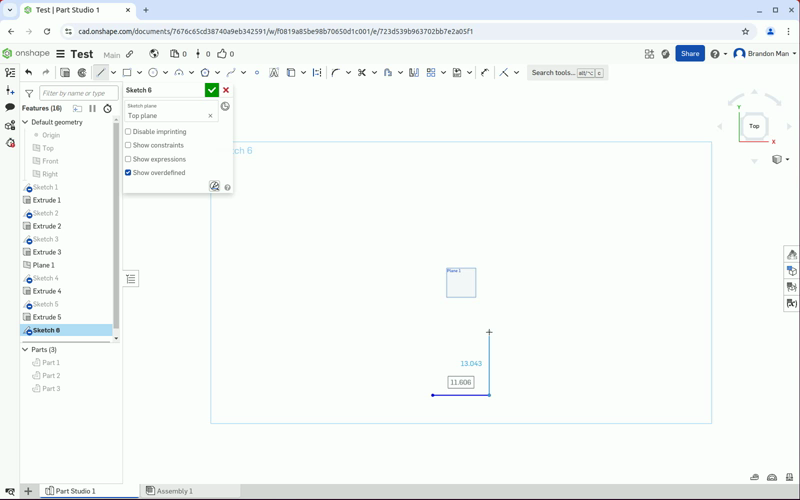
key(esc)
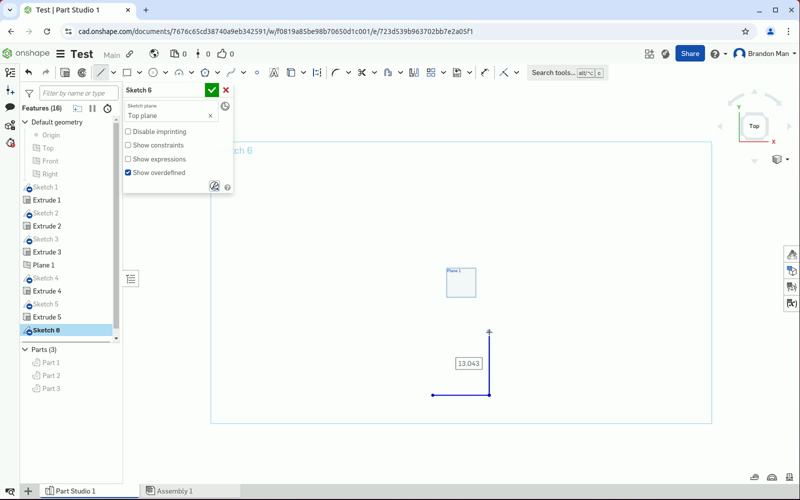
key(a)
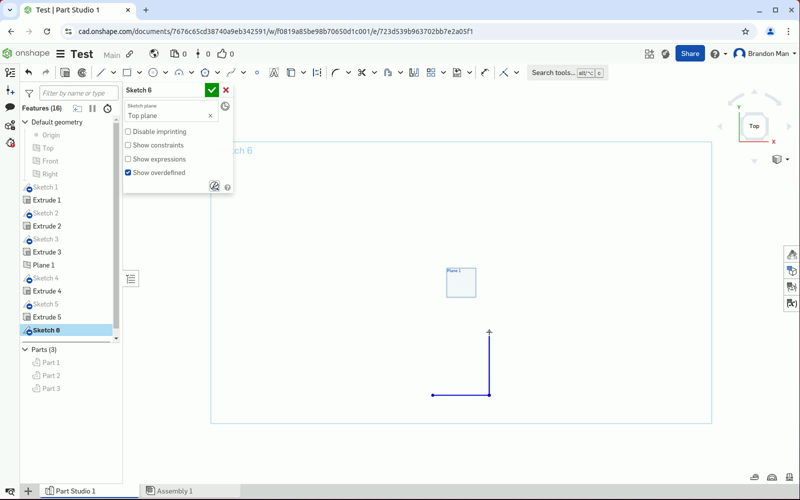
mouse_move(489, 331)
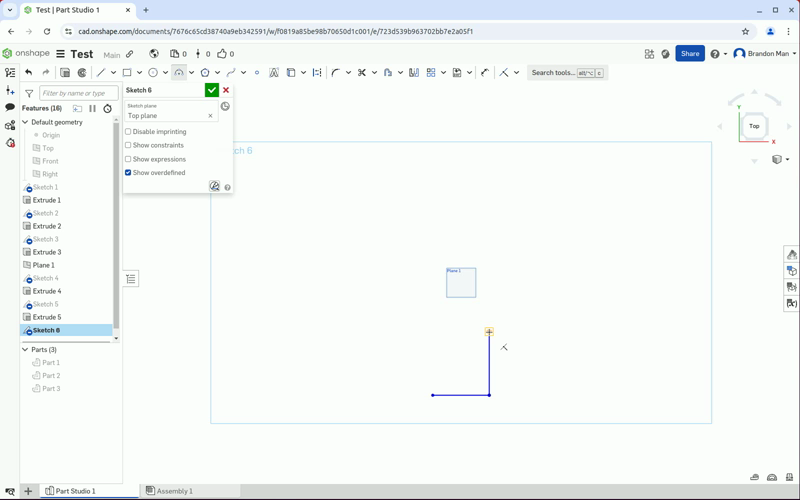
click(489, 331)
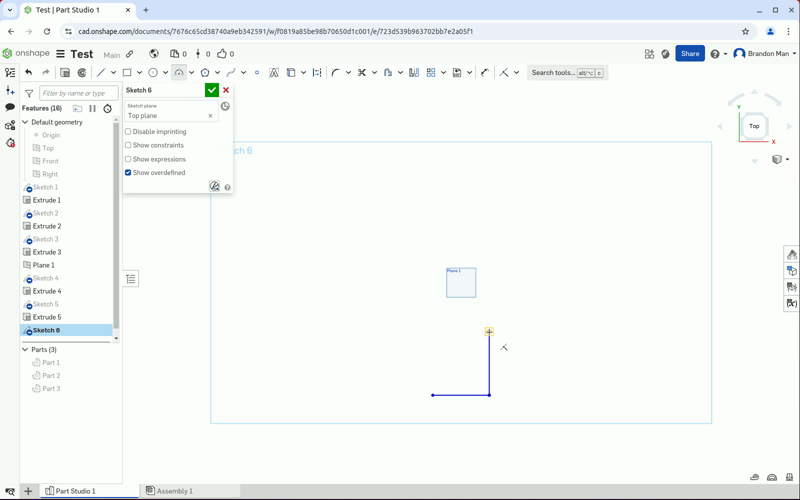
key_down(shift)
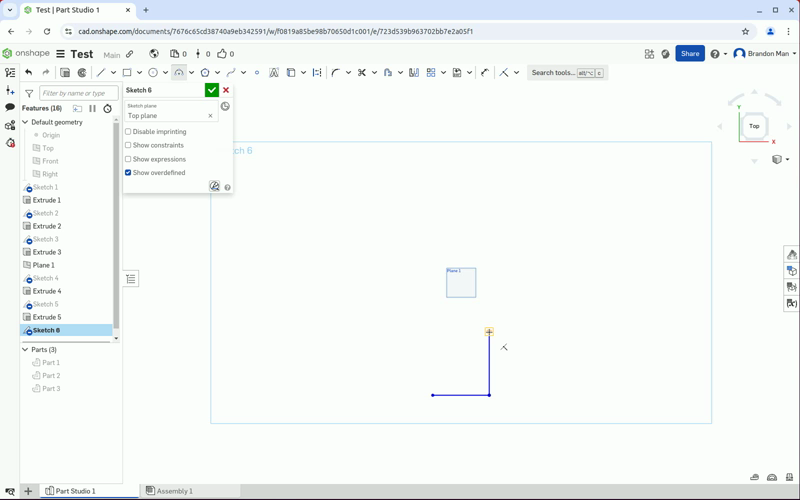
mouse_move(432, 331)
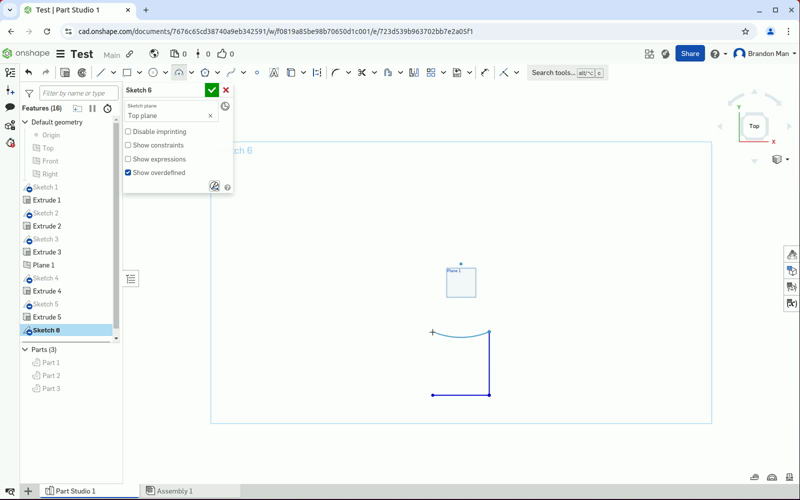
click(432, 331)
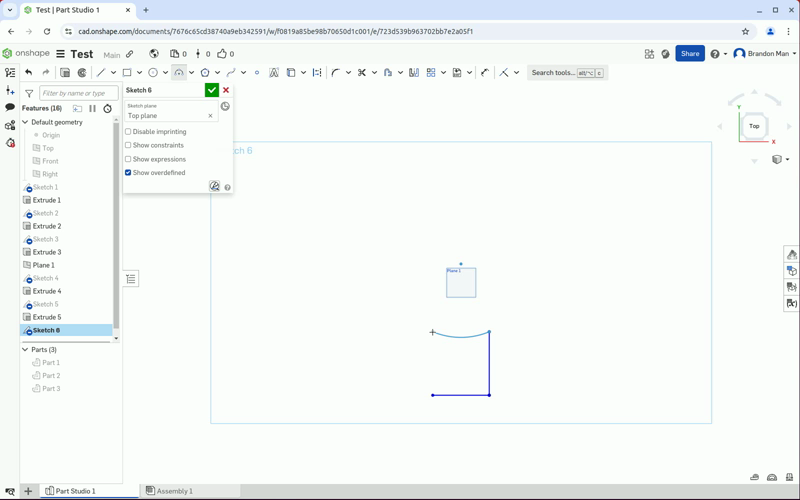
mouse_move(460, 339)
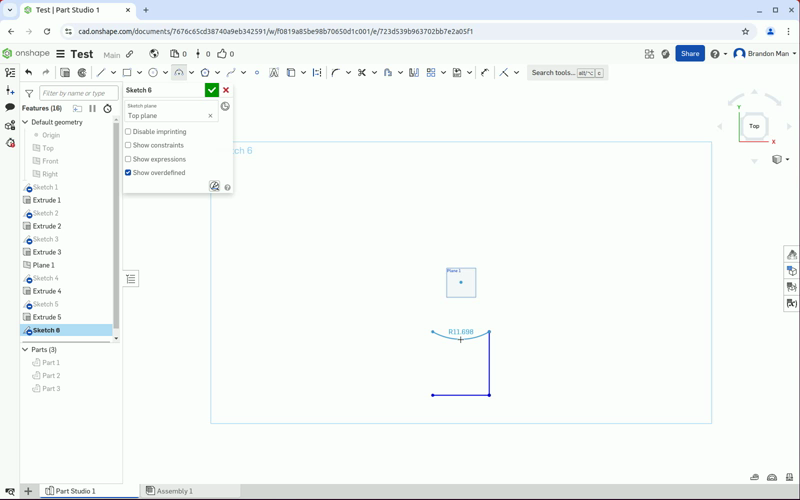
click(460, 339)
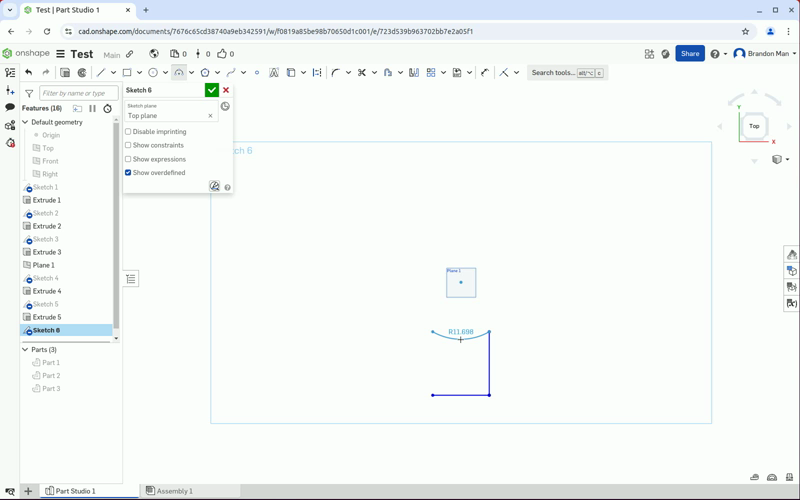
key_up(shift)
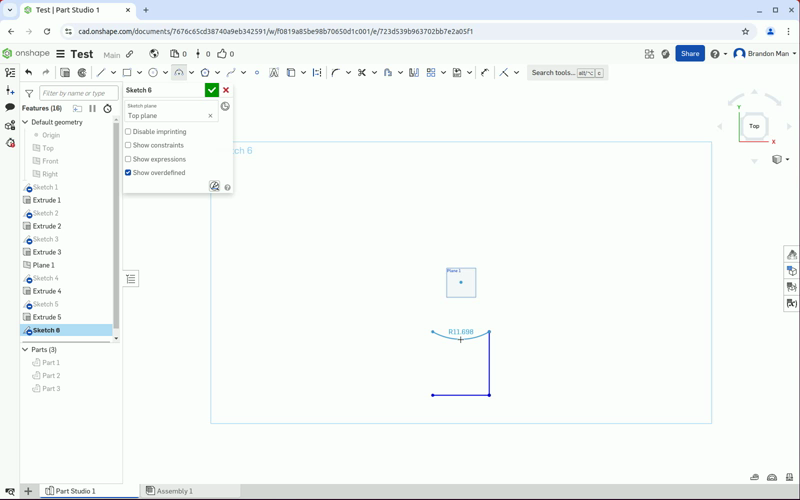
key(esc)
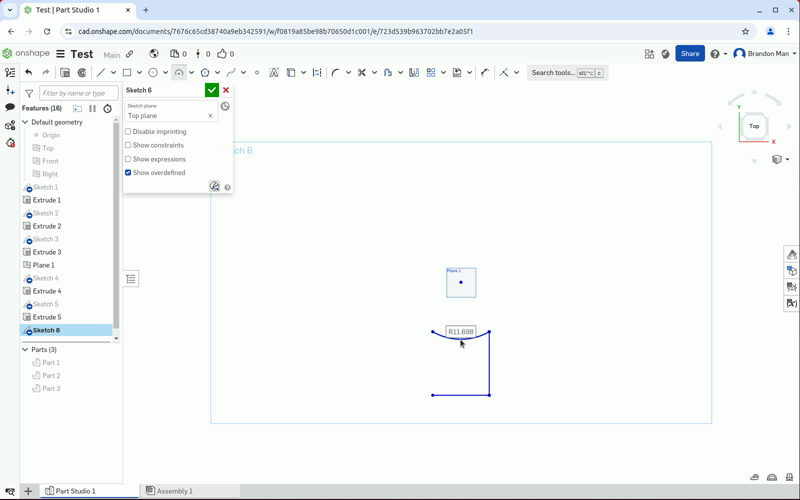
key(l)
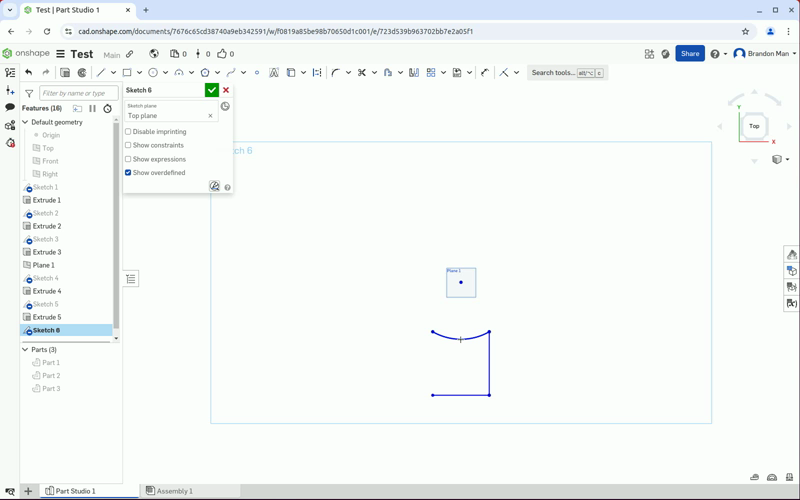
mouse_move(432, 331)
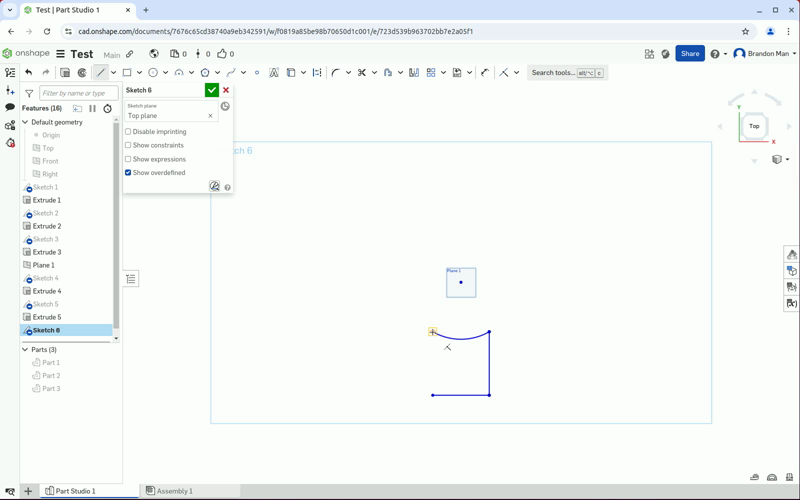
click(432, 331)
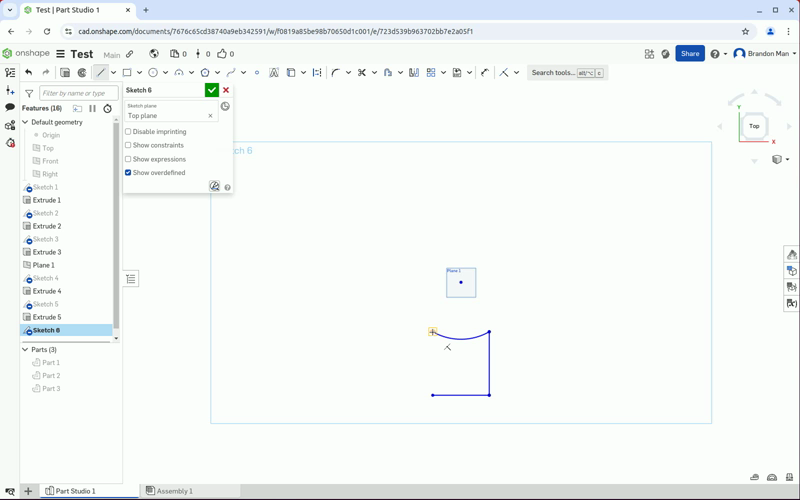
key_down(shift)
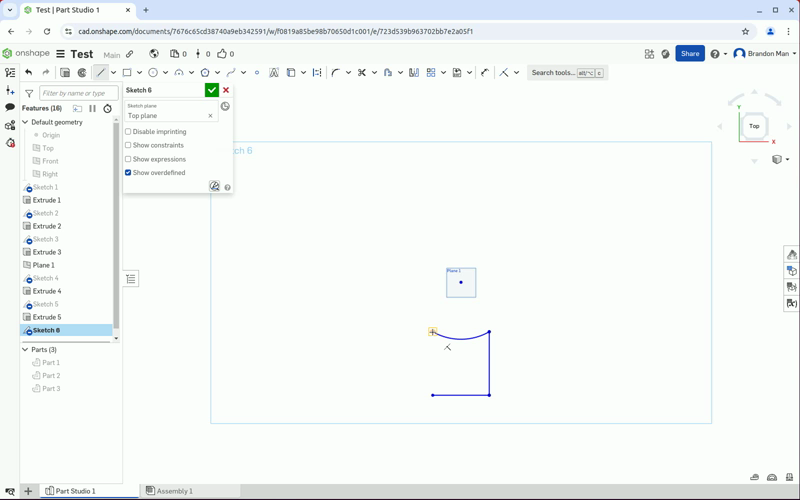
mouse_move(432, 395)
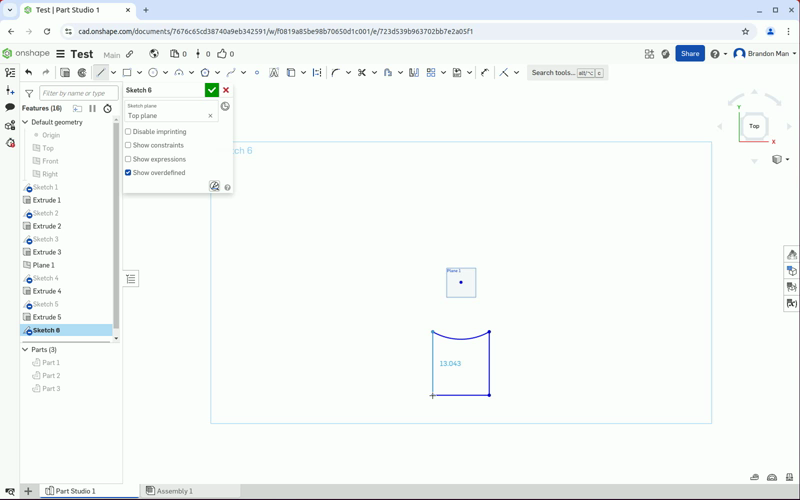
key_up(shift)
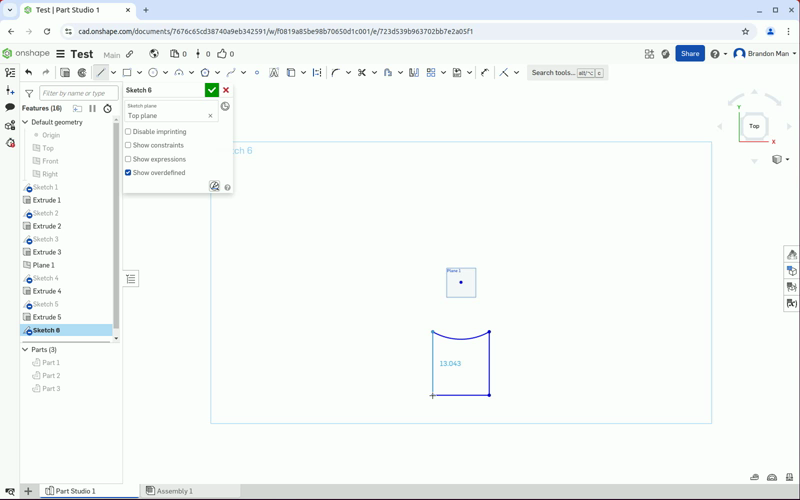
click(432, 395)
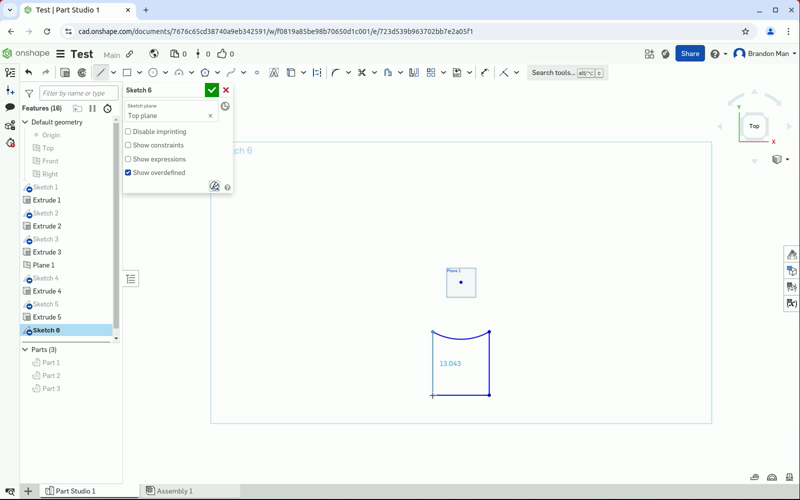
key(esc)
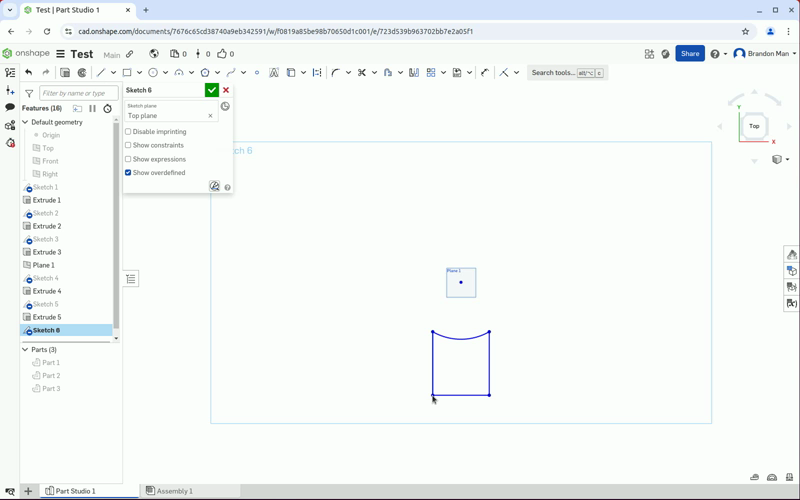
mouse_move(458, 356)
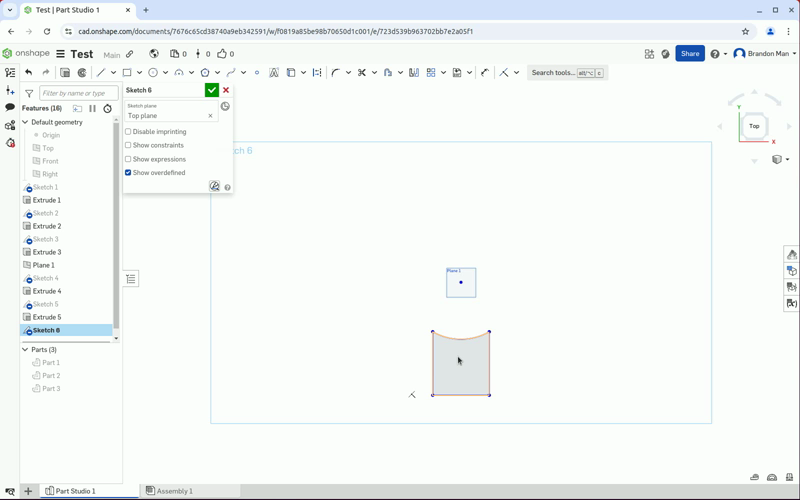
click(458, 356)
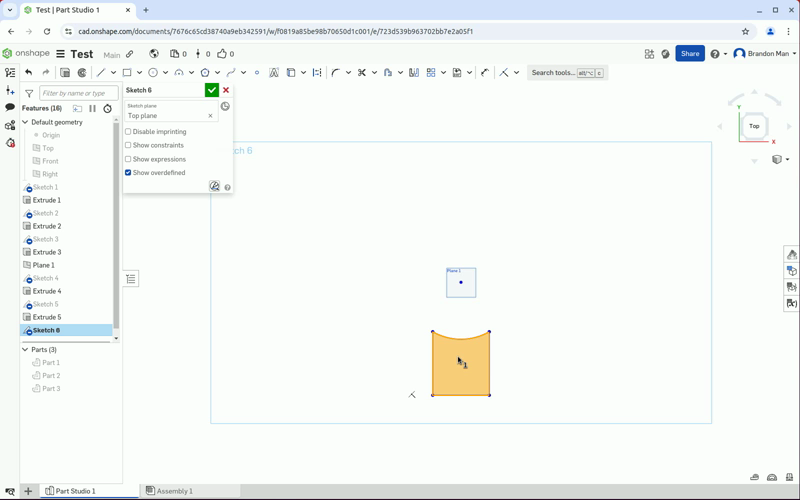
mouse_move(73, 352)
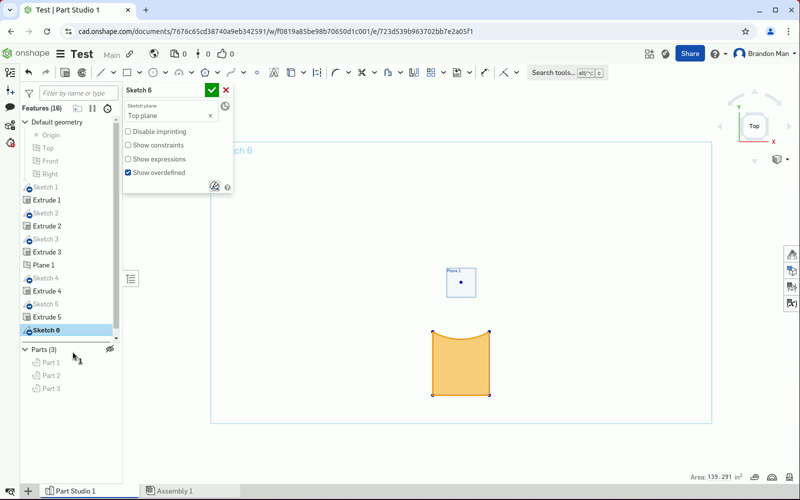
key(shift+y)
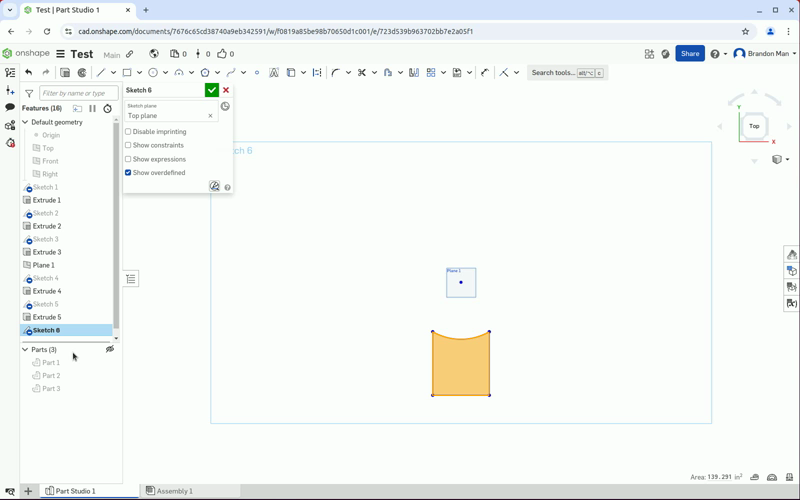
key(shift+e)
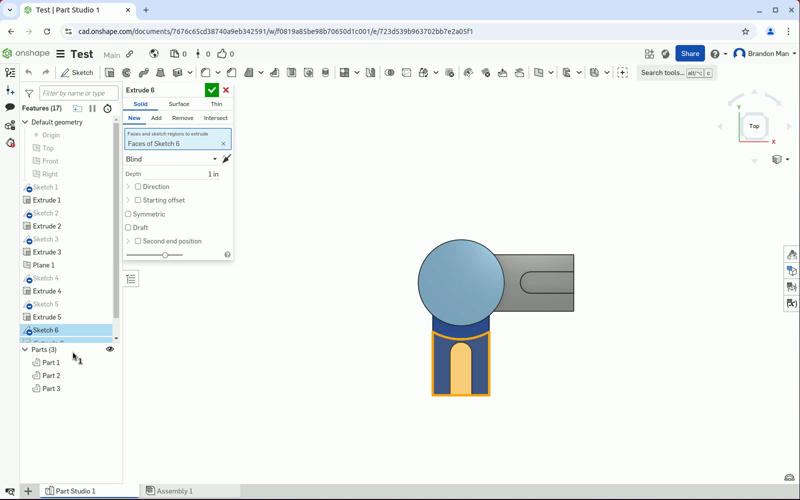
mouse_move(143, 106)
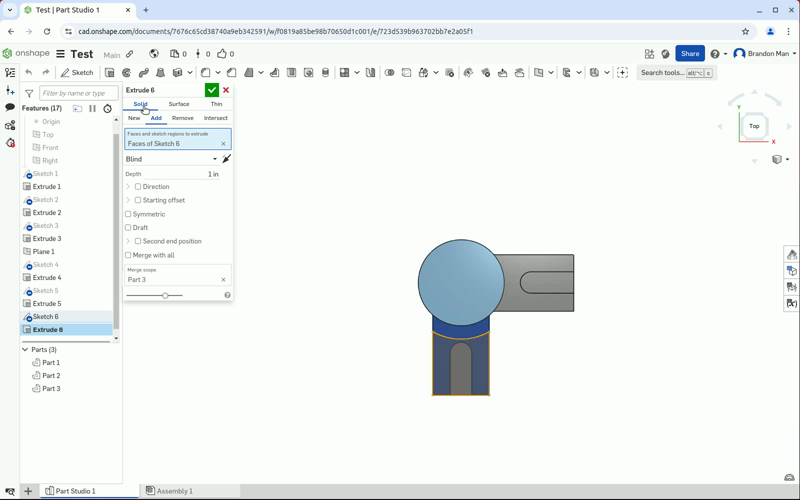
click(143, 106)
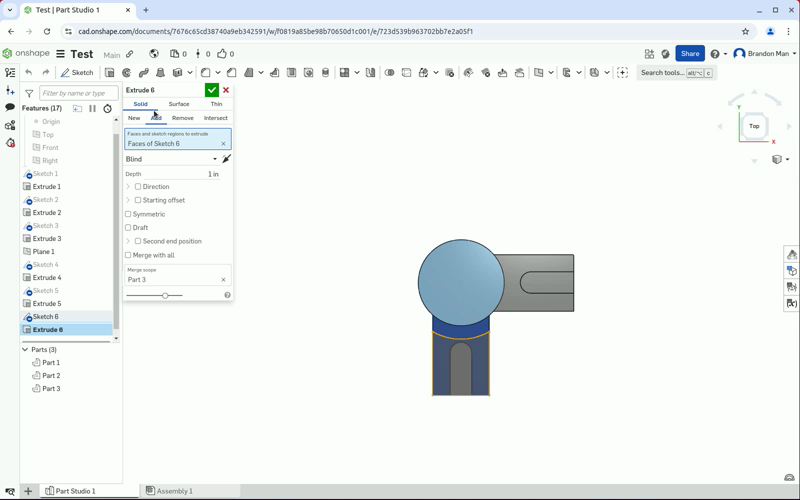
mouse_move(186, 120)
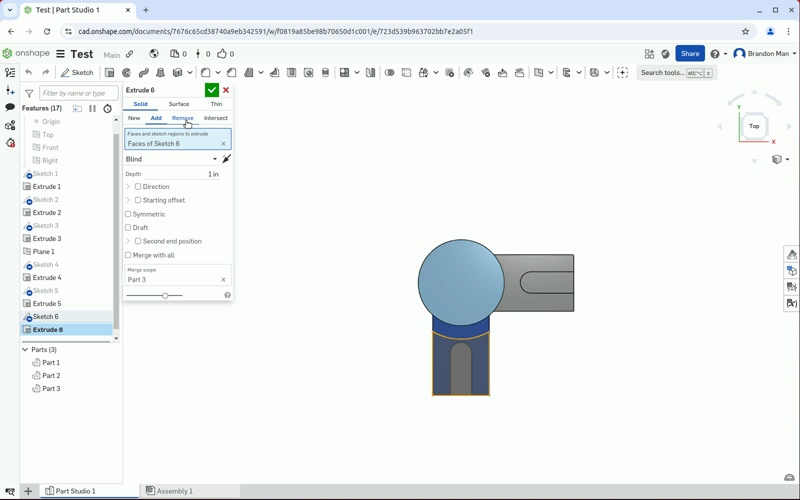
click(186, 120)
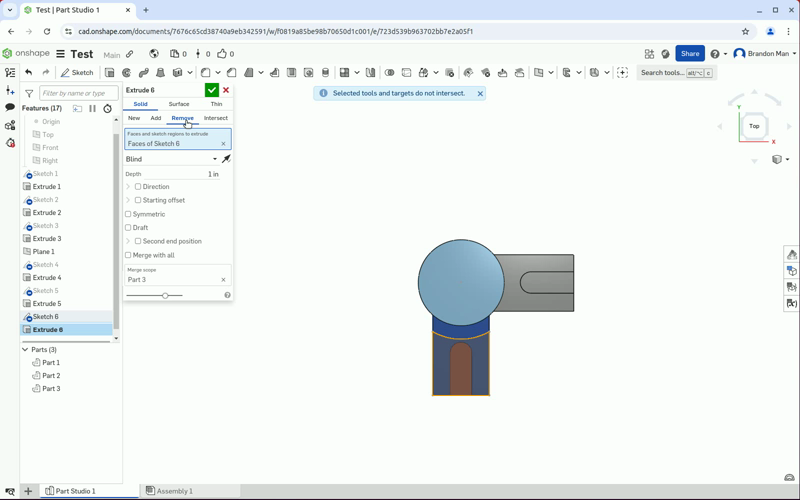
key(tab, 4)
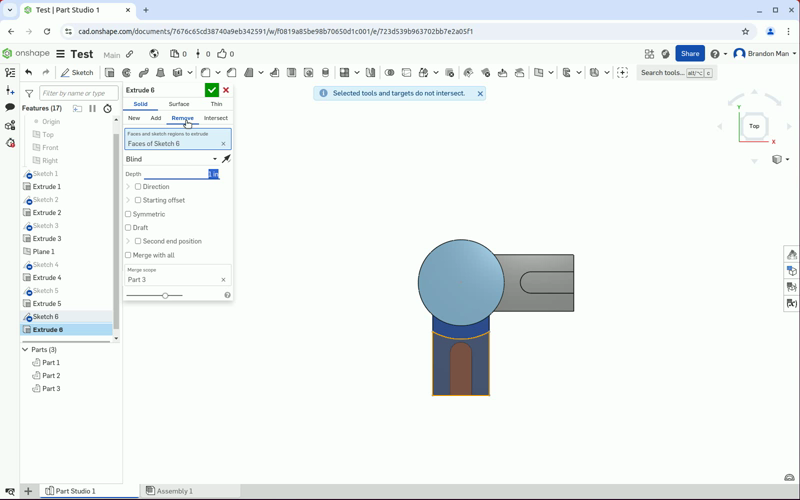
text(-1.444)
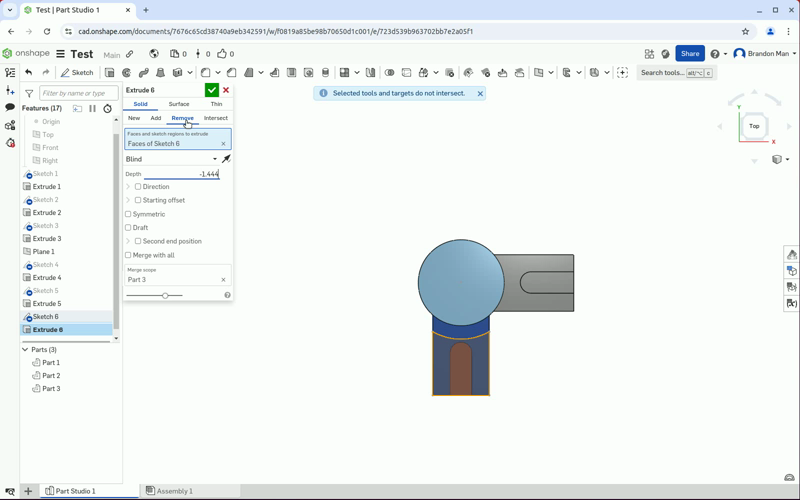
key(tab, 6)
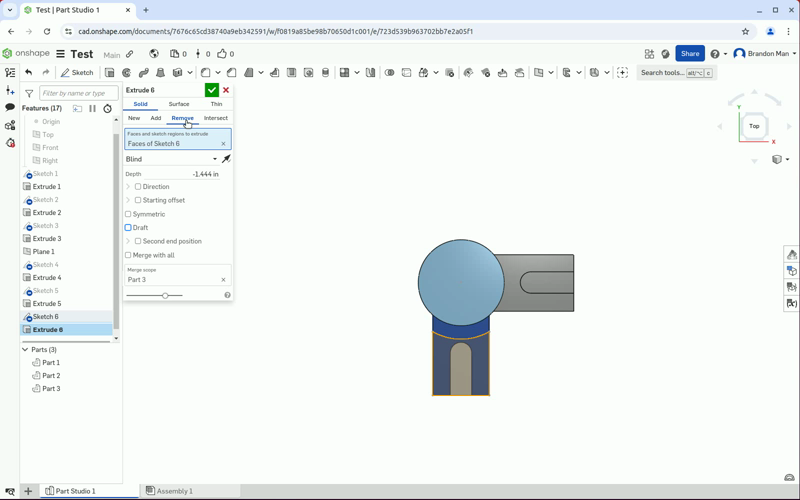
key(space)
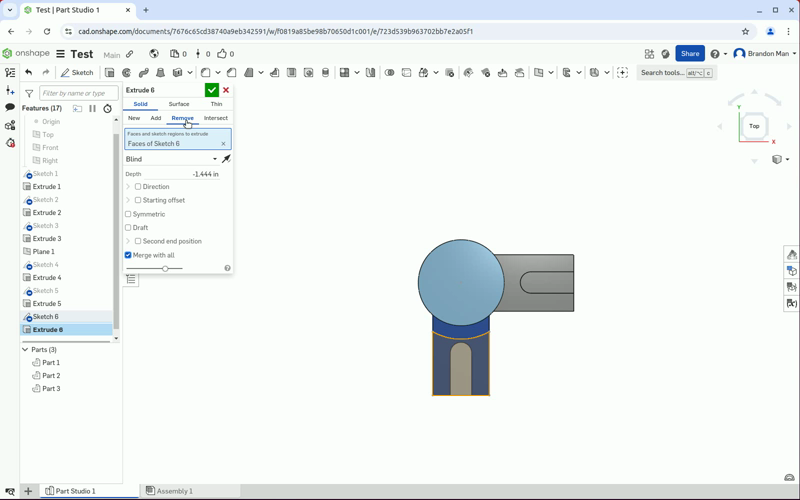
key(enter)
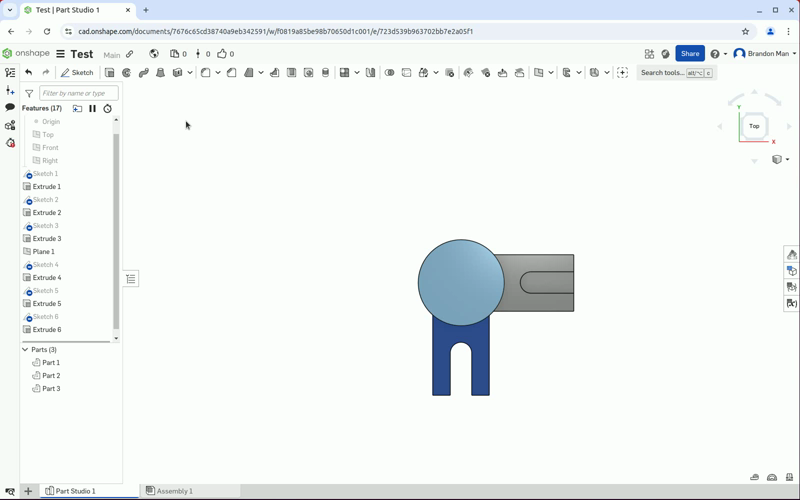
key(shift+h)
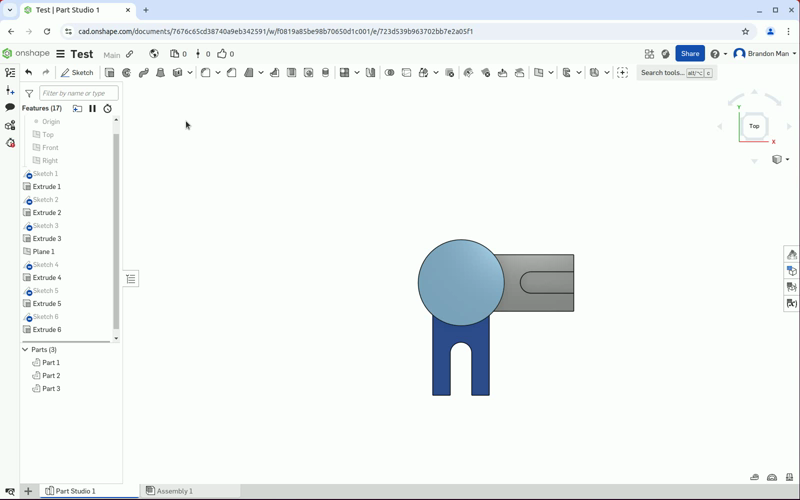
key(shift+h)
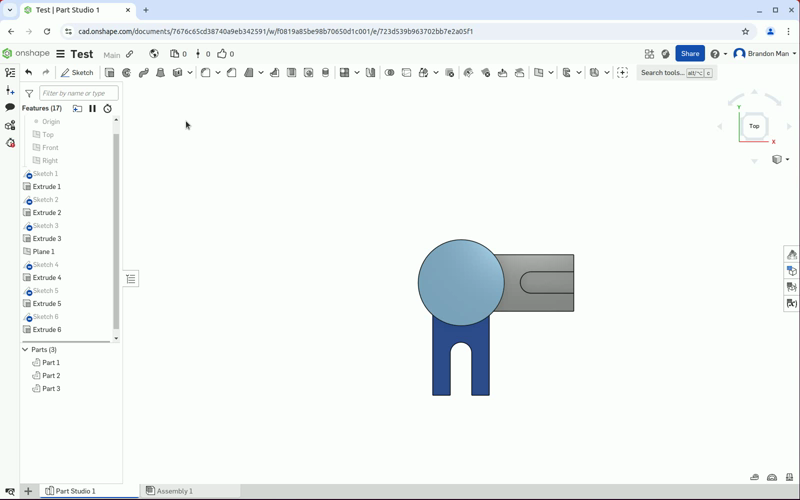
mouse_move(69, 176)
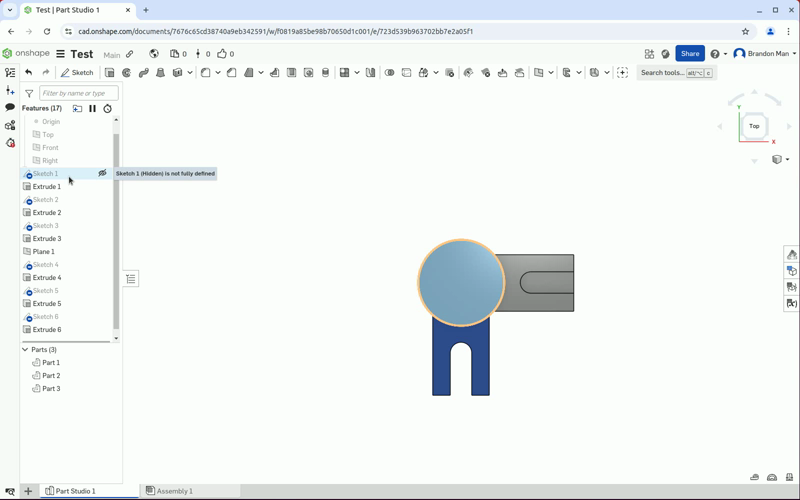
click(69, 176)
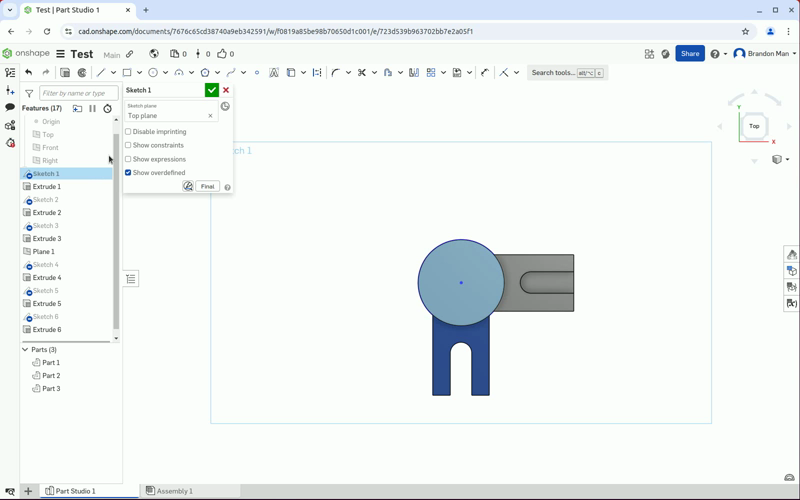
mouse_move(229, 92)
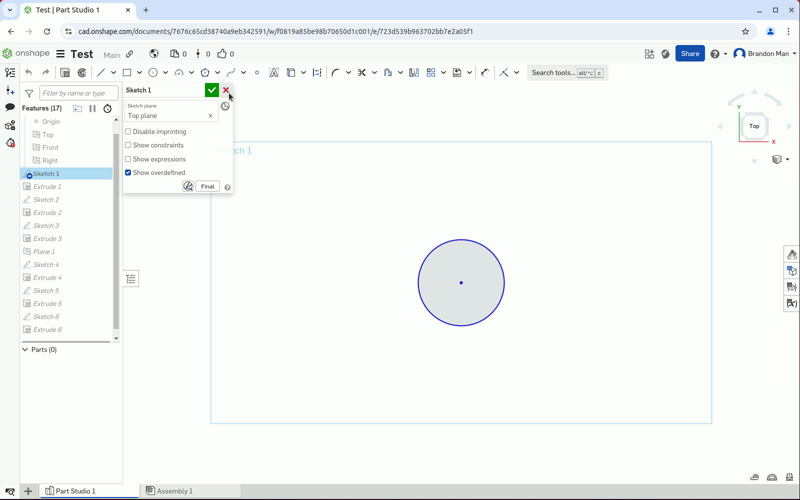
click(229, 92)
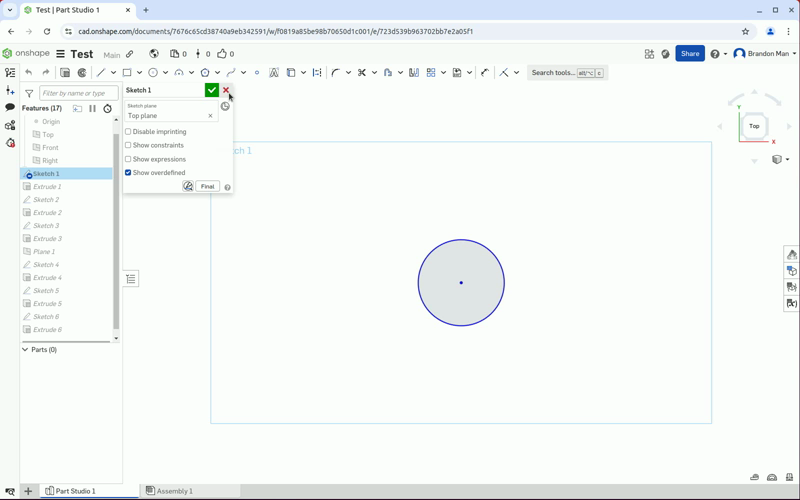
key(shift+s)
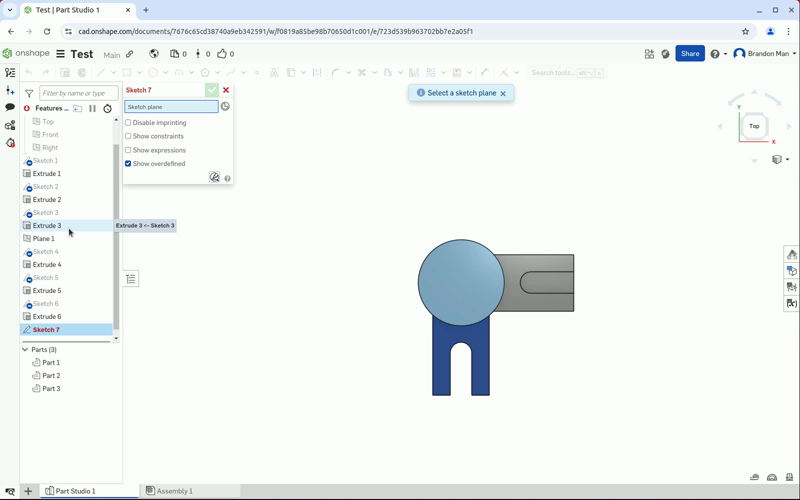
scroll(3)
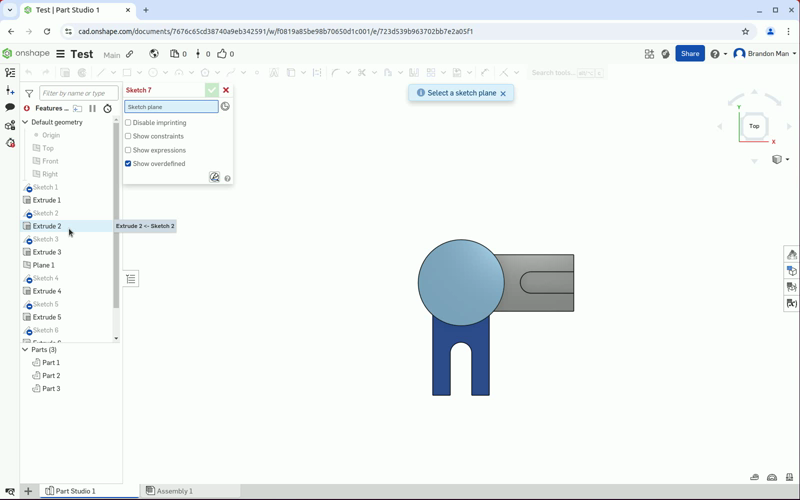
mouse_move(69, 150)
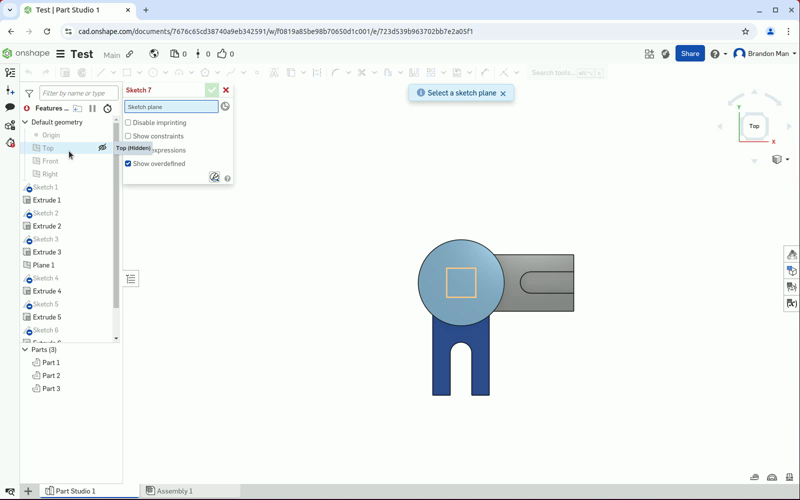
click(69, 150)
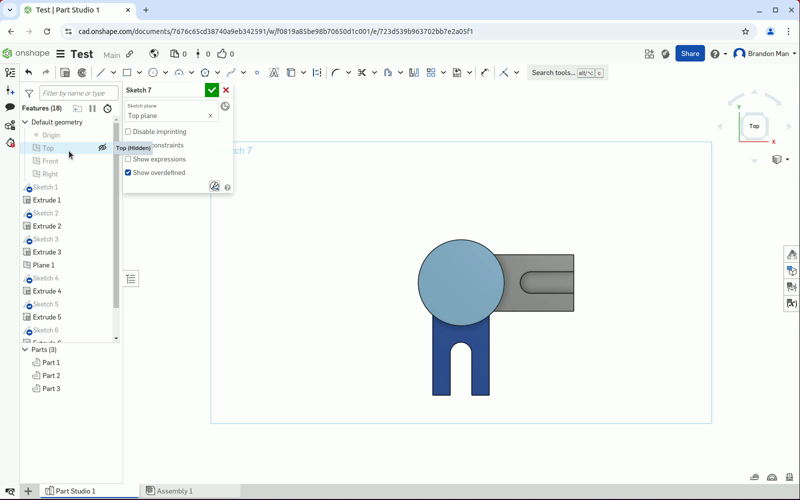
mouse_move(73, 352)
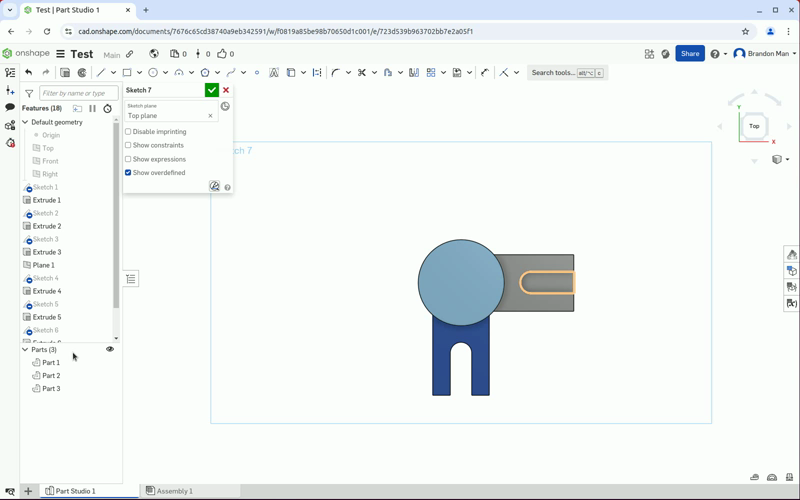
key(y)
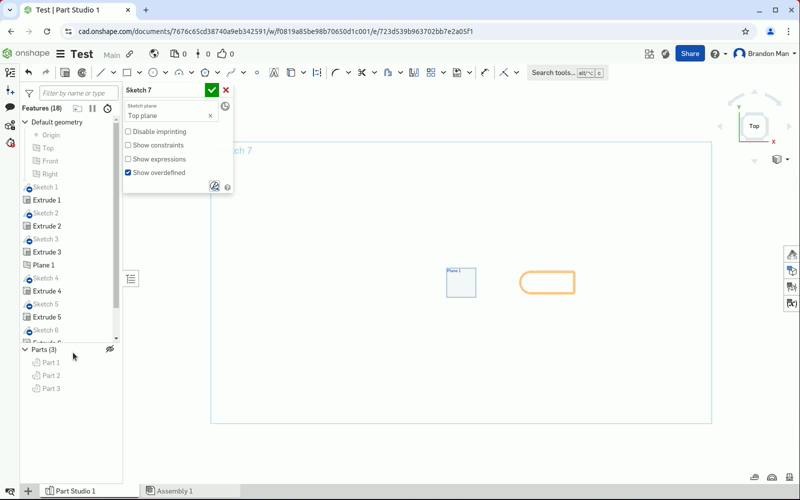
key(l)
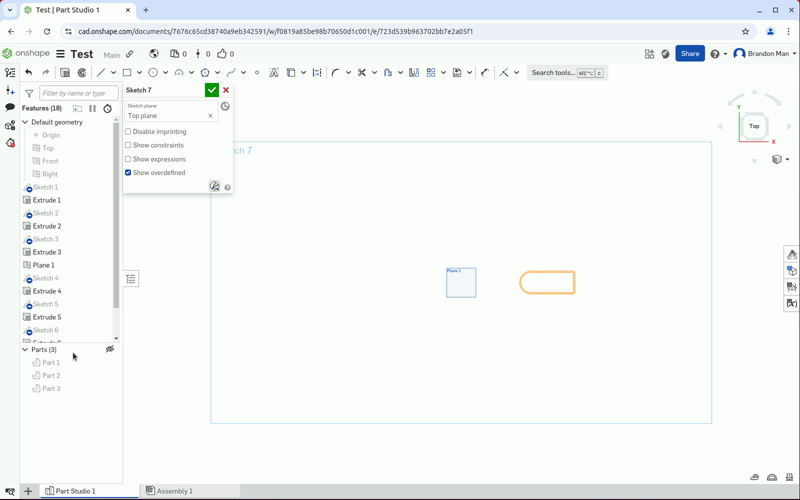
key_down(shift)
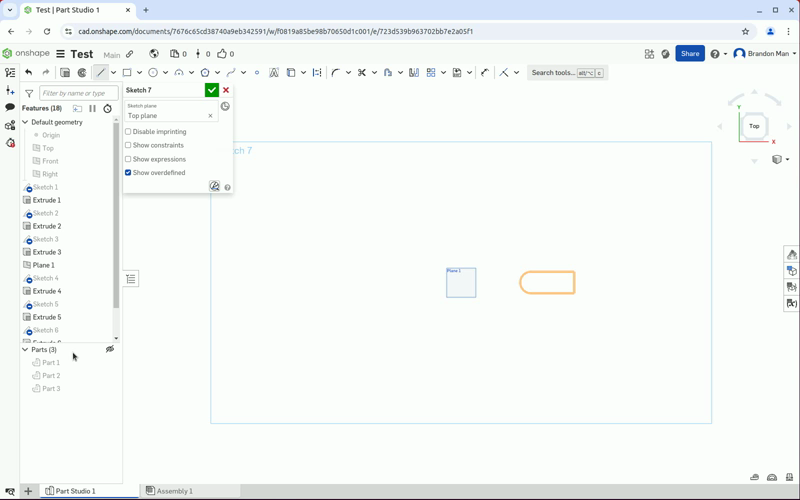
mouse_move(510, 311)
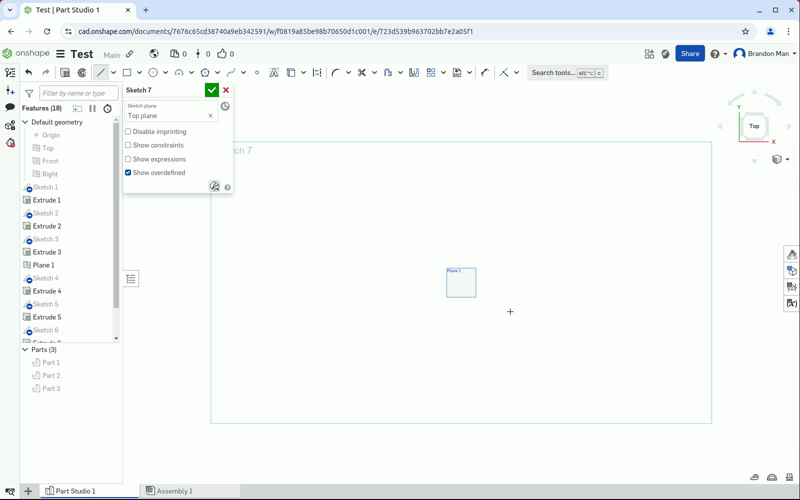
click(510, 311)
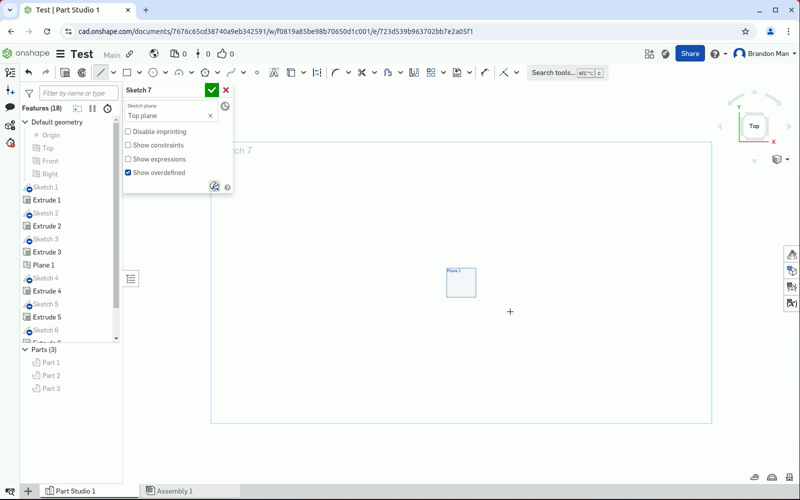
key_up(shift)
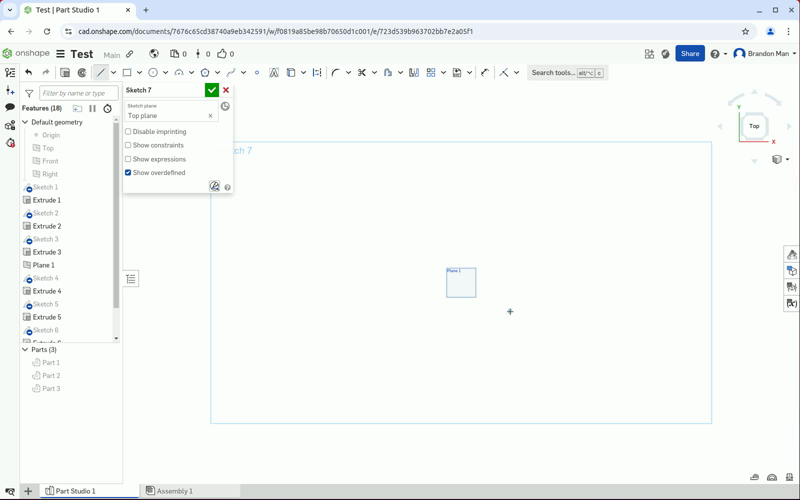
key_down(shift)
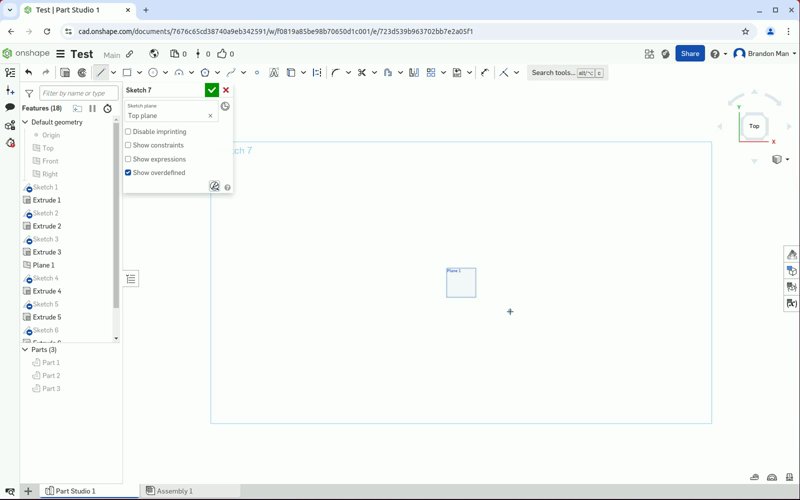
mouse_move(573, 311)
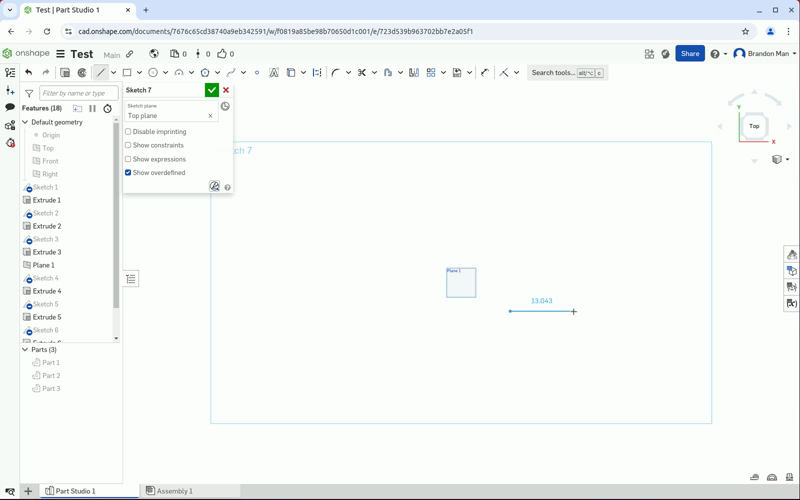
click(573, 311)
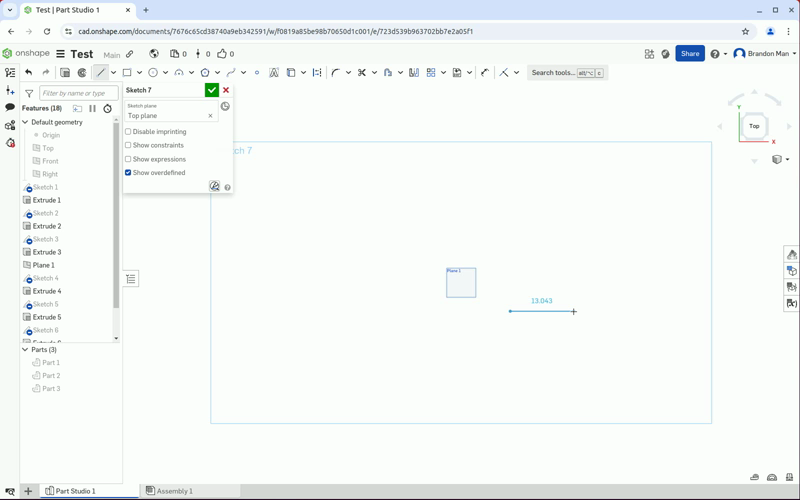
key_up(shift)
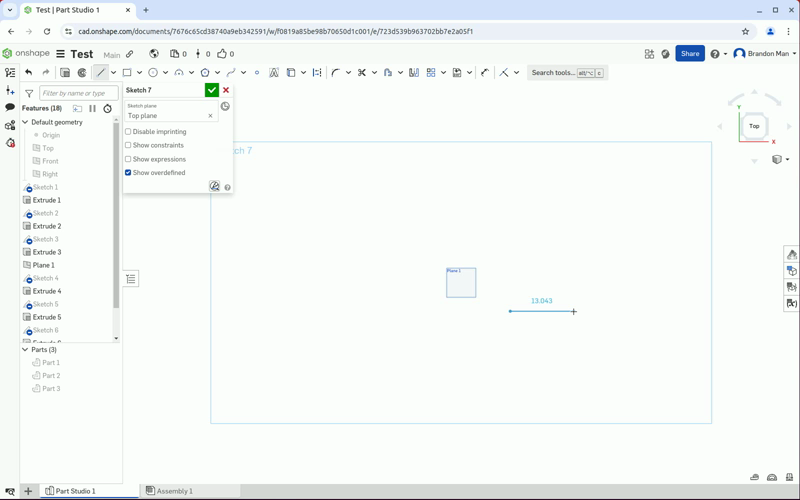
key_down(shift)
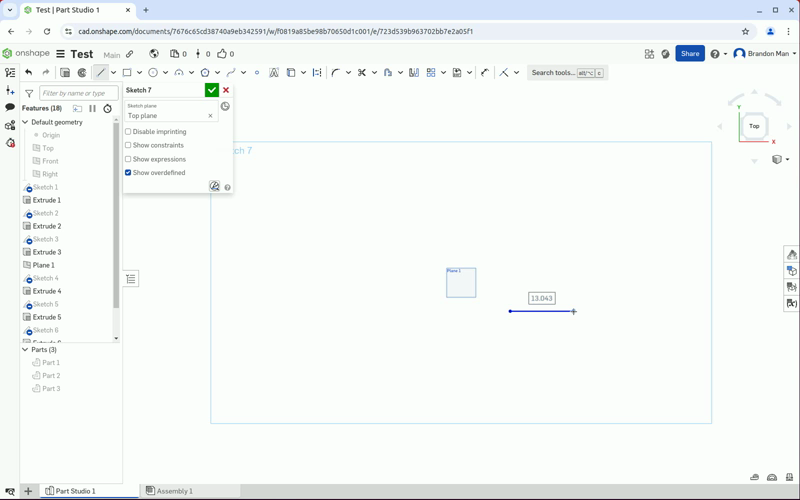
mouse_move(589, 311)
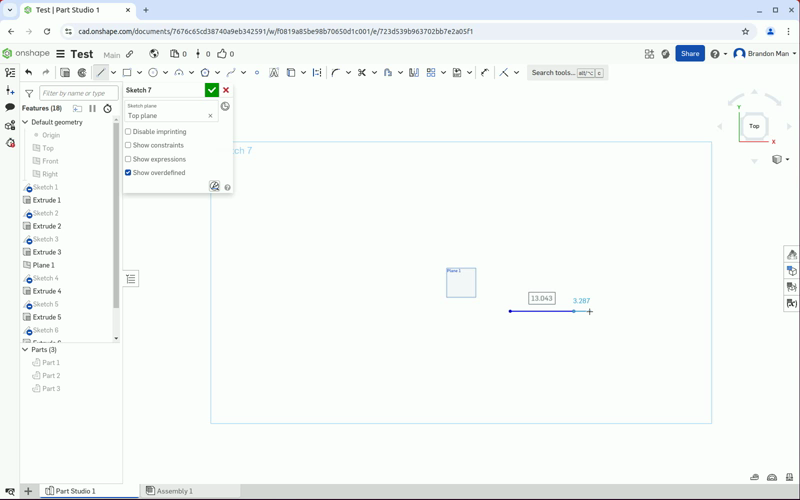
mouse_move(573, 254)
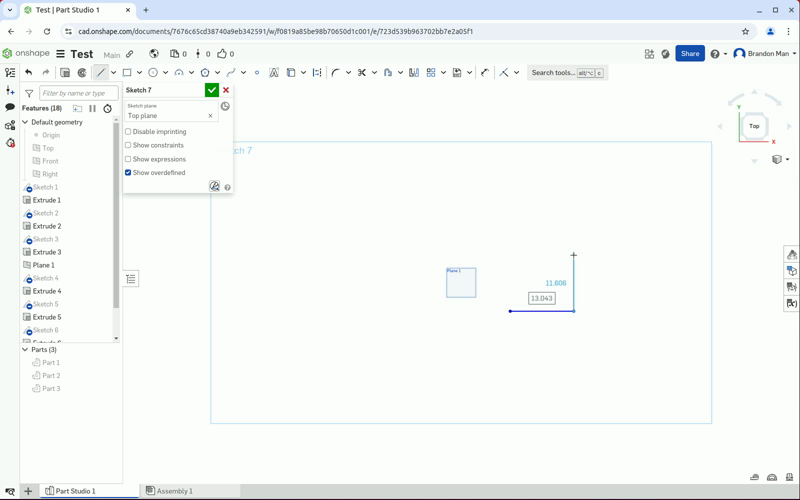
click(573, 254)
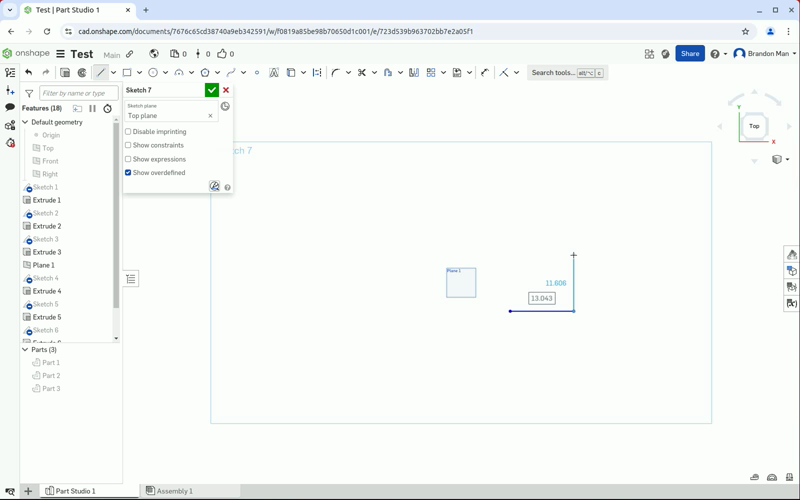
key_up(shift)
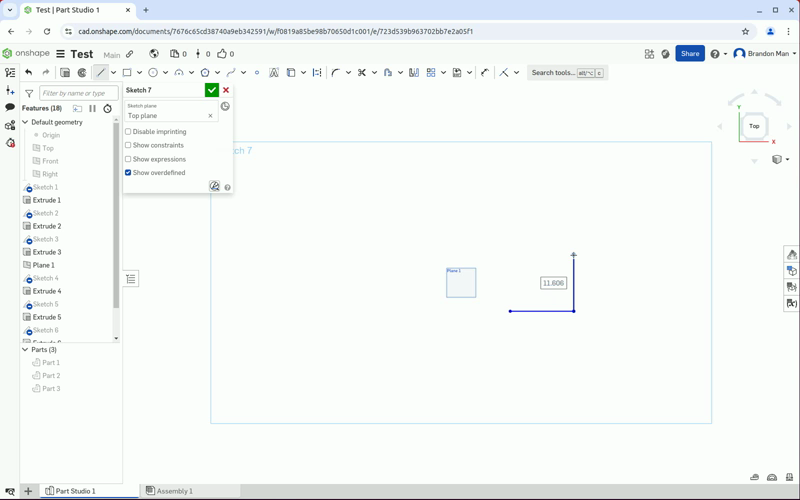
key_down(shift)
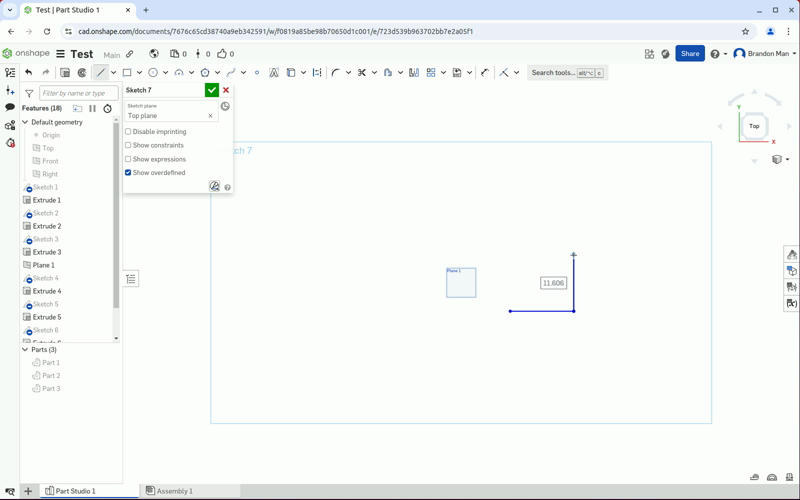
mouse_move(510, 254)
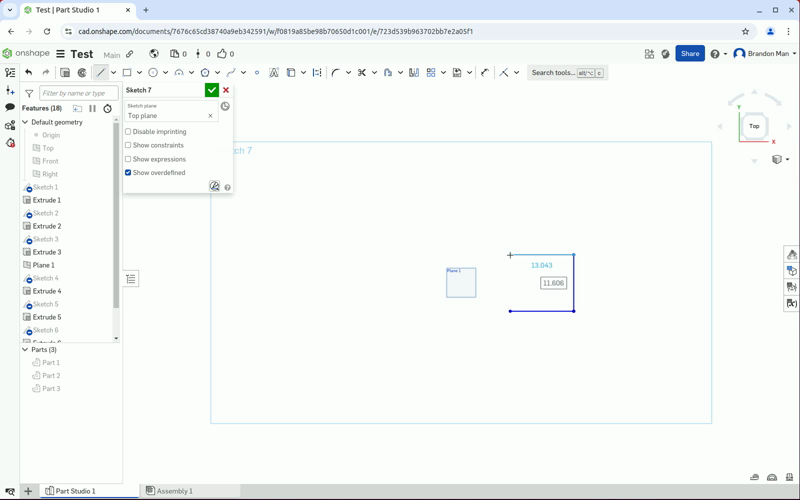
click(510, 254)
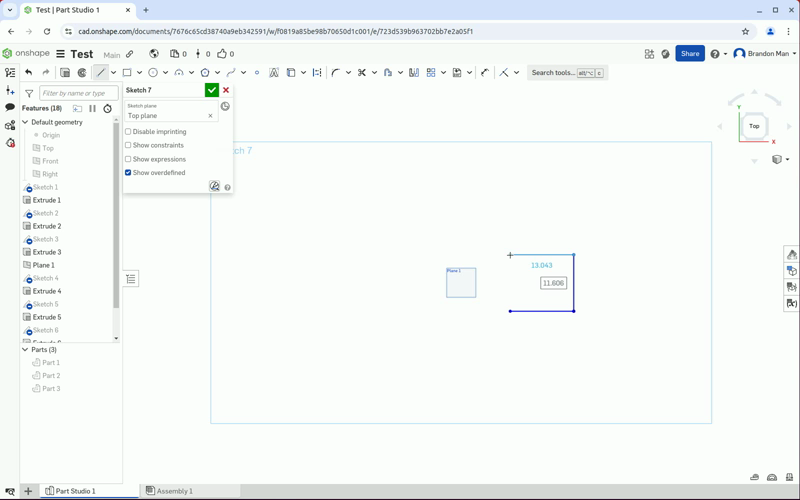
key_up(shift)
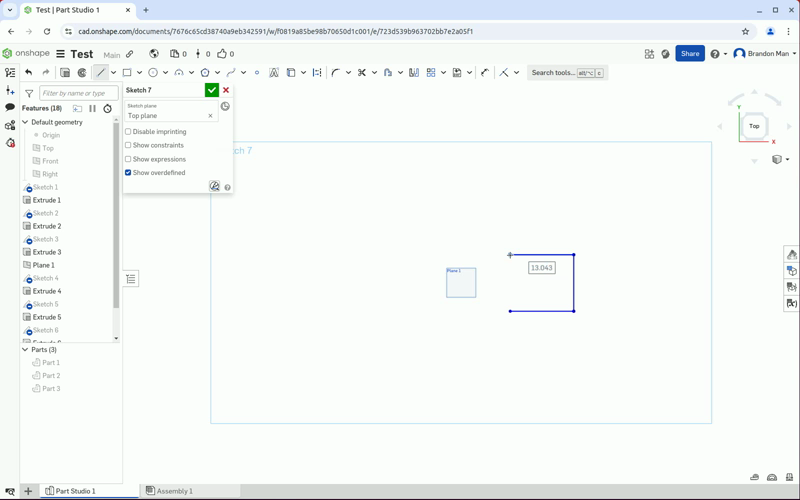
key(esc)
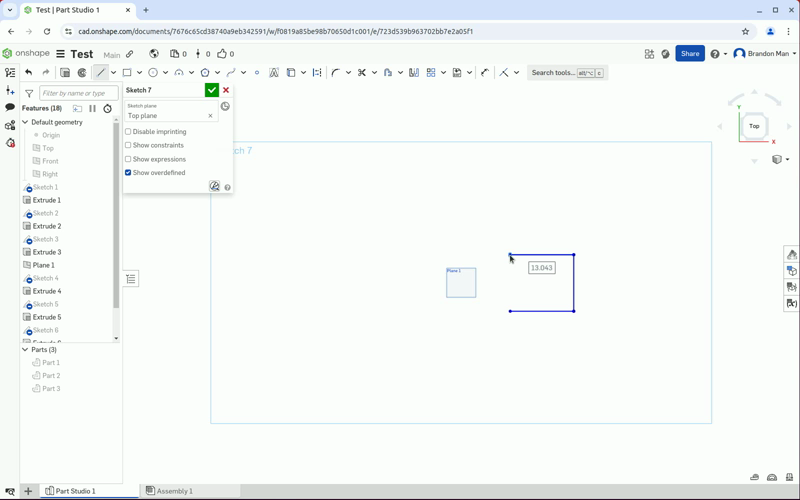
key(a)
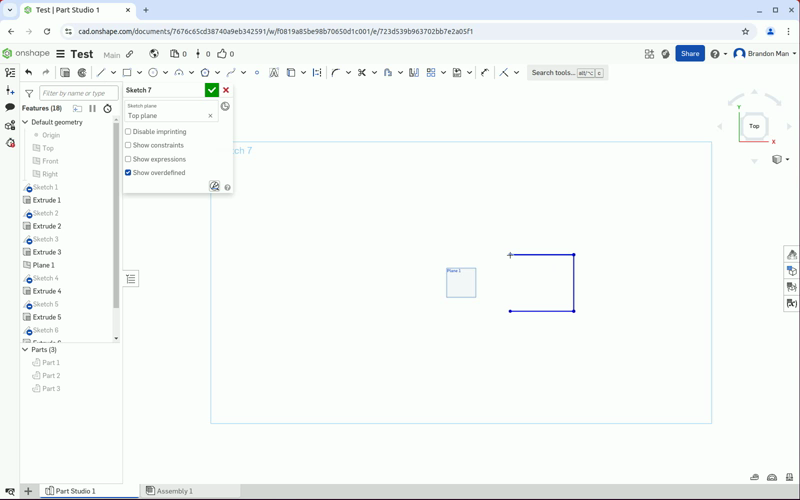
mouse_move(510, 254)
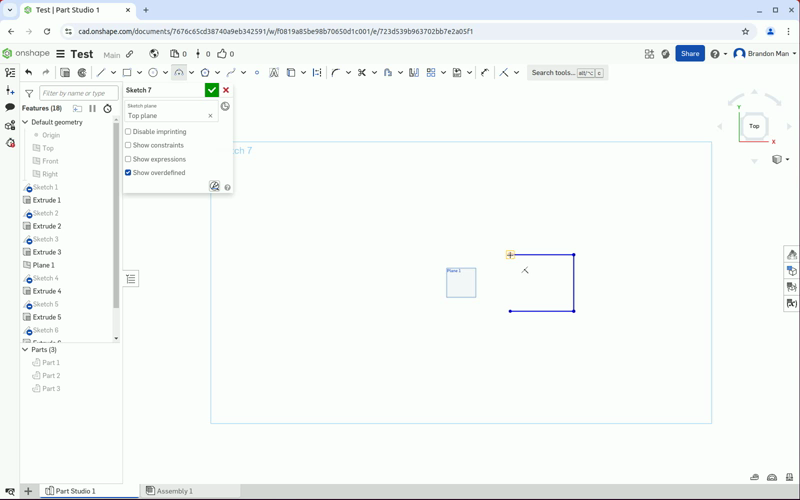
click(510, 254)
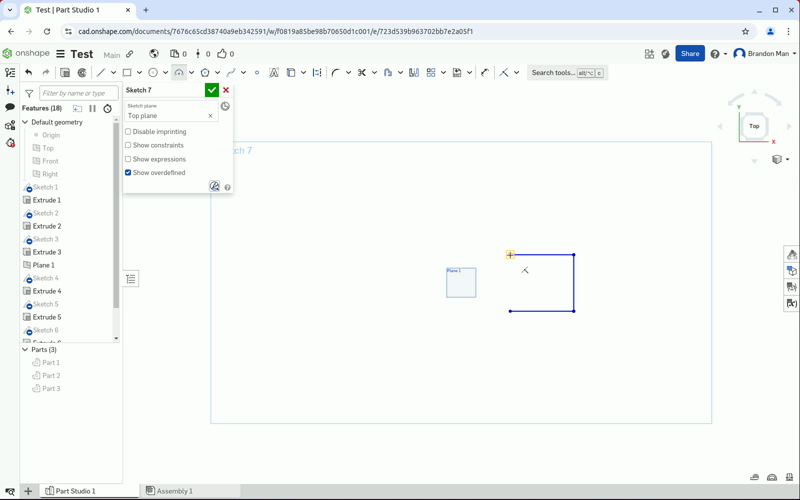
mouse_move(510, 311)
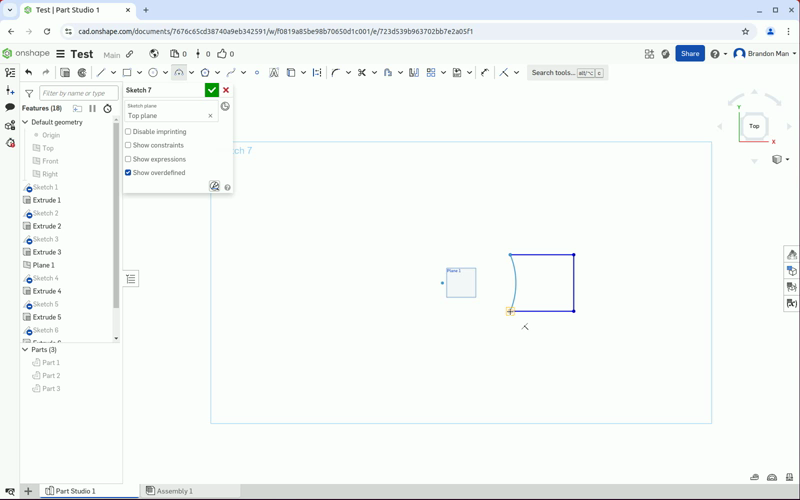
click(510, 311)
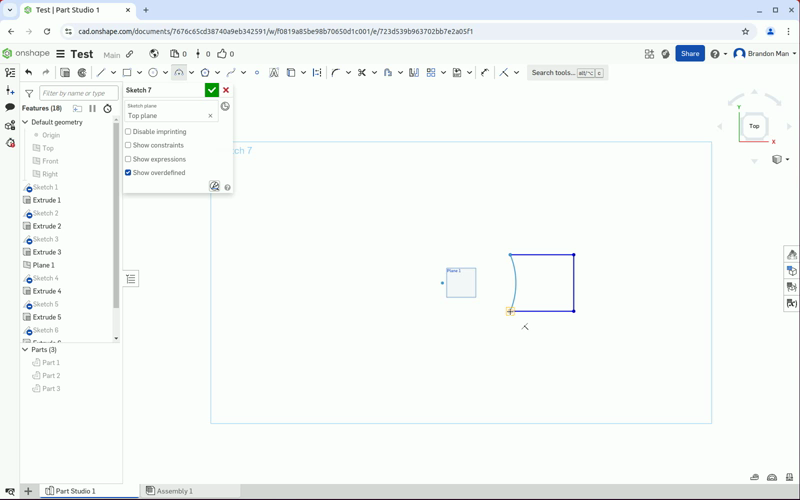
key_down(shift)
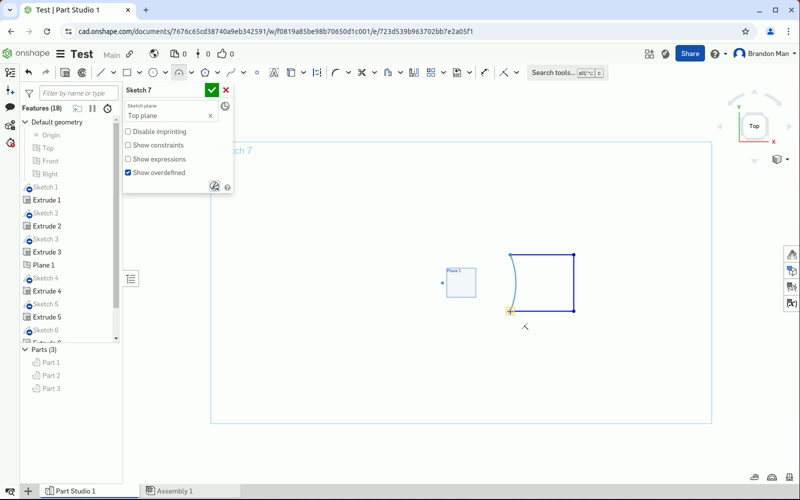
mouse_move(517, 282)
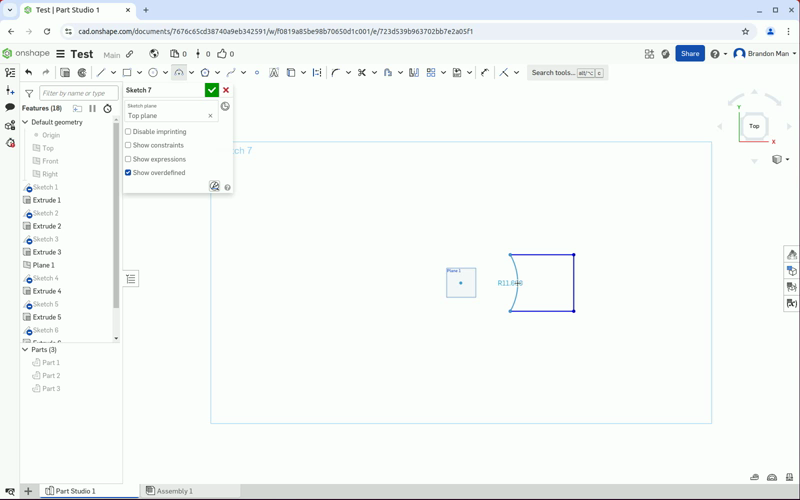
click(517, 282)
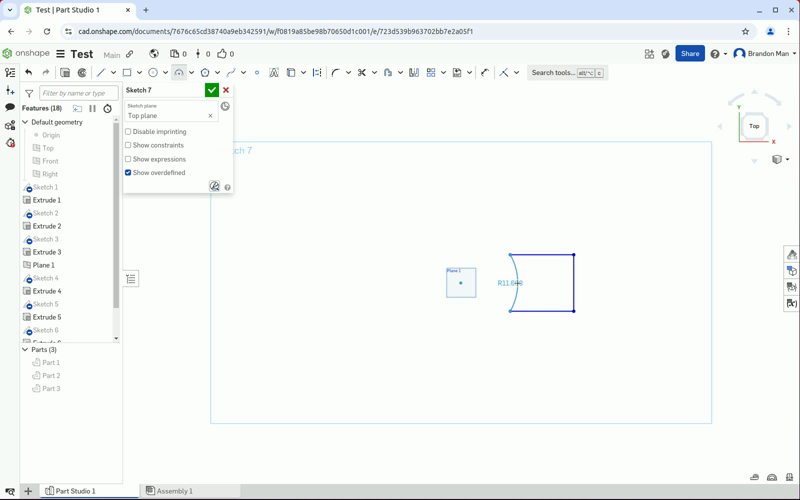
key_up(shift)
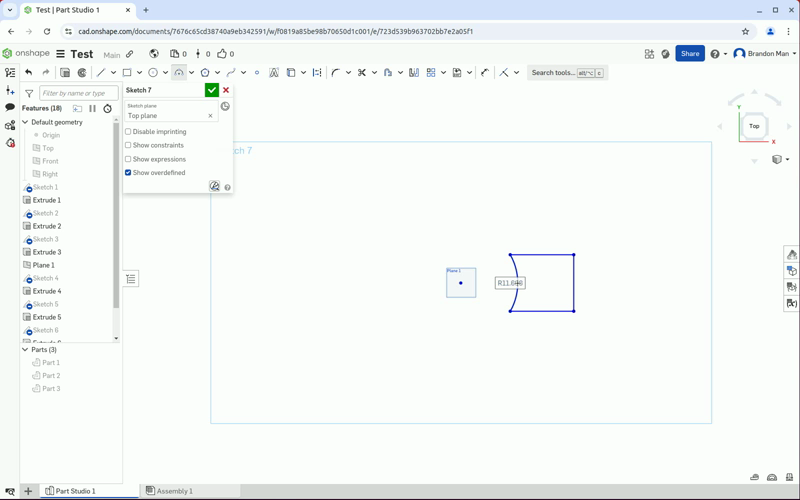
key(esc)
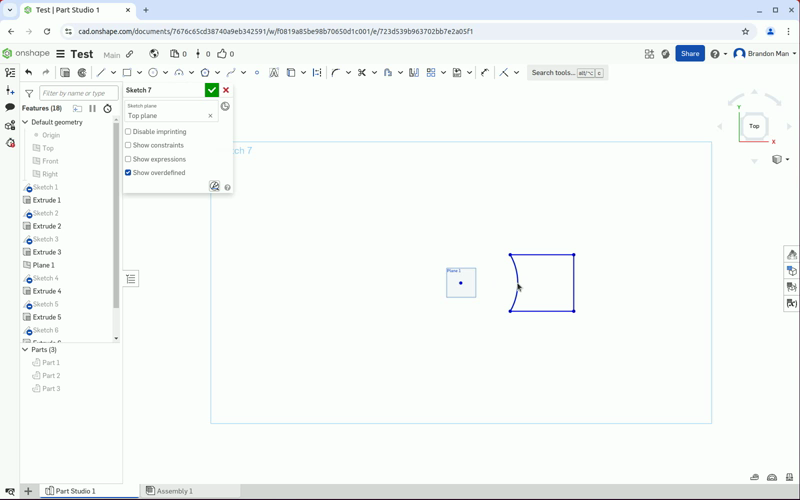
mouse_move(551, 263)
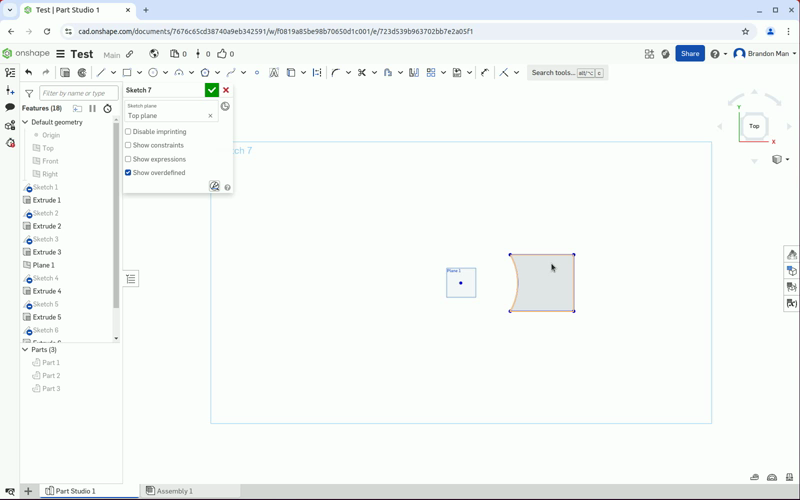
click(551, 263)
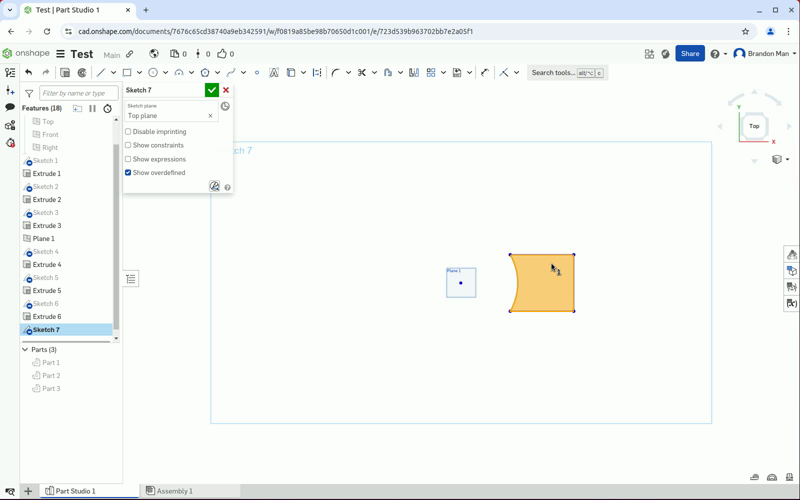
mouse_move(73, 352)
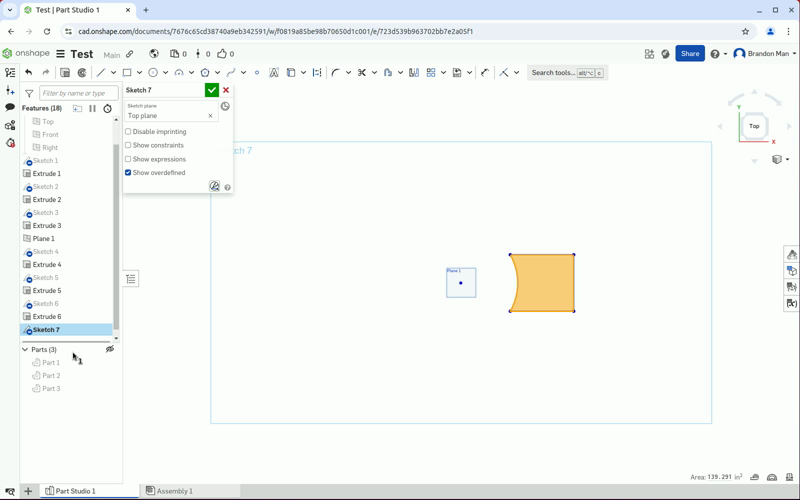
key(shift+y)
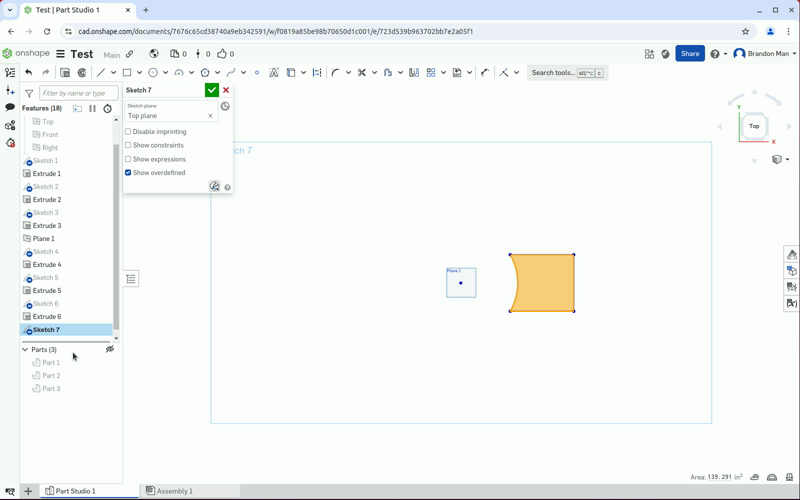
key(shift+e)
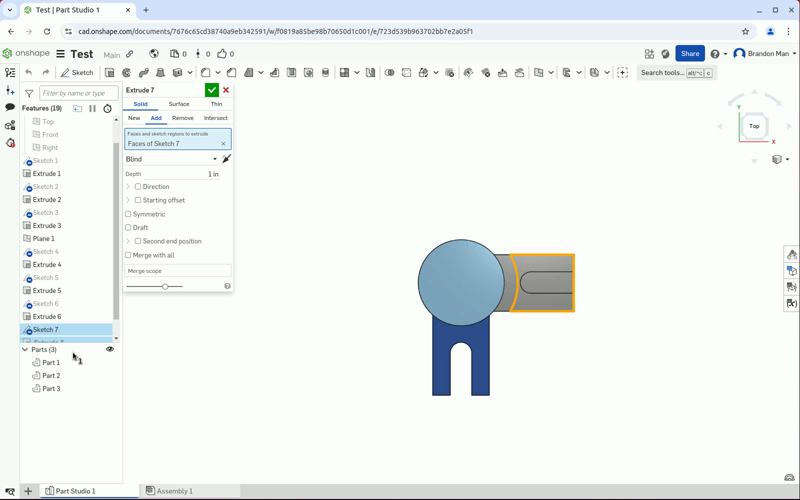
mouse_move(143, 106)
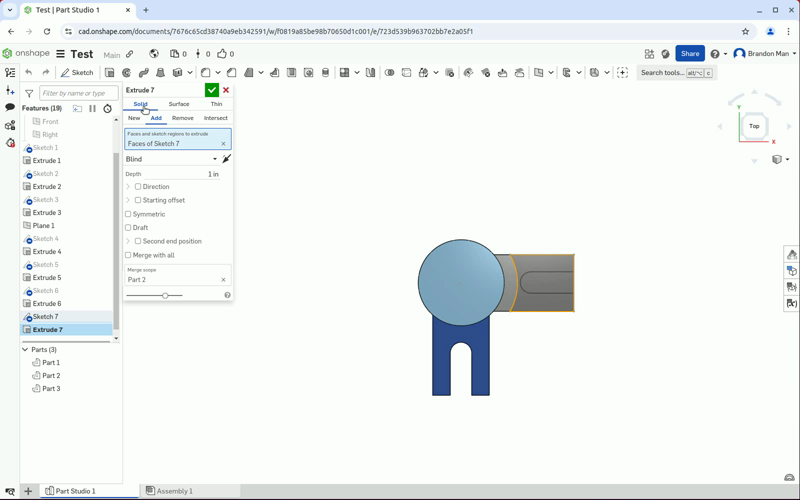
click(143, 106)
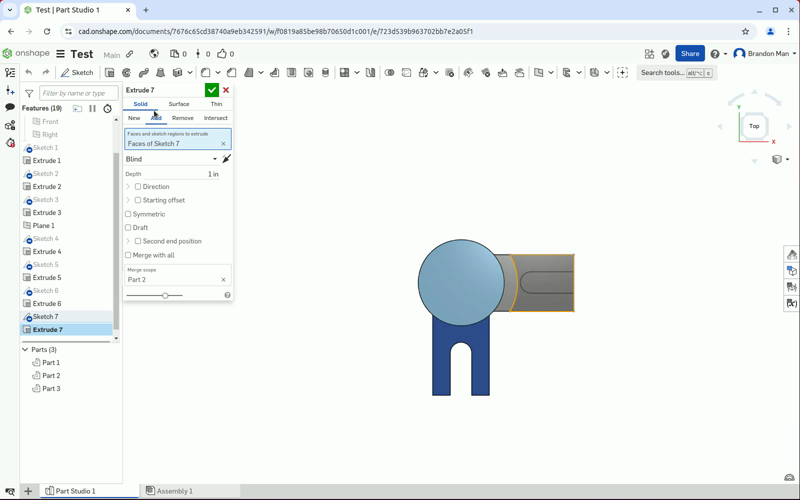
mouse_move(186, 120)
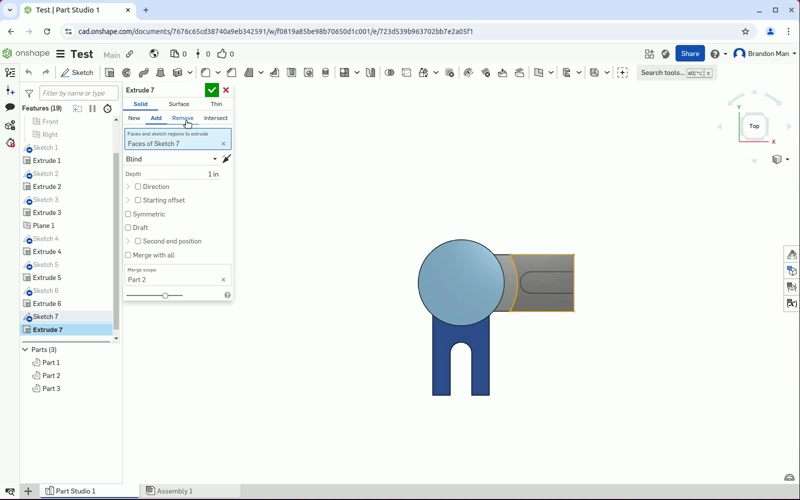
click(186, 120)
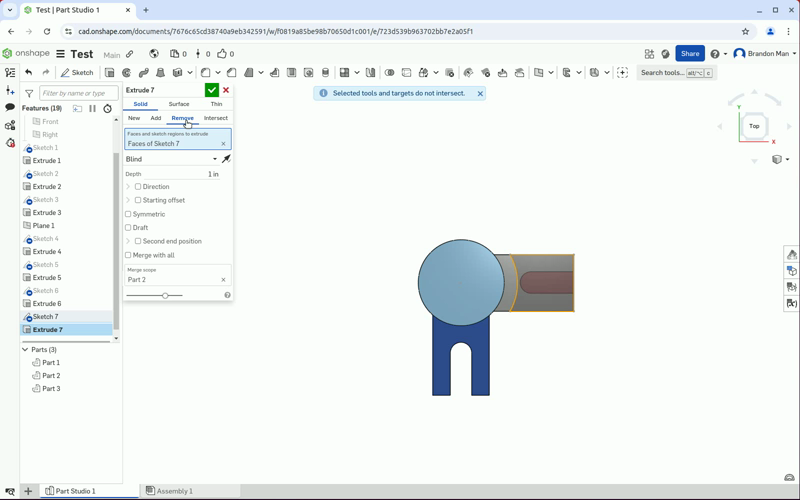
key(tab, 4)
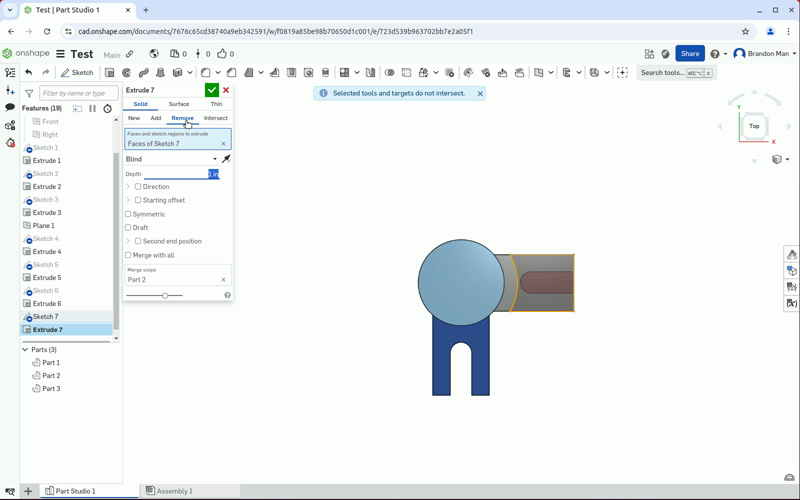
text(-1.444)
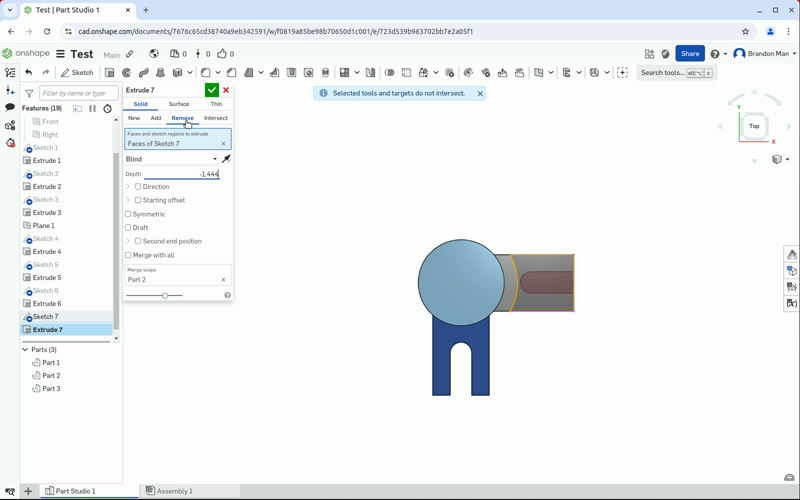
key(tab, 6)
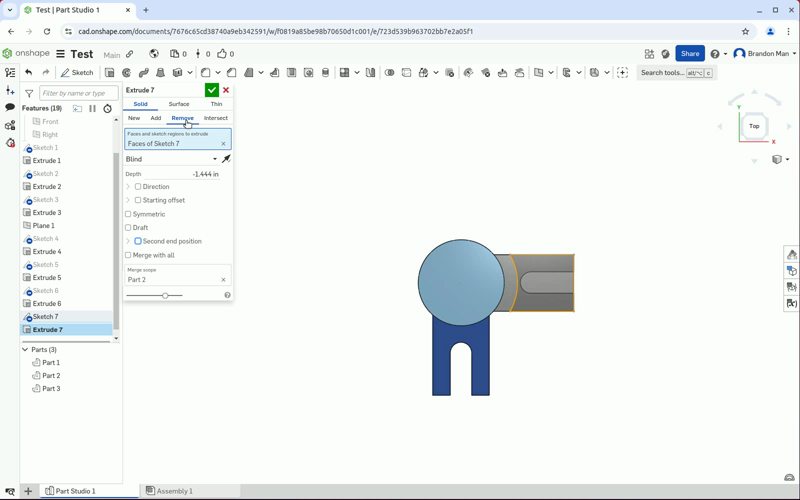
key(space)
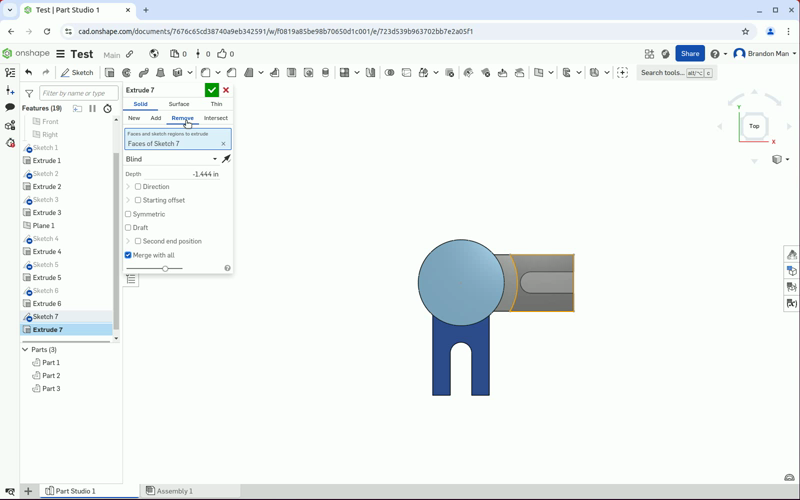
key(enter)
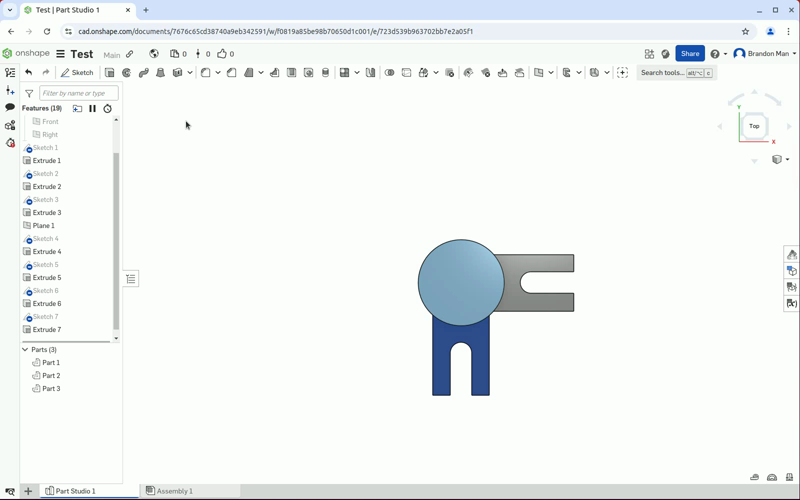
key(shift+h)
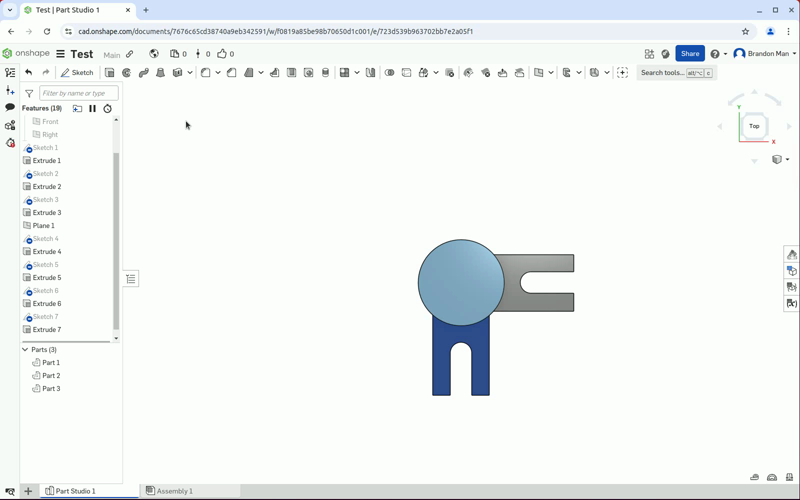
key(shift+h)
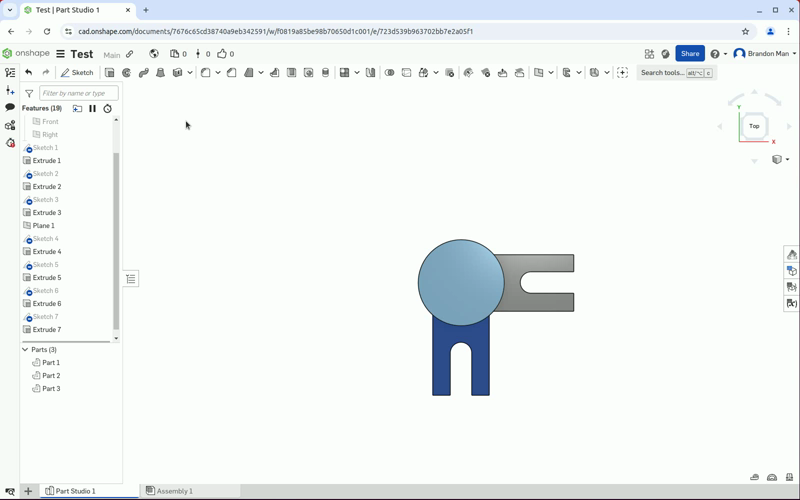
mouse_move(69, 150)
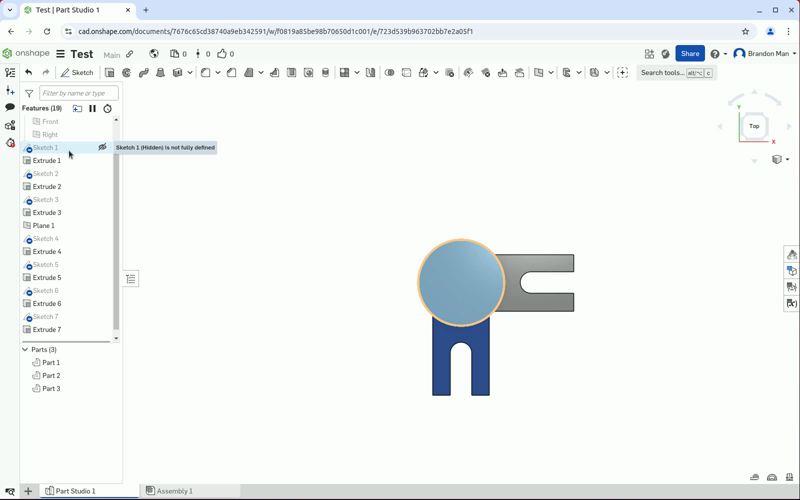
click(69, 150)
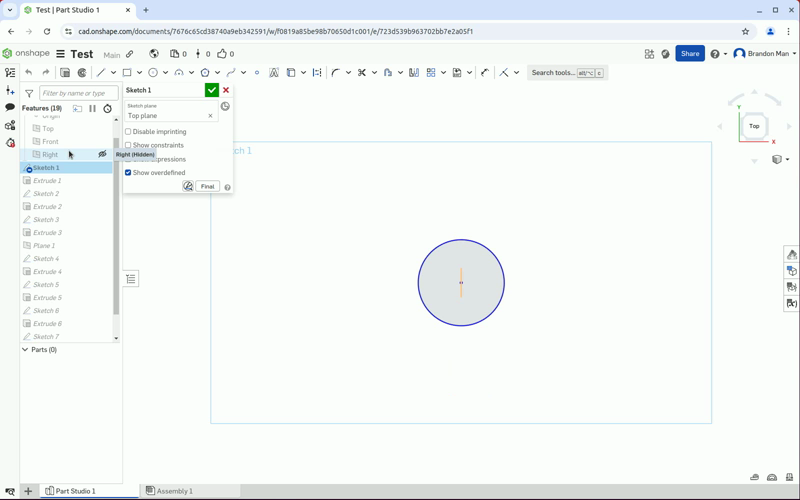
mouse_move(229, 92)
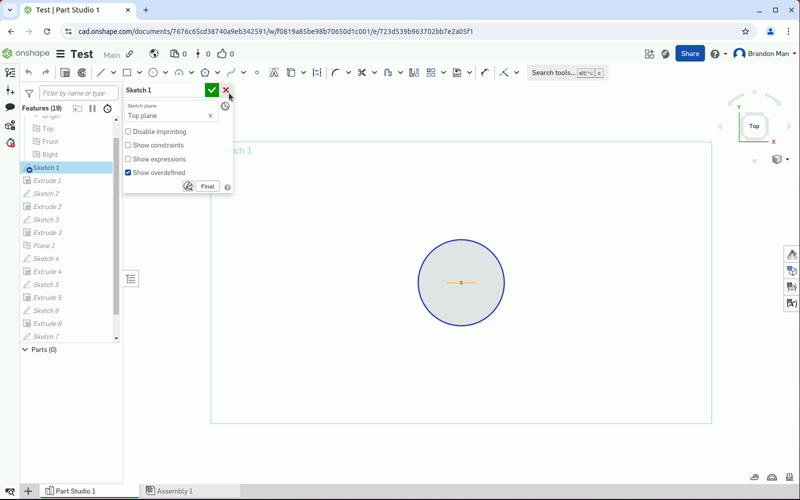
click(229, 92)
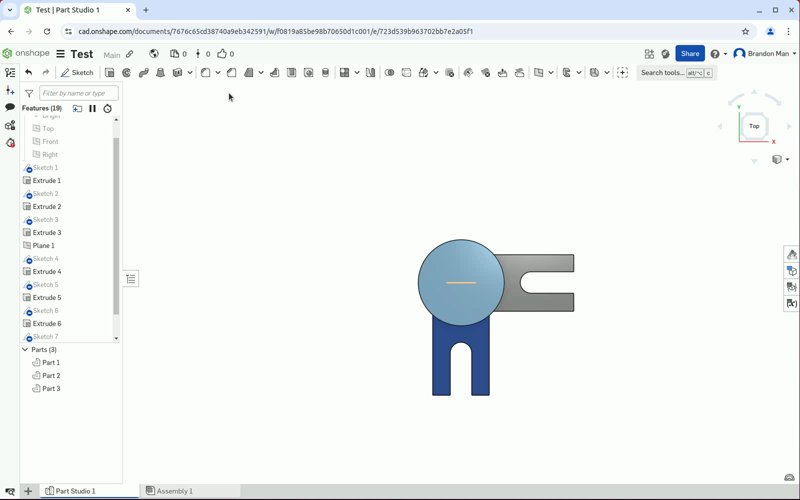
mouse_move(541, 75)
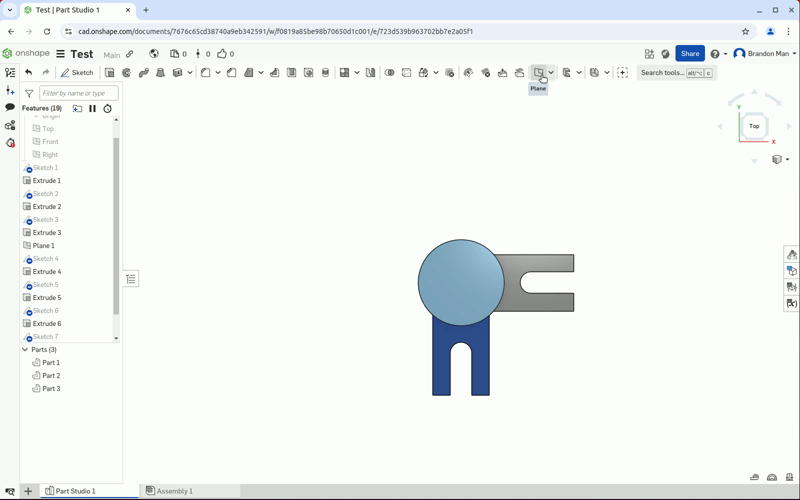
click(541, 75)
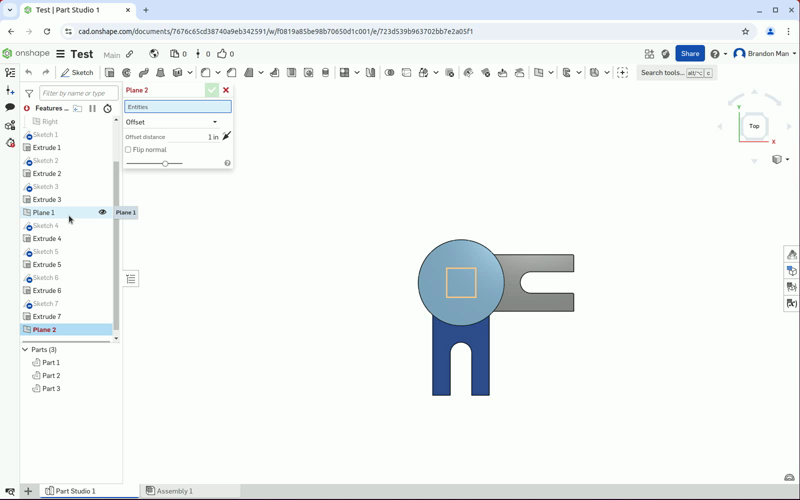
scroll(3)
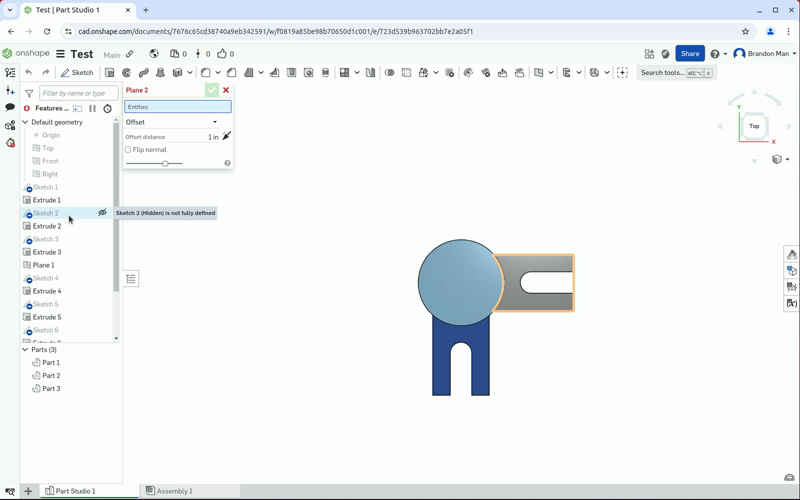
mouse_move(69, 150)
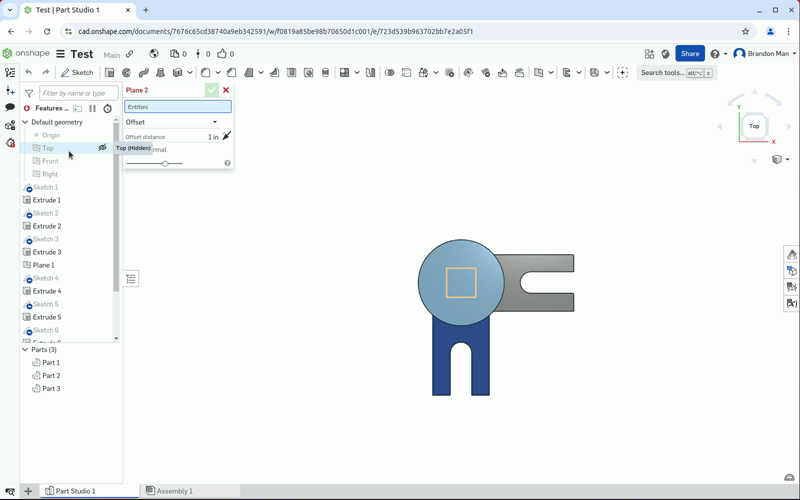
click(69, 150)
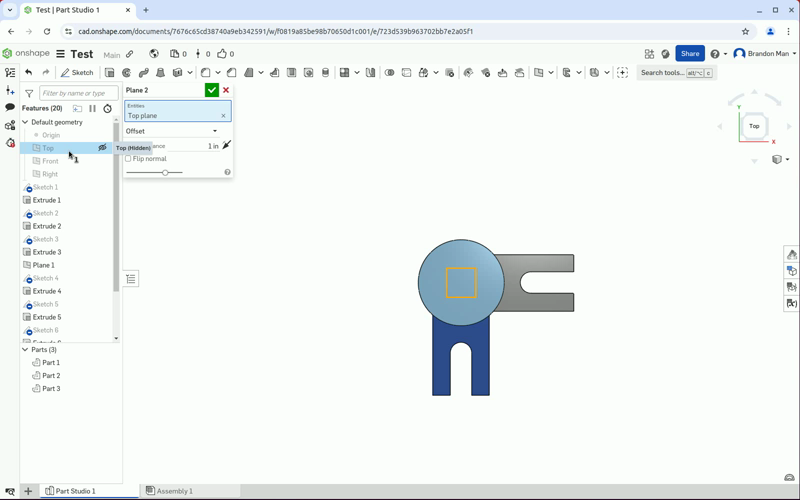
key(tab, 2)
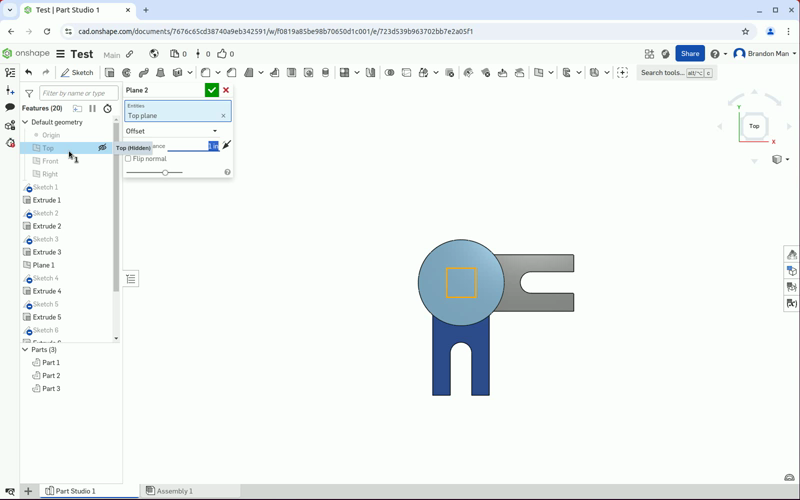
text(5.792)
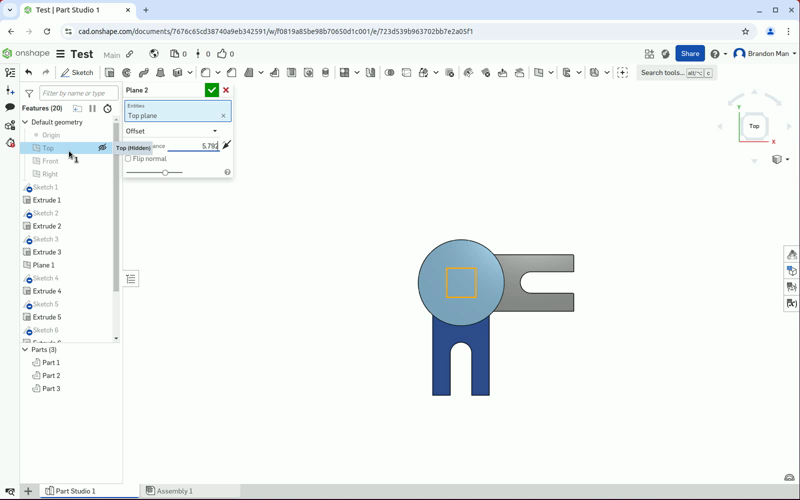
key(enter, 2)
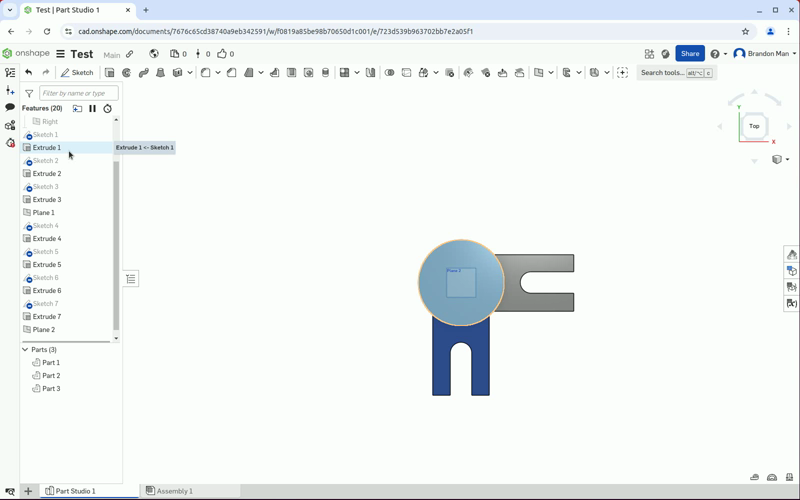
key(shift+s)
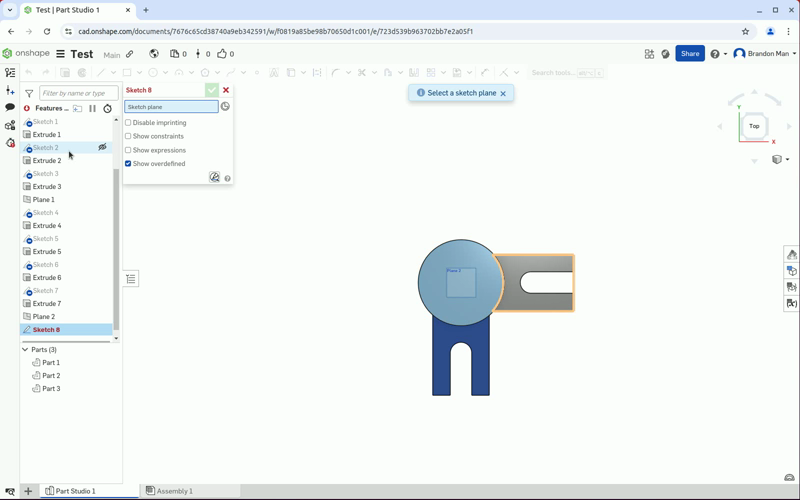
mouse_move(69, 319)
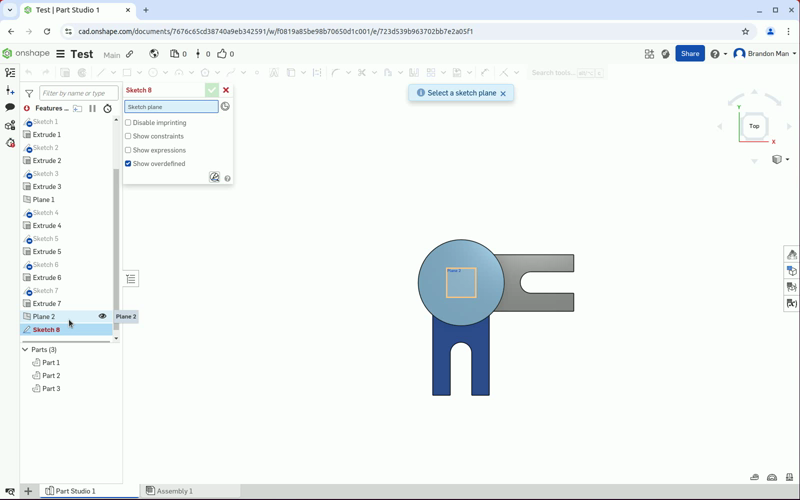
click(69, 319)
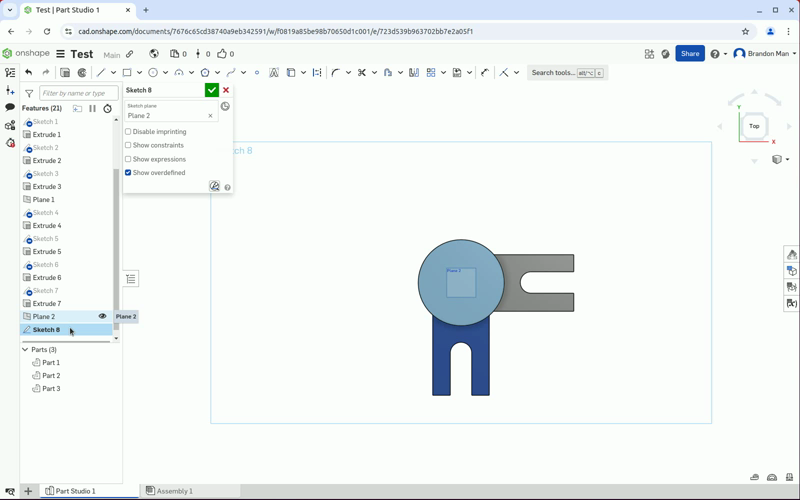
mouse_move(73, 352)
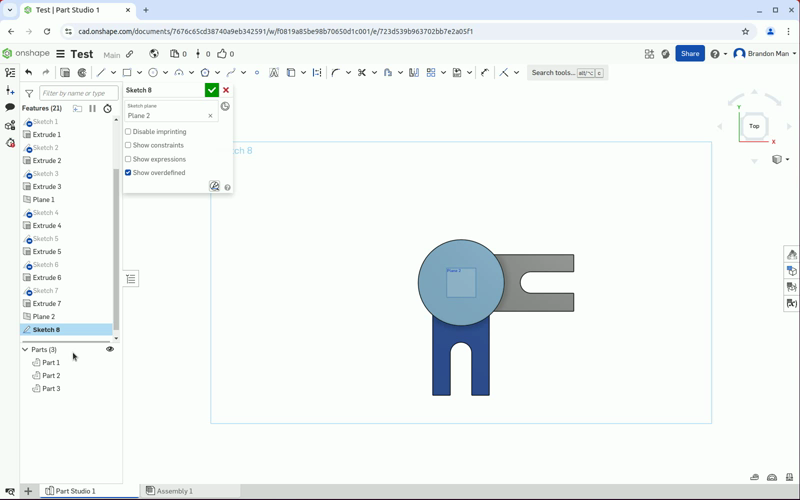
key(y)
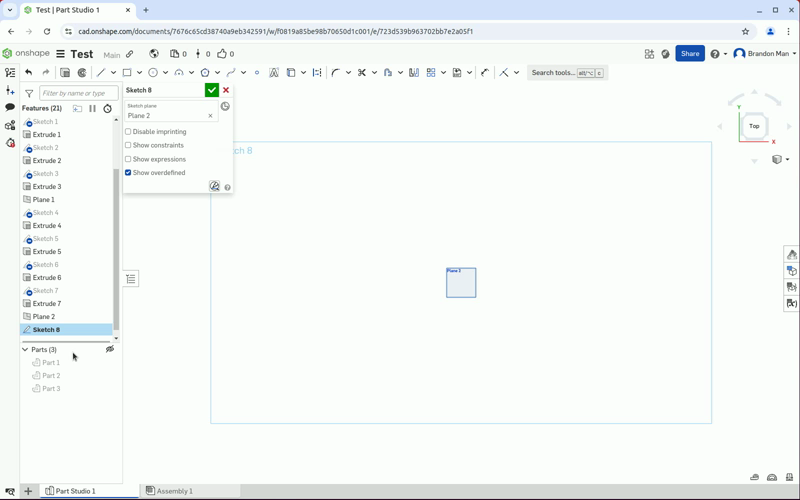
key(c)
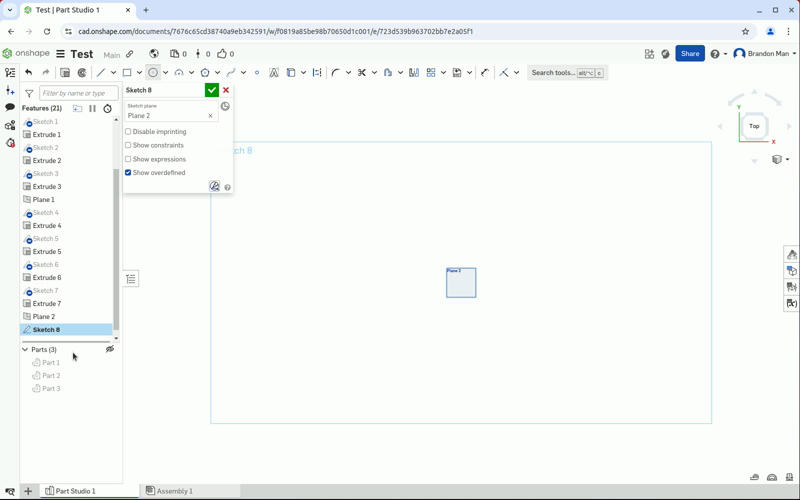
key_down(shift)
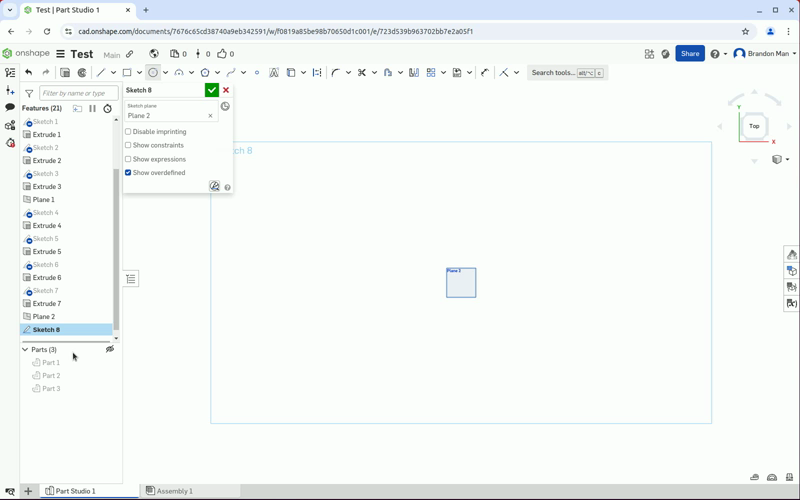
mouse_move(461, 282)
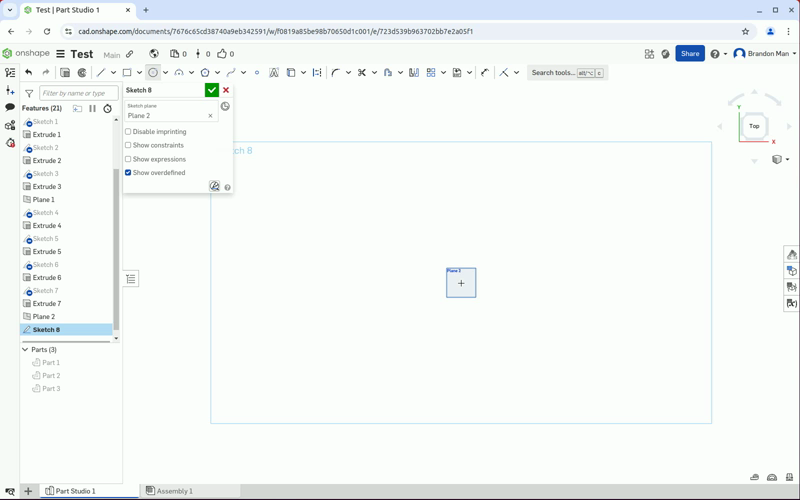
click(461, 282)
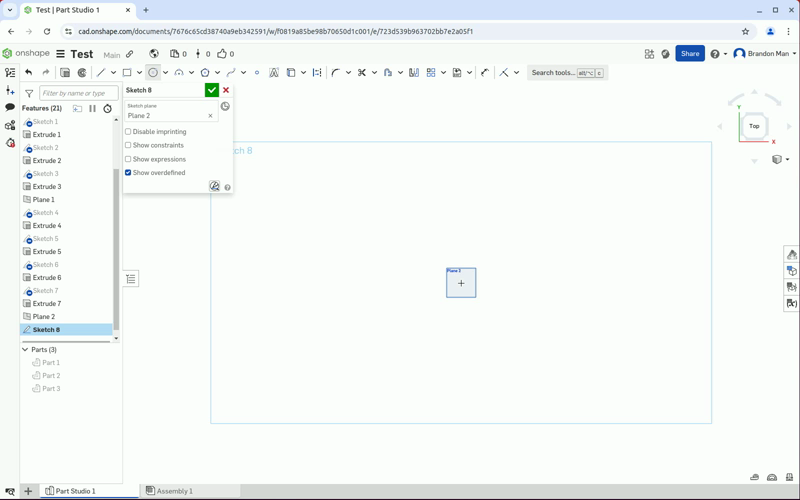
key_up(shift)
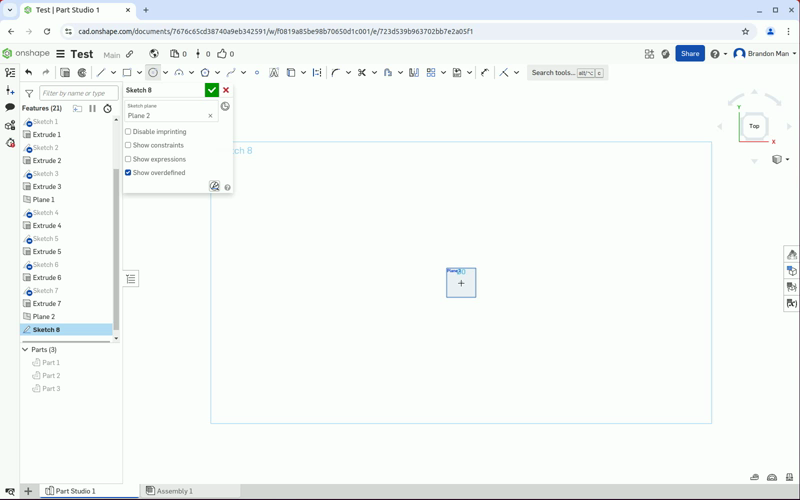
mouse_move(490, 282)
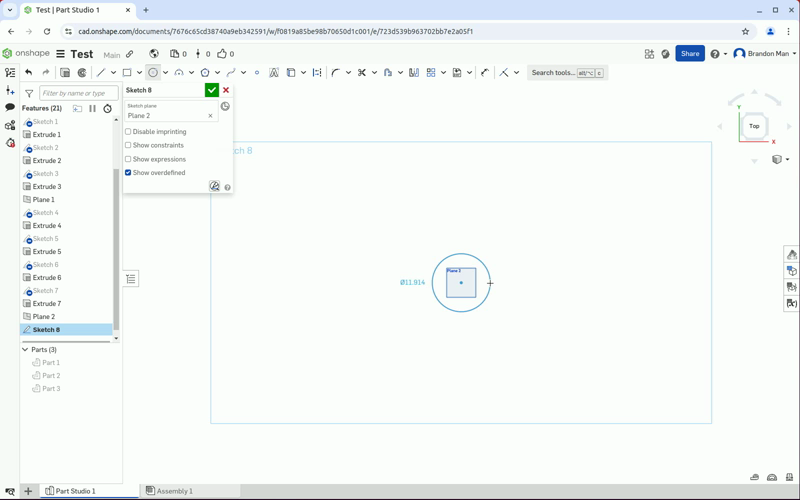
click(490, 282)
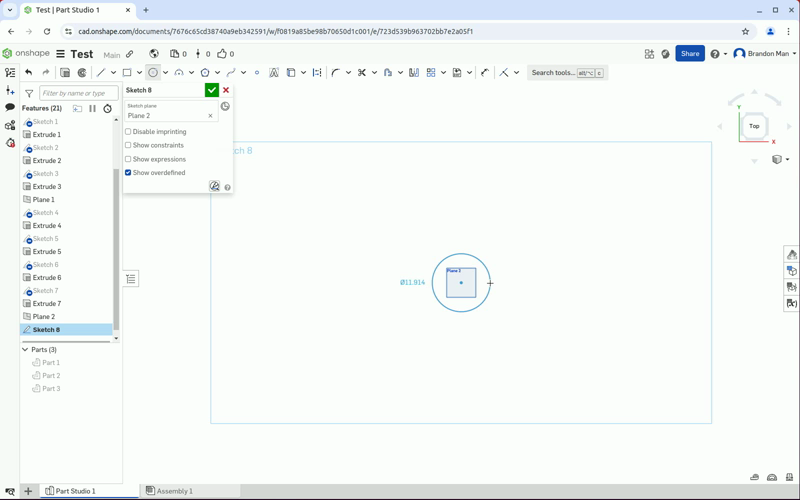
key(esc)
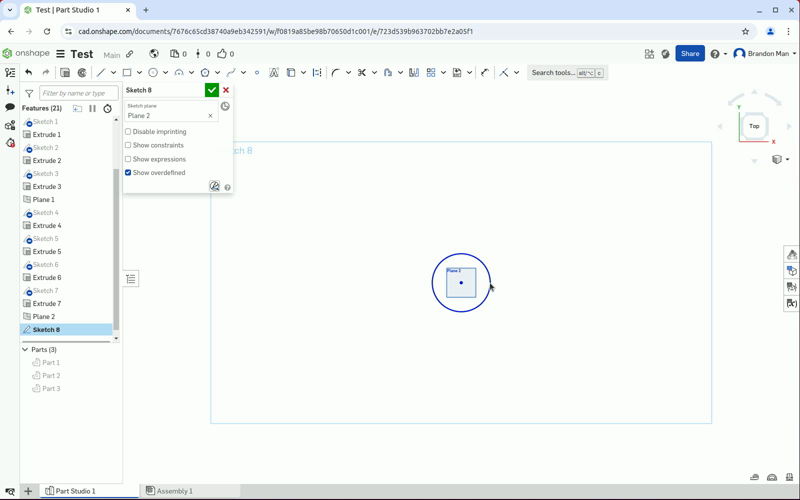
mouse_move(472, 268)
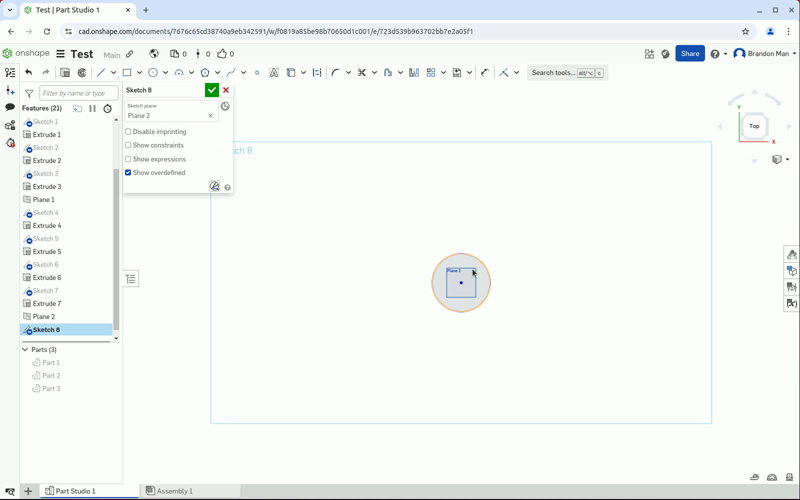
click(472, 268)
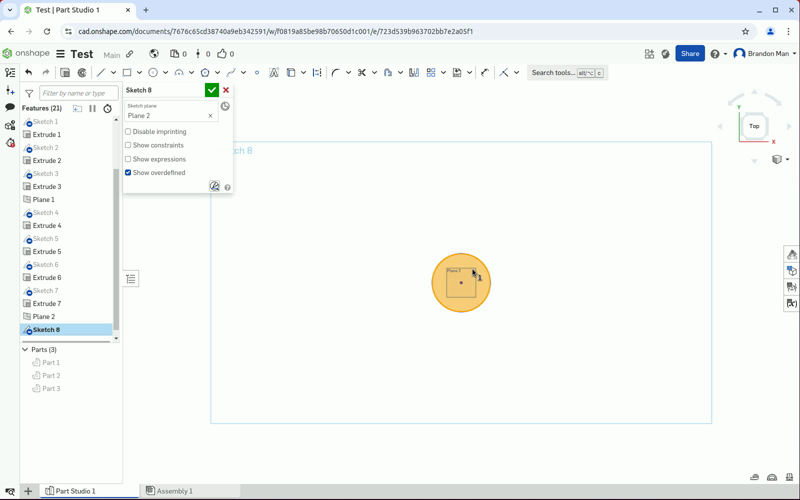
mouse_move(73, 352)
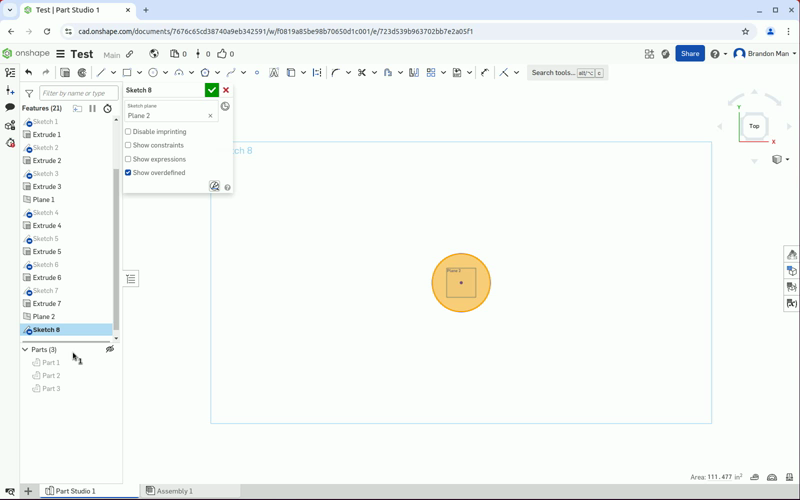
key(shift+y)
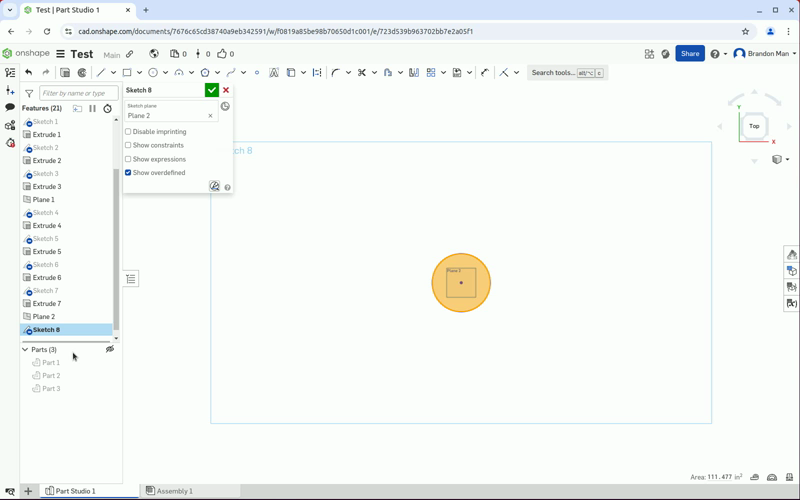
key(shift+e)
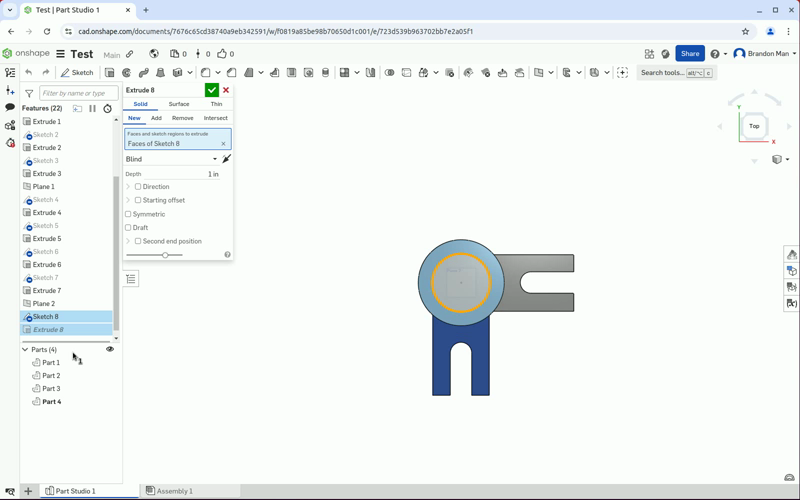
mouse_move(143, 106)
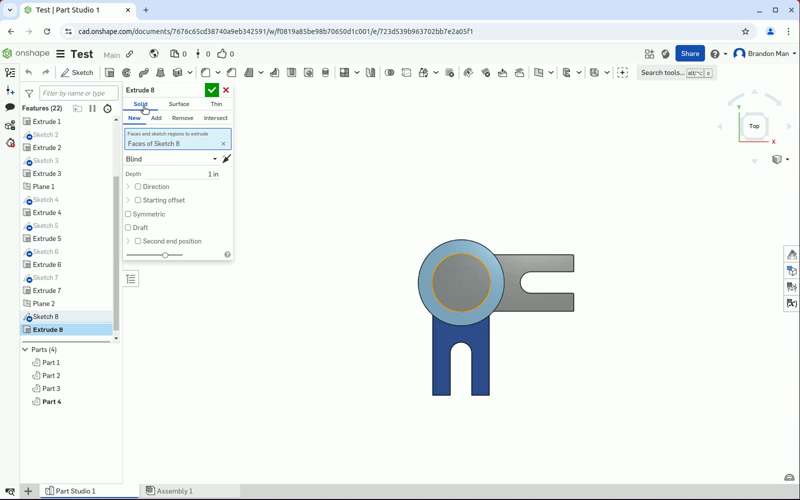
click(143, 106)
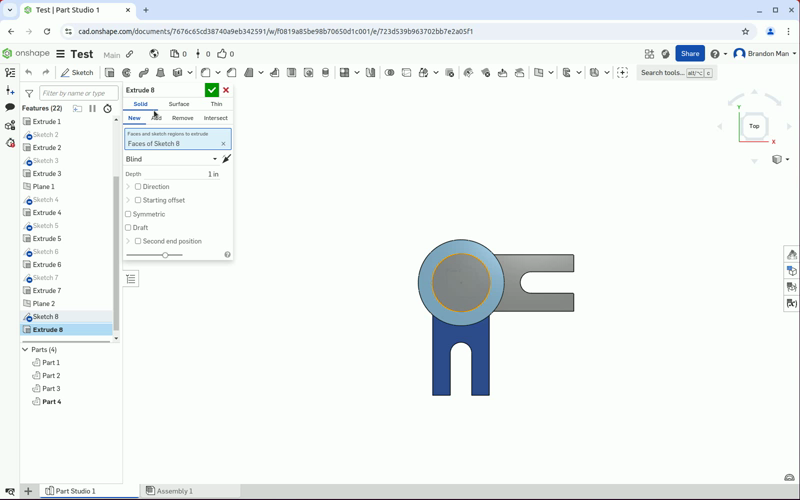
mouse_move(186, 120)
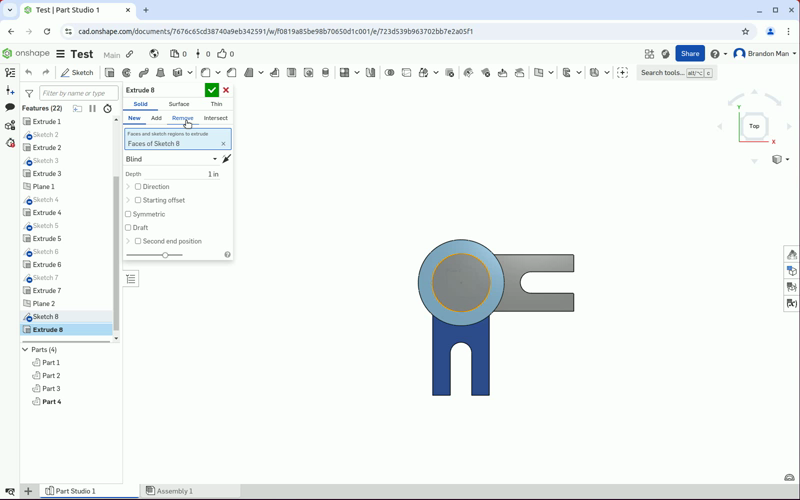
click(186, 120)
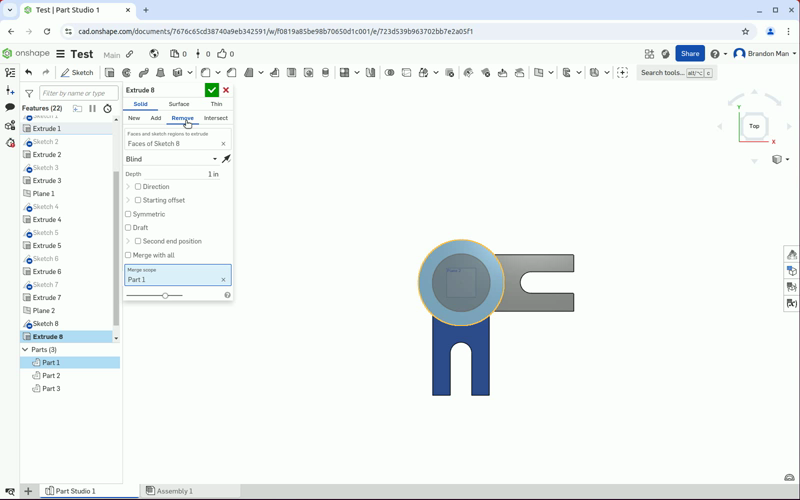
key(tab, 4)
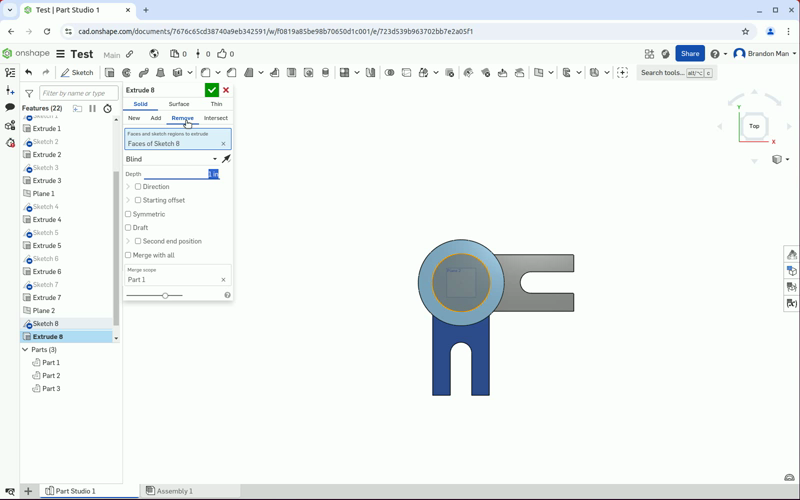
text(5.777)
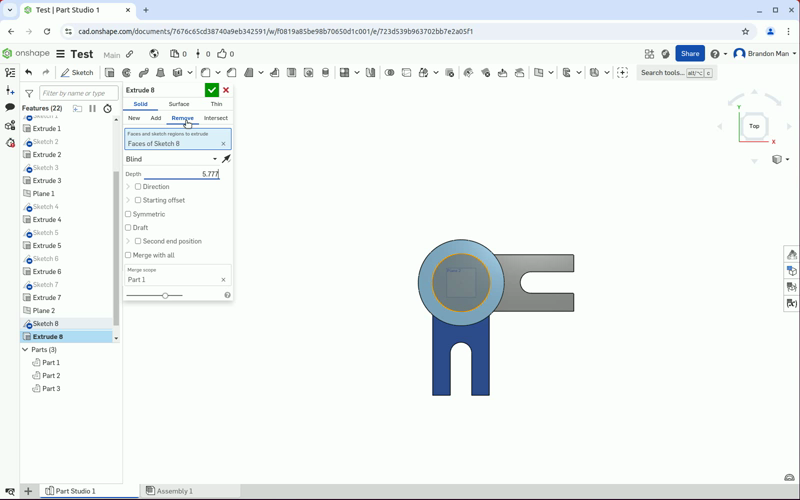
key(tab, 6)
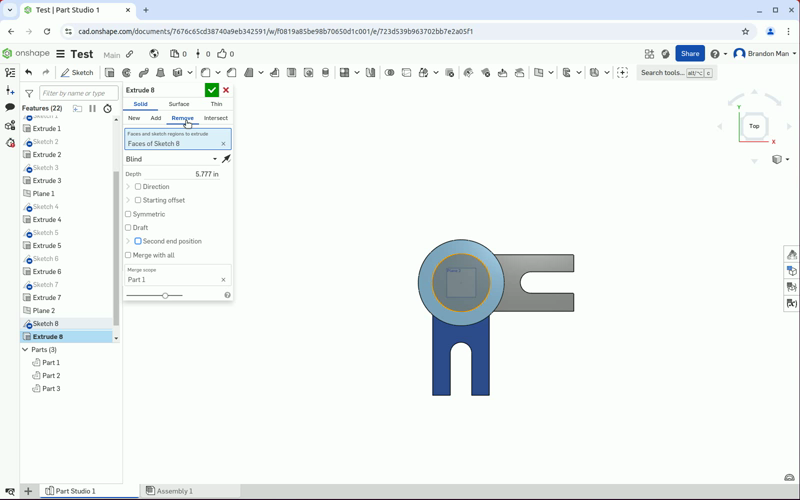
key(space)
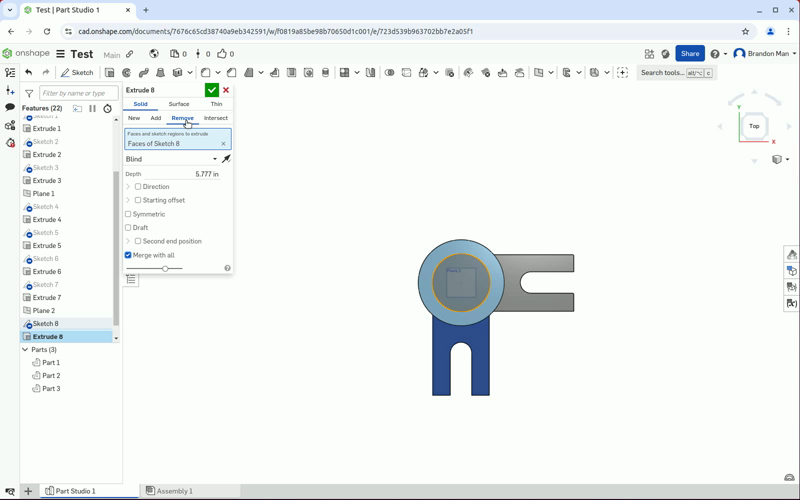
key(enter)
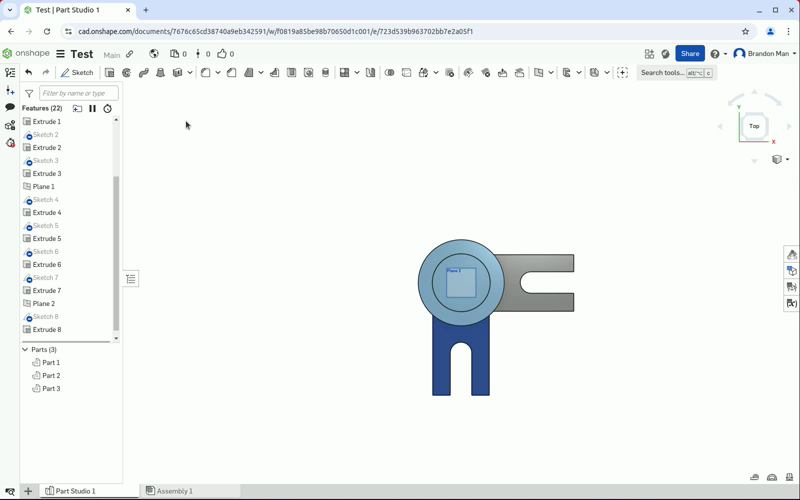
key(shift+h)
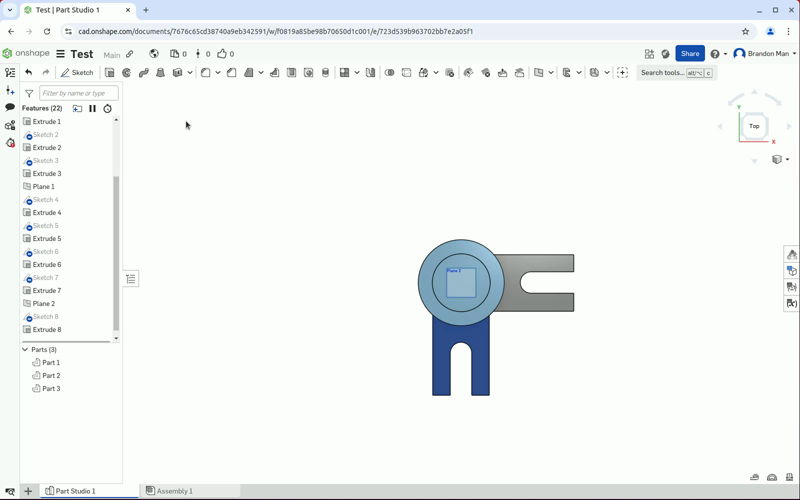
key(shift+h)
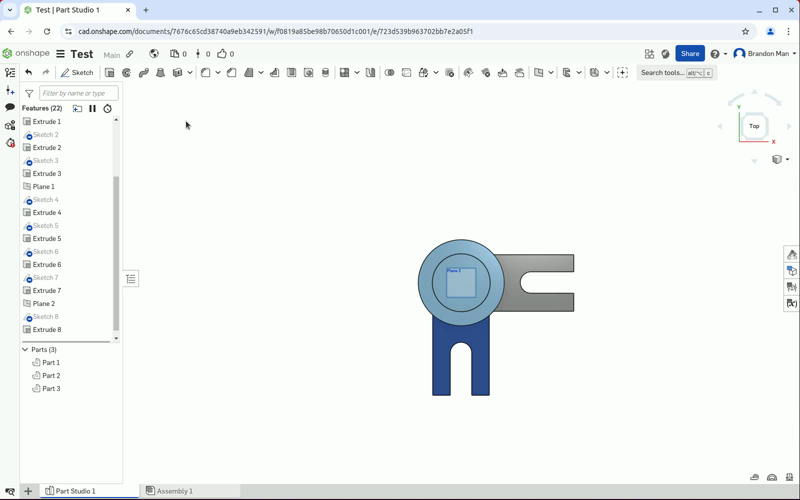
key(shift+7)
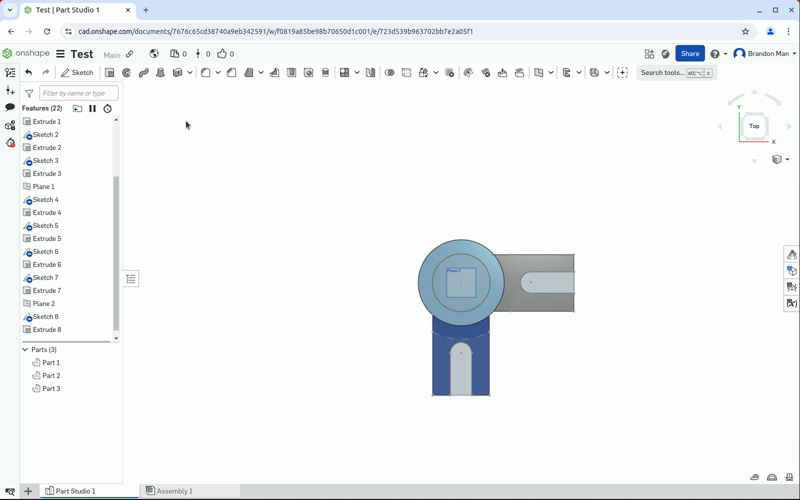
key(up, 3)
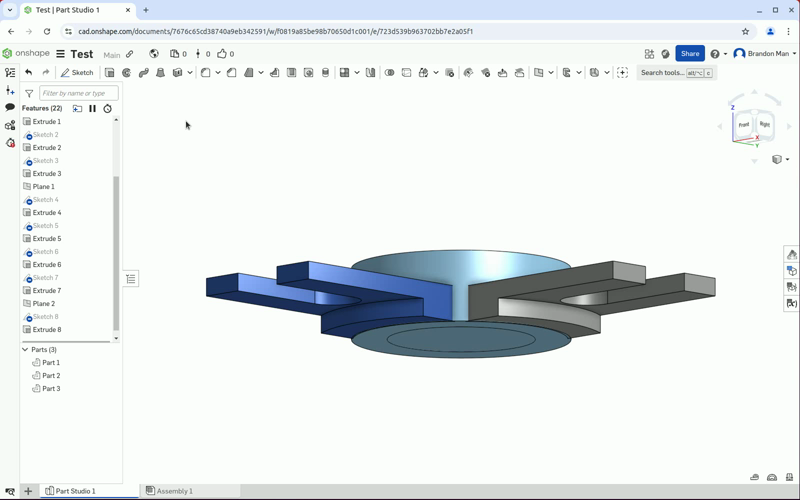
key(left, 3)
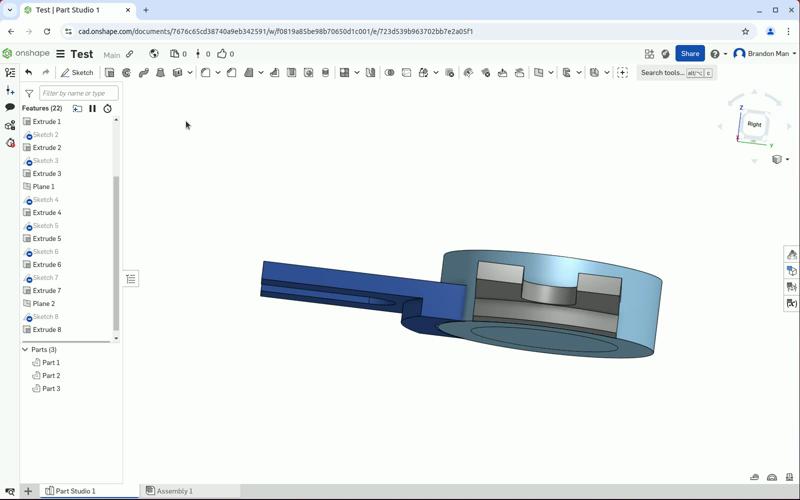
key(right, 3)
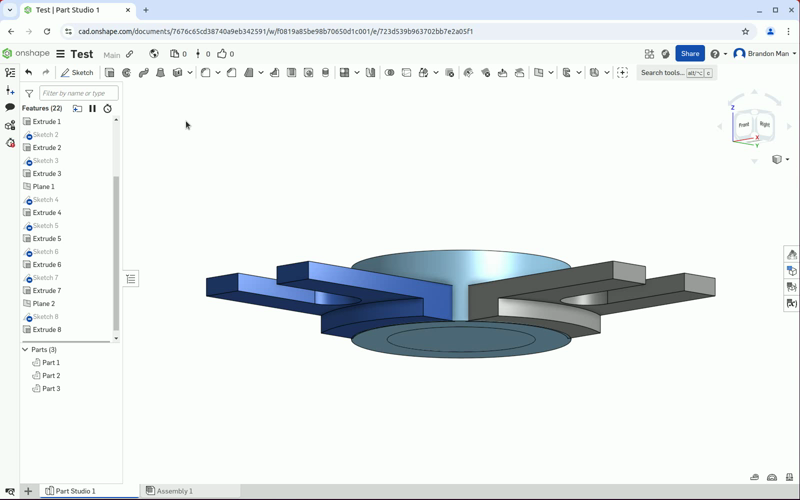
key(down, 3)
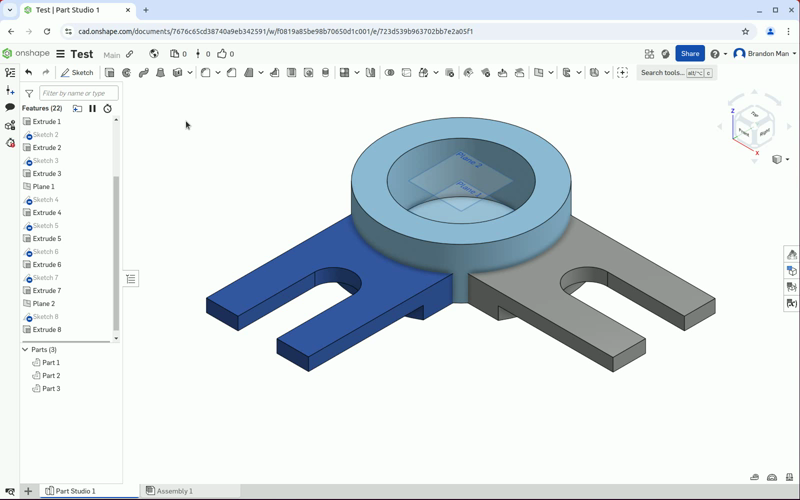
mouse_move(69, 111)
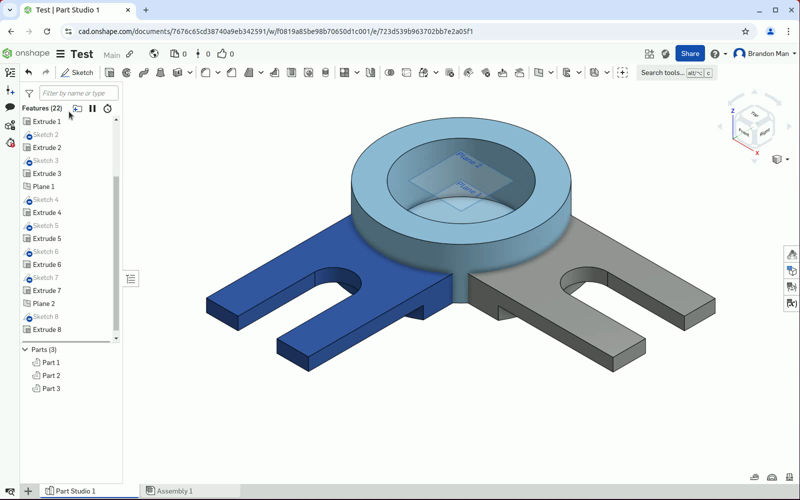
click(69, 111)